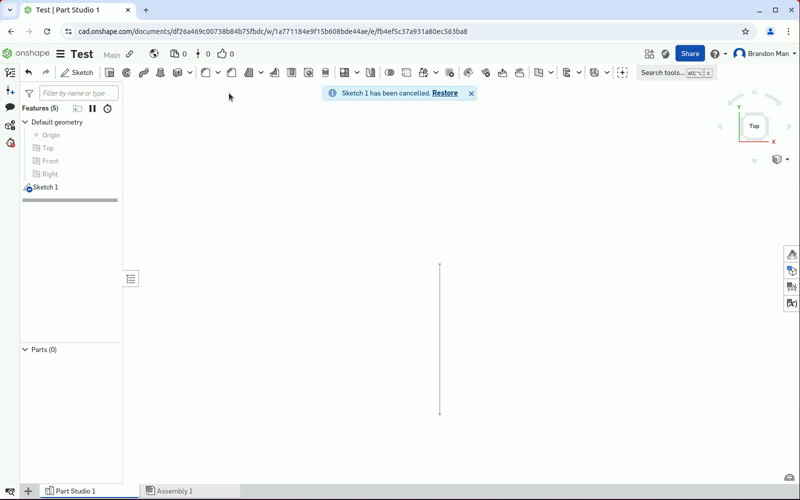
key(shift+h)
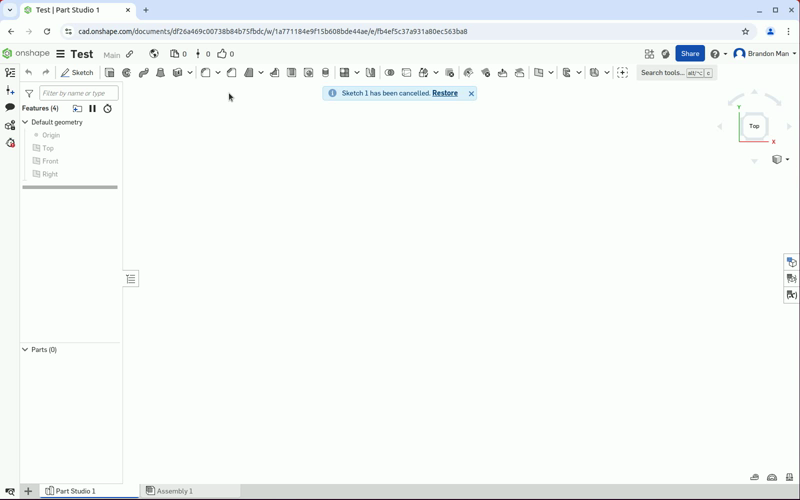
mouse_move(73, 352)
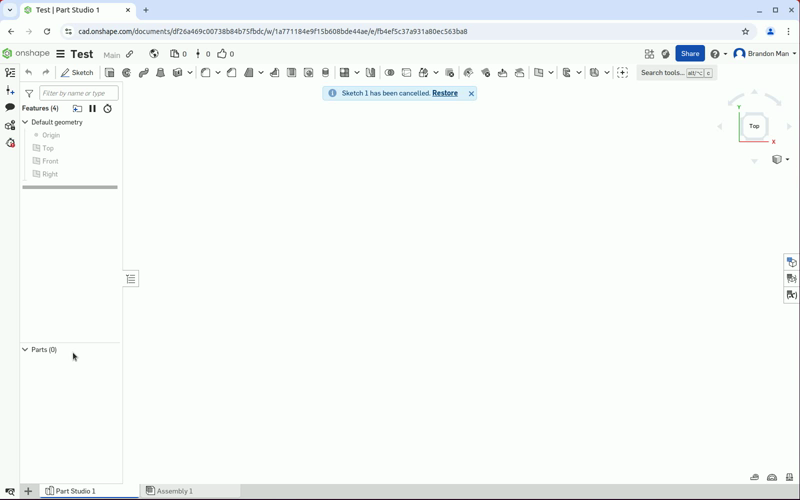
key(y)
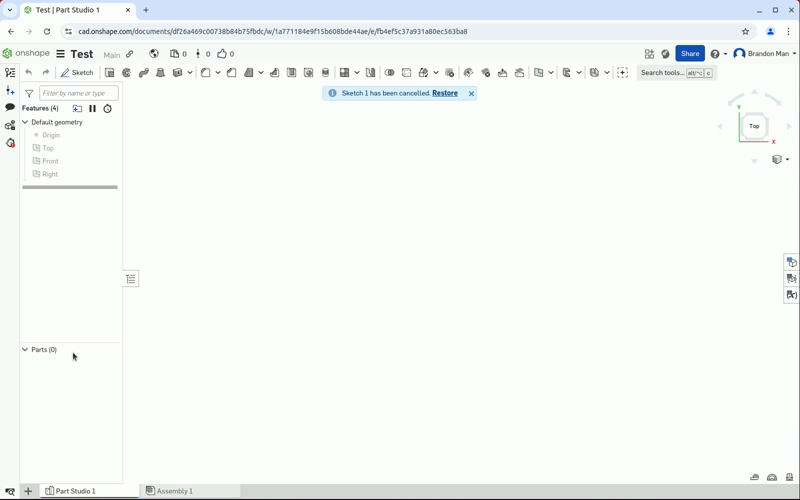
key(shift+p)
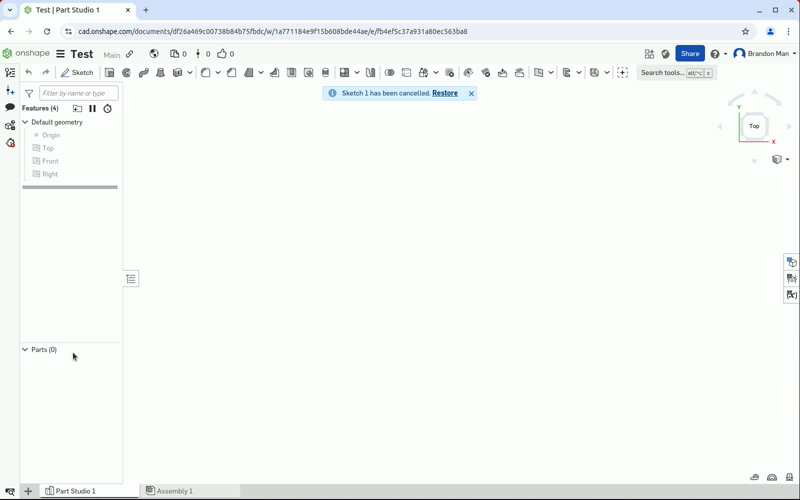
key(space)
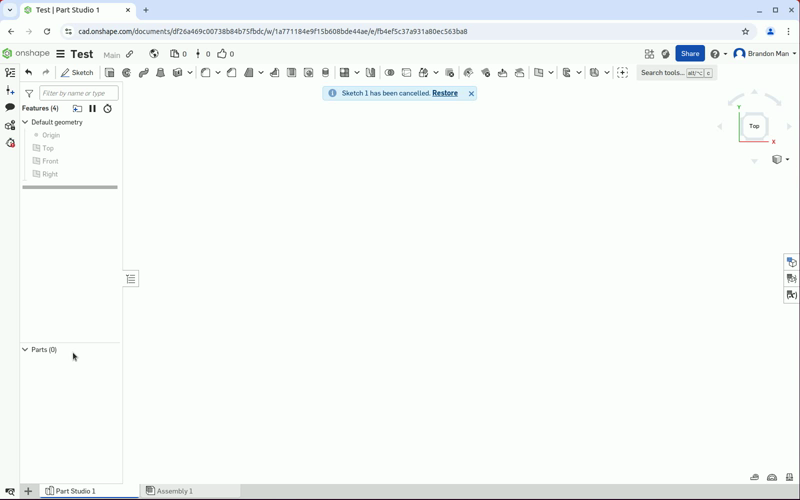
key_down(shift)
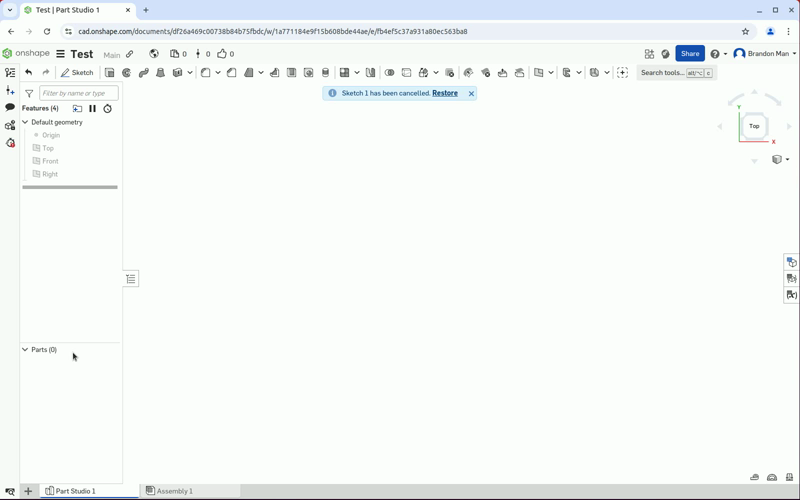
key(up)
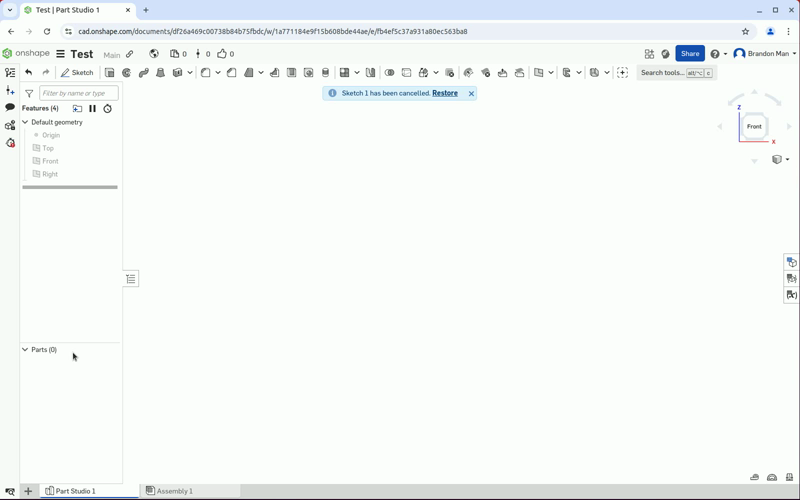
key_up(shift)
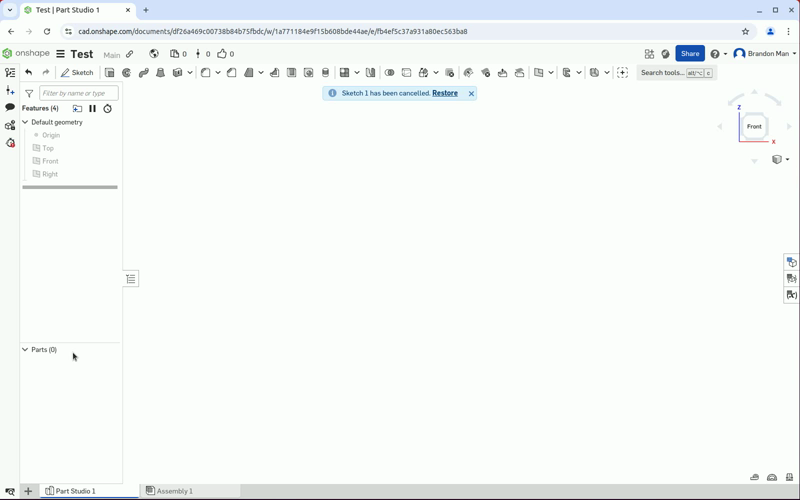
mouse_move(73, 352)
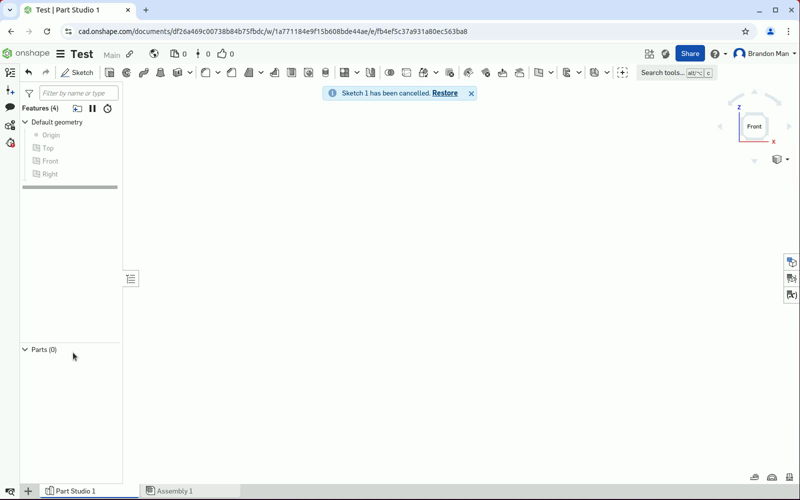
key(shift+y)
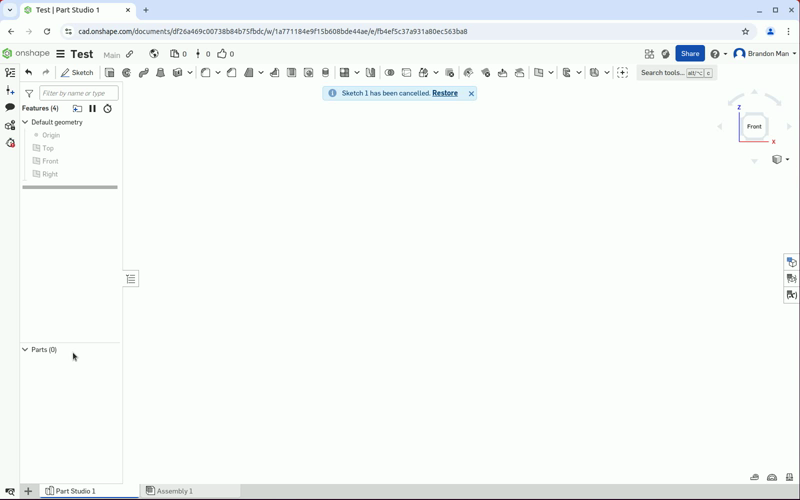
key(shift+s)
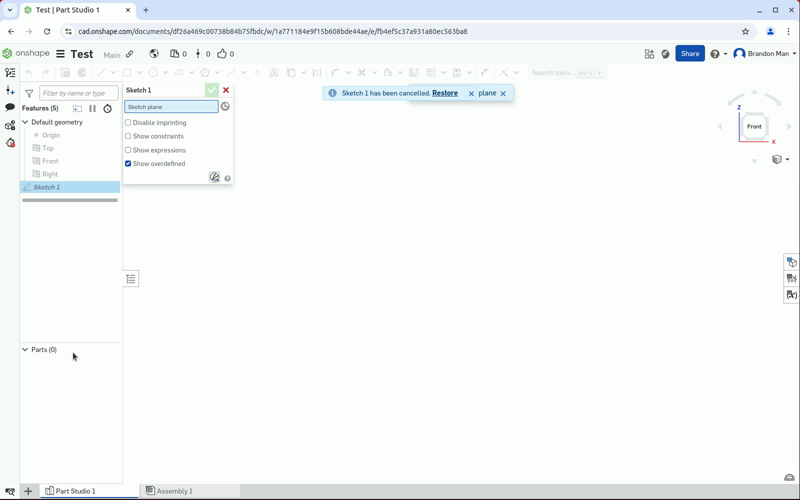
mouse_move(73, 163)
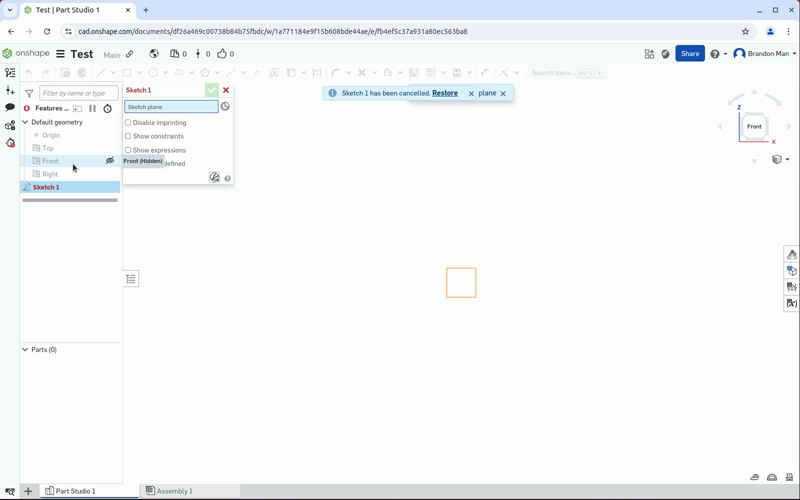
click(73, 163)
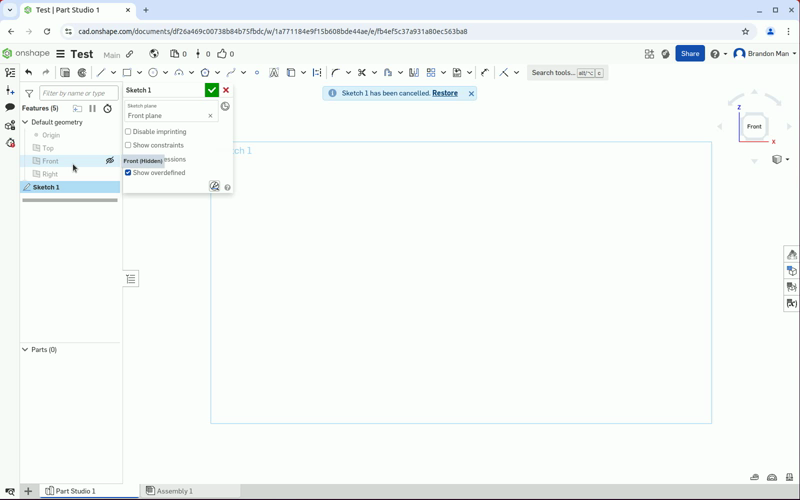
mouse_move(73, 352)
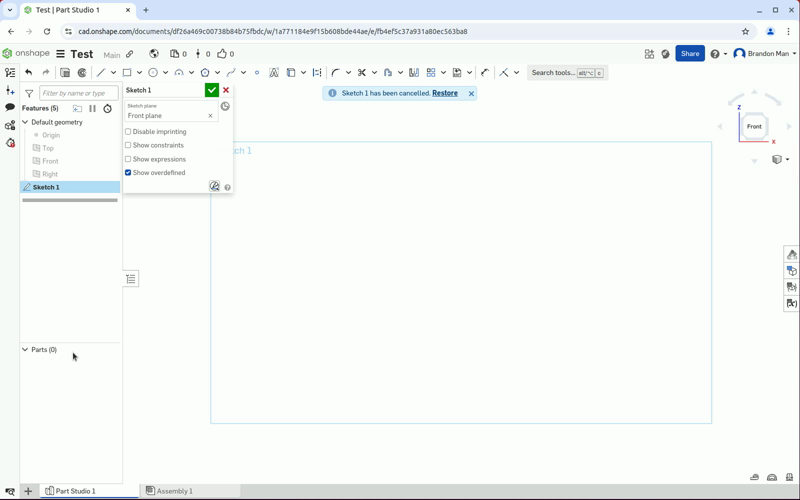
key(y)
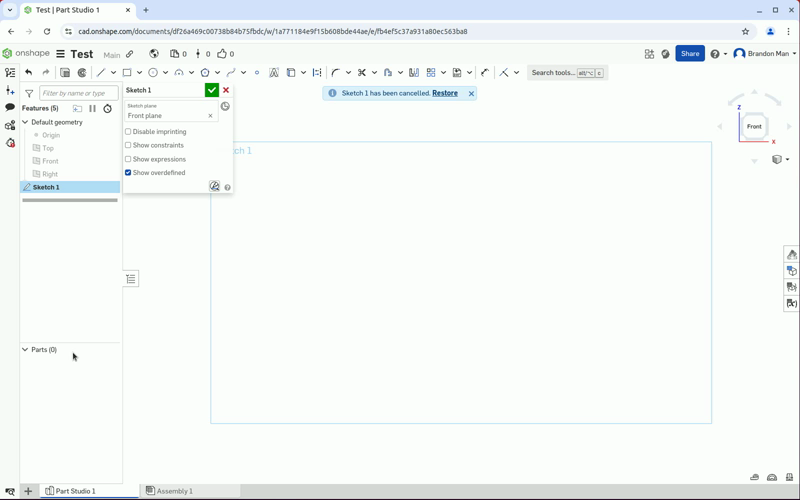
key(l)
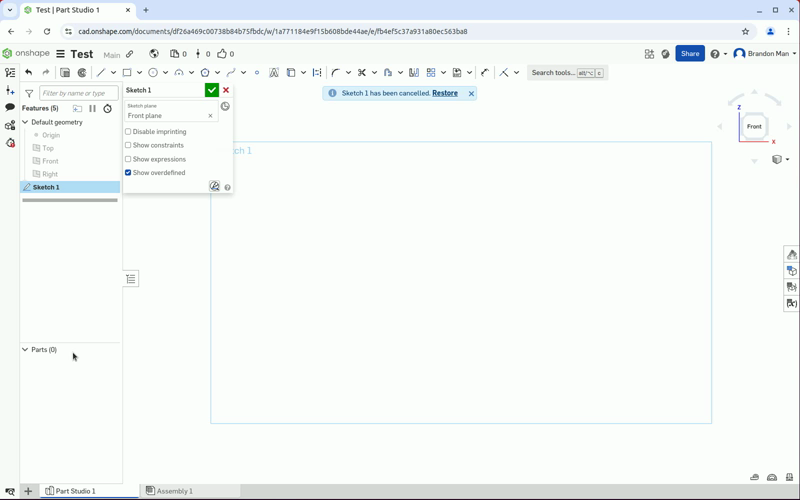
key_down(shift)
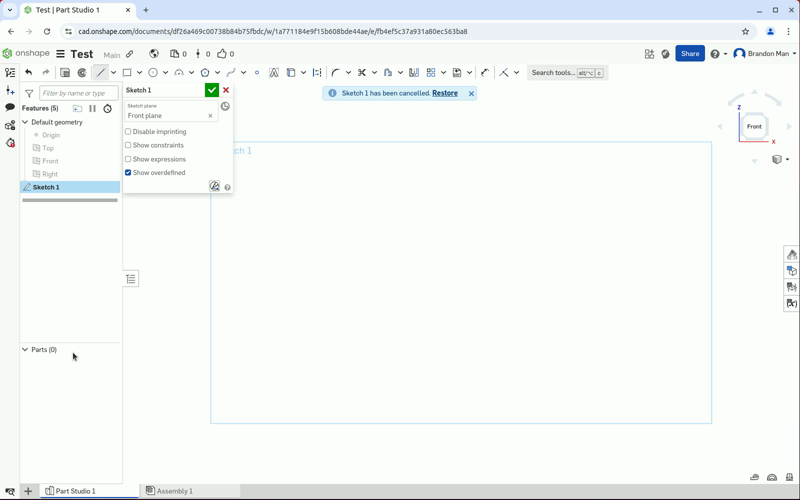
mouse_move(404, 321)
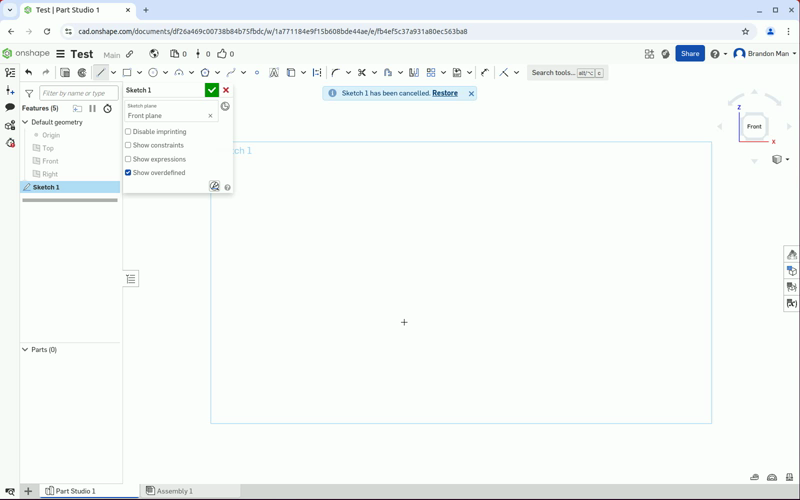
click(404, 321)
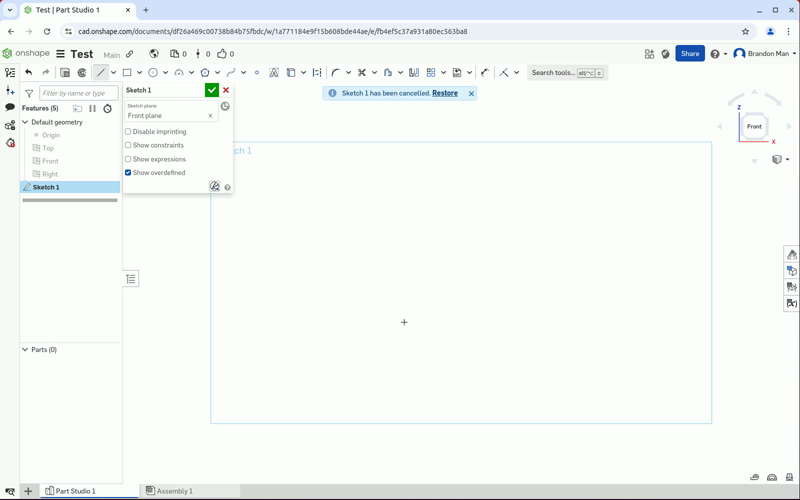
key_up(shift)
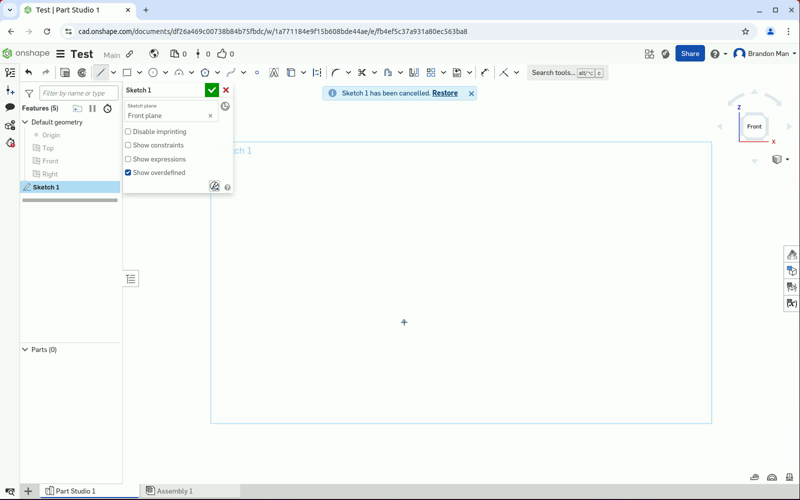
key_down(shift)
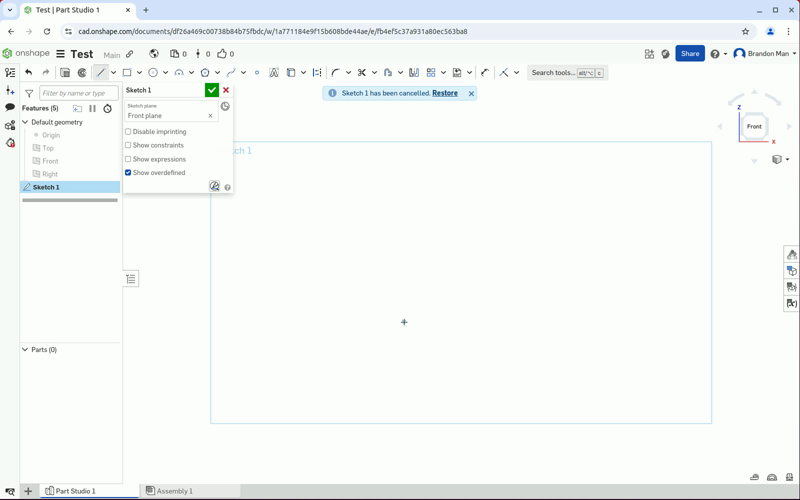
mouse_move(434, 321)
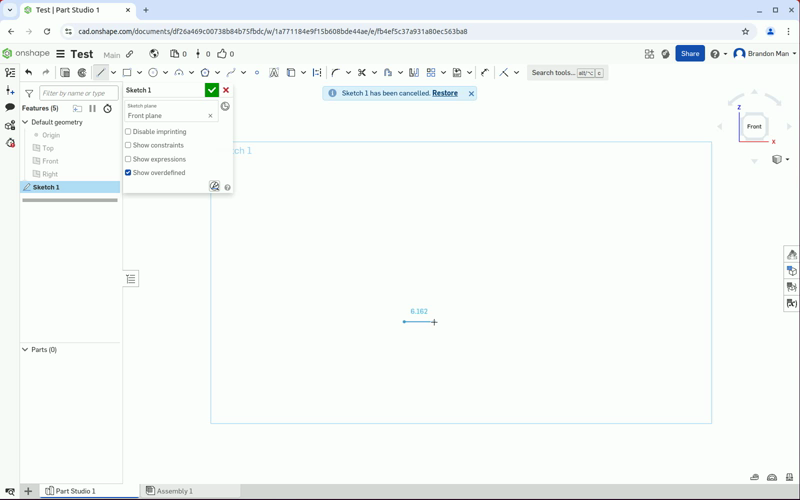
mouse_move(442, 321)
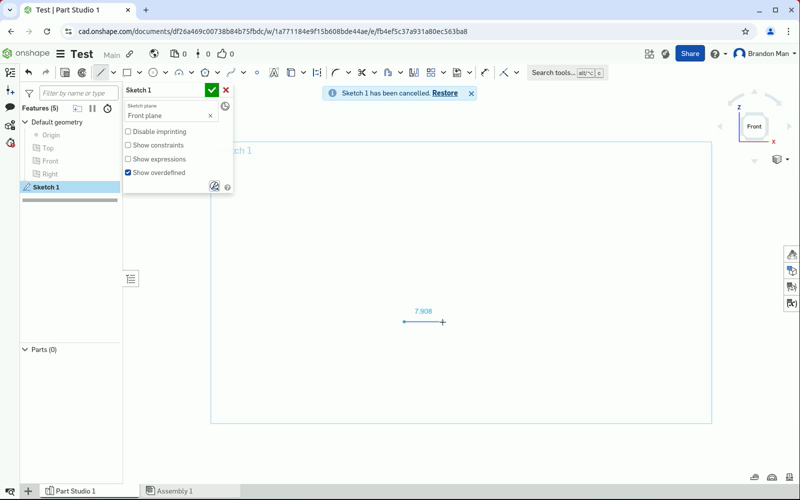
click(442, 321)
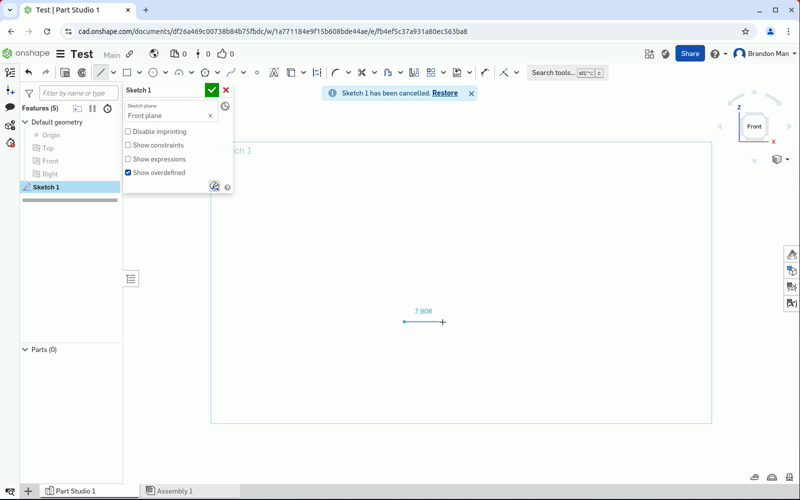
key_up(shift)
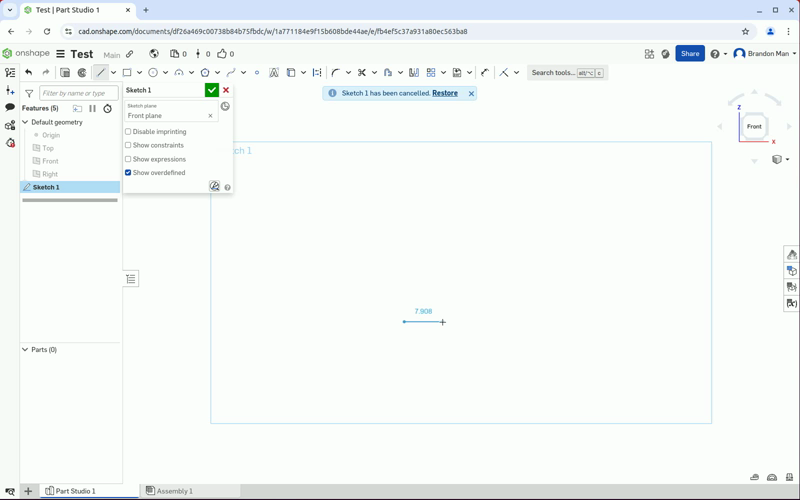
key_down(shift)
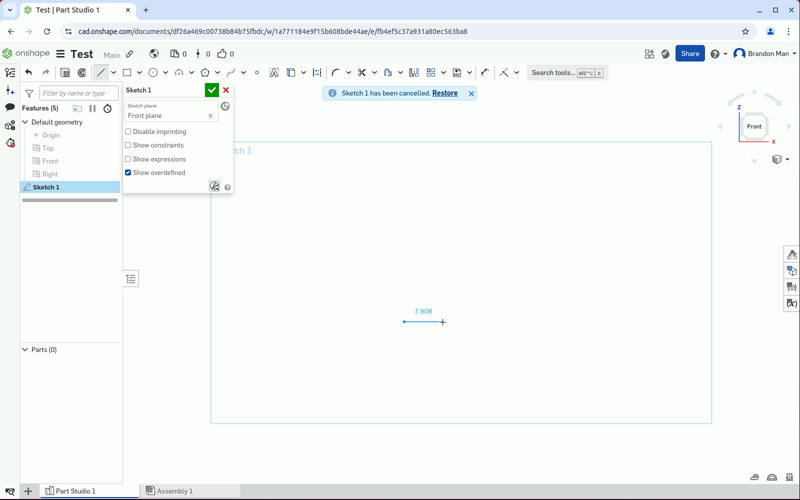
mouse_move(472, 321)
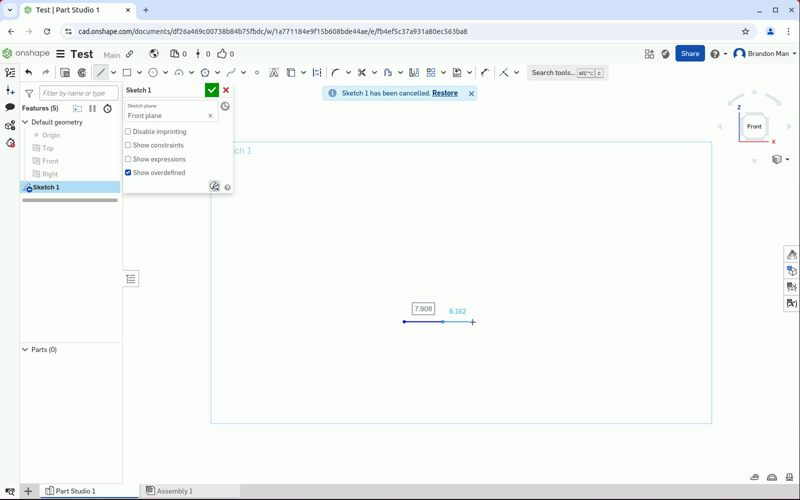
mouse_move(442, 283)
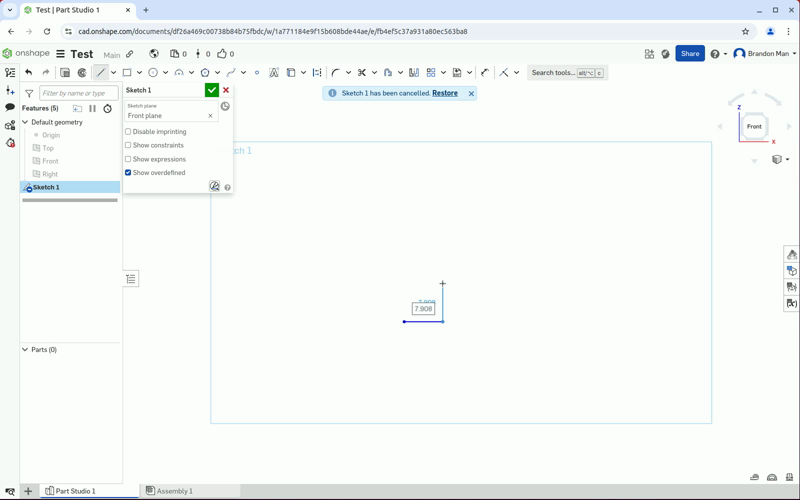
click(442, 283)
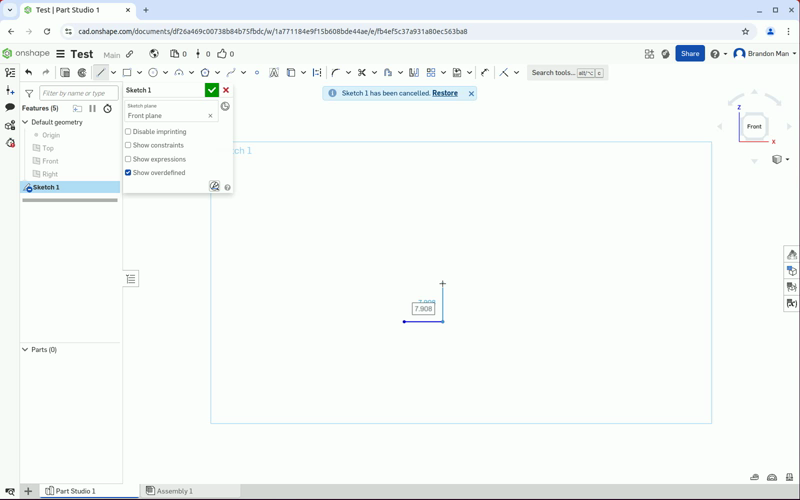
key_up(shift)
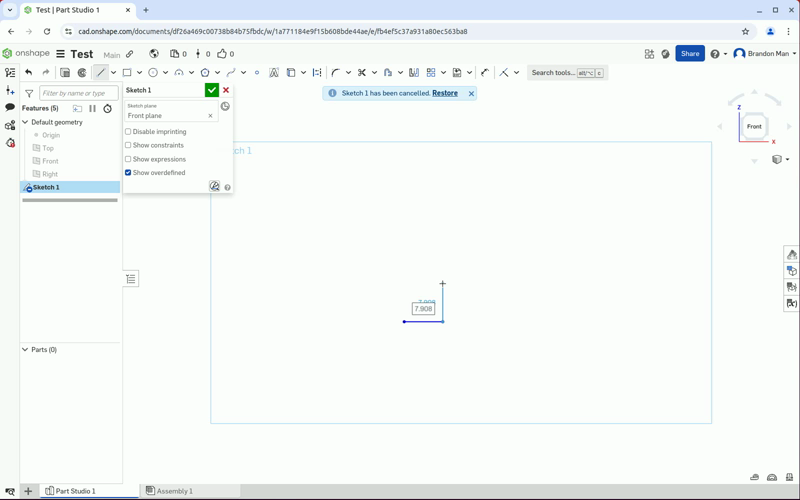
key_down(shift)
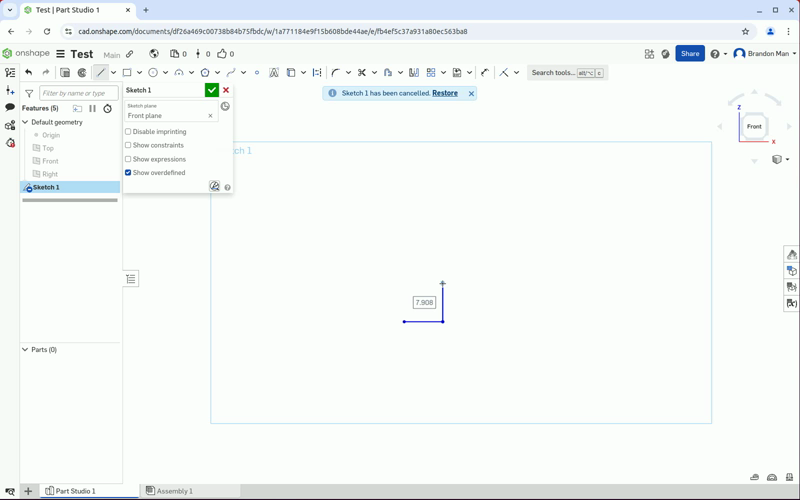
mouse_move(472, 283)
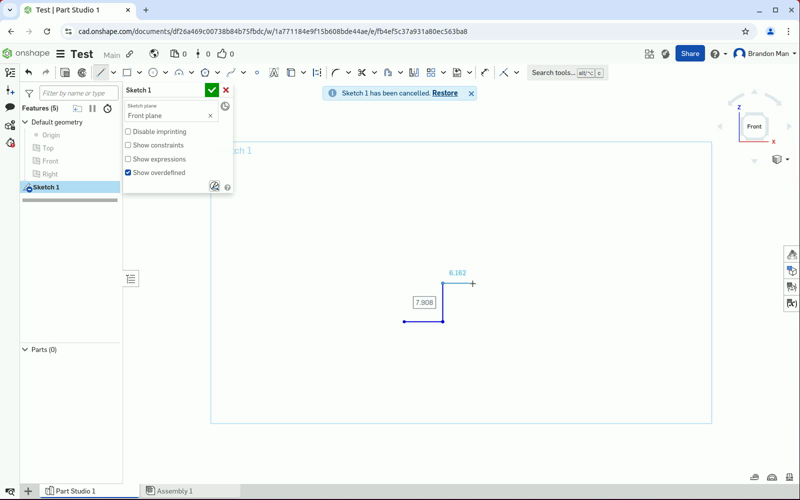
mouse_move(404, 283)
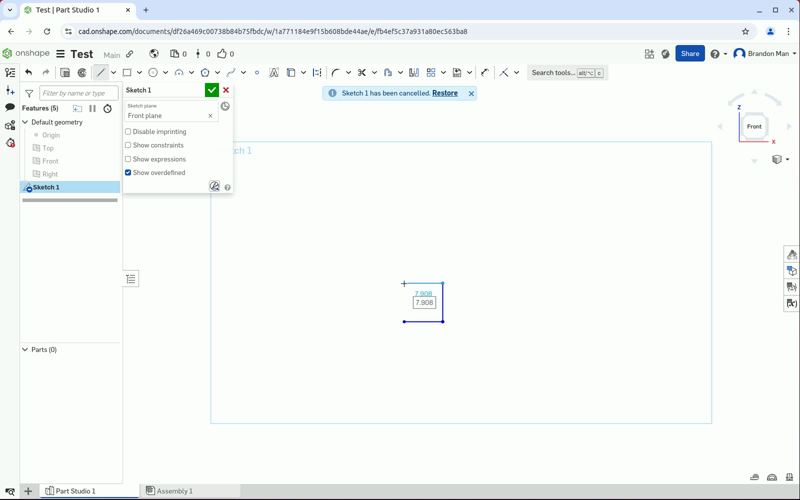
click(404, 283)
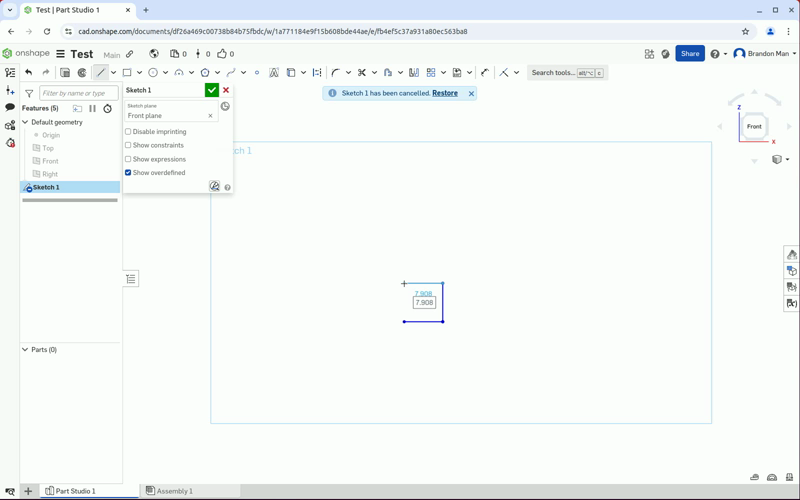
key_up(shift)
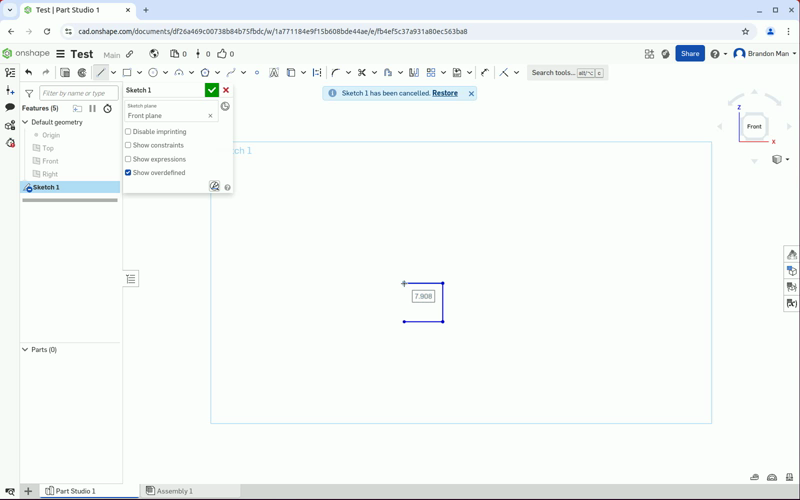
mouse_move(434, 283)
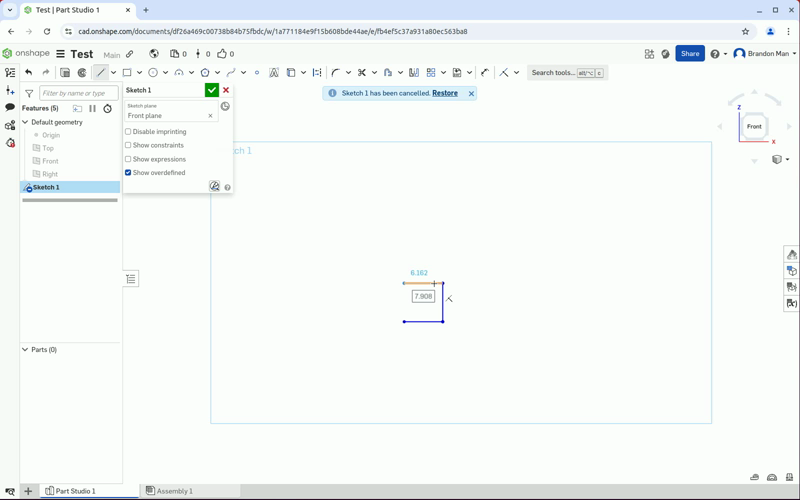
key_down(shift)
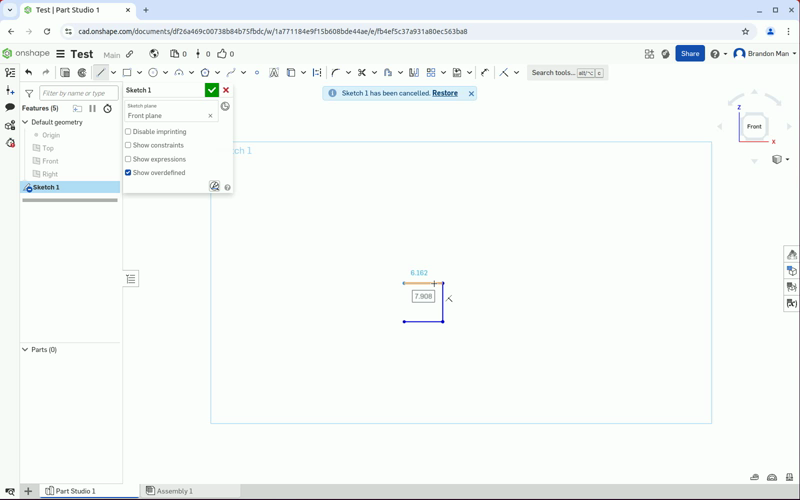
mouse_move(404, 321)
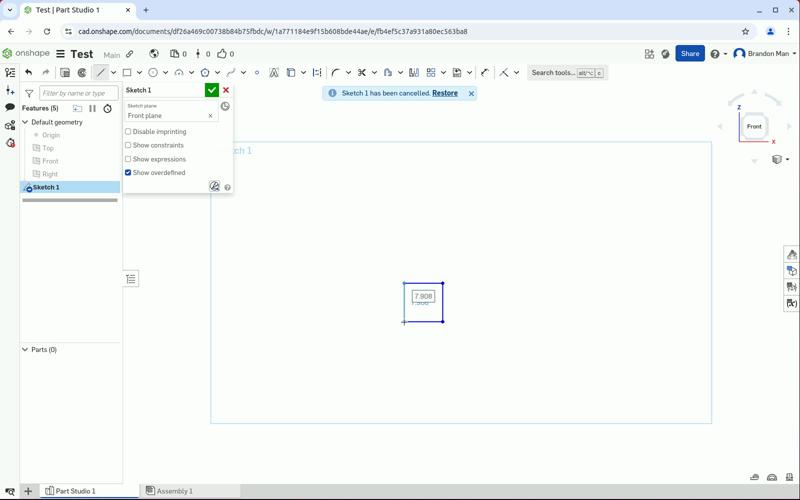
key_up(shift)
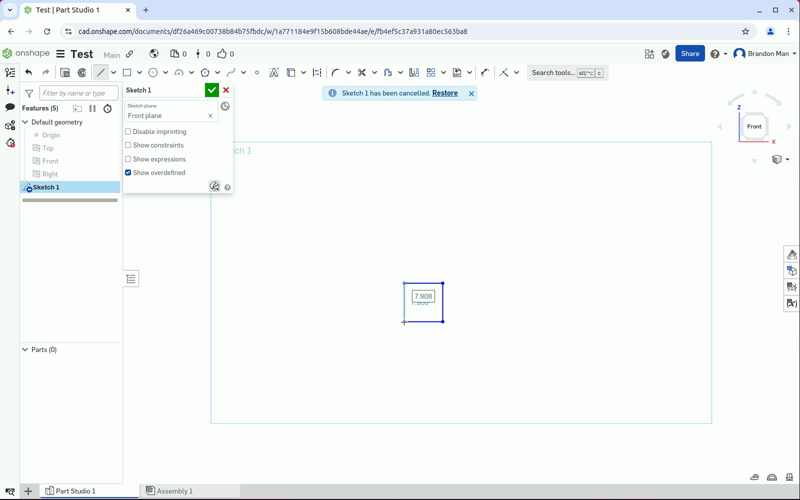
click(404, 321)
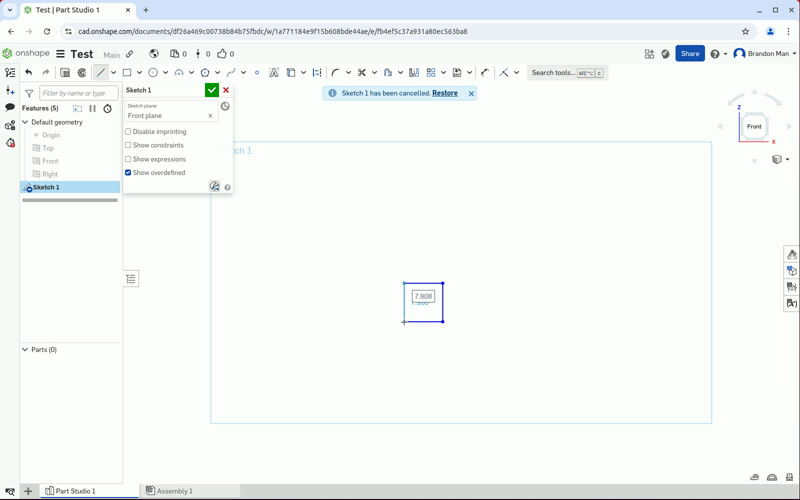
key(esc)
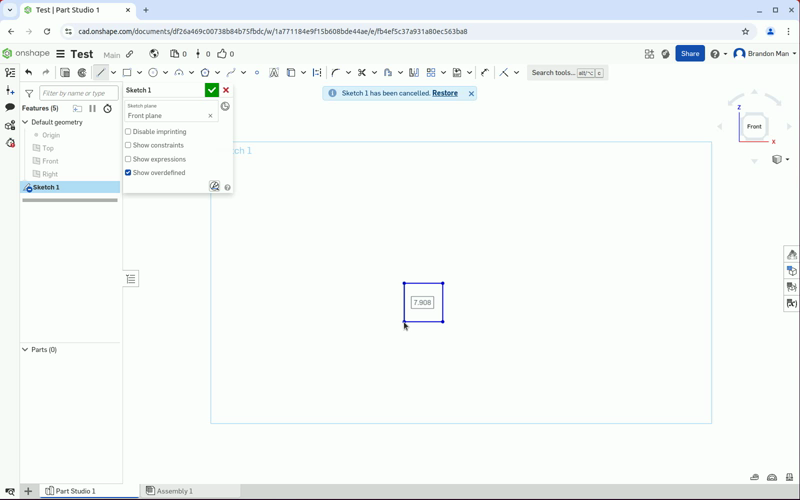
mouse_move(438, 304)
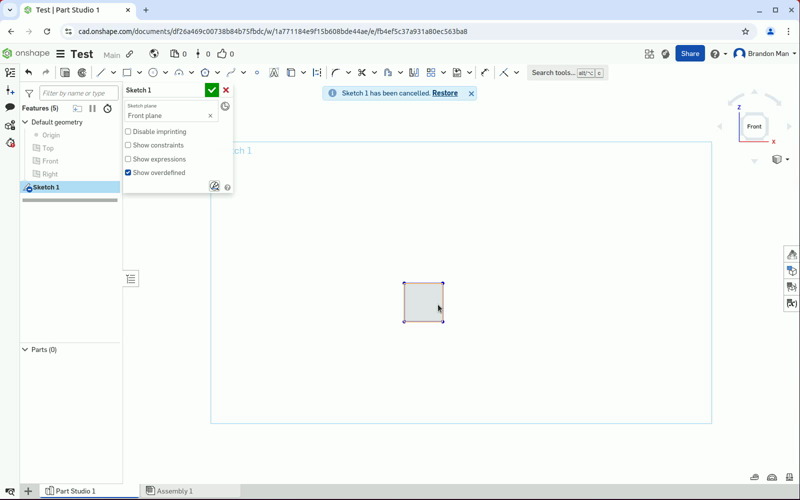
scroll(6)
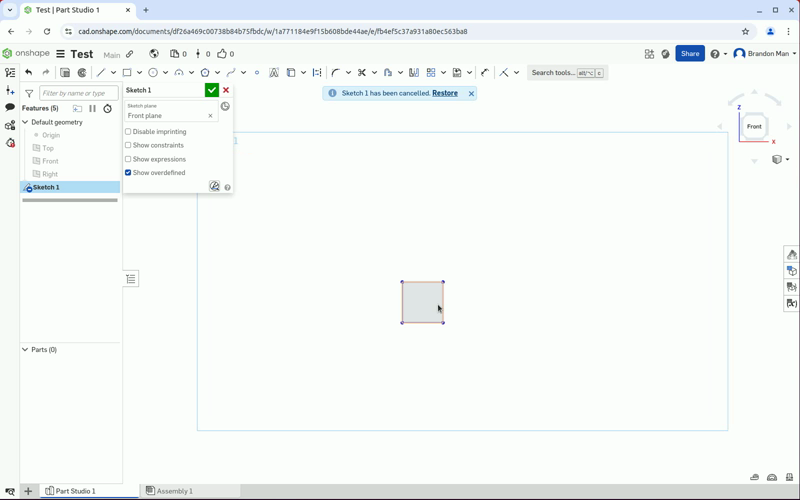
scroll(6)
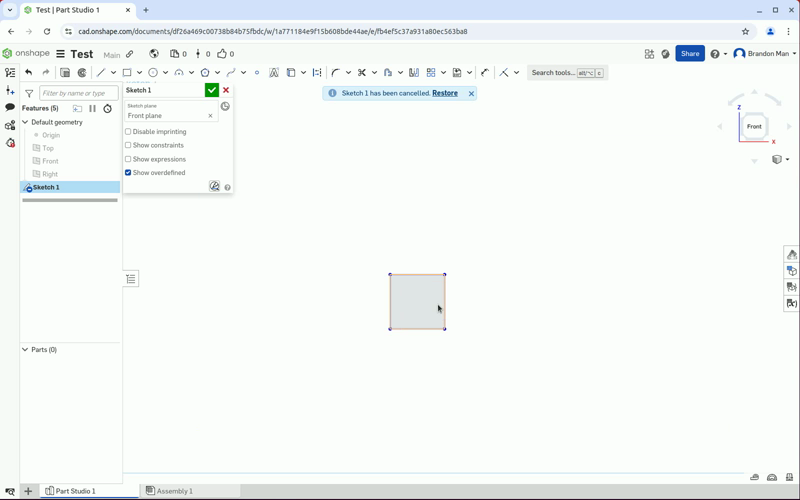
scroll(6)
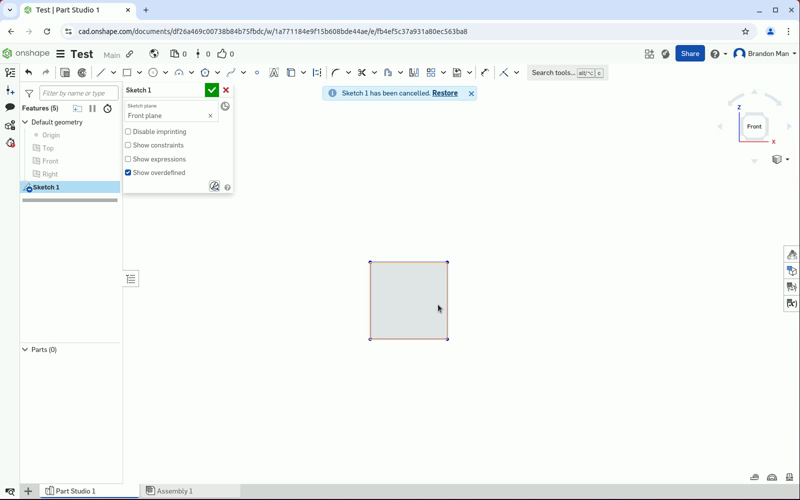
scroll(6)
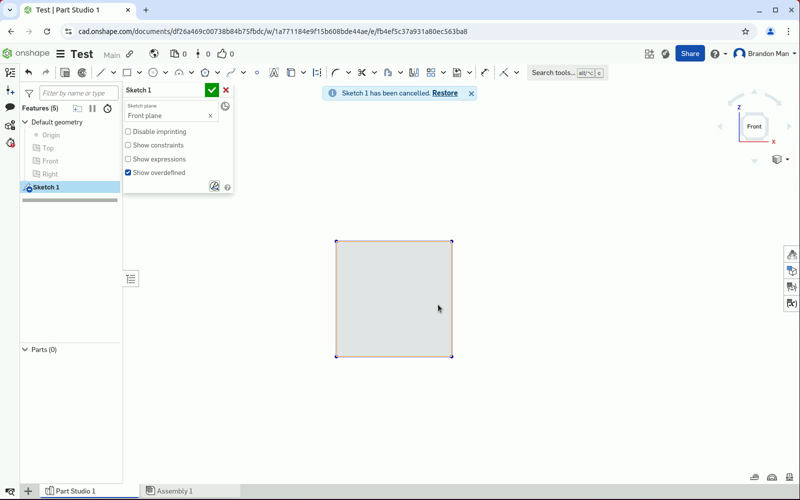
scroll(6)
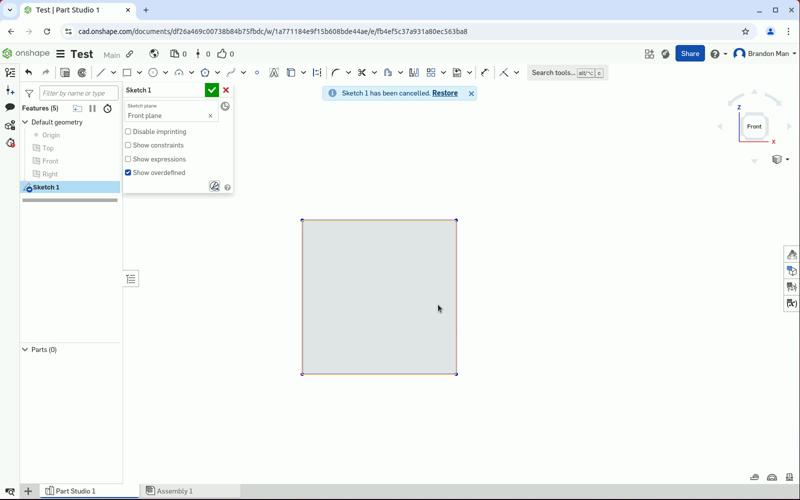
scroll(6)
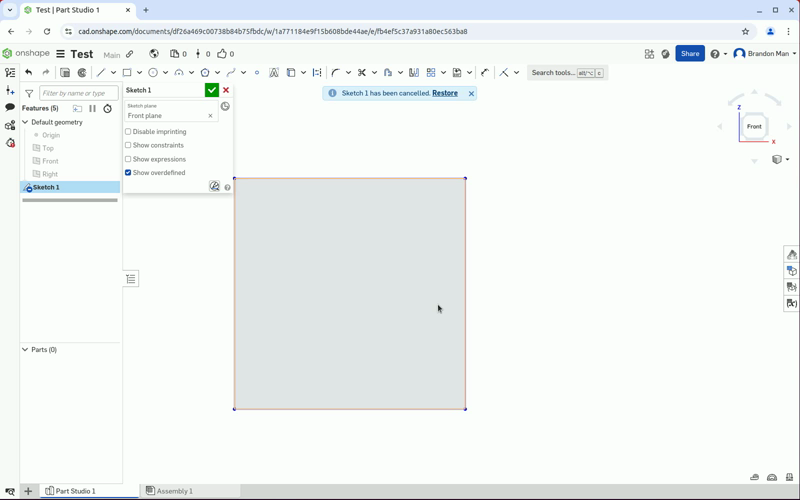
scroll(6)
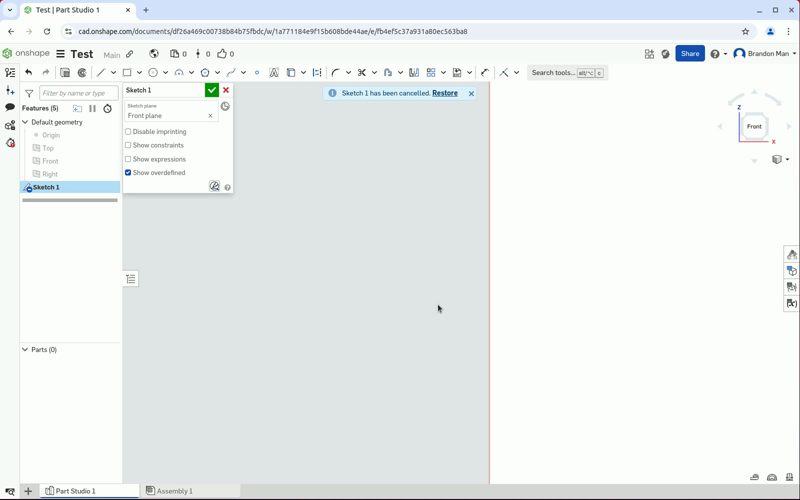
click(438, 304)
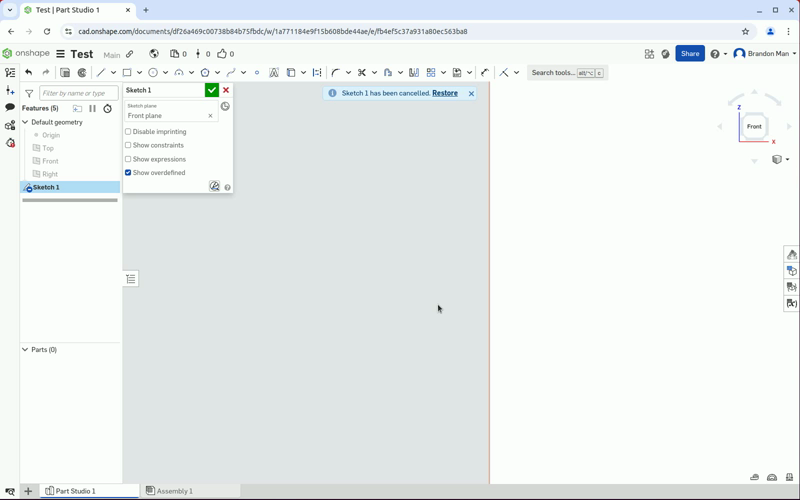
scroll(-6)
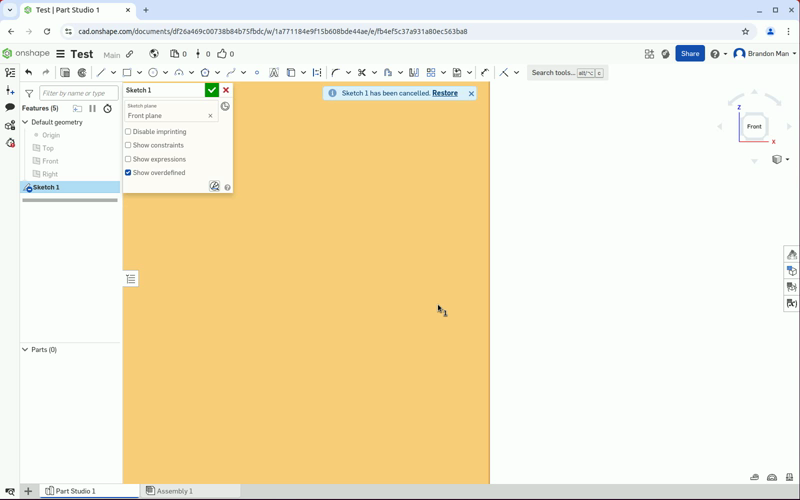
scroll(-6)
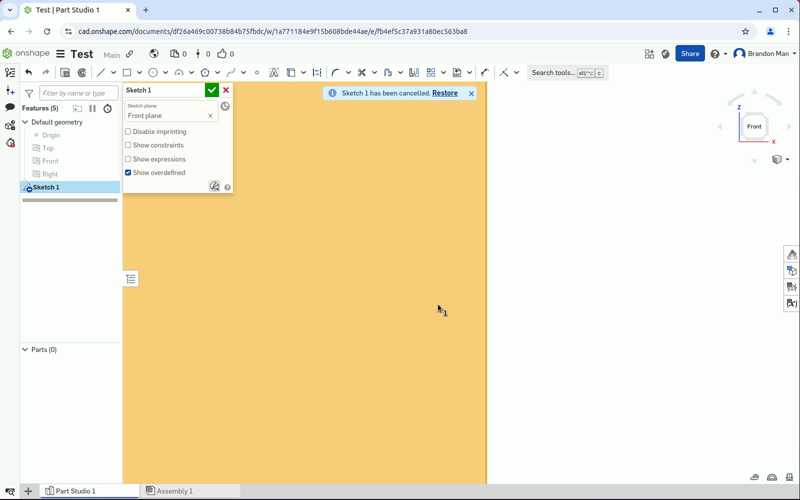
scroll(-6)
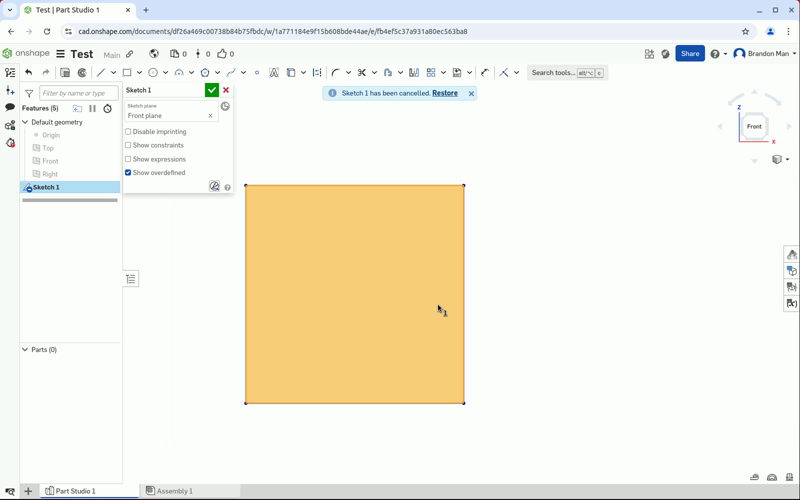
scroll(-6)
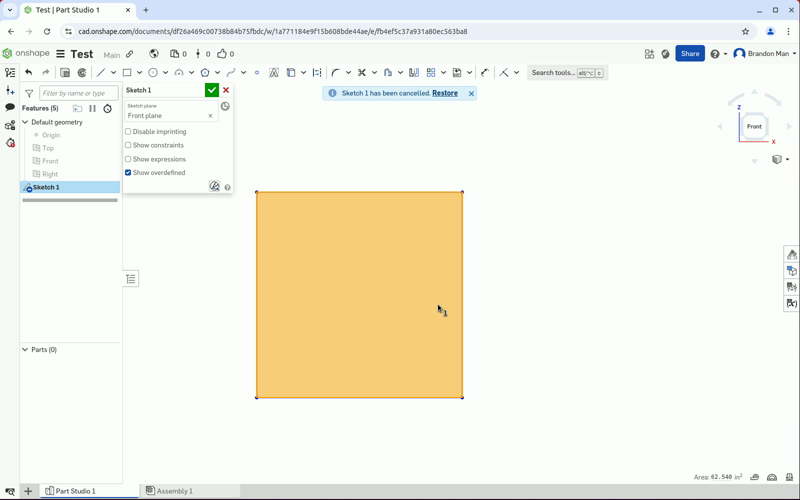
scroll(-6)
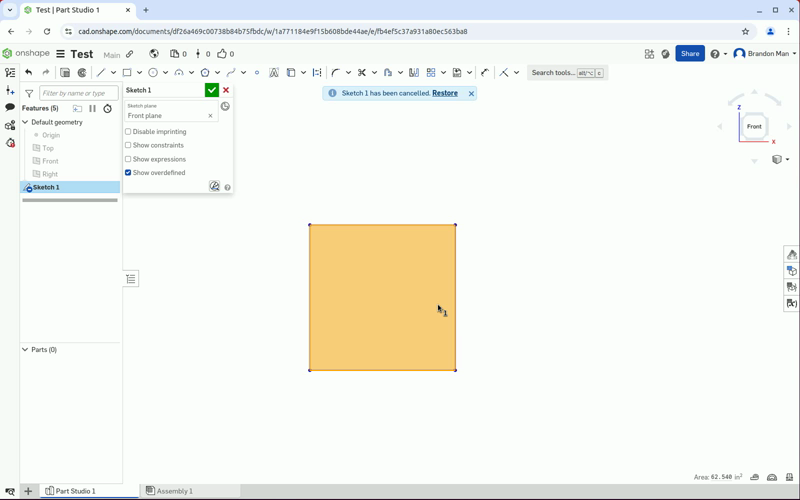
scroll(-6)
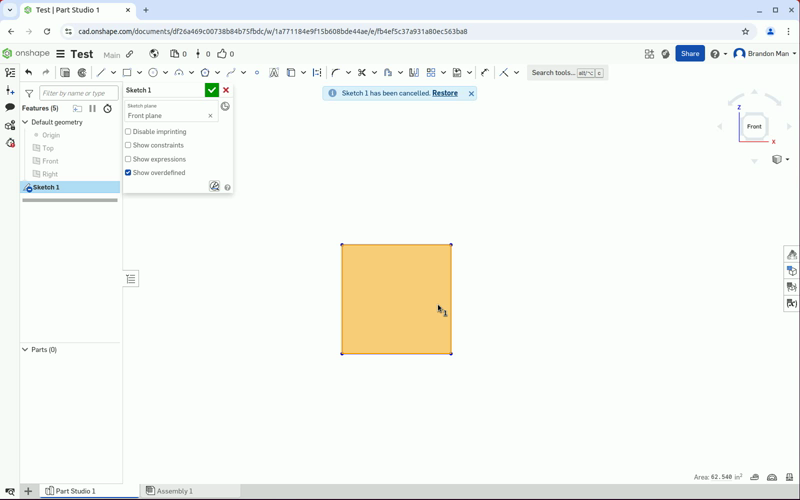
scroll(-6)
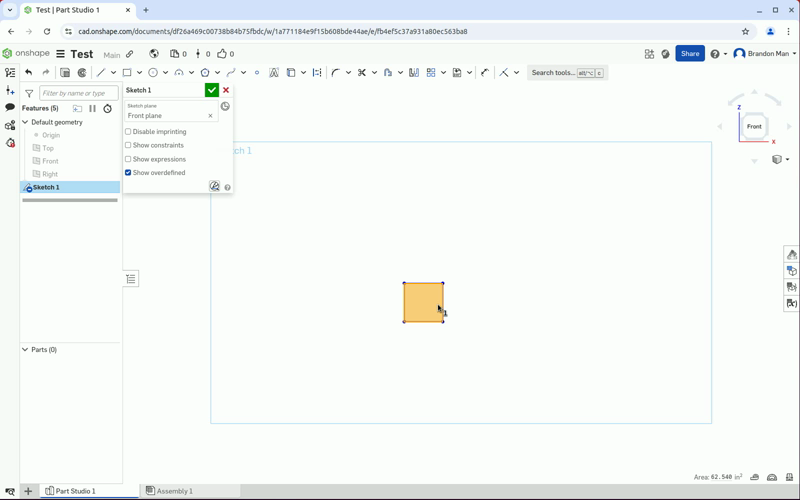
mouse_move(73, 352)
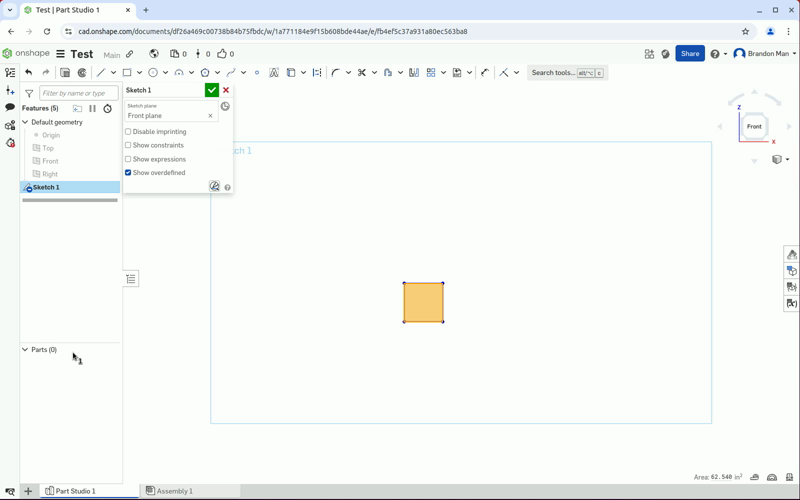
key(shift+y)
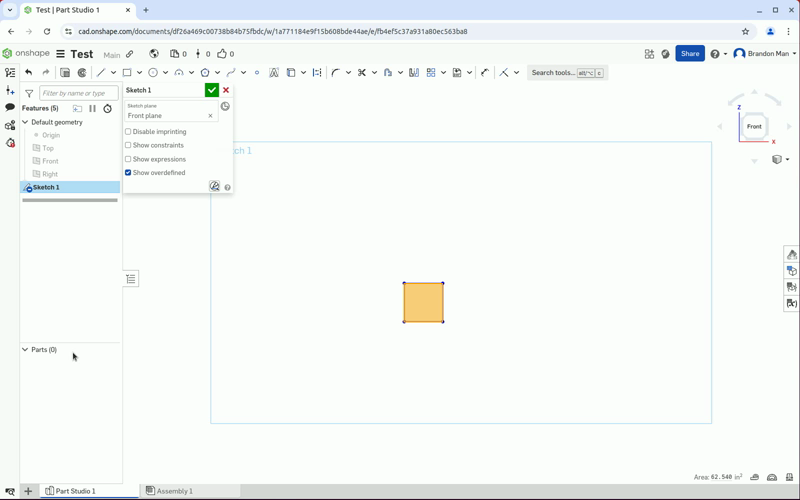
key(shift+e)
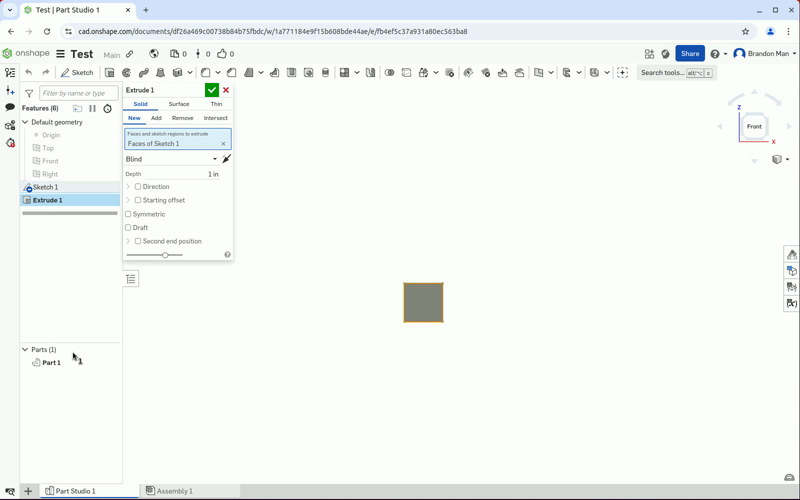
mouse_move(143, 106)
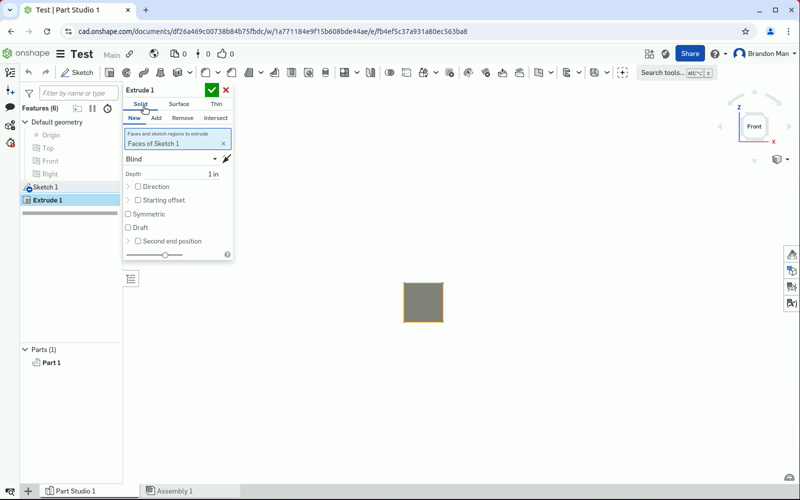
click(143, 106)
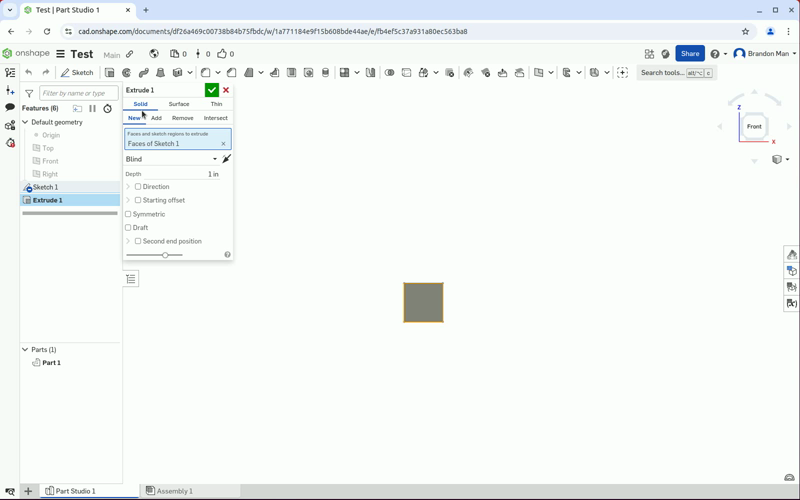
mouse_move(137, 120)
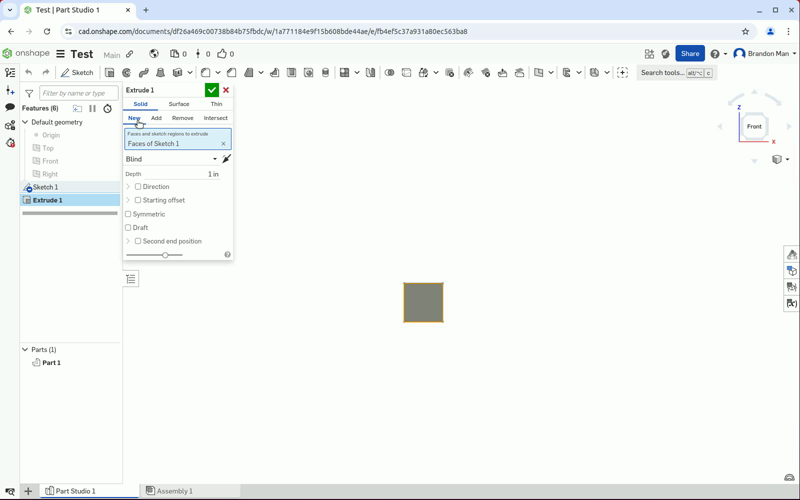
click(137, 120)
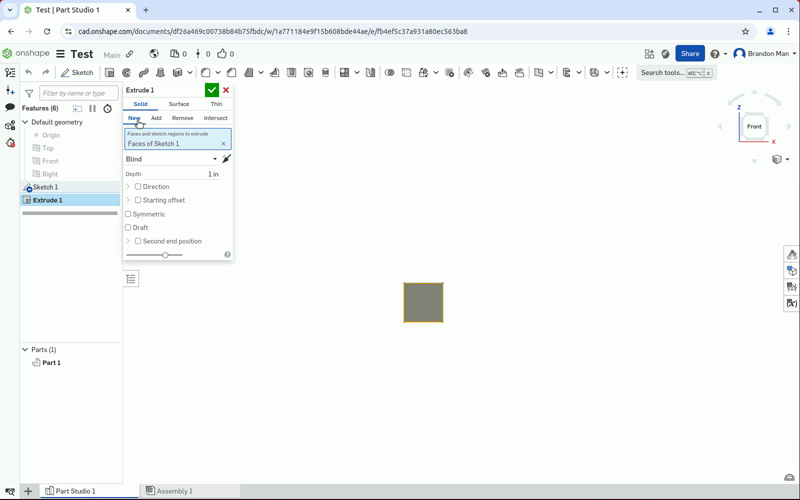
key(tab, 4)
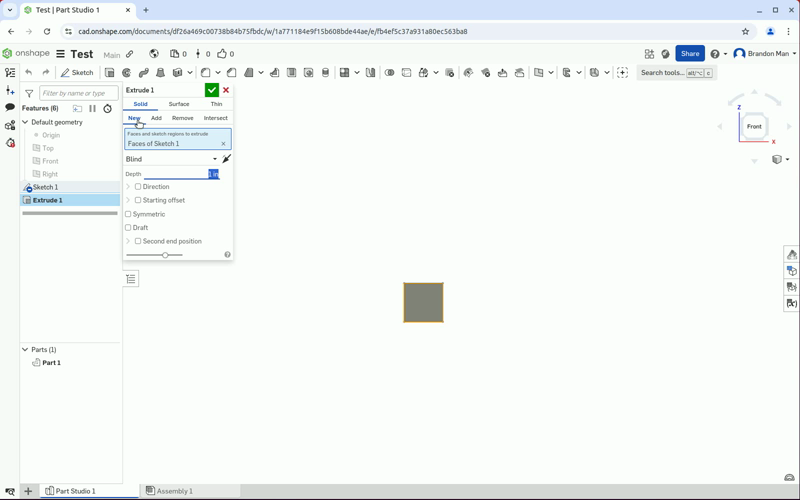
text(11.554)
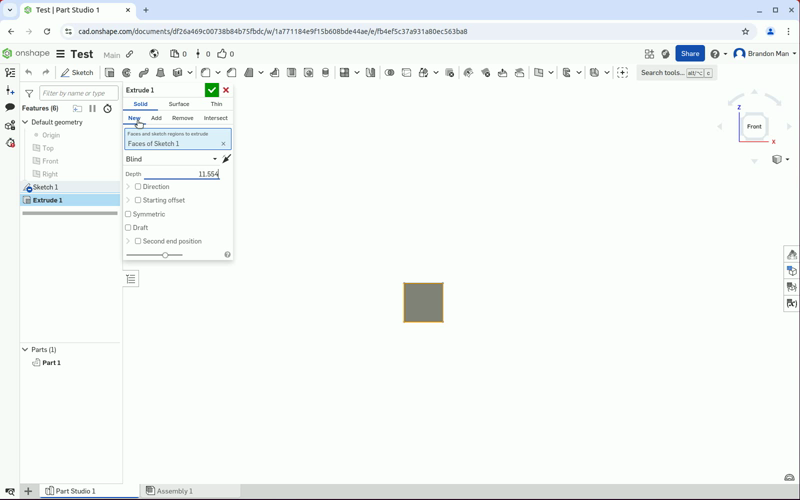
key(enter)
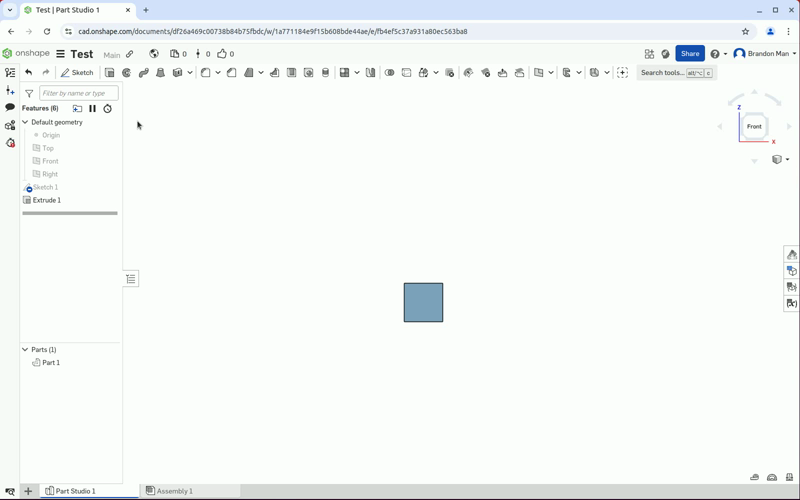
key(shift+h)
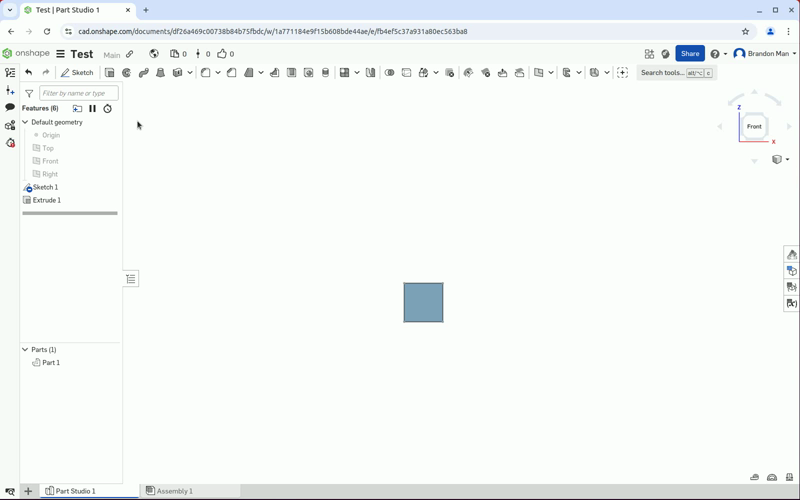
key(shift+h)
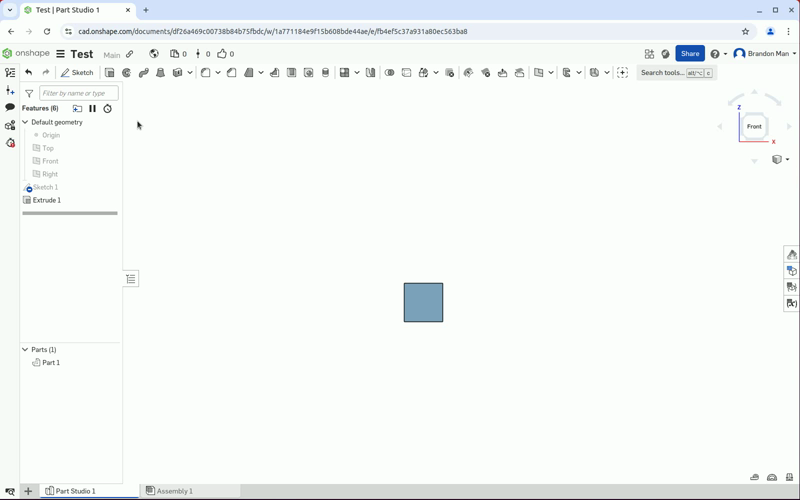
mouse_move(73, 189)
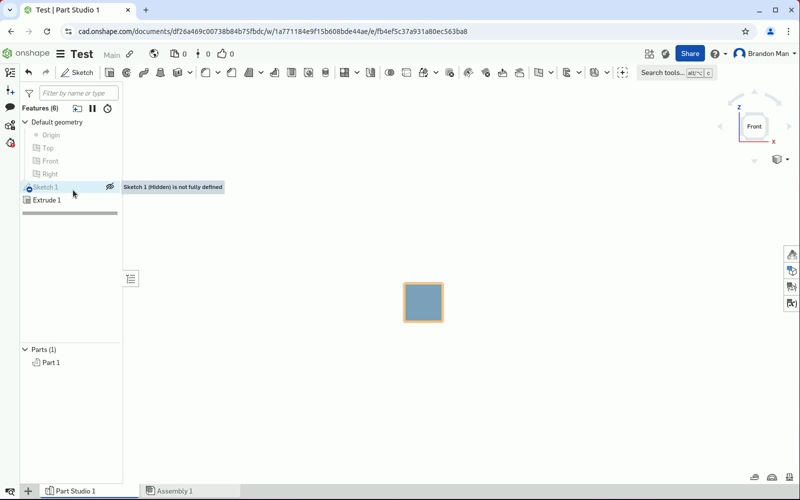
click(73, 189)
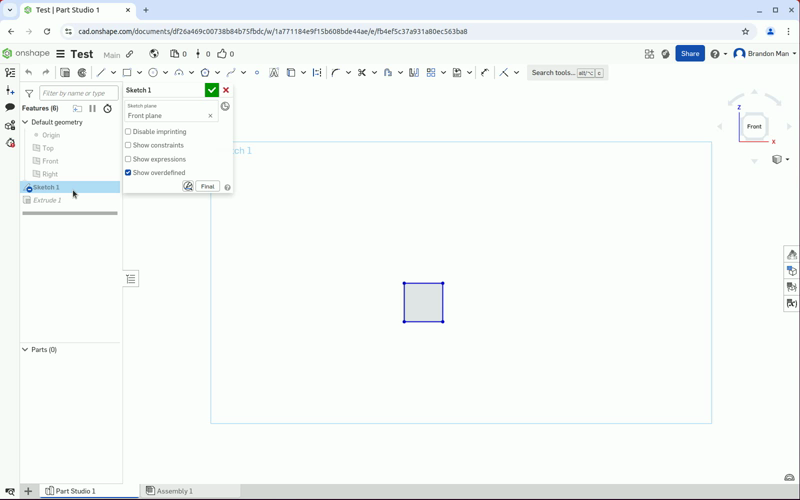
mouse_move(229, 92)
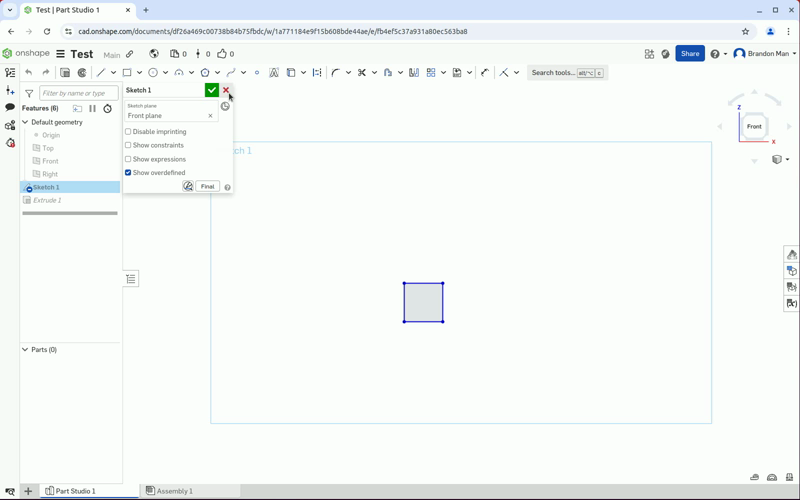
click(229, 92)
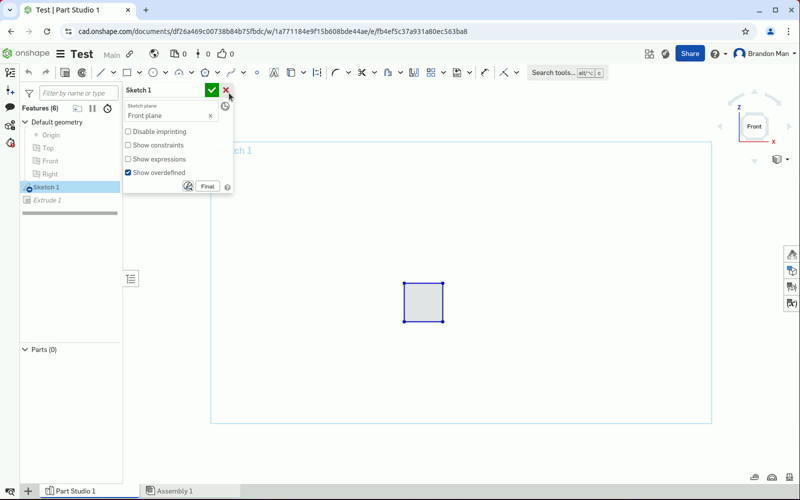
key(shift+s)
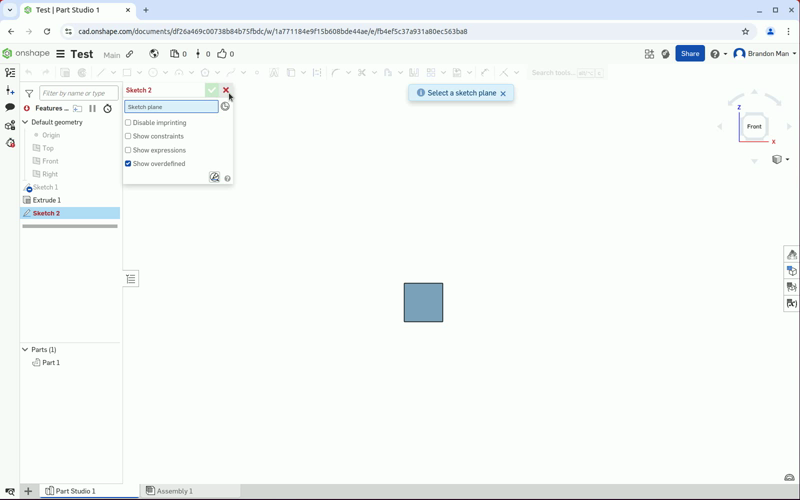
mouse_move(73, 163)
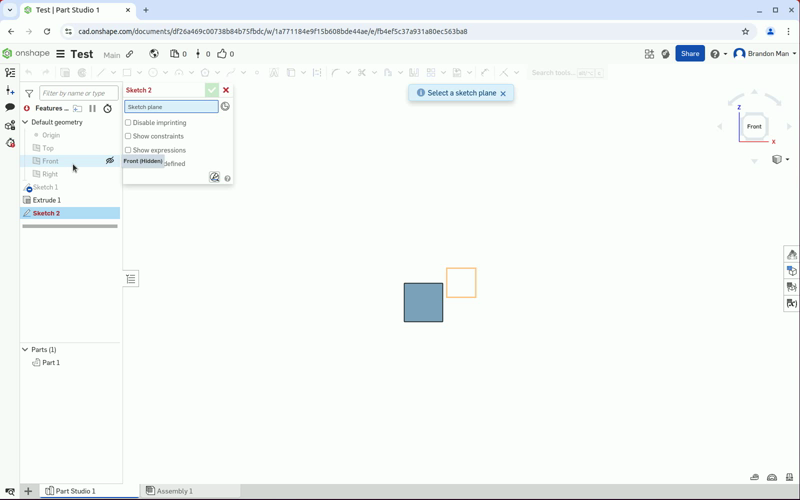
click(73, 163)
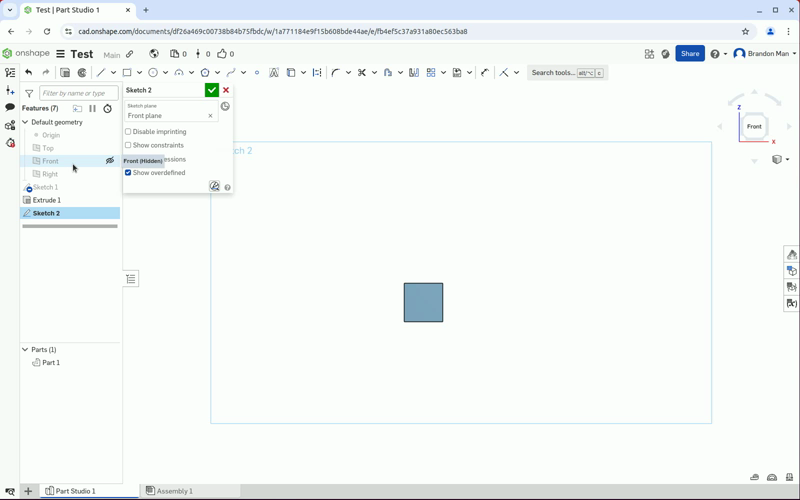
mouse_move(73, 352)
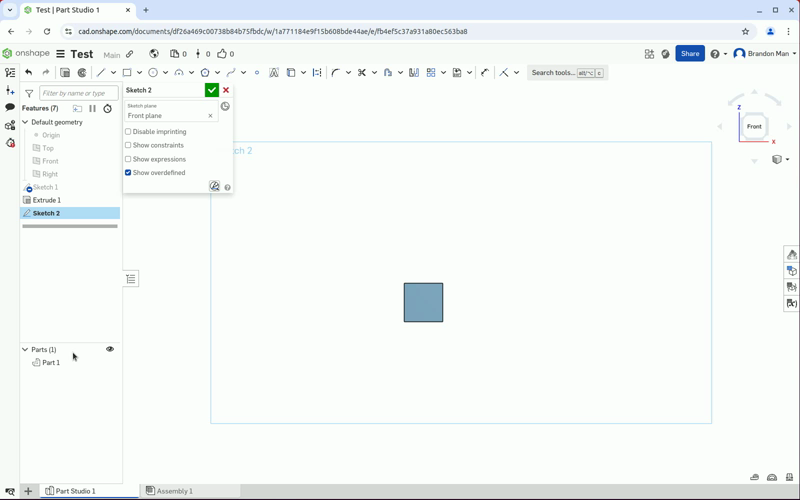
key(y)
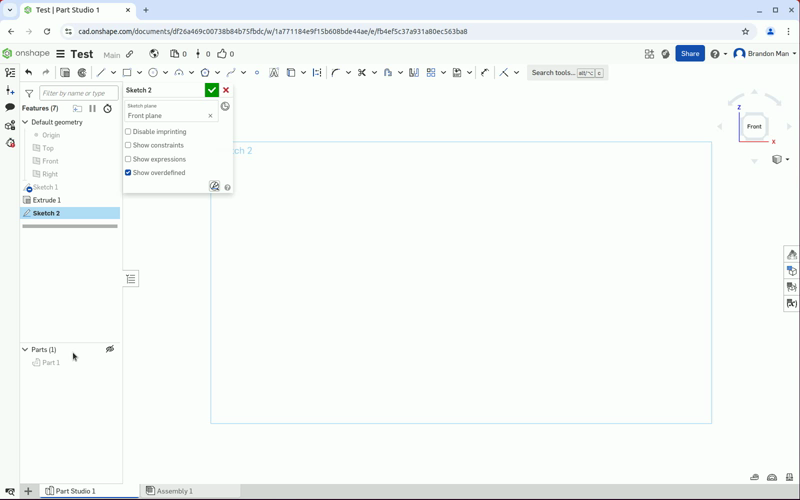
key(l)
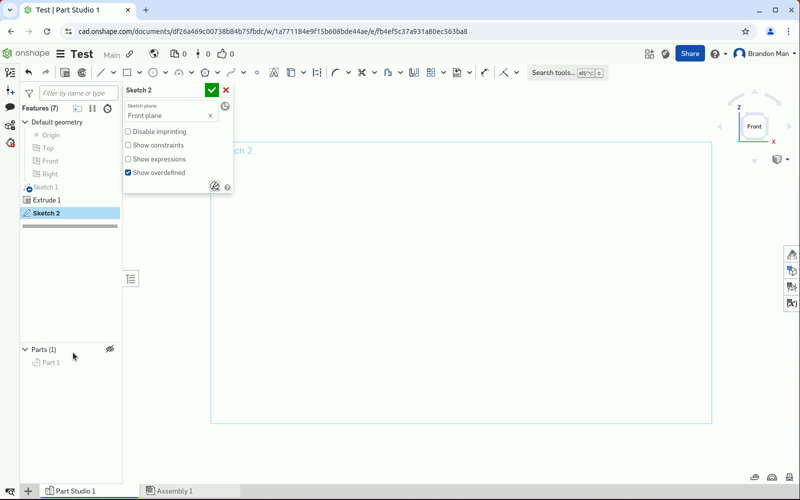
key_down(shift)
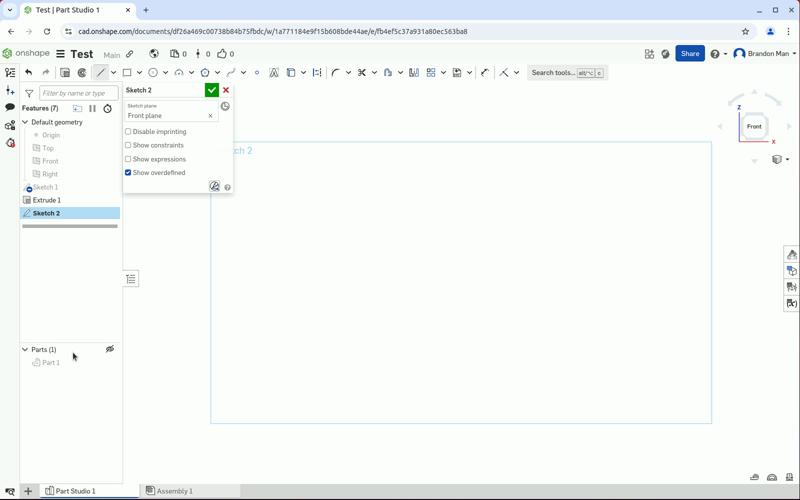
mouse_move(479, 321)
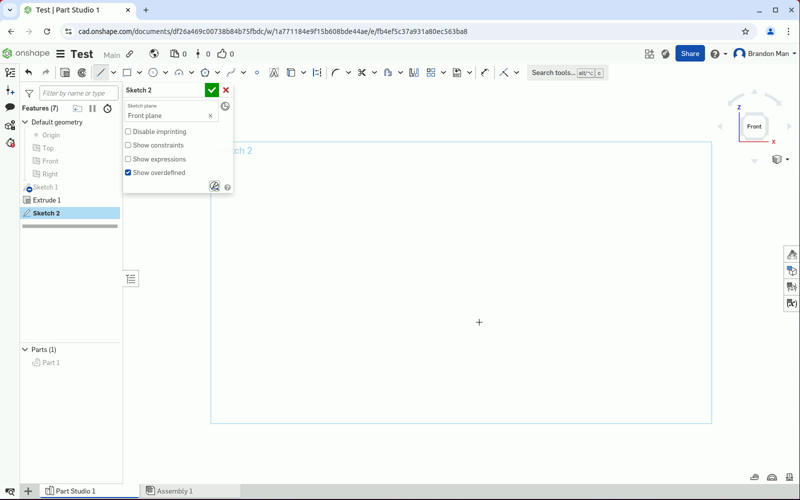
click(479, 321)
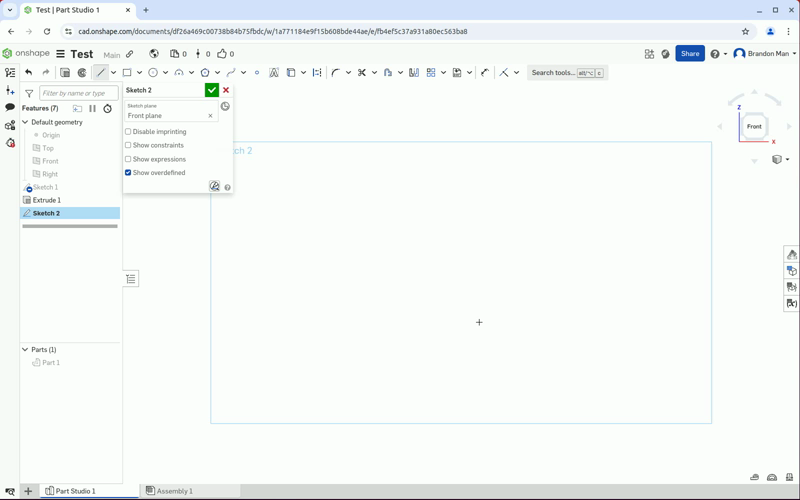
key_up(shift)
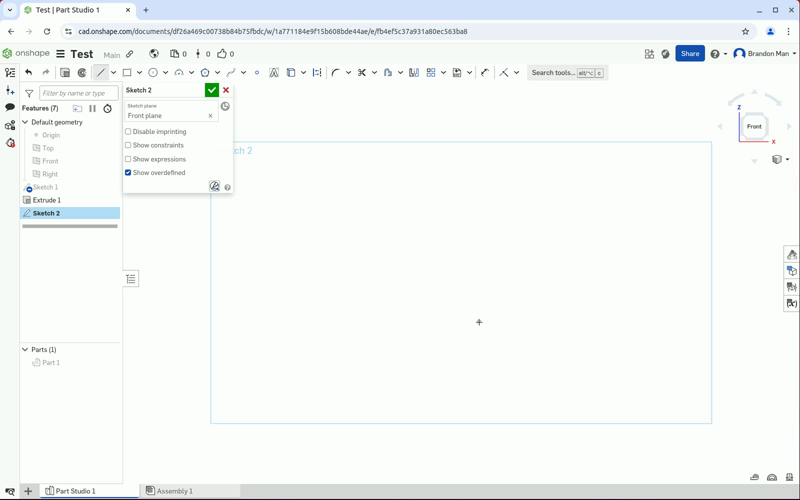
key_down(shift)
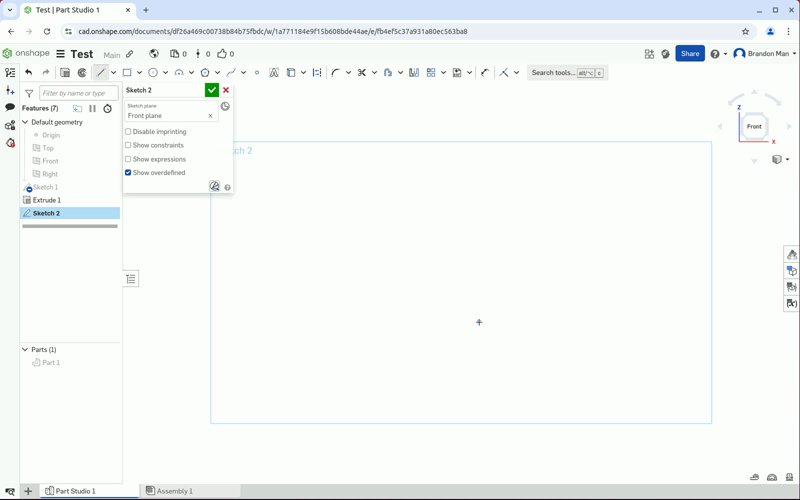
mouse_move(509, 321)
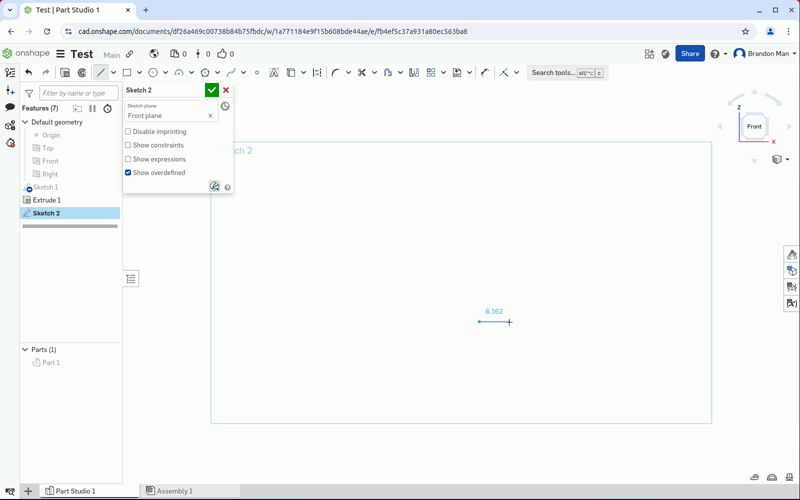
mouse_move(517, 321)
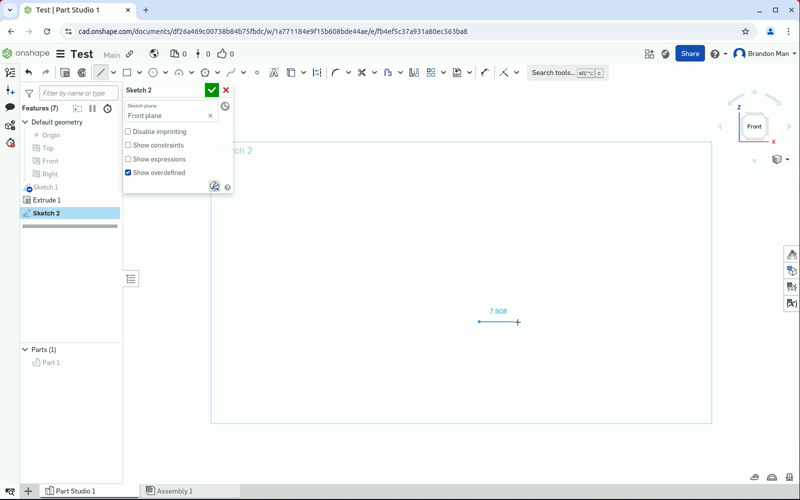
click(517, 321)
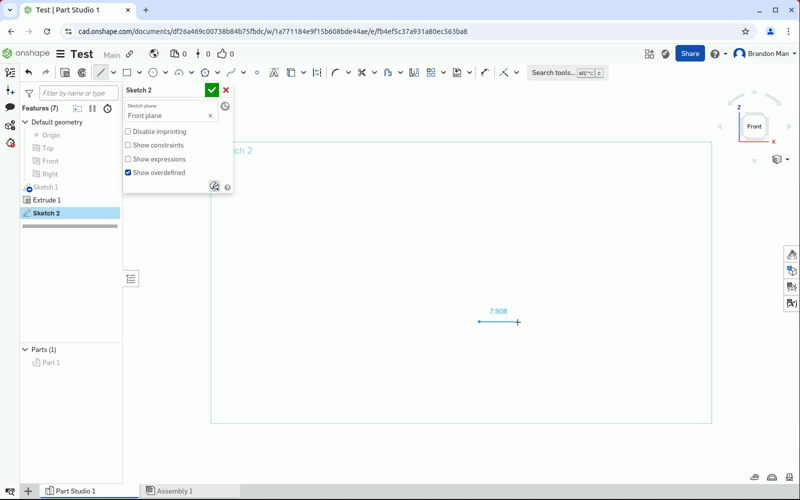
key_up(shift)
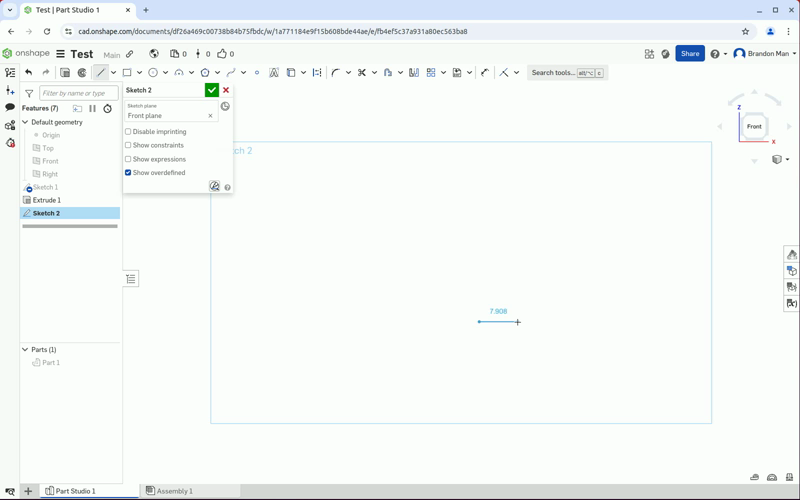
key_down(shift)
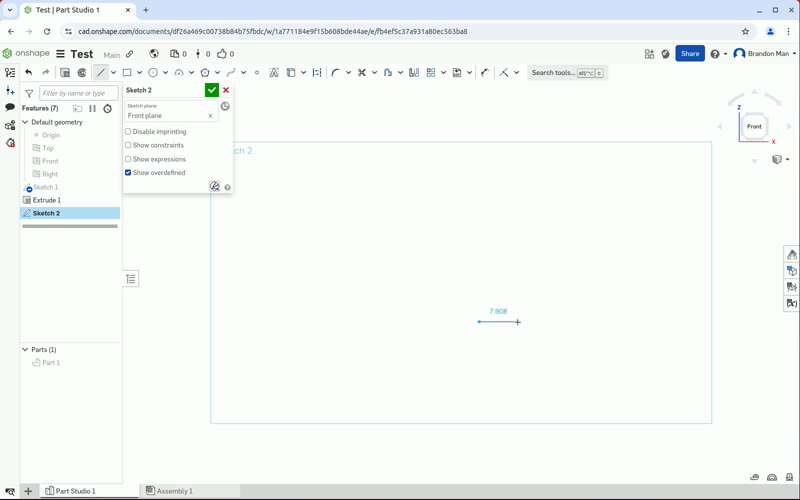
mouse_move(547, 321)
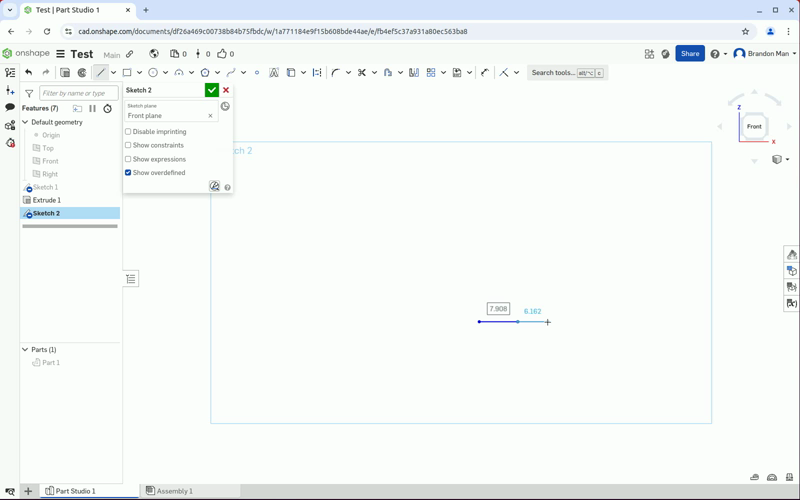
mouse_move(517, 283)
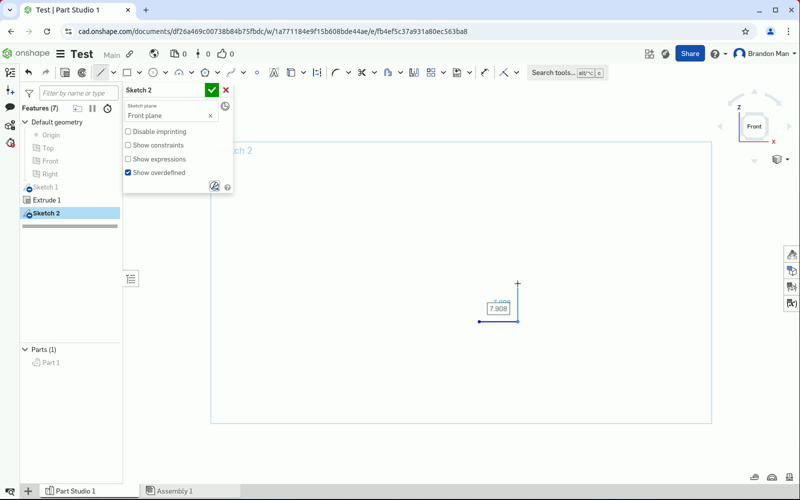
click(517, 283)
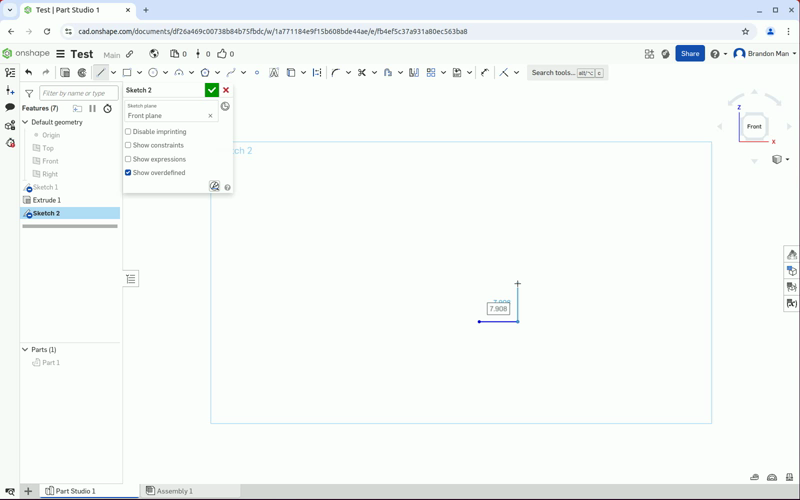
key_up(shift)
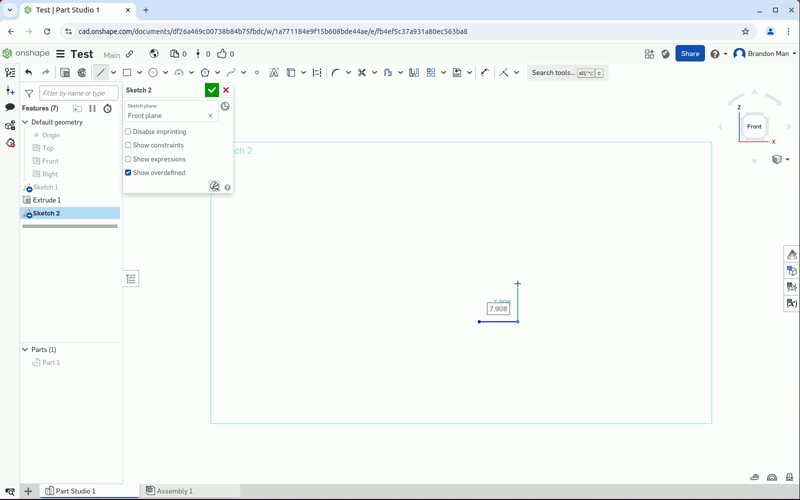
key_down(shift)
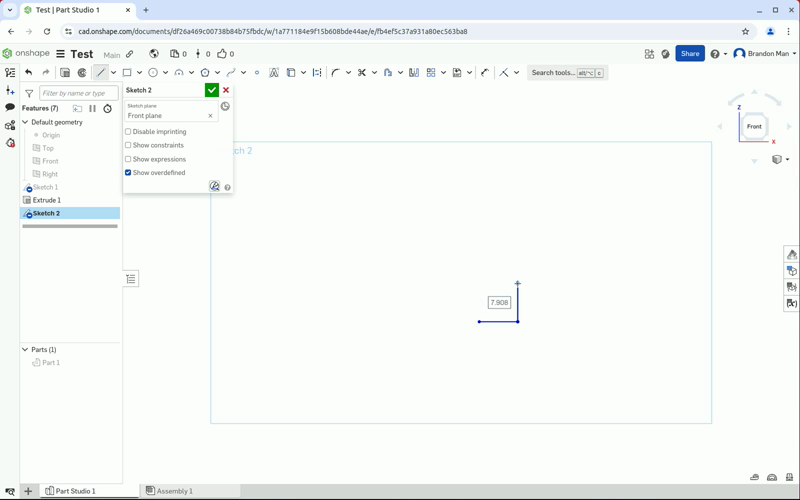
mouse_move(547, 283)
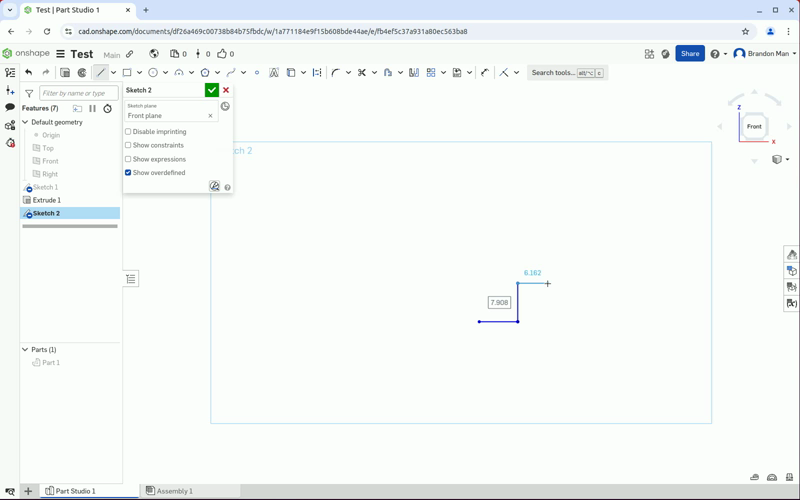
mouse_move(479, 283)
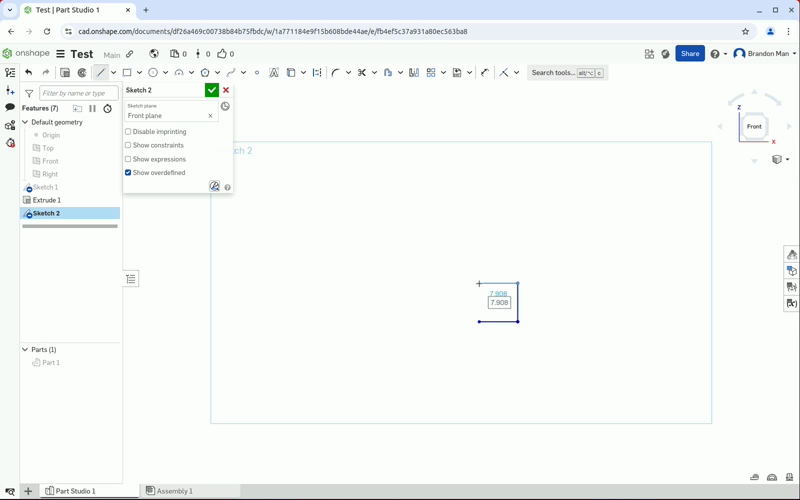
click(479, 283)
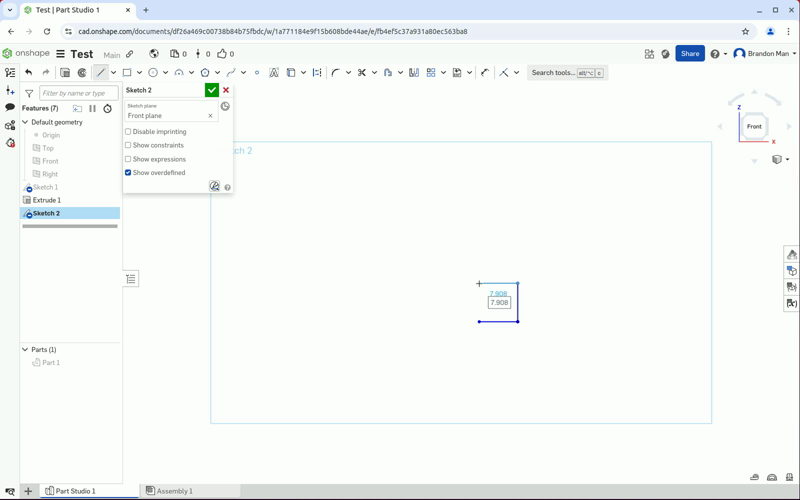
key_up(shift)
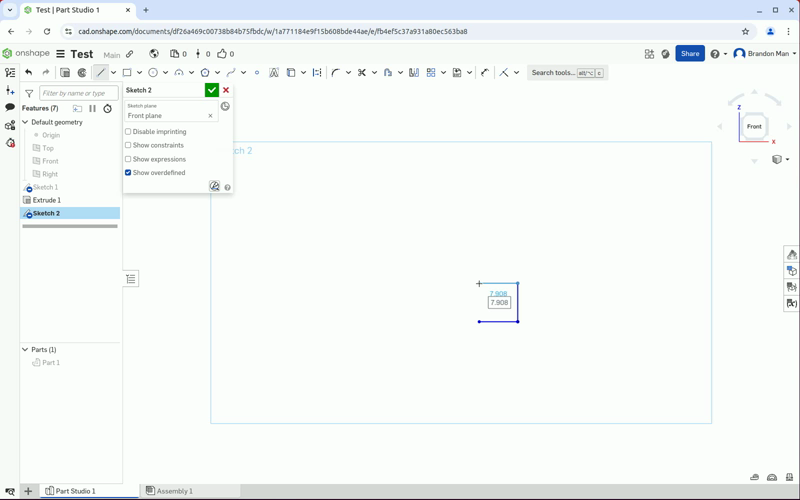
mouse_move(509, 283)
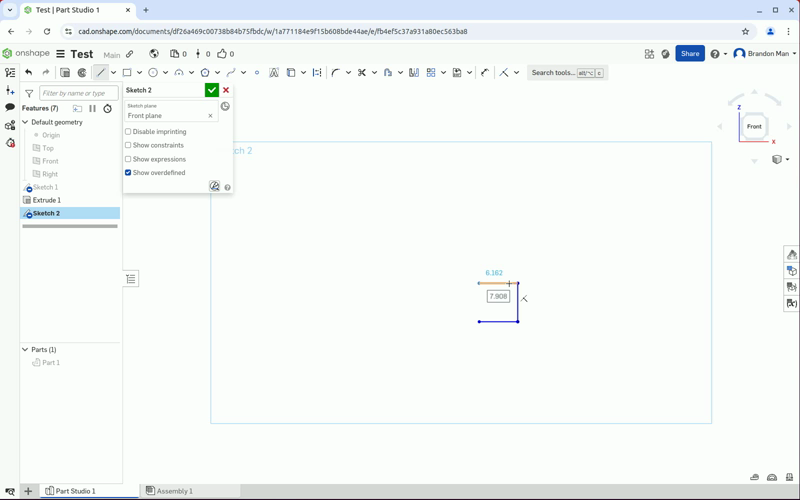
key_down(shift)
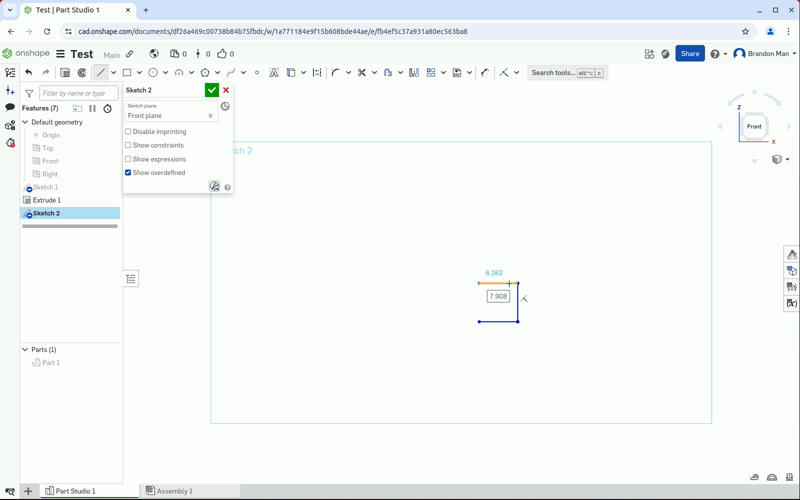
mouse_move(479, 321)
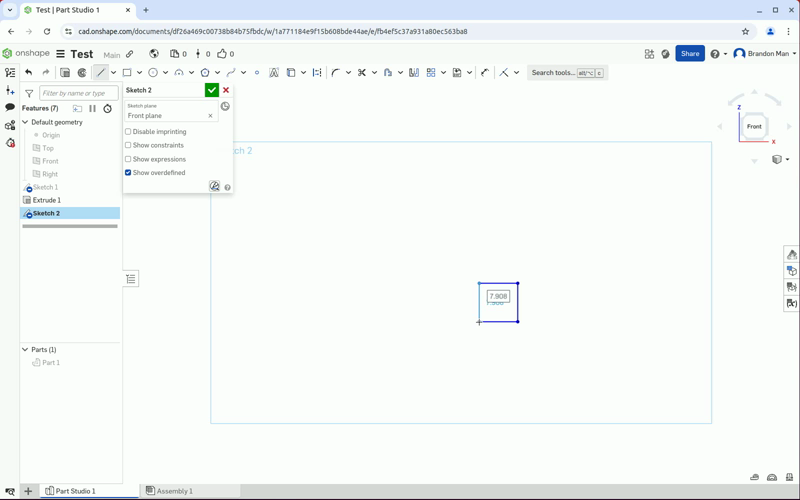
key_up(shift)
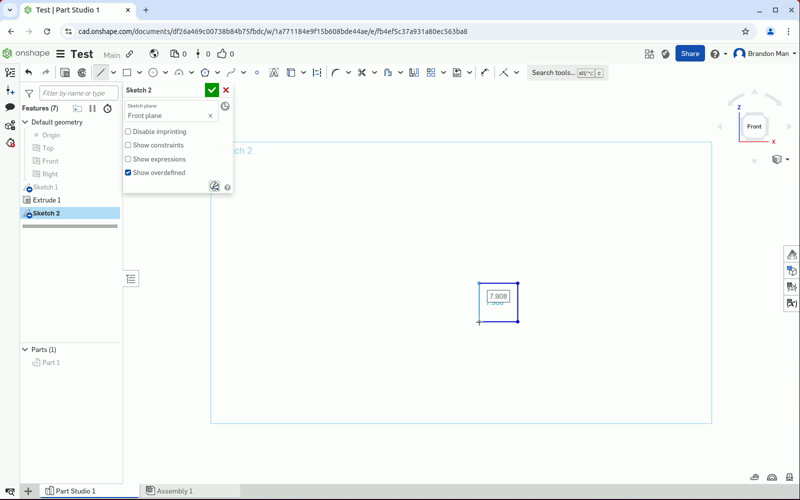
click(479, 321)
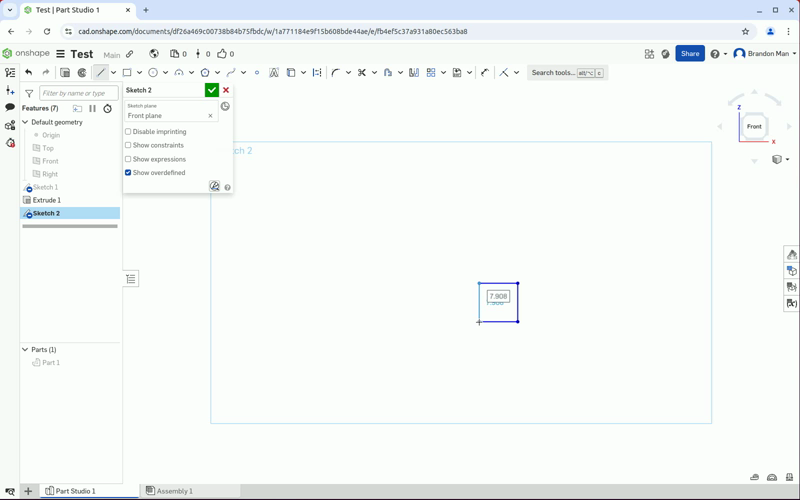
key(esc)
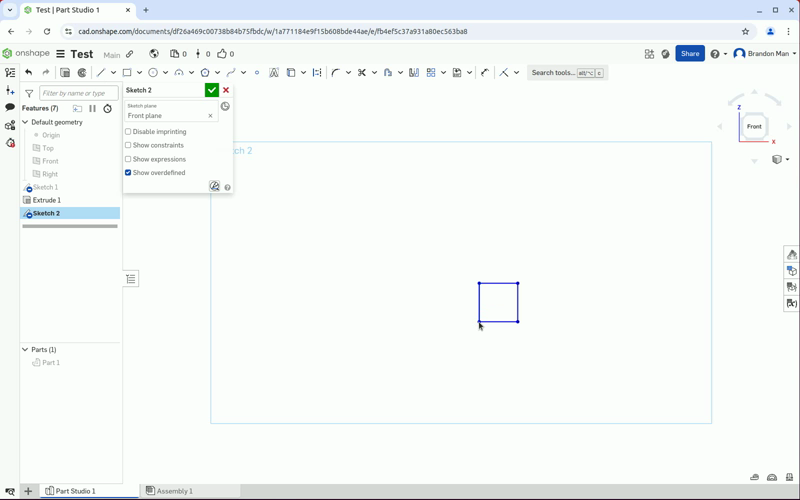
mouse_move(501, 288)
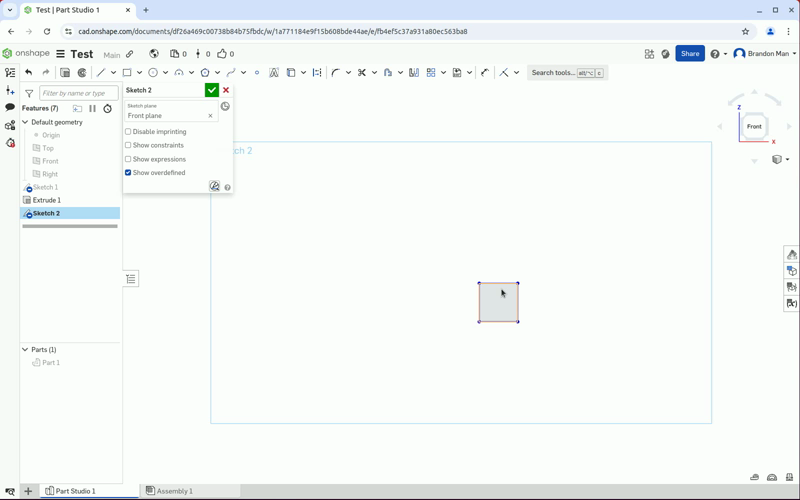
scroll(6)
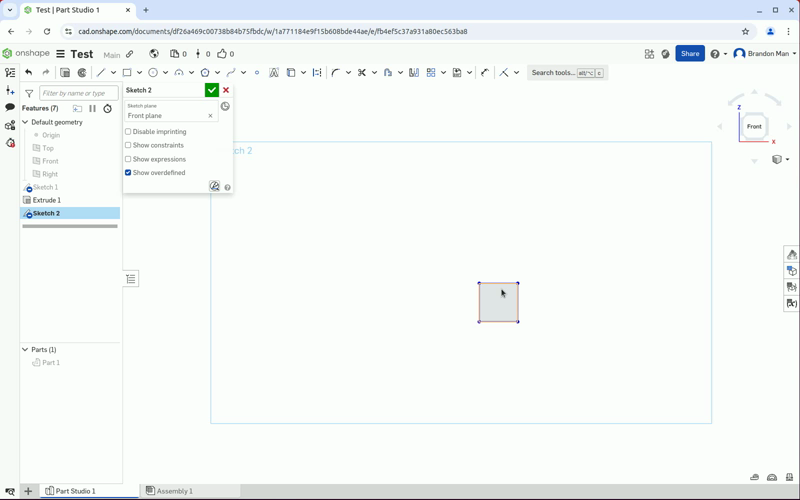
scroll(6)
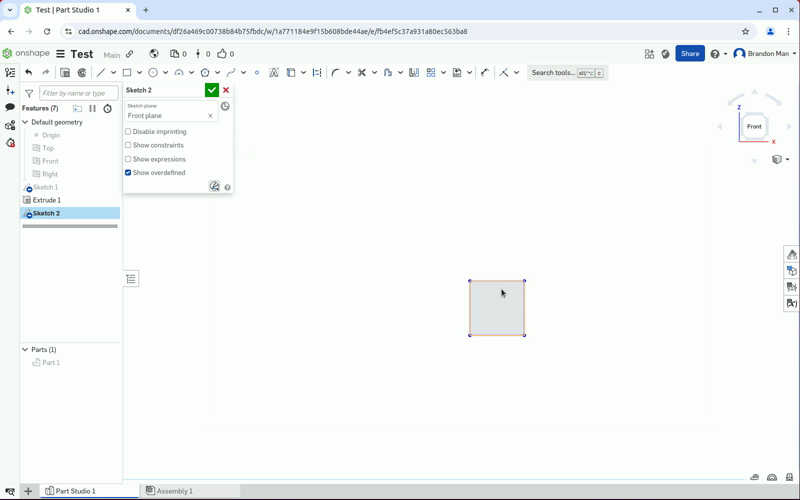
scroll(6)
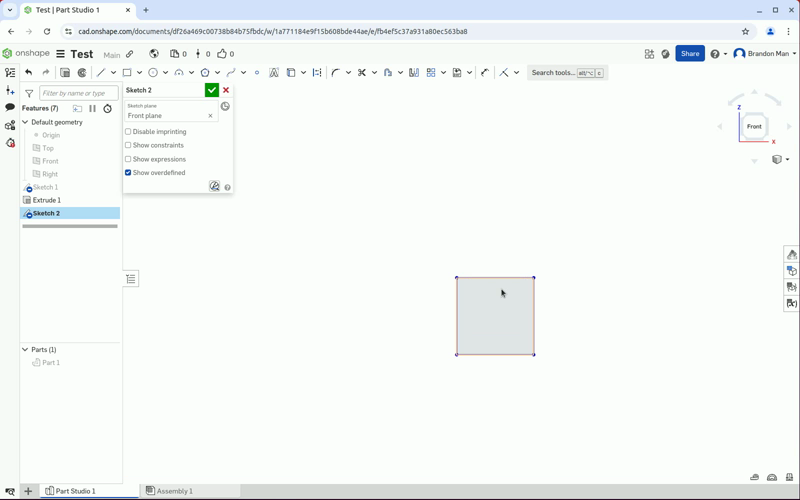
scroll(6)
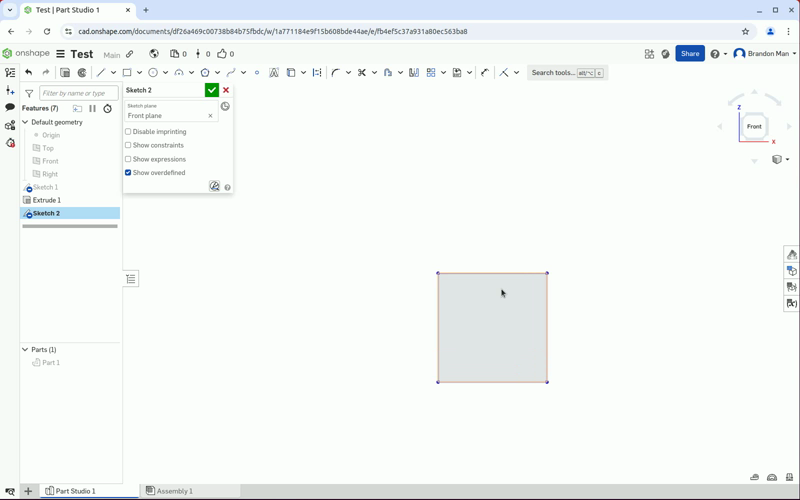
scroll(6)
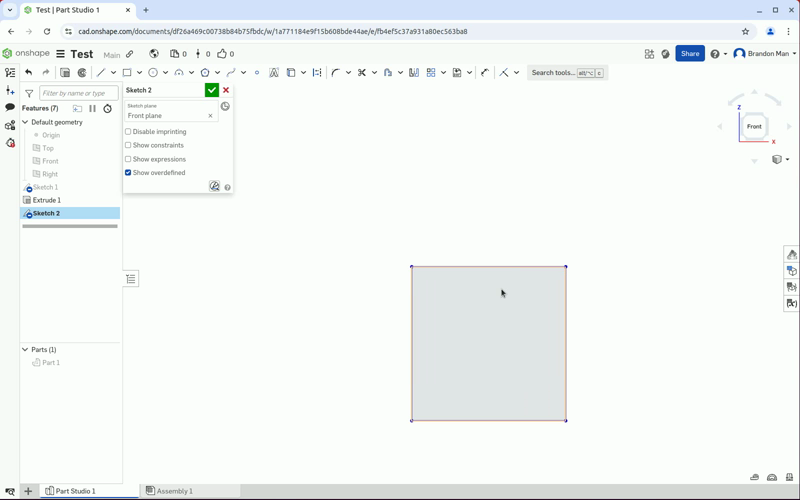
scroll(6)
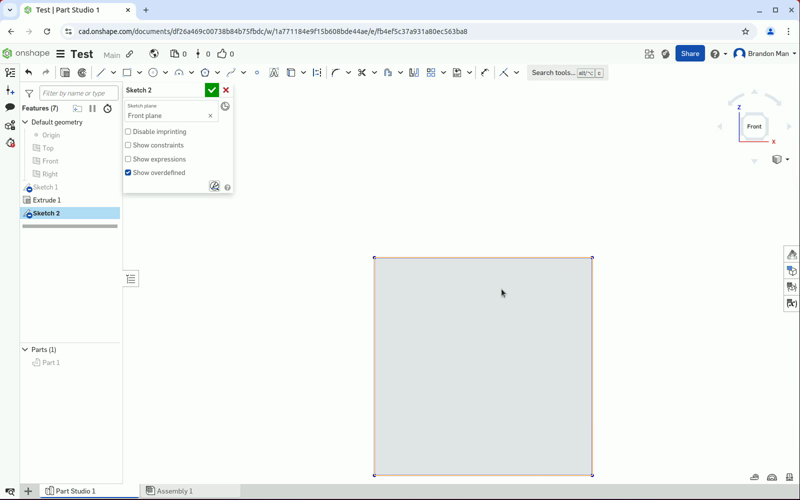
scroll(6)
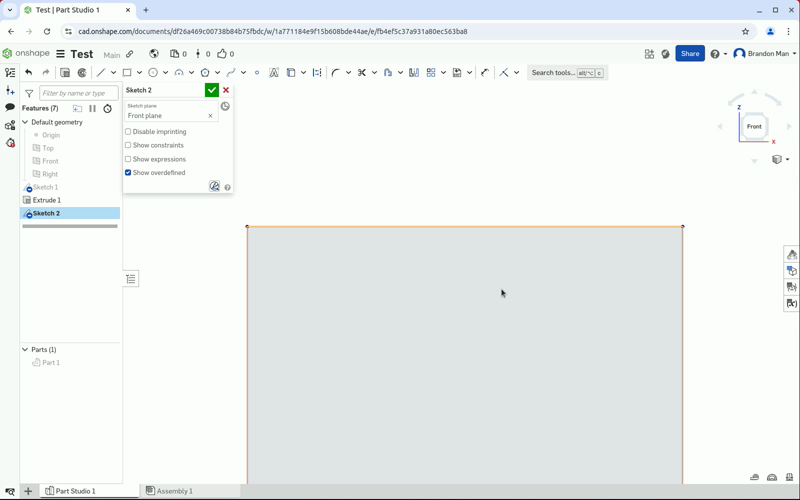
click(501, 288)
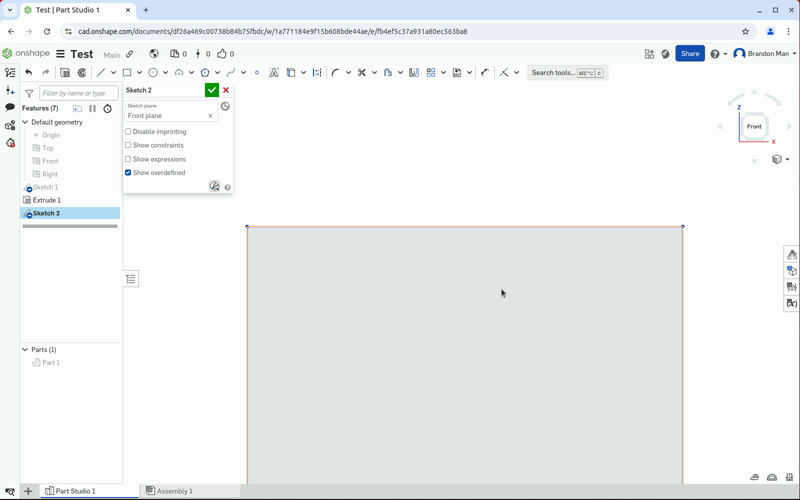
scroll(-6)
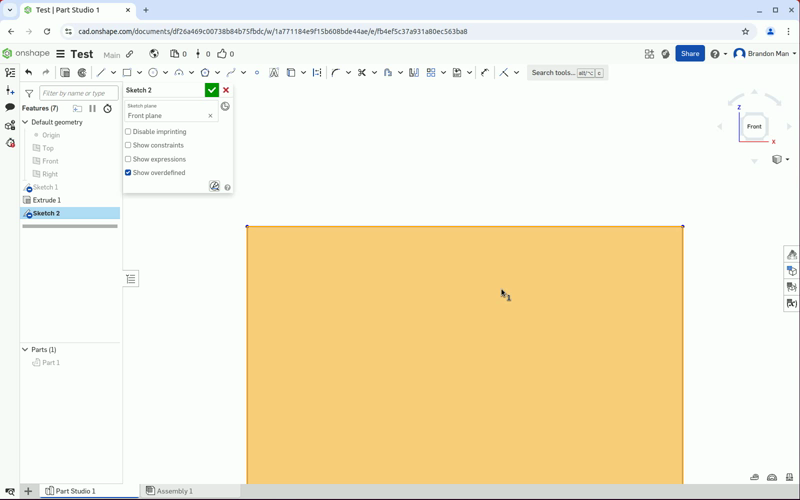
scroll(-6)
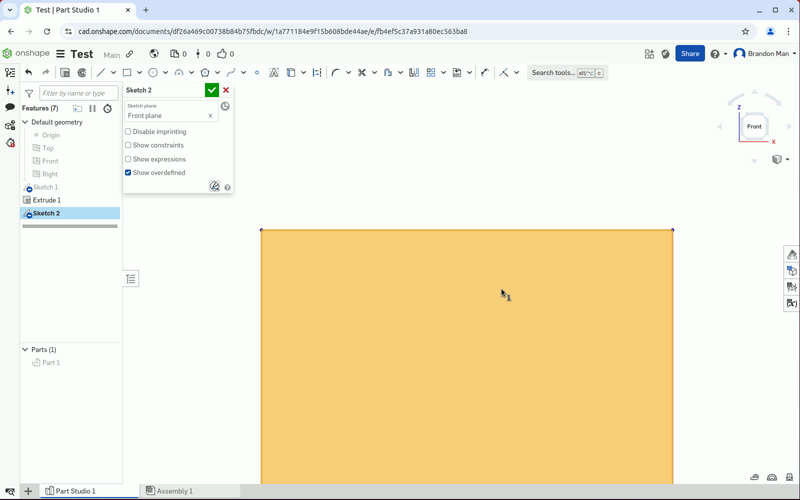
scroll(-6)
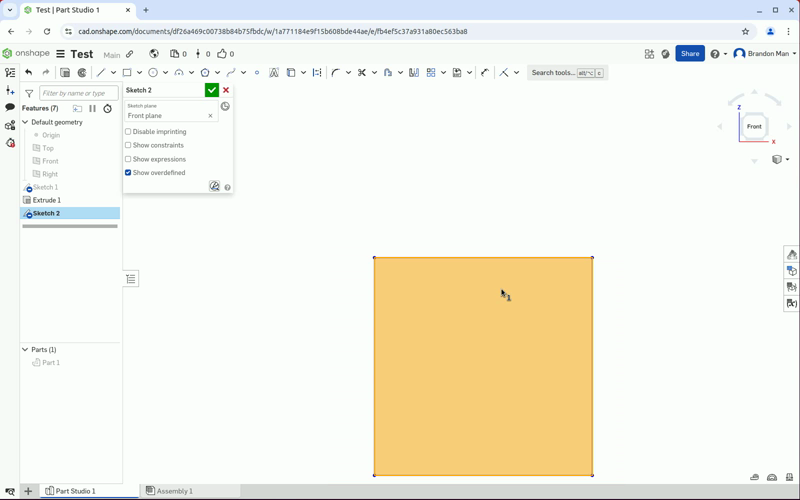
scroll(-6)
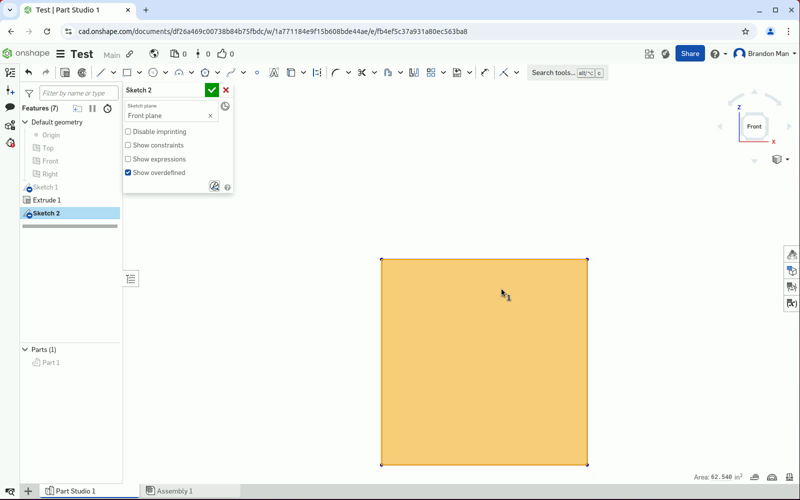
scroll(-6)
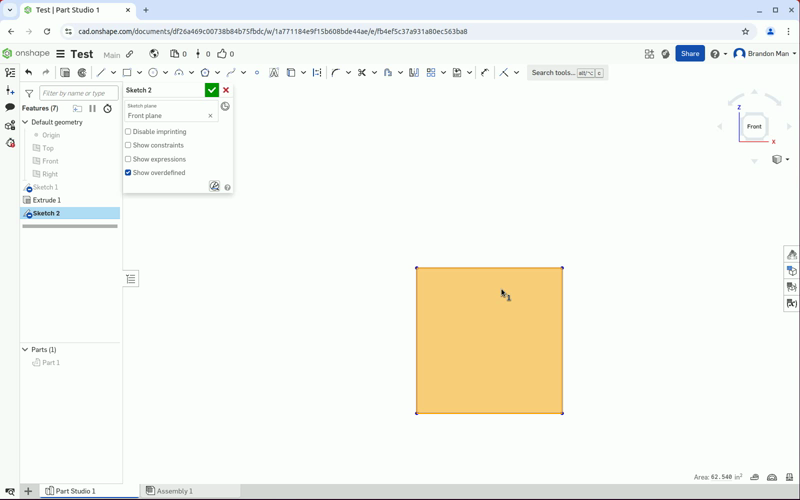
scroll(-6)
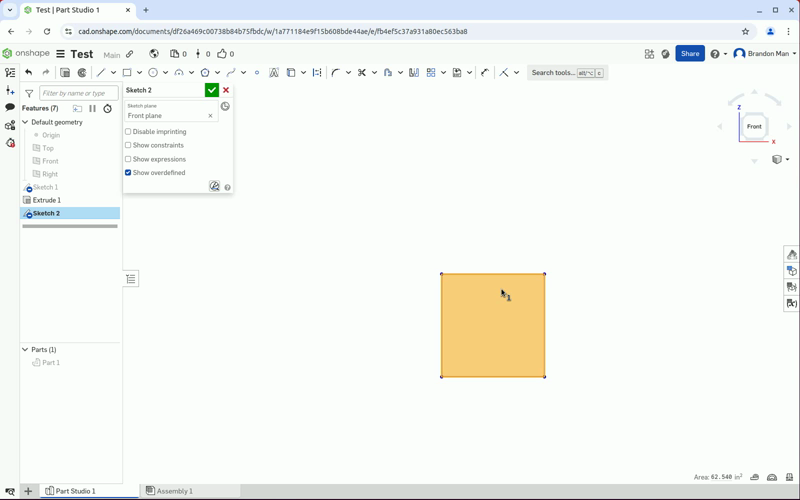
scroll(-6)
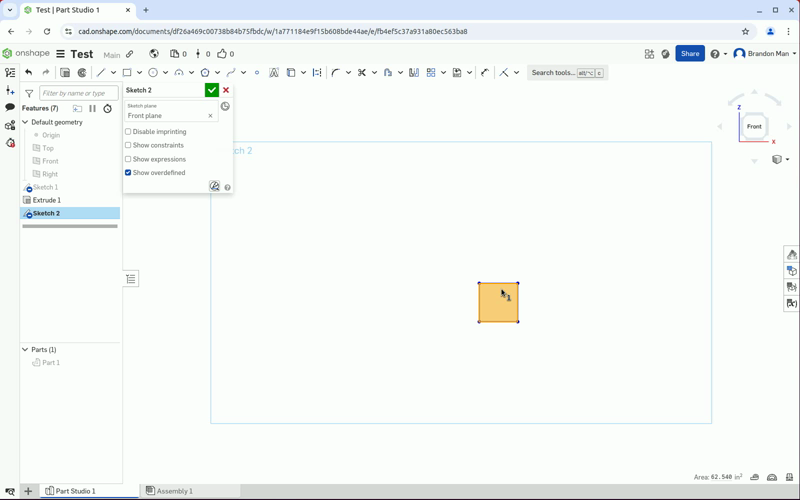
mouse_move(73, 352)
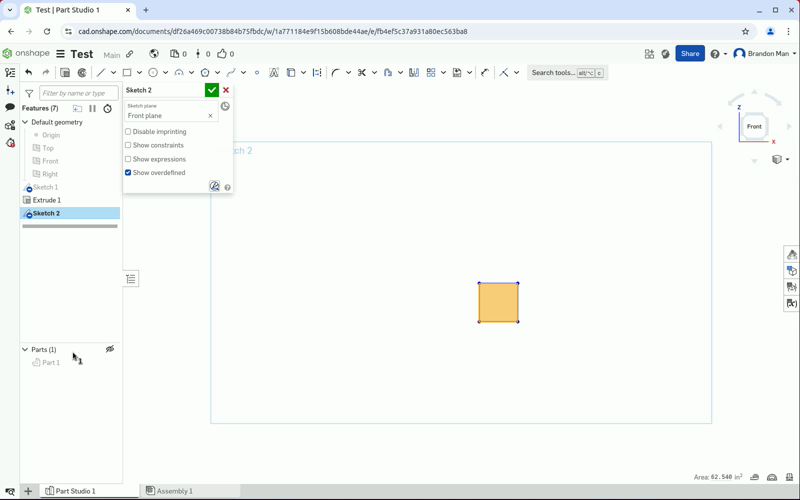
key(shift+y)
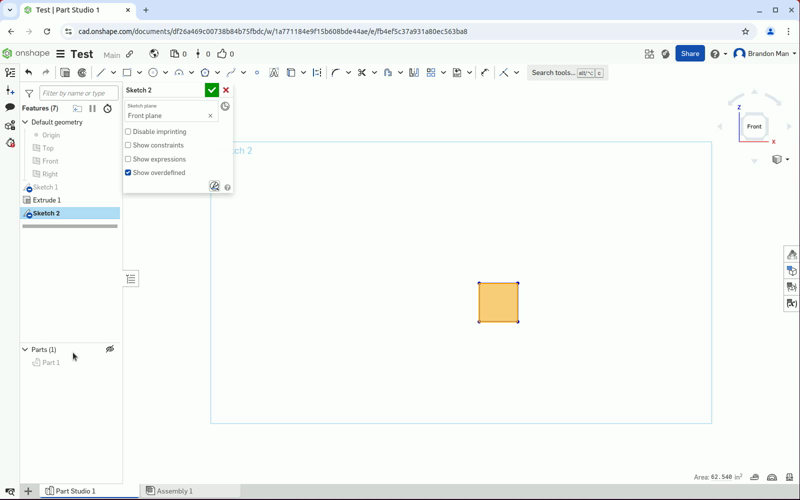
key(shift+e)
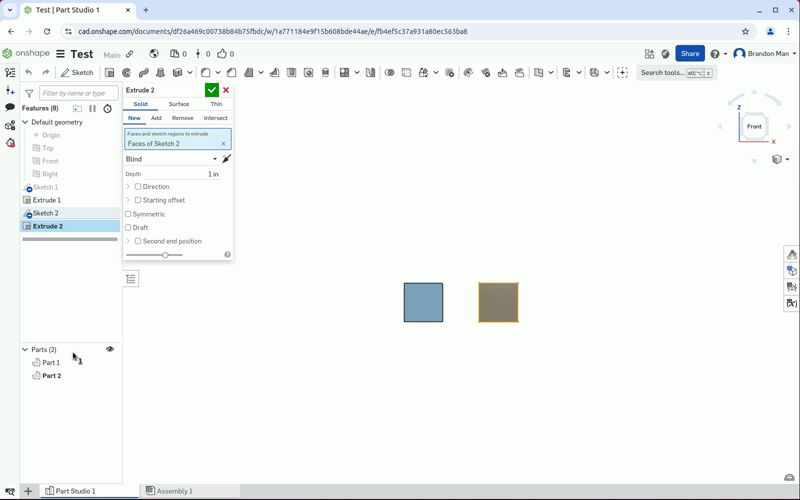
mouse_move(143, 106)
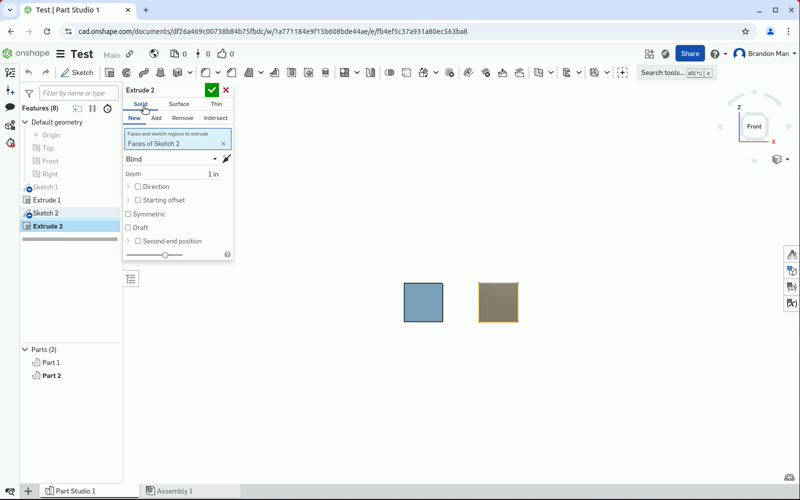
click(143, 106)
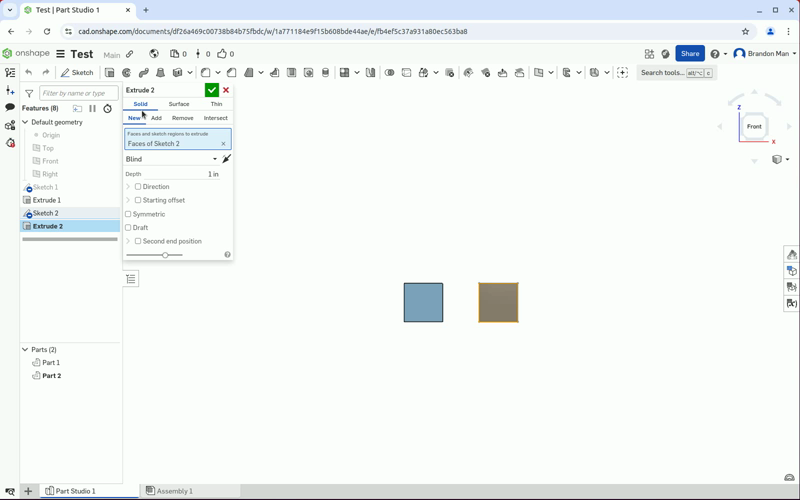
mouse_move(137, 120)
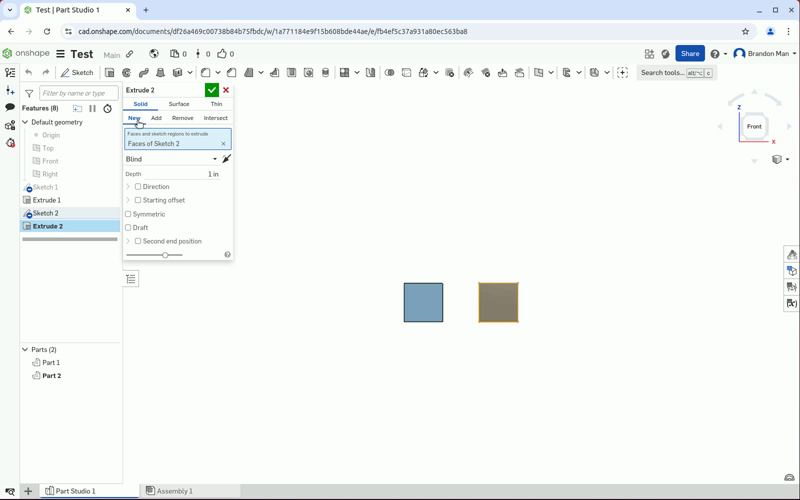
click(137, 120)
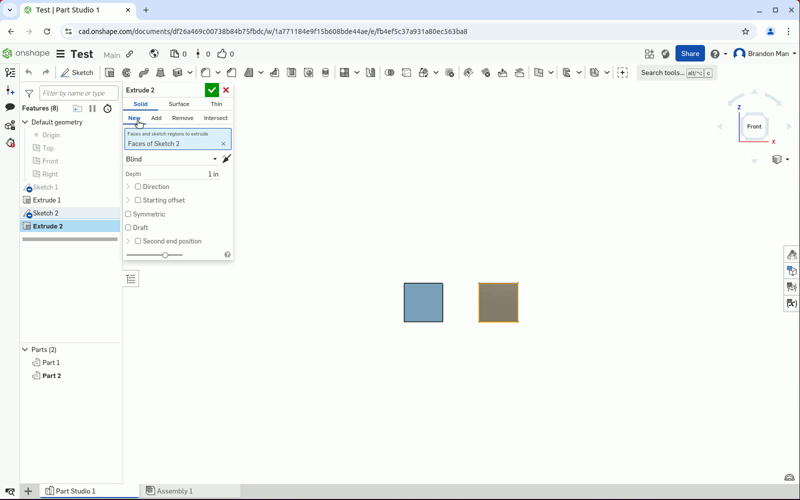
key(tab, 4)
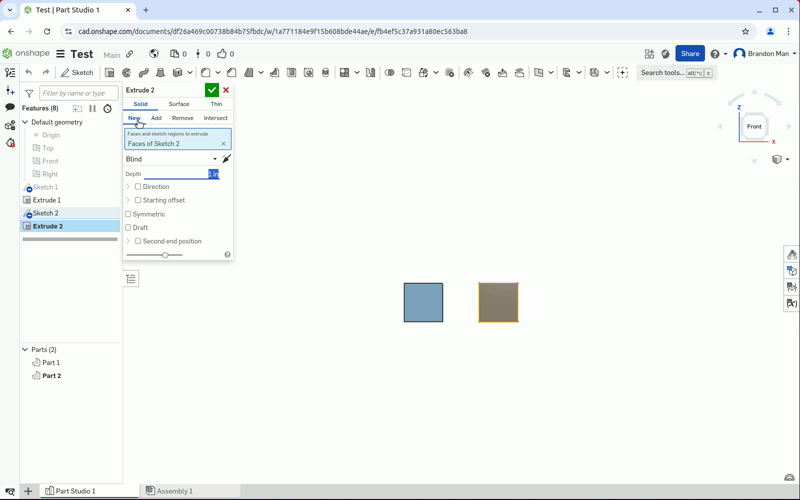
text(11.554)
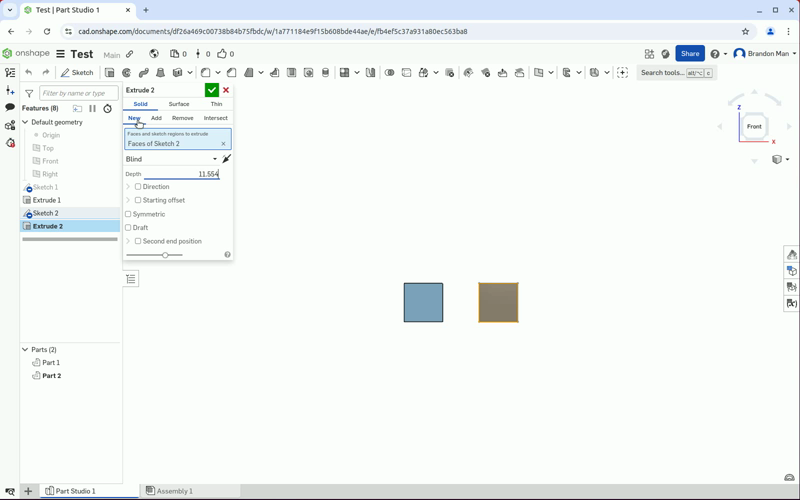
key(enter)
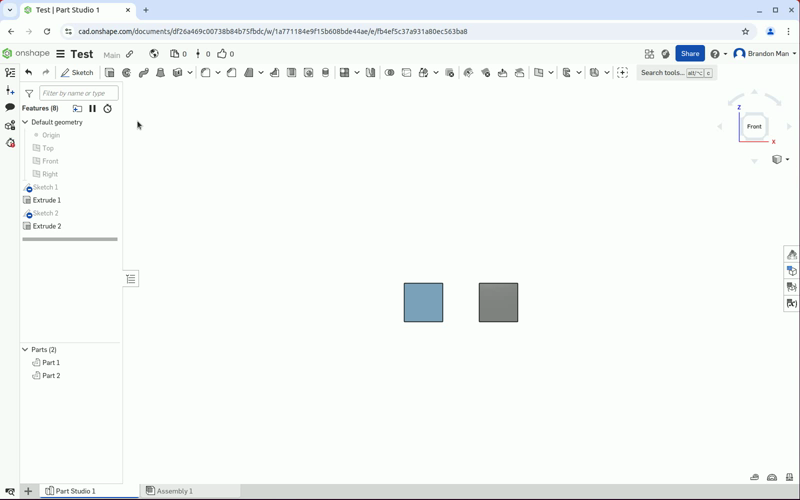
key(shift+h)
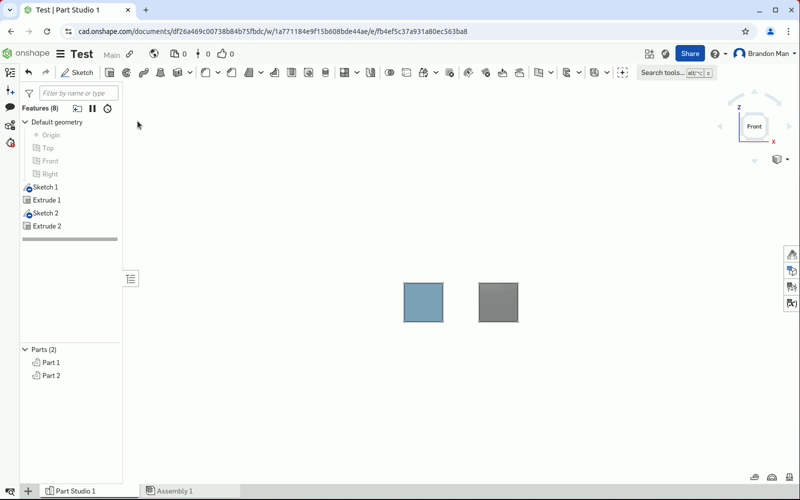
key(shift+h)
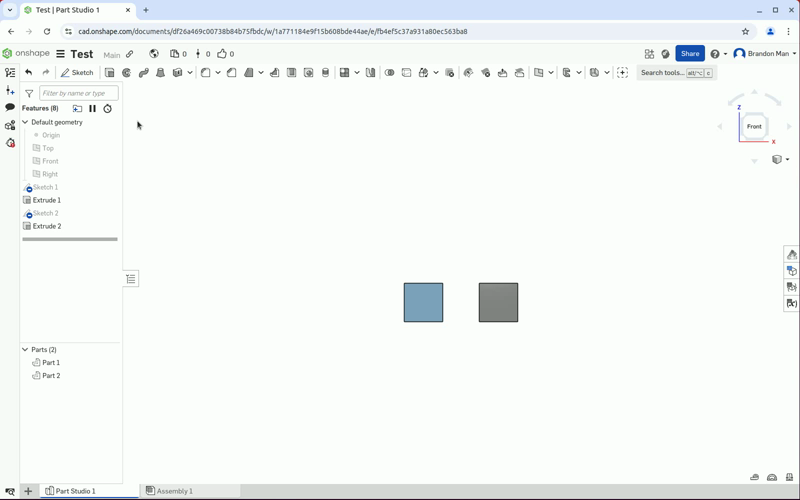
mouse_move(73, 189)
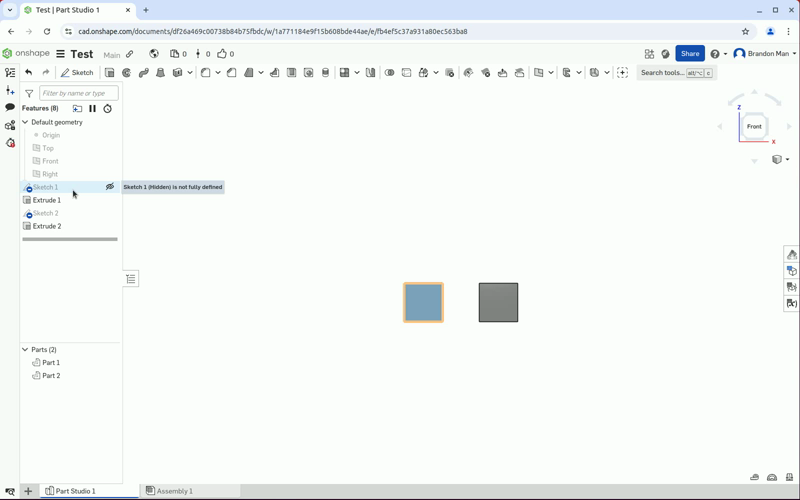
click(73, 189)
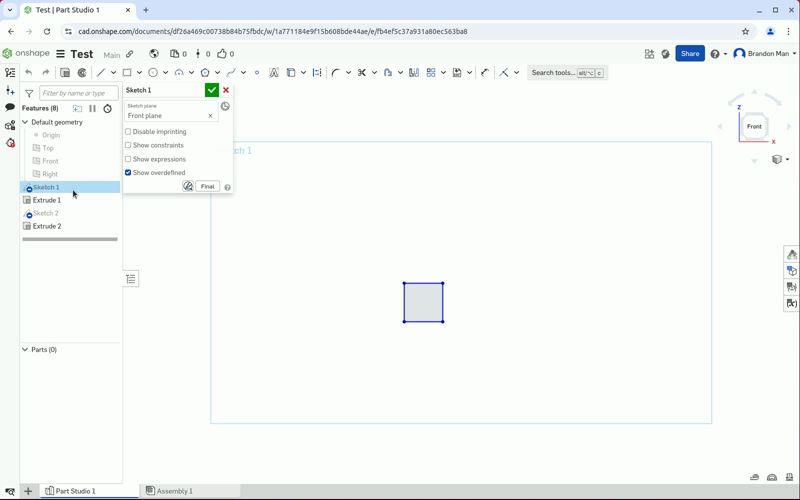
mouse_move(229, 92)
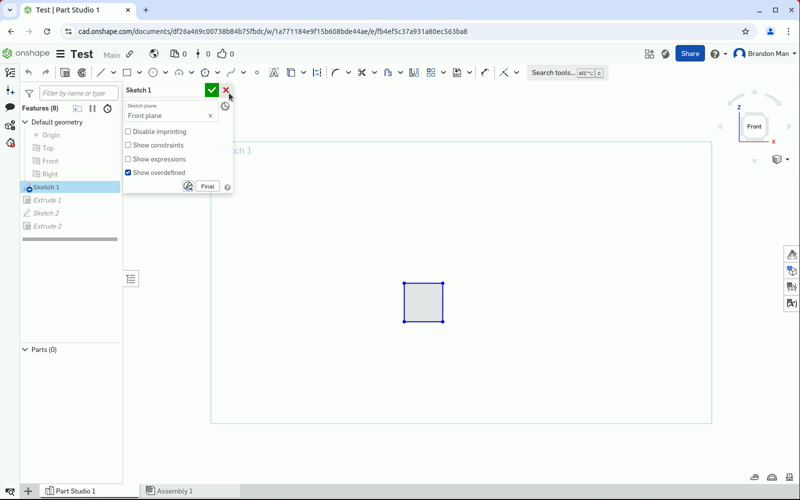
click(229, 92)
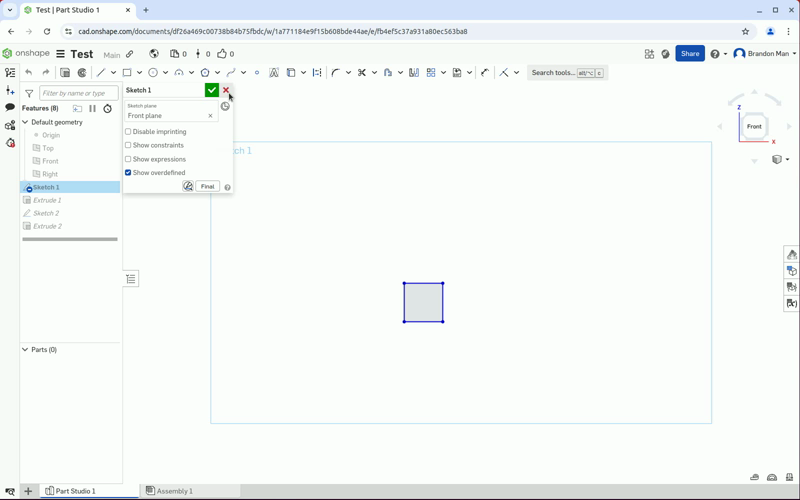
key(shift+s)
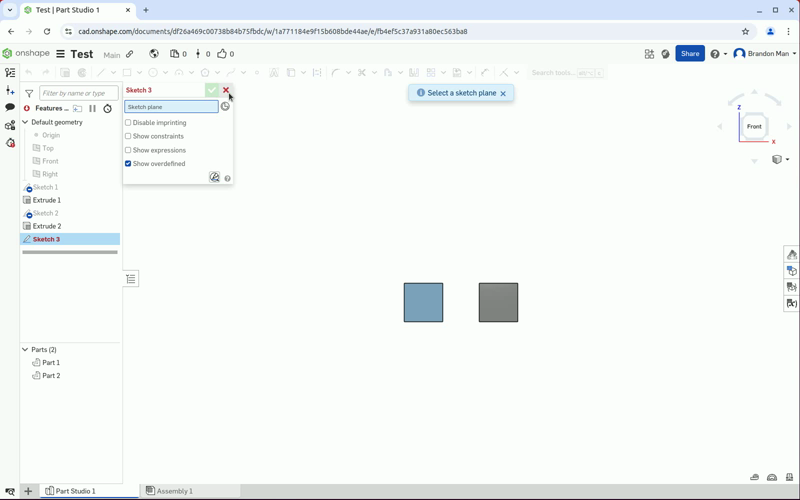
mouse_move(73, 163)
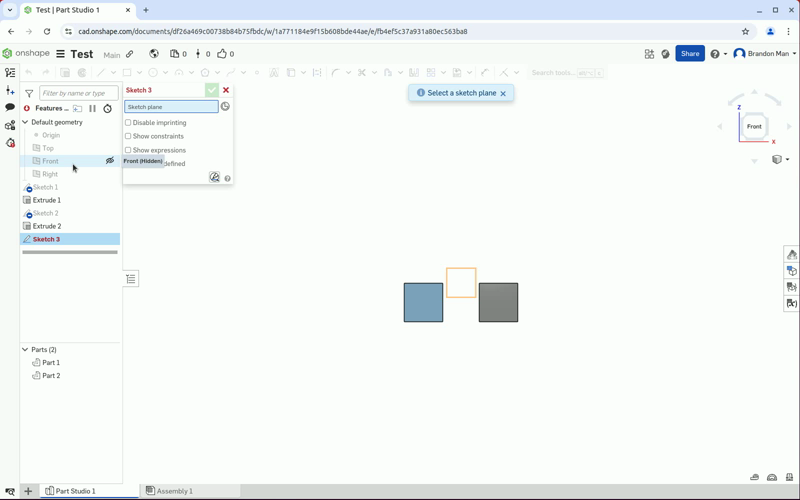
click(73, 163)
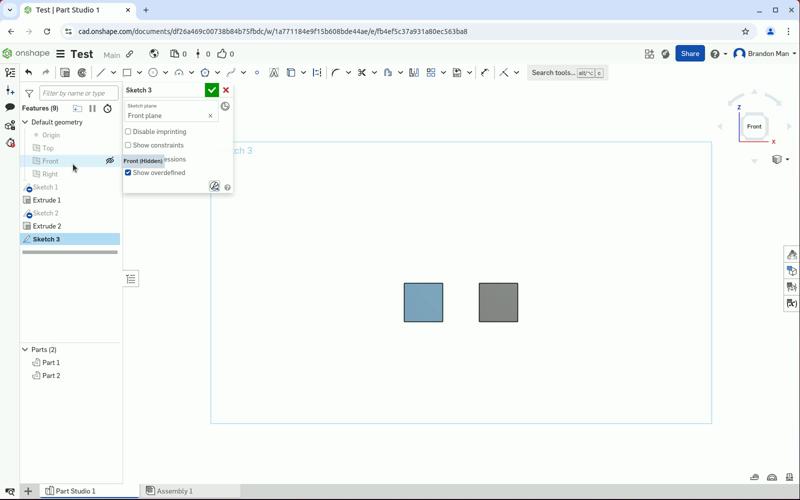
mouse_move(73, 352)
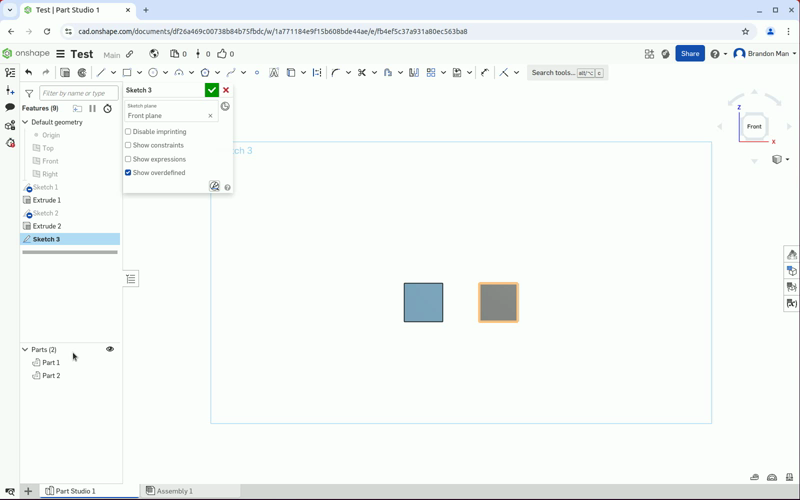
key(y)
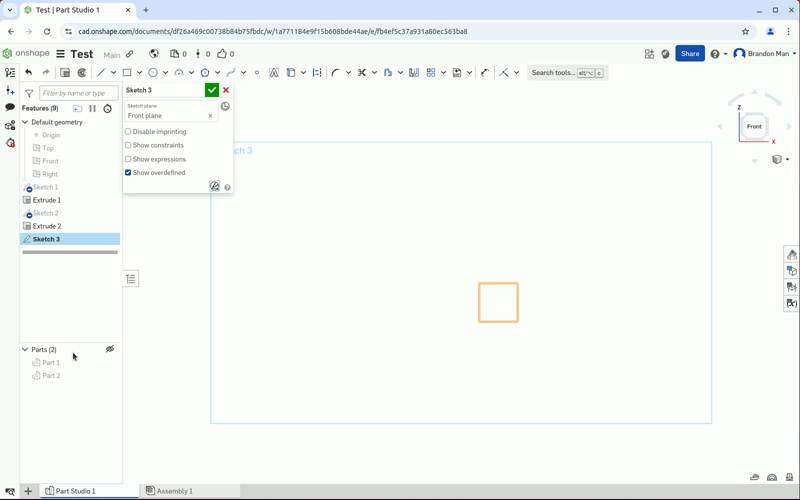
key(l)
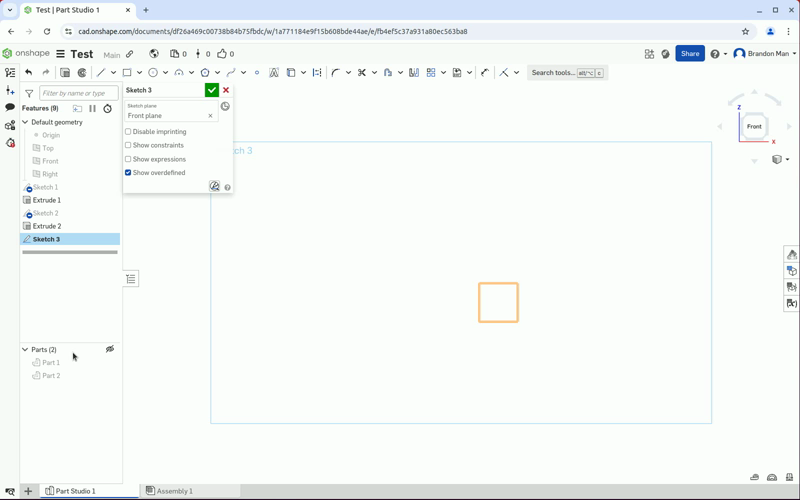
key_down(shift)
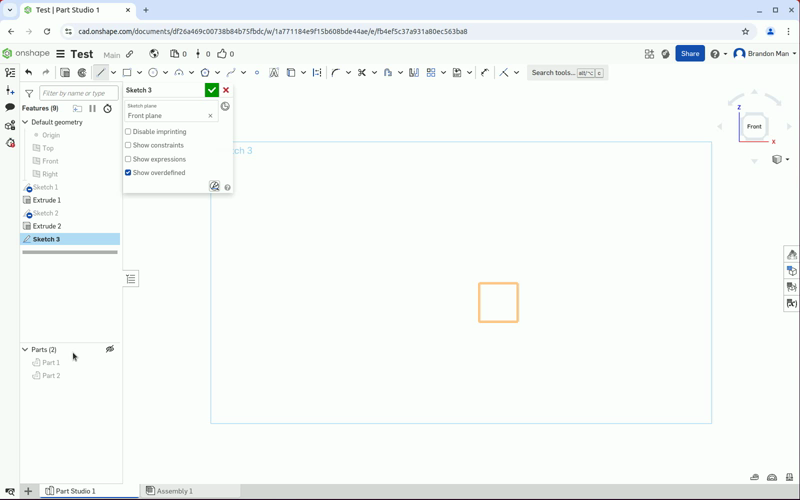
mouse_move(479, 321)
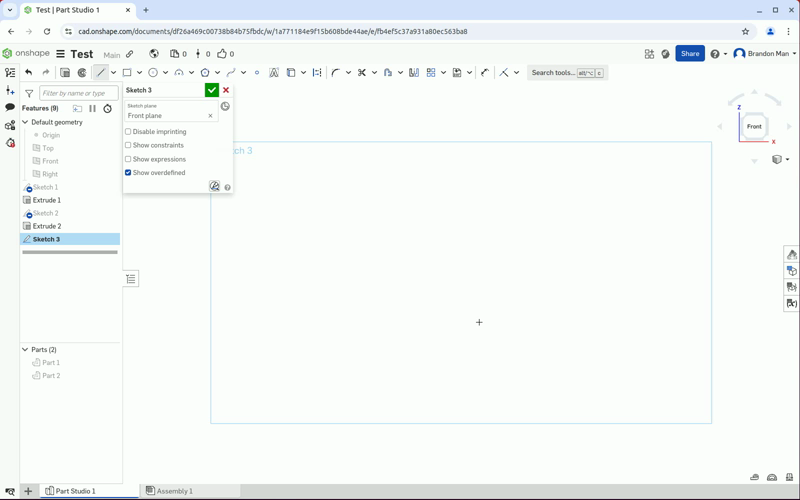
click(479, 321)
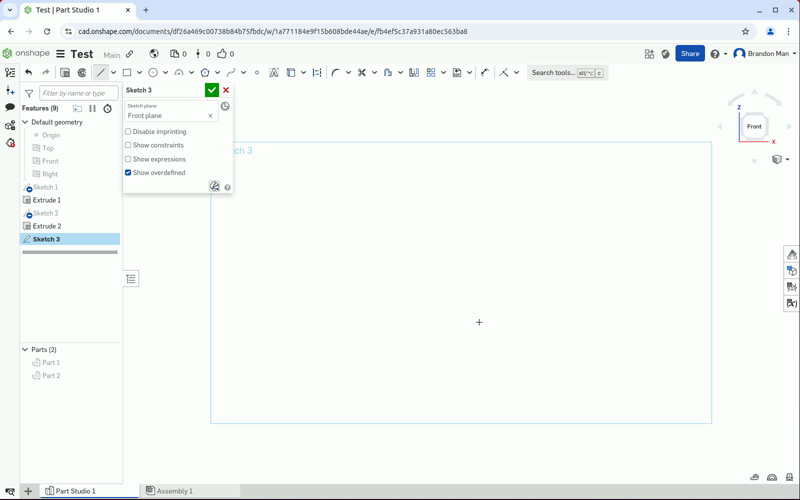
key_up(shift)
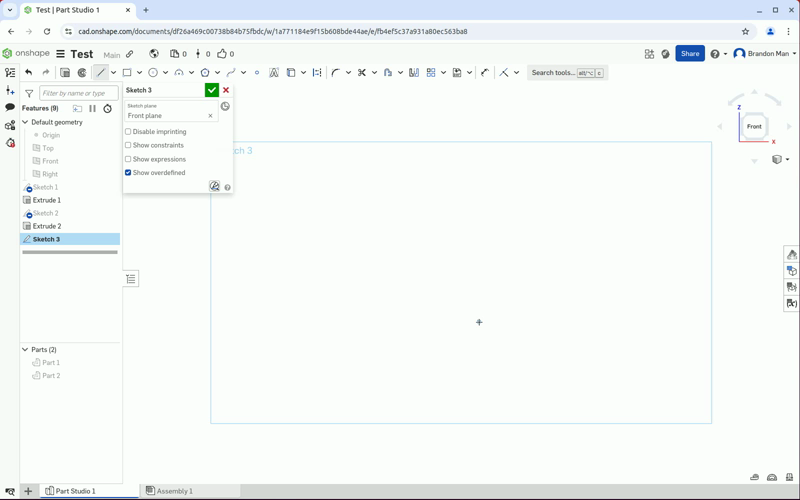
key_down(shift)
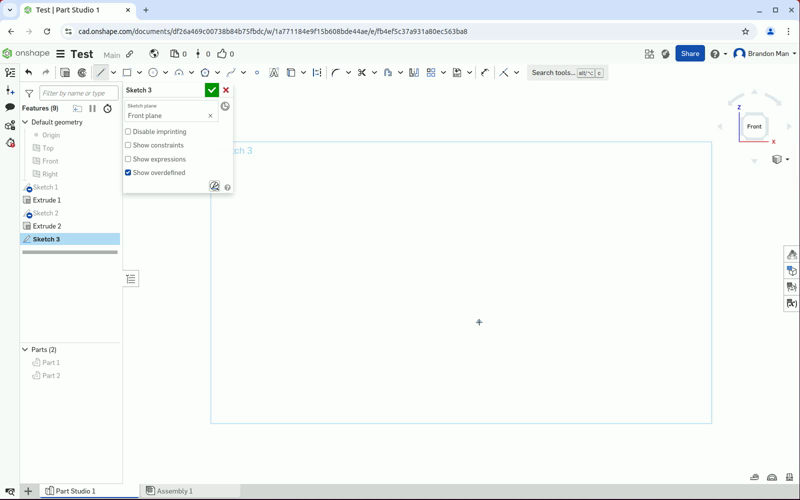
mouse_move(509, 321)
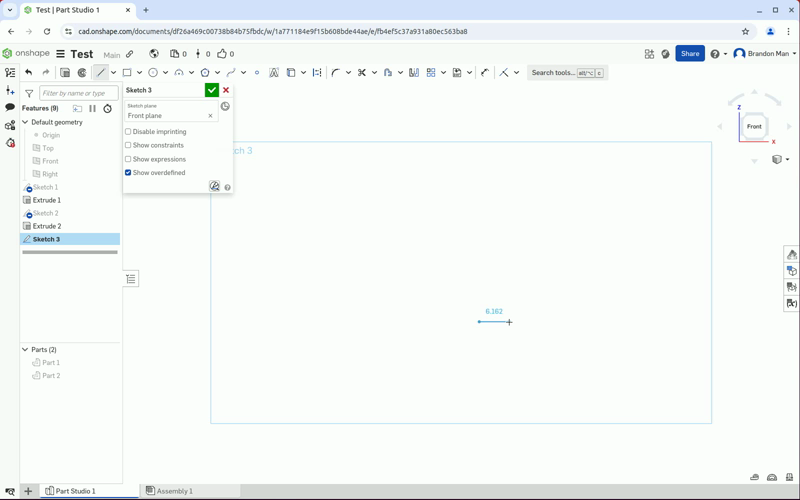
mouse_move(517, 321)
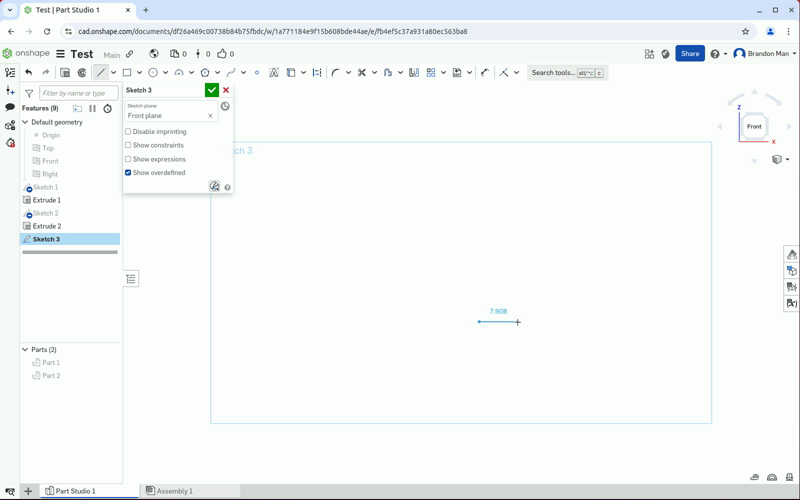
click(517, 321)
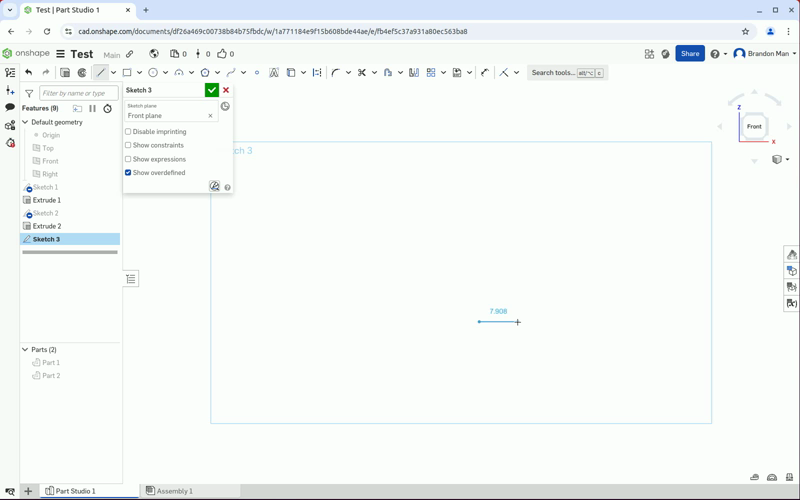
key_up(shift)
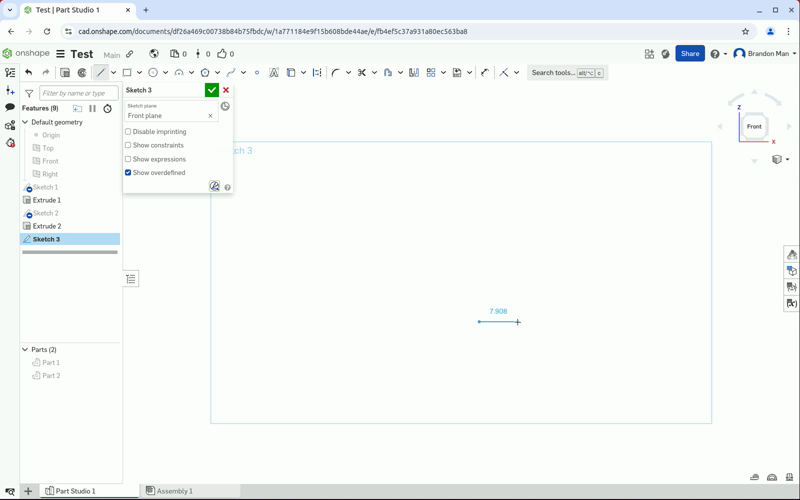
key_down(shift)
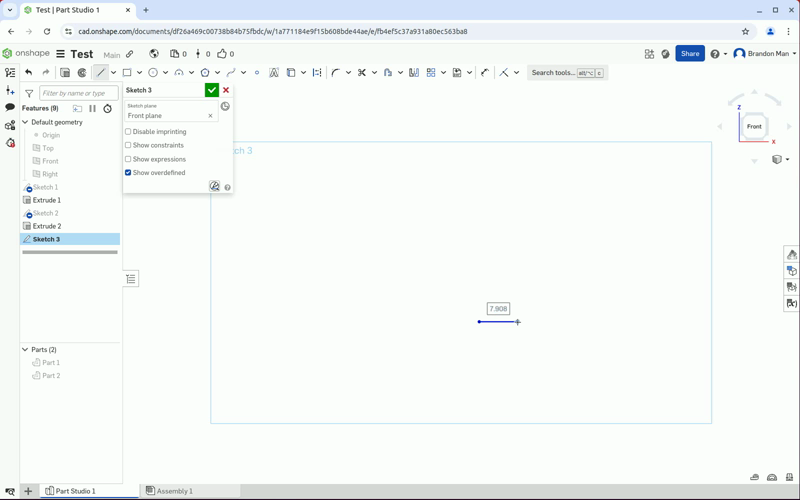
mouse_move(547, 321)
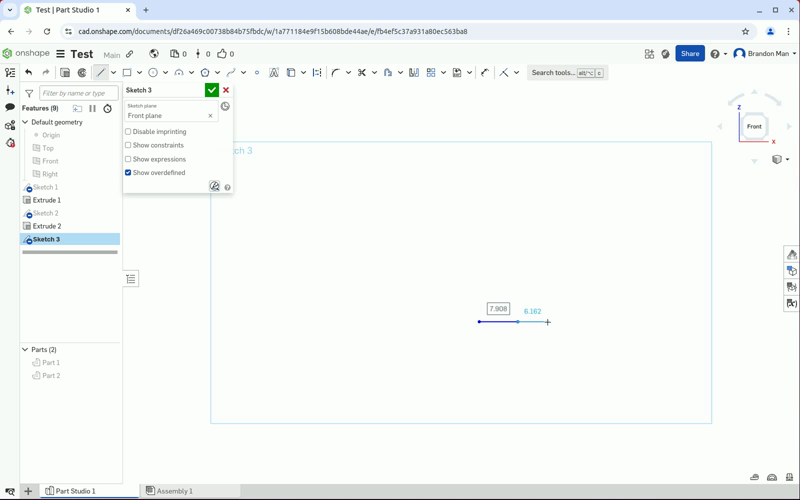
mouse_move(517, 283)
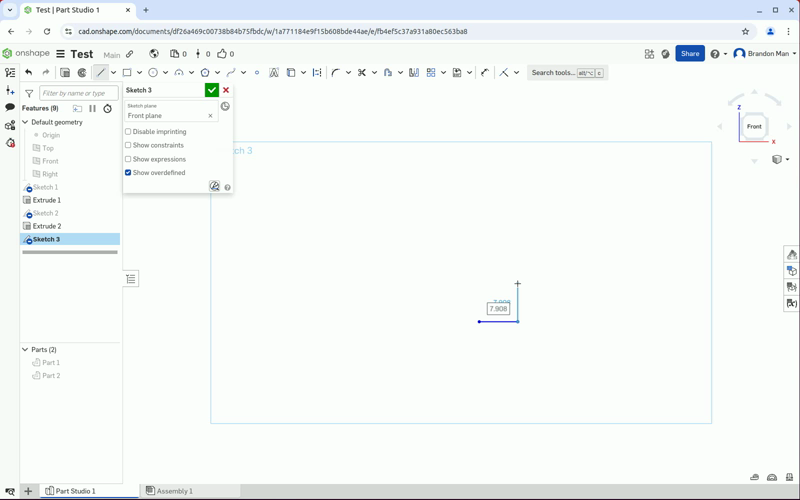
click(517, 283)
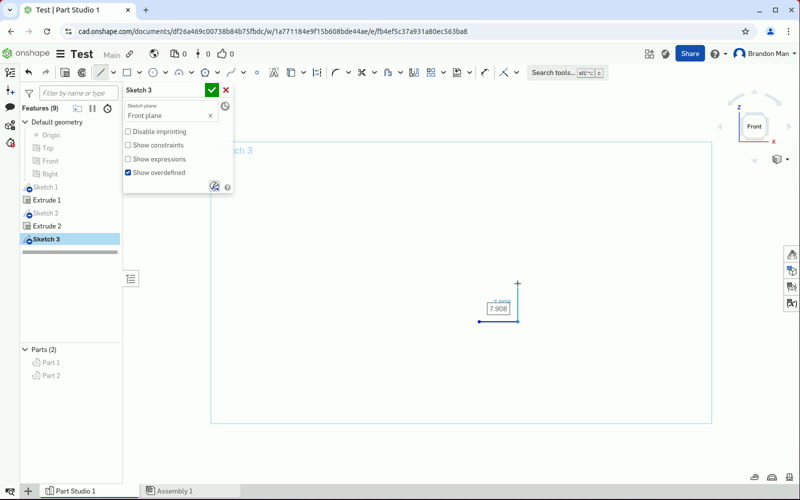
key_up(shift)
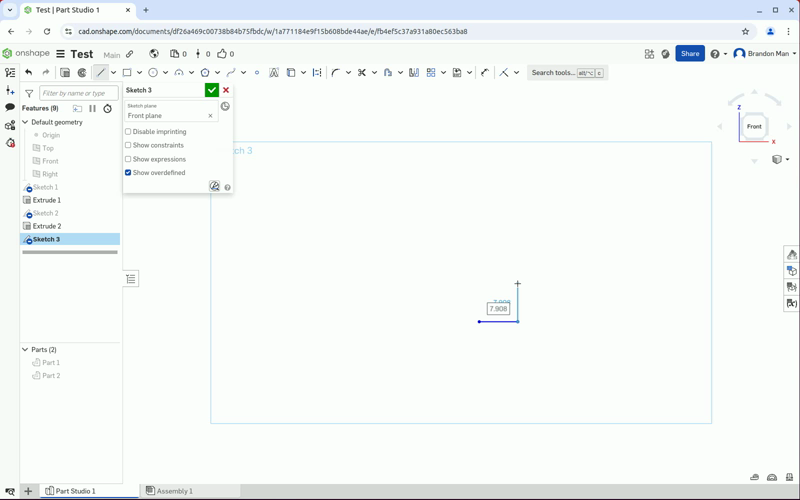
key_down(shift)
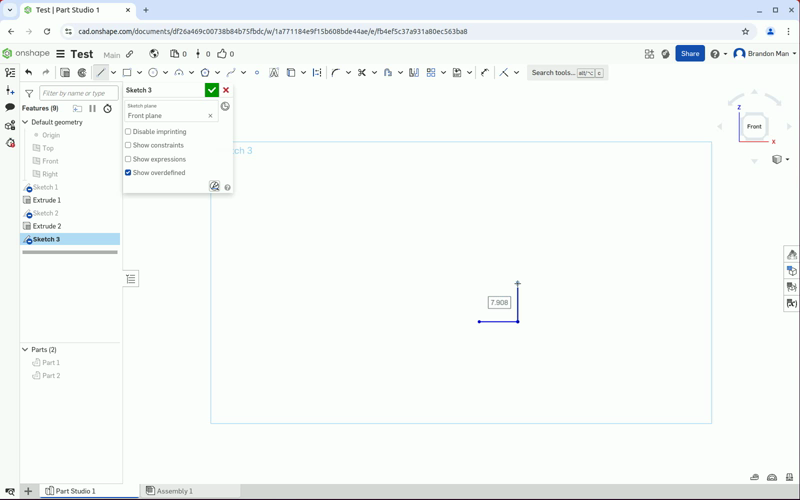
mouse_move(547, 283)
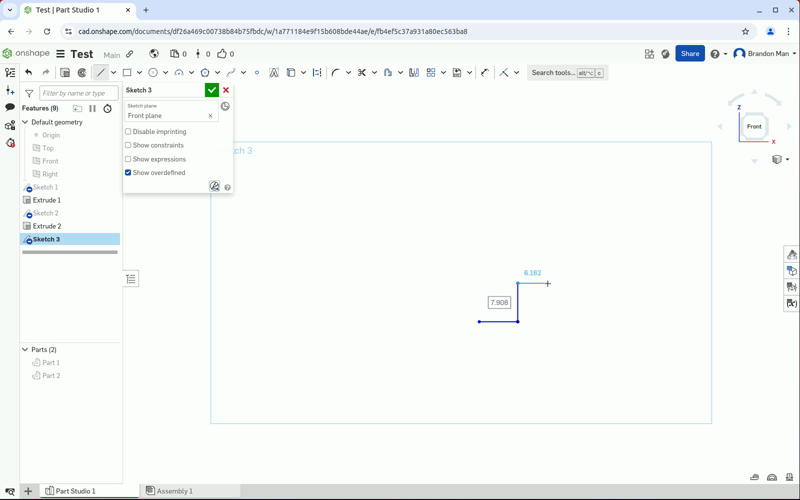
mouse_move(479, 283)
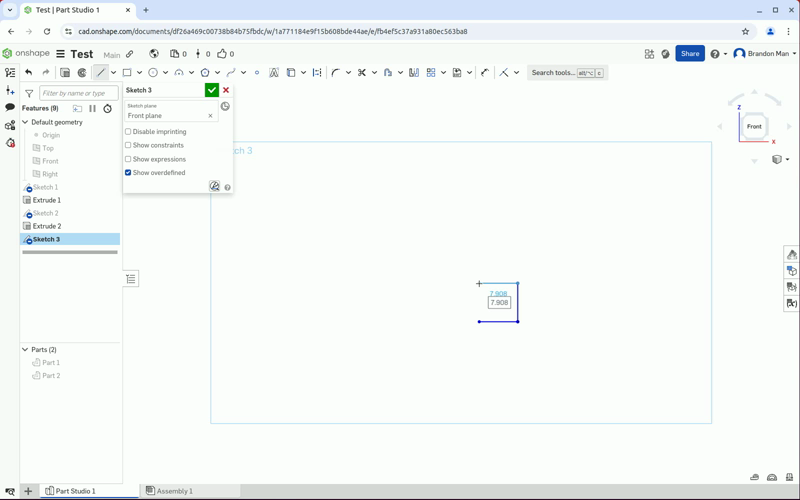
click(479, 283)
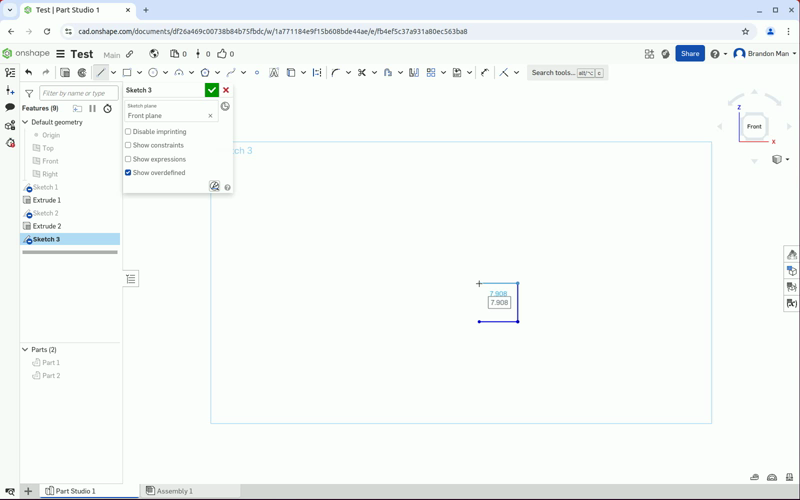
key_up(shift)
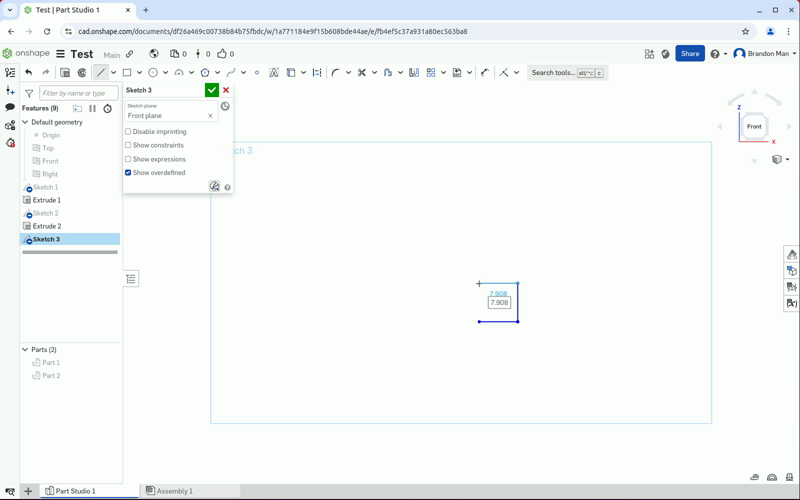
mouse_move(509, 283)
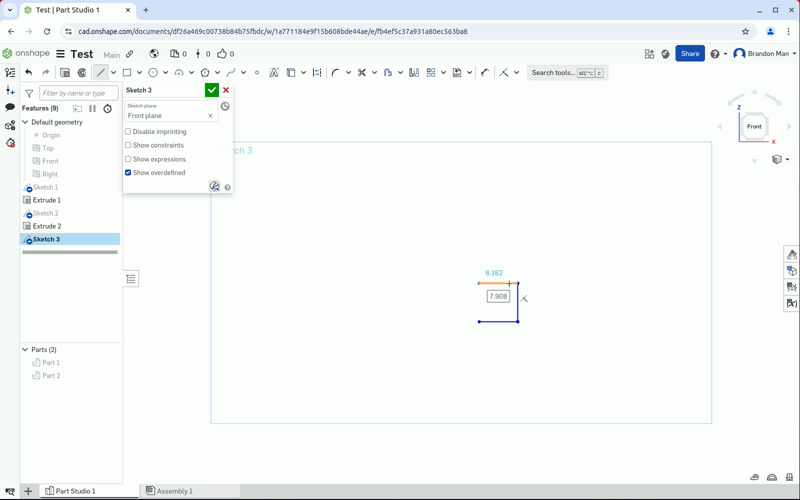
key_down(shift)
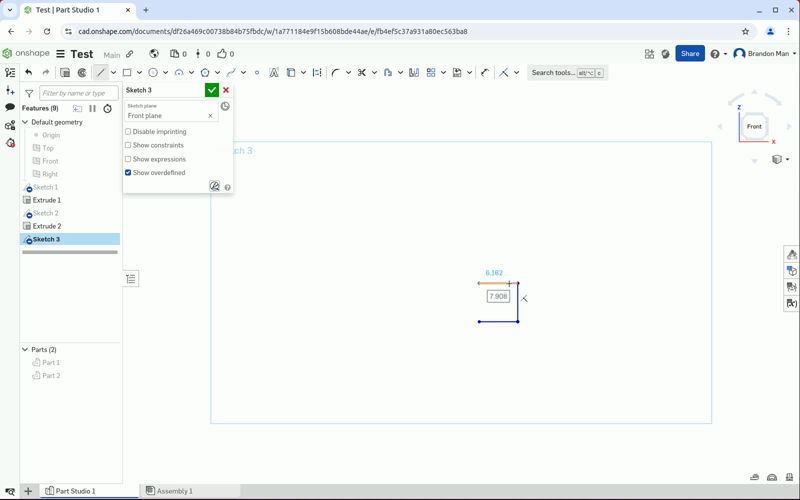
mouse_move(479, 321)
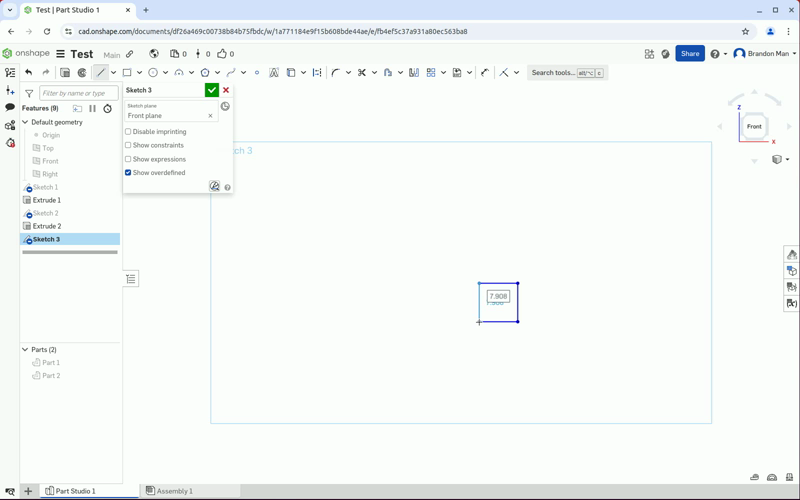
key_up(shift)
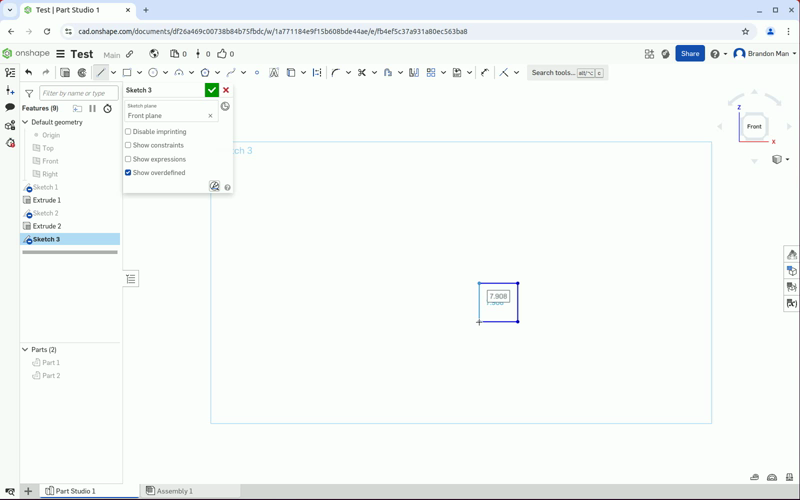
click(479, 321)
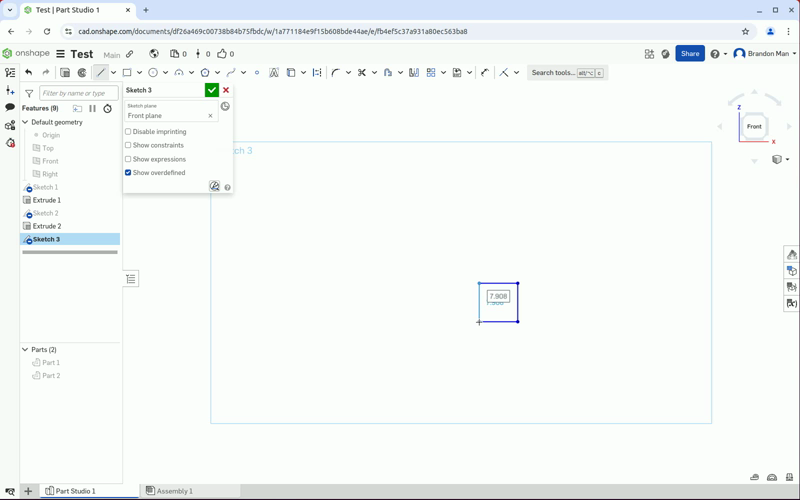
key(esc)
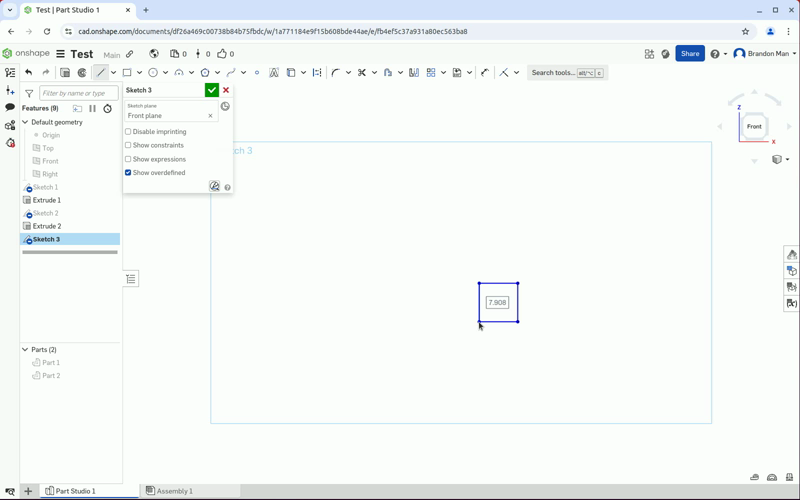
mouse_move(506, 303)
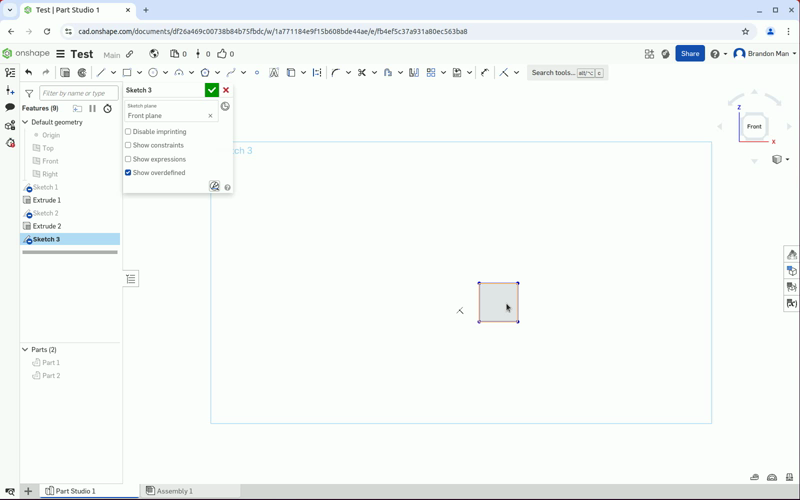
scroll(6)
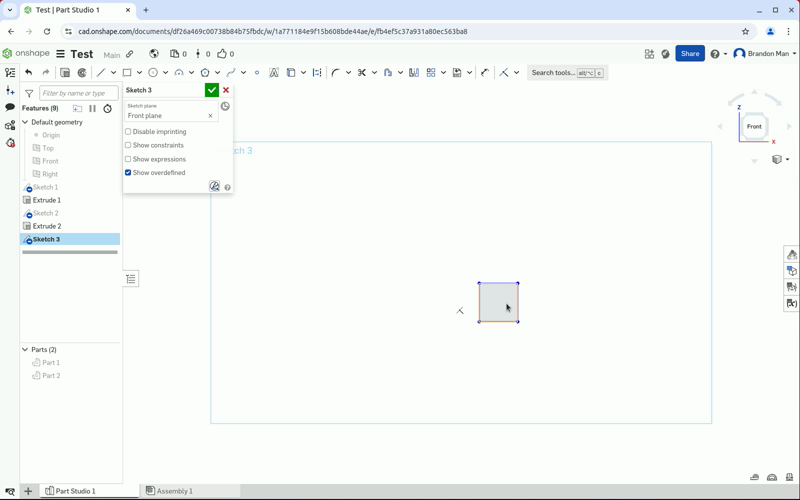
scroll(6)
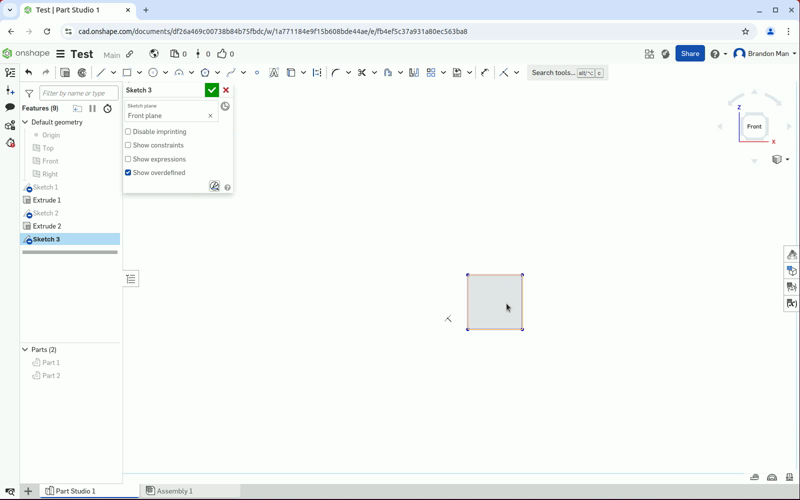
scroll(6)
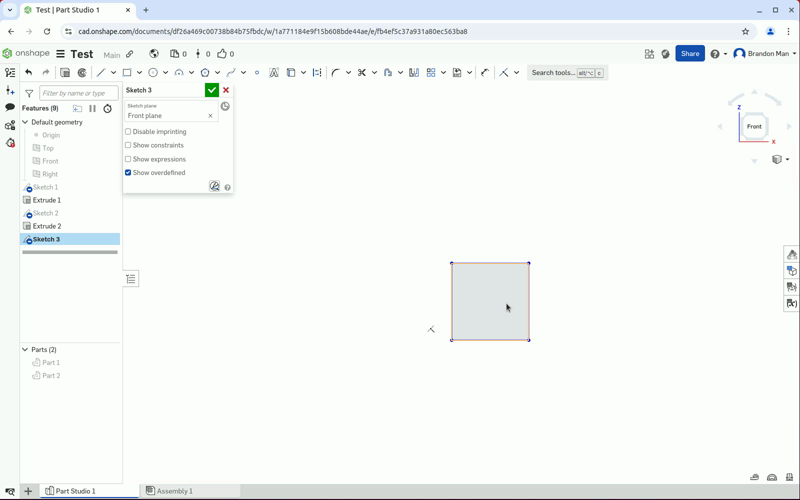
scroll(6)
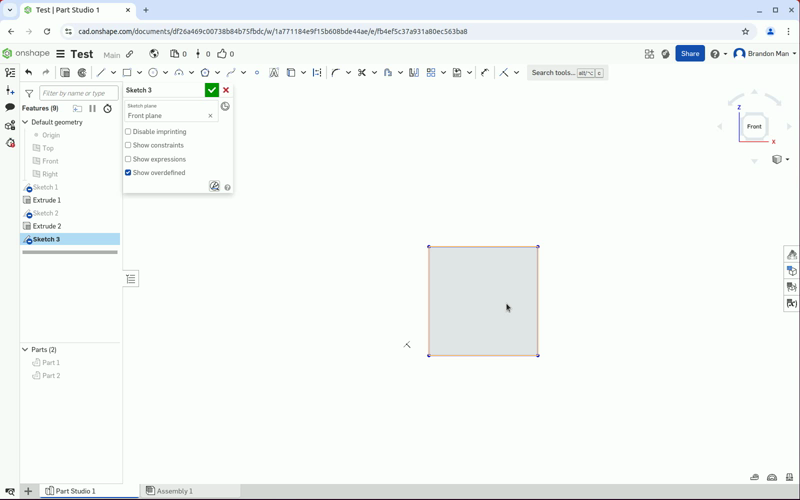
scroll(6)
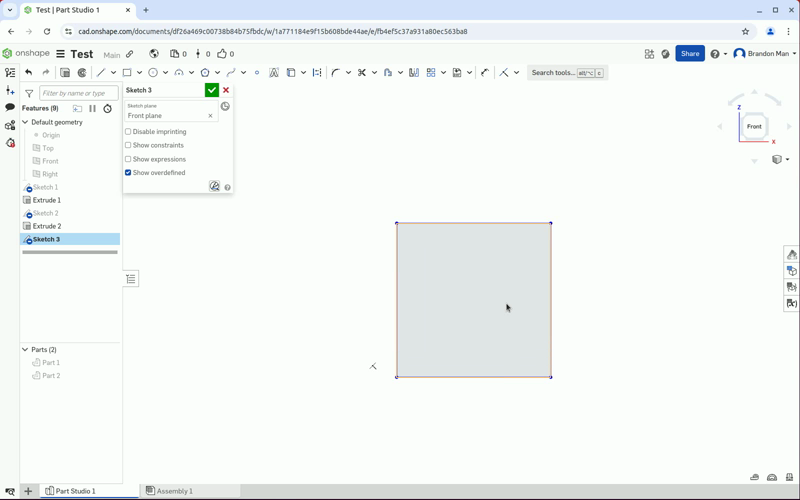
scroll(6)
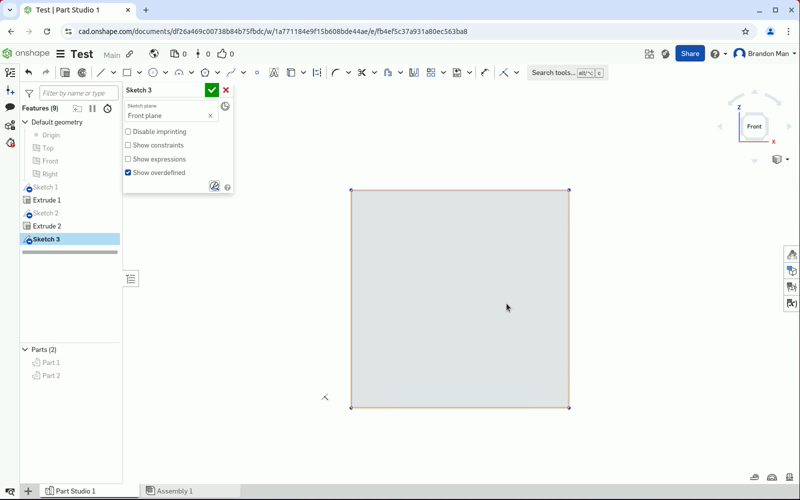
scroll(6)
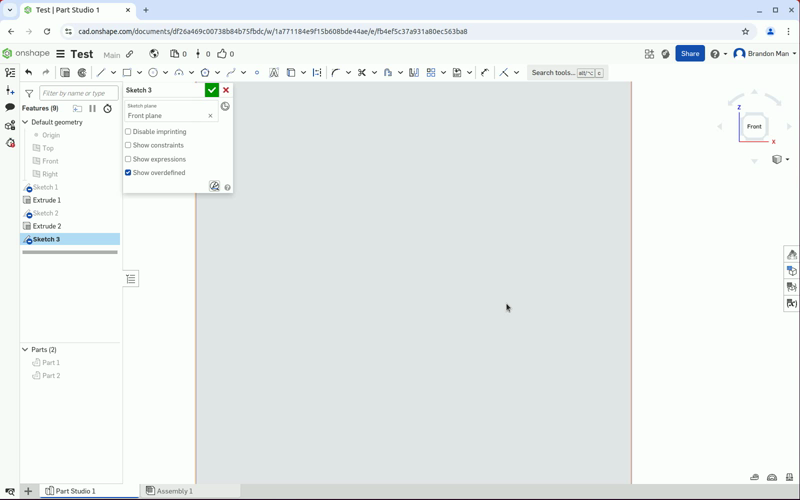
click(506, 303)
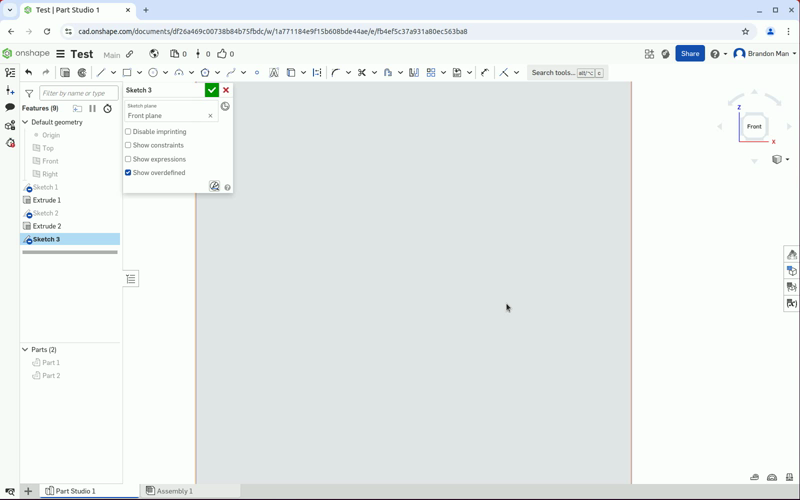
scroll(-6)
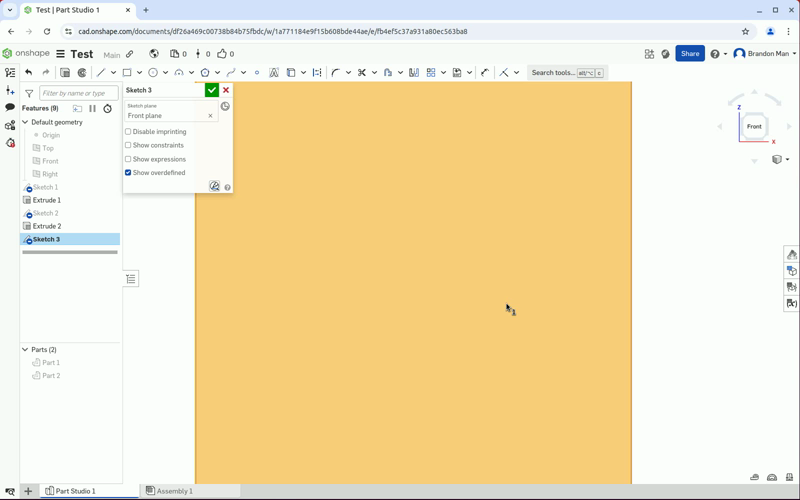
scroll(-6)
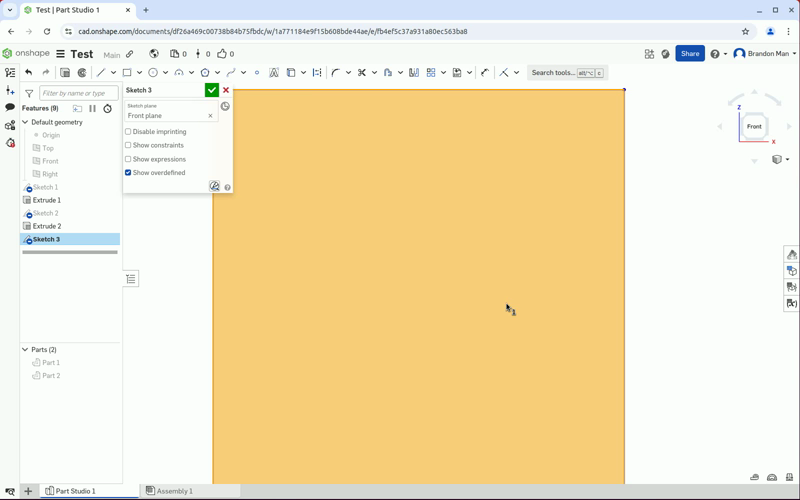
scroll(-6)
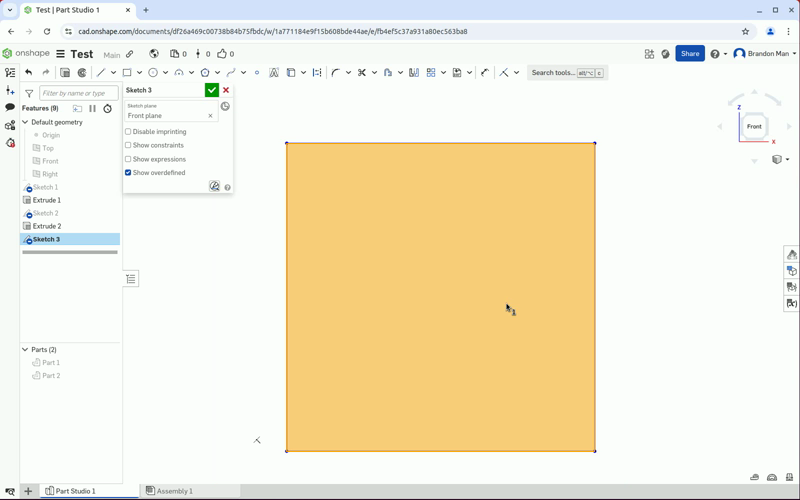
scroll(-6)
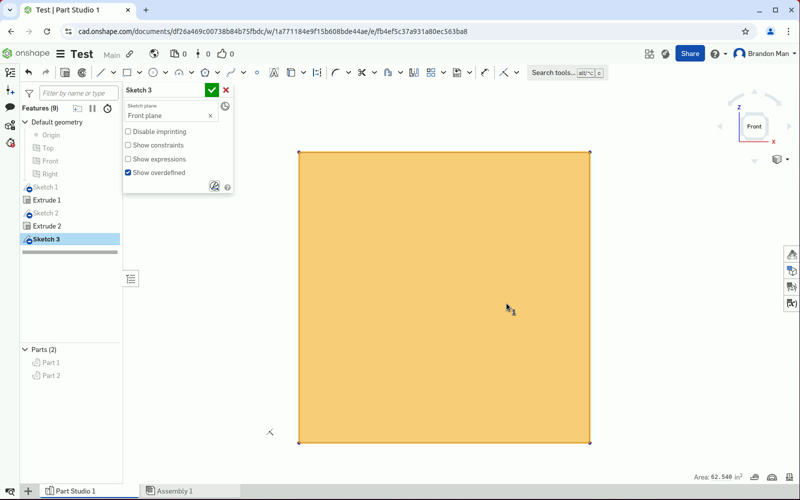
scroll(-6)
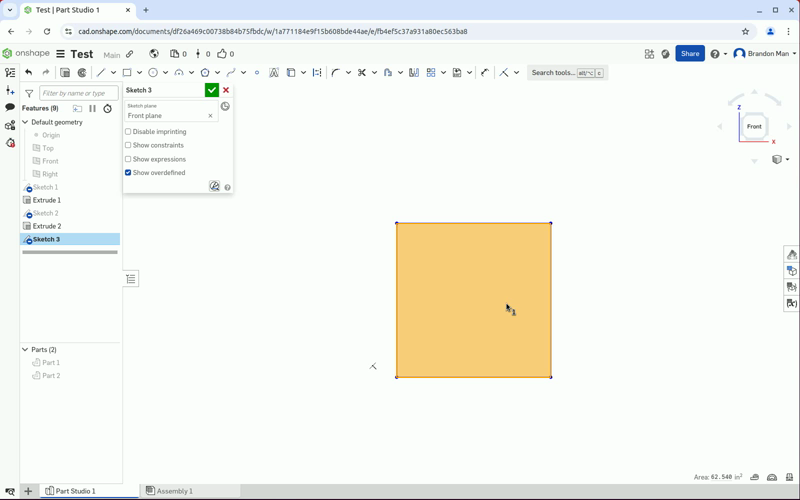
scroll(-6)
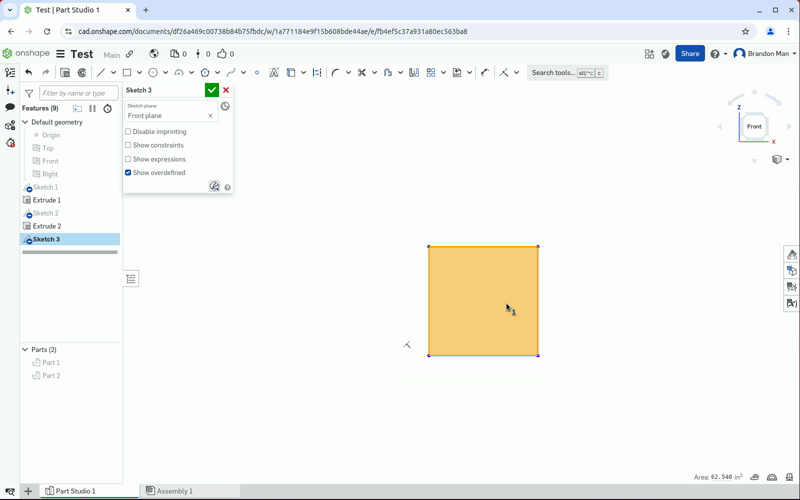
scroll(-6)
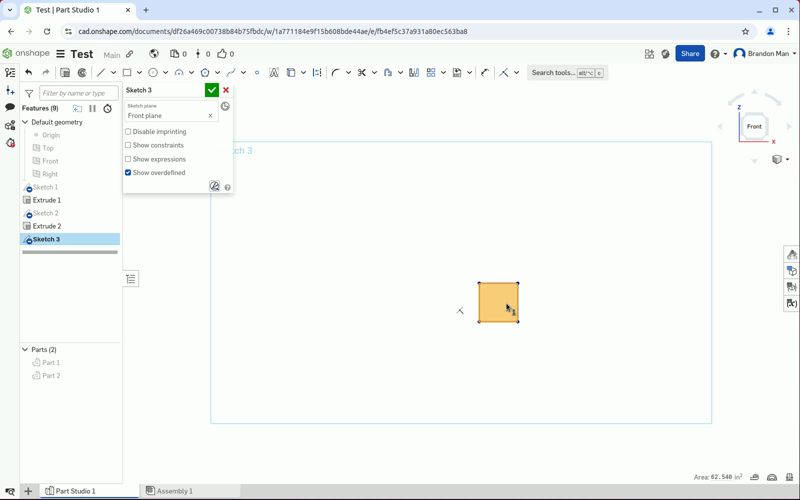
mouse_move(73, 352)
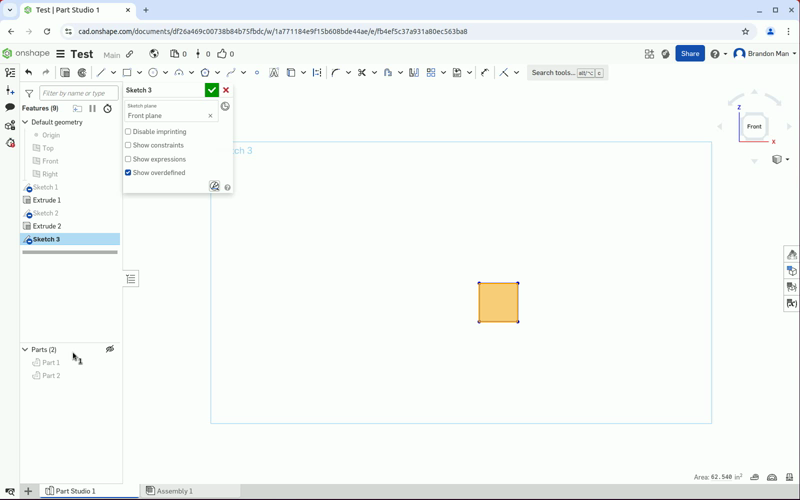
key(shift+y)
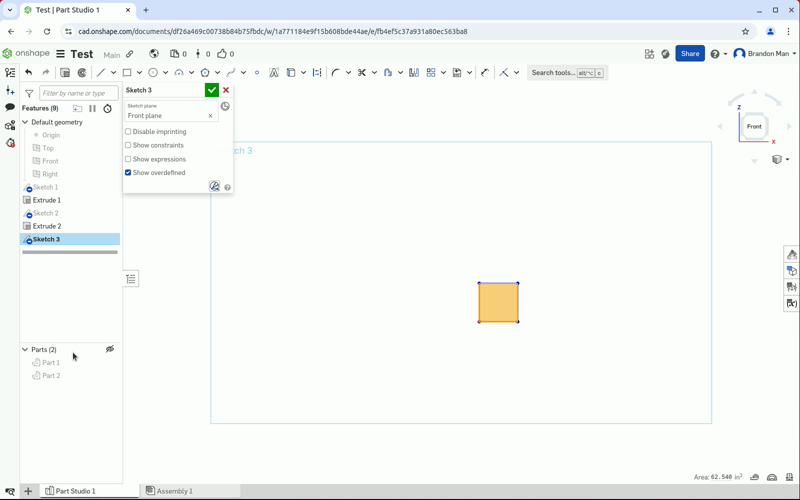
key(shift+e)
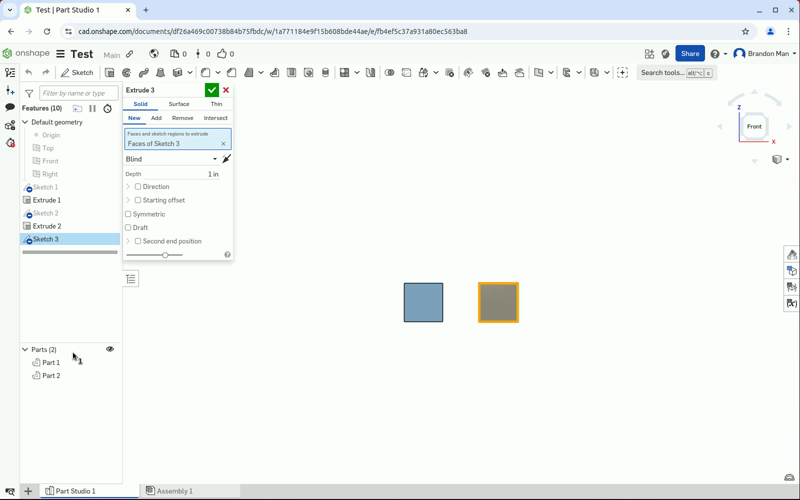
mouse_move(143, 106)
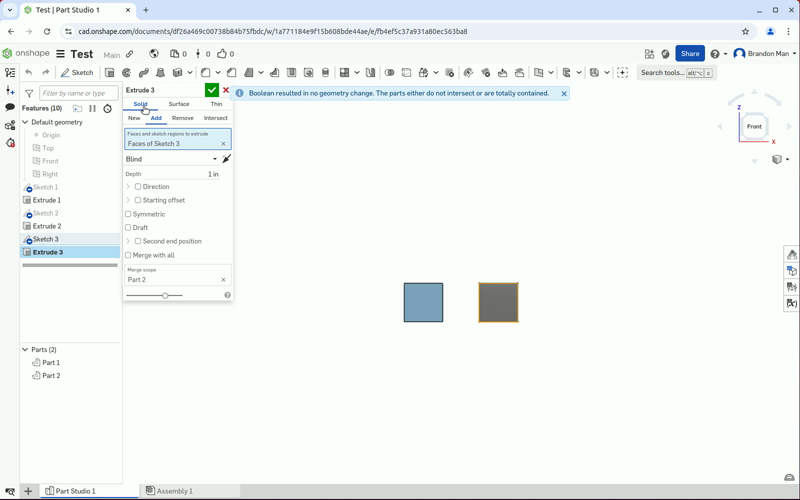
click(143, 106)
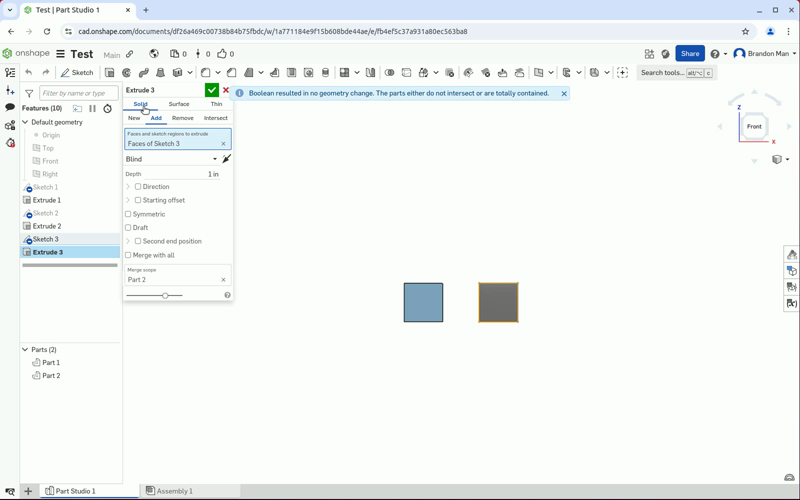
mouse_move(137, 120)
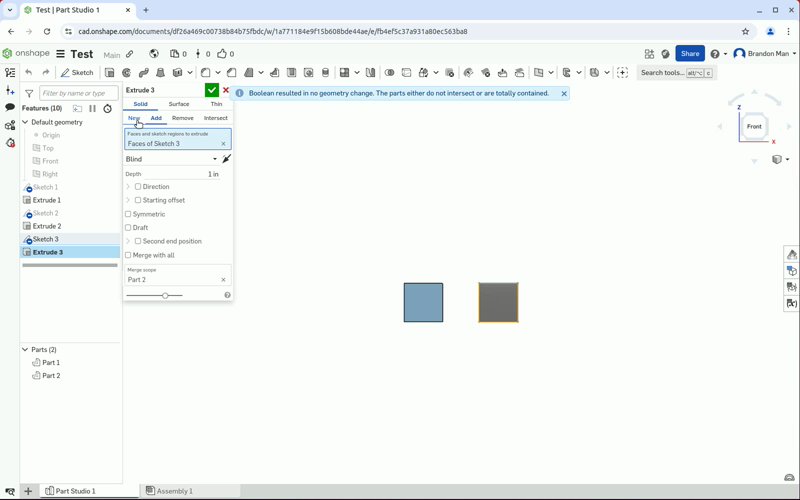
click(137, 120)
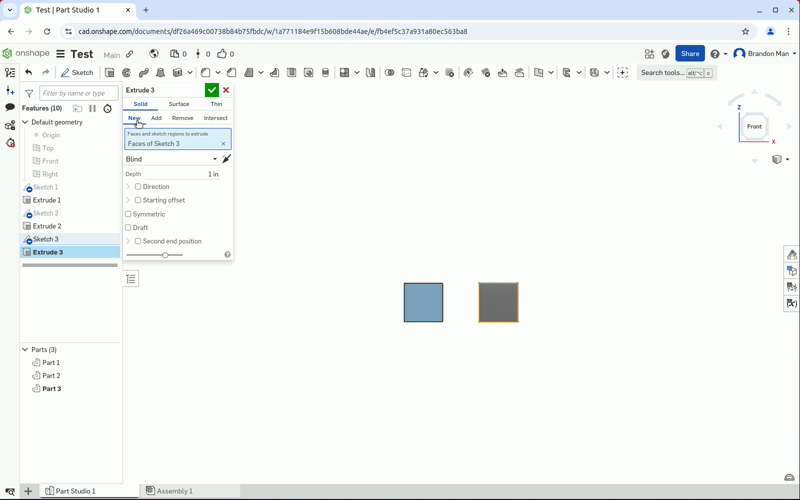
key(tab, 4)
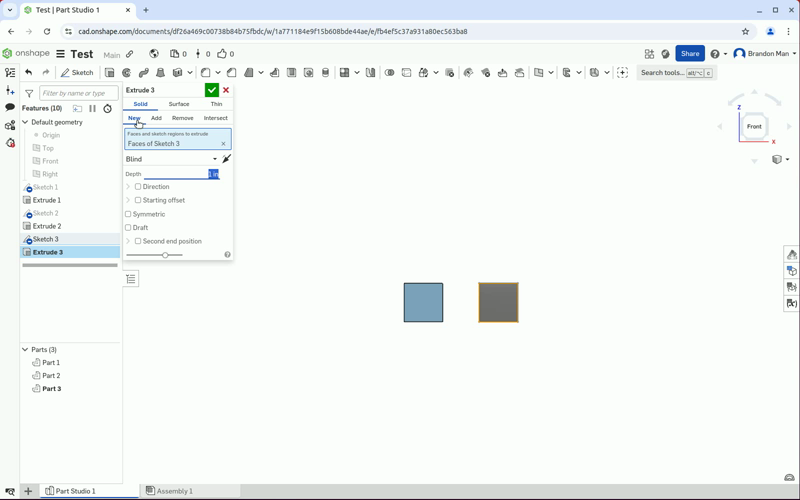
text(-3.851)
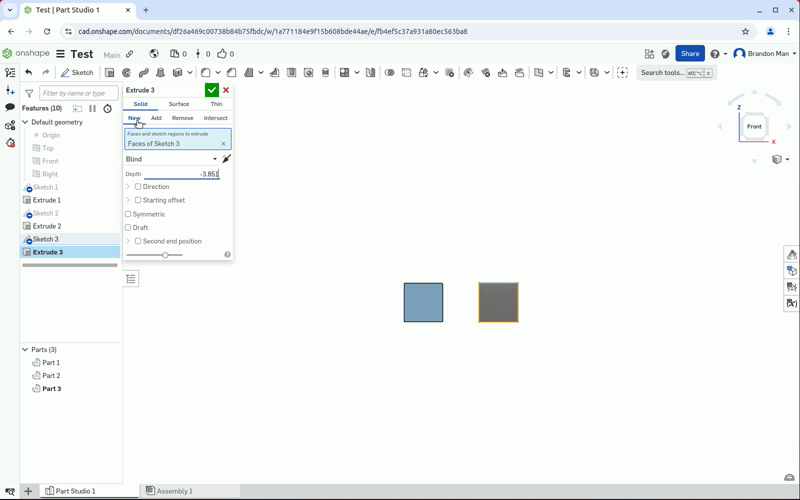
key(enter)
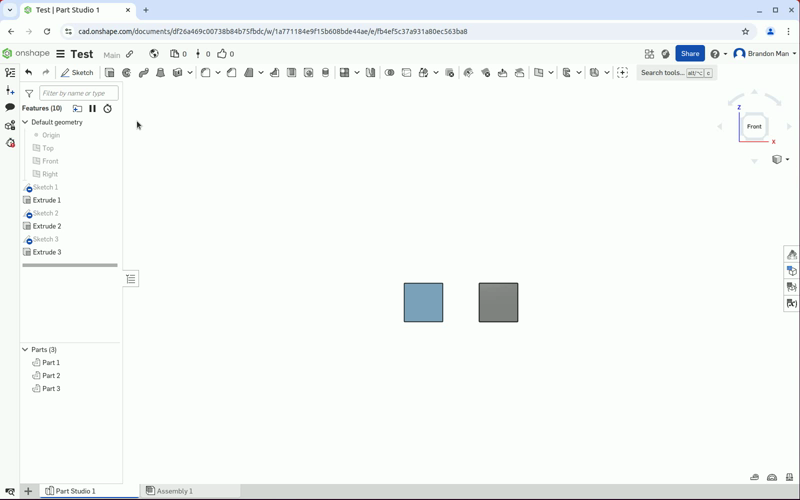
key(shift+h)
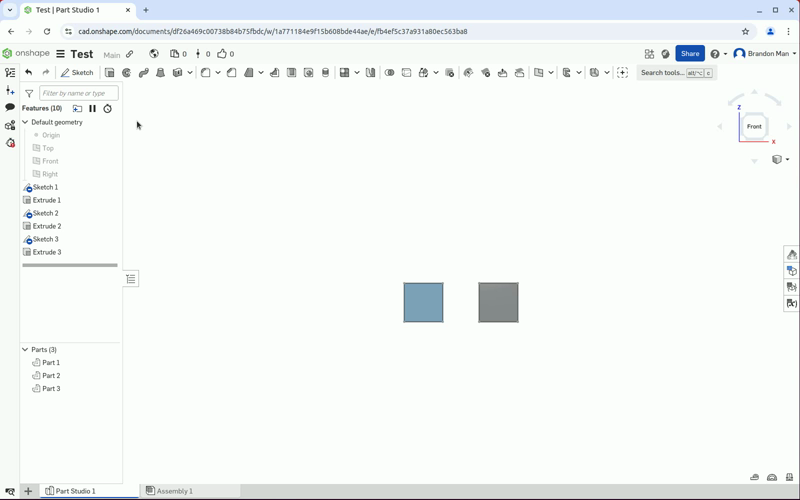
key(shift+h)
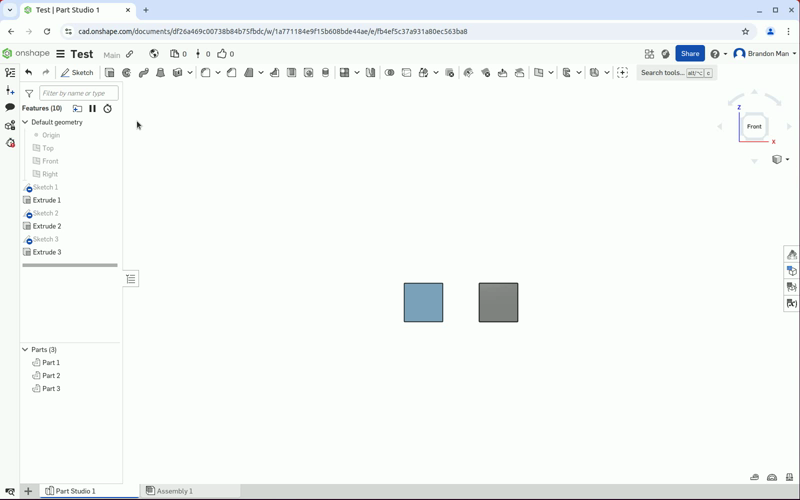
mouse_move(73, 189)
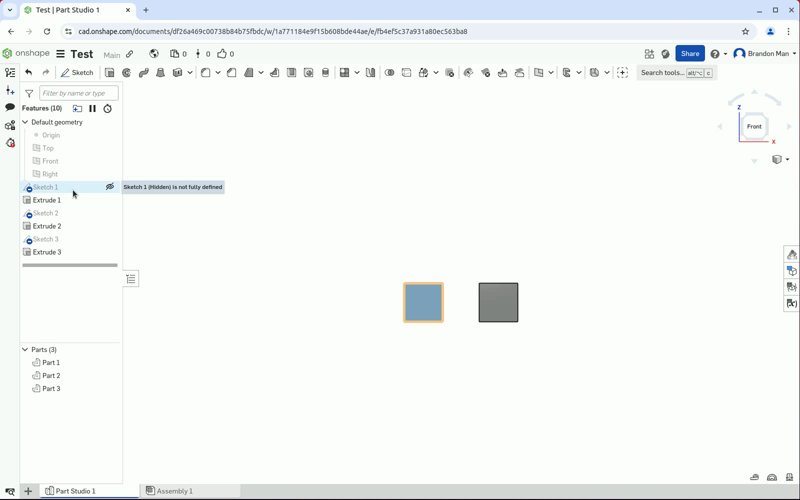
click(73, 189)
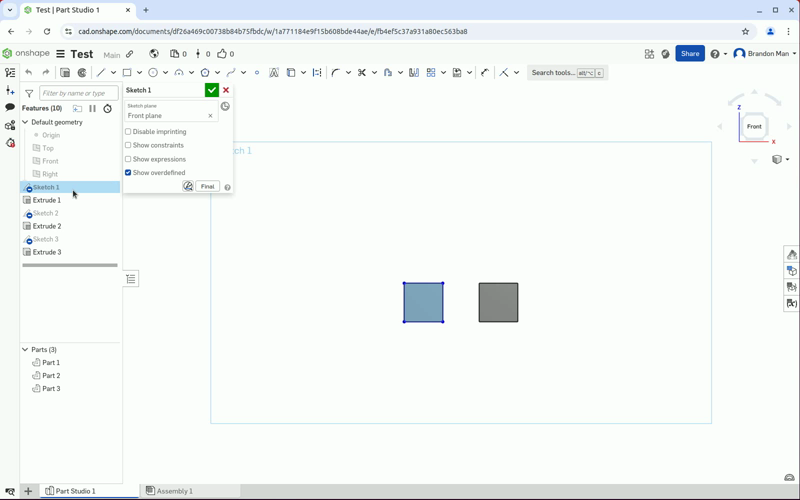
mouse_move(229, 92)
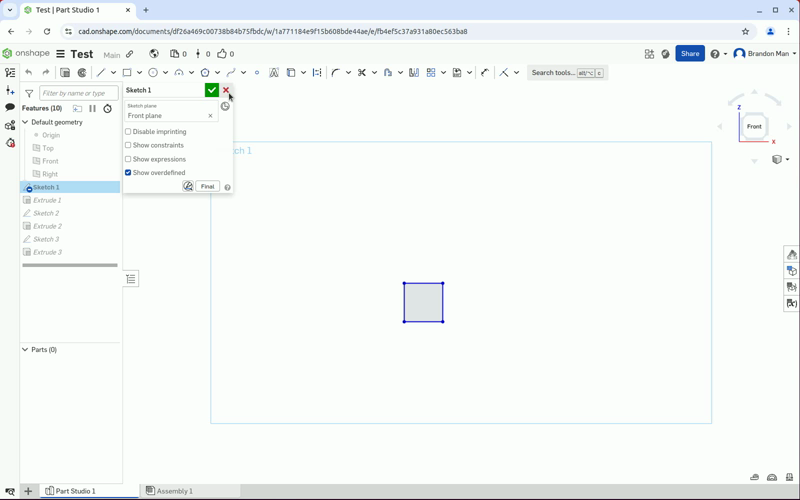
click(229, 92)
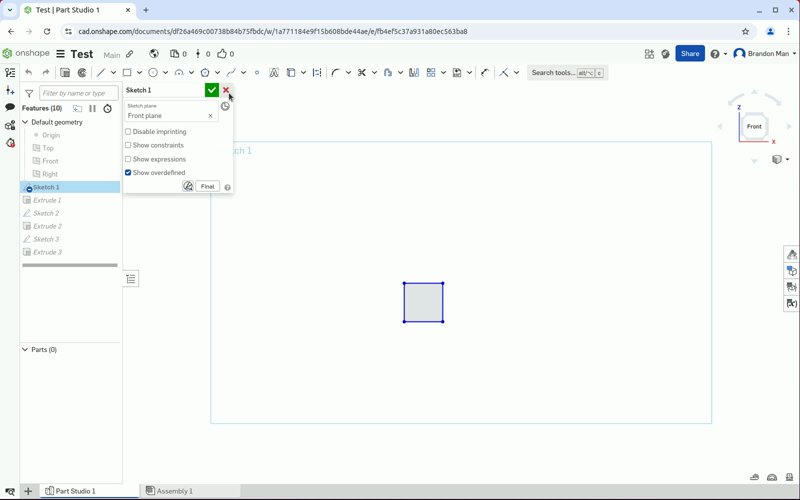
key(shift+s)
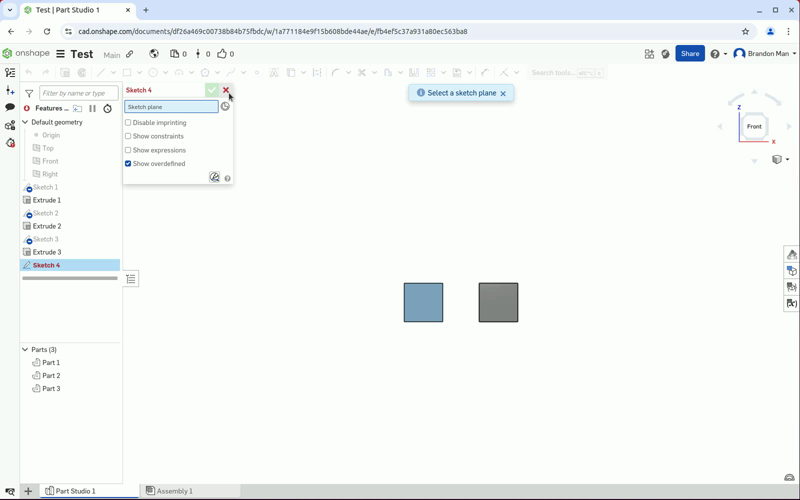
mouse_move(73, 163)
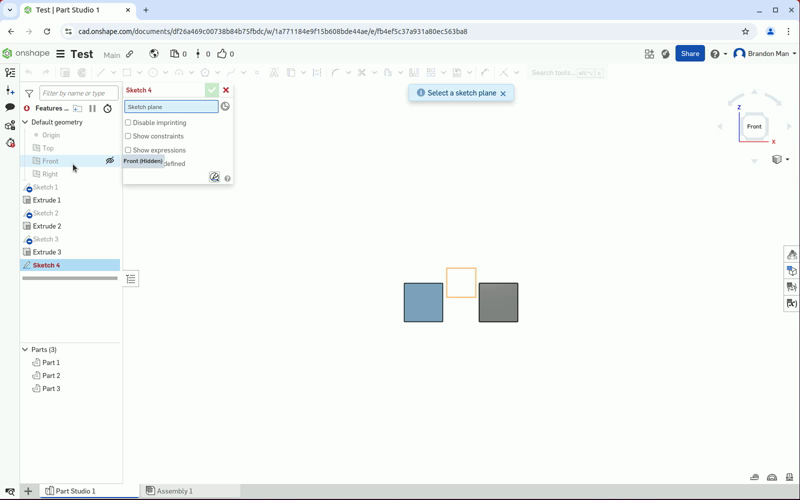
click(73, 163)
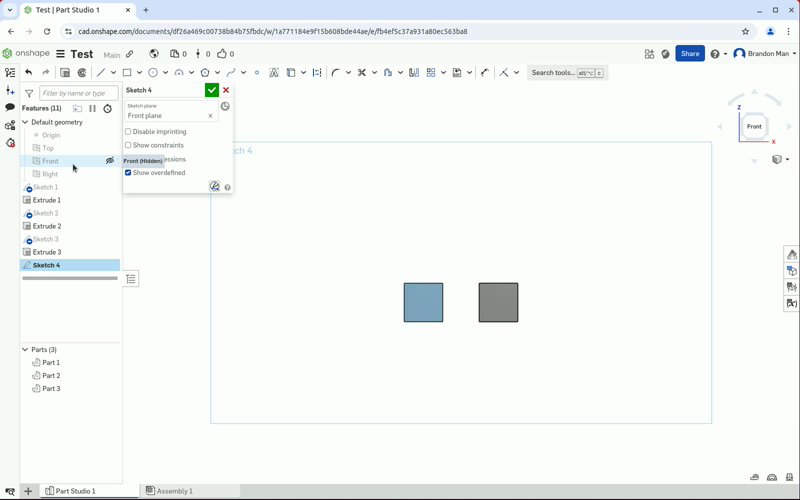
mouse_move(73, 352)
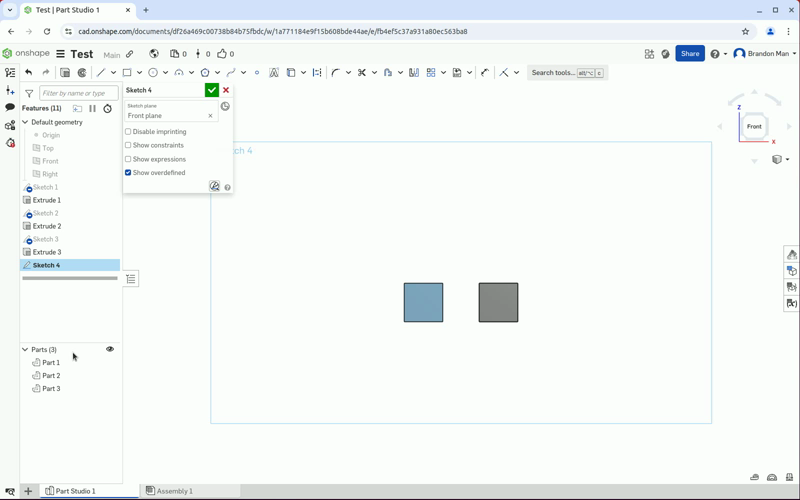
key(y)
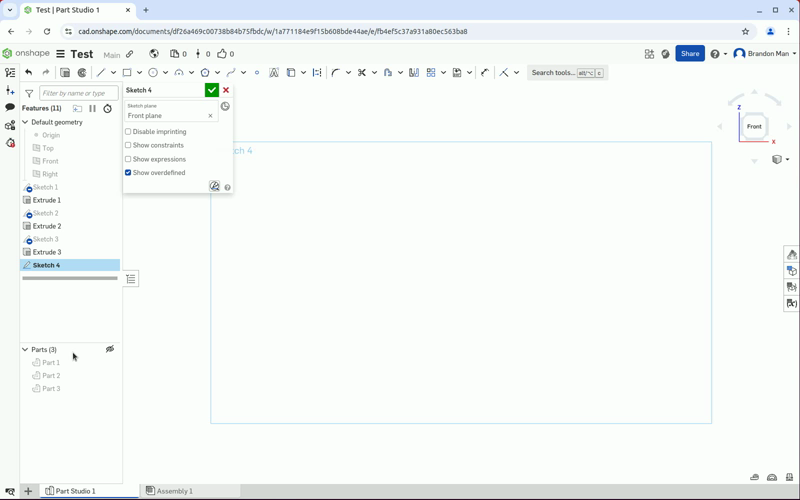
key(l)
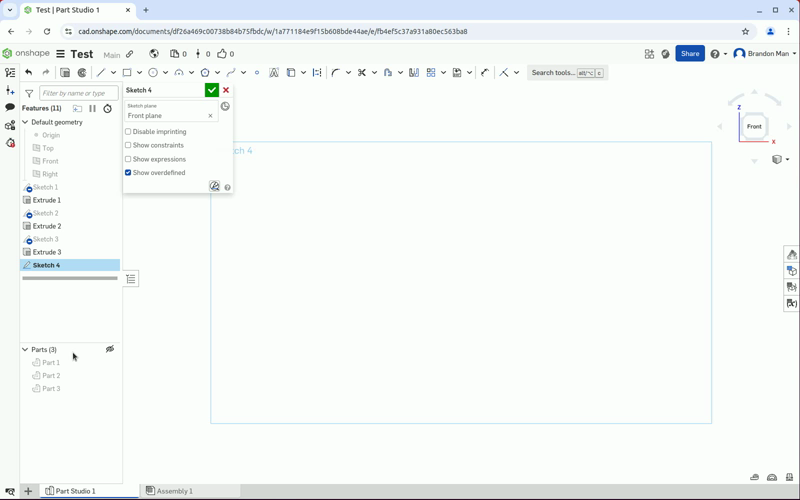
key_down(shift)
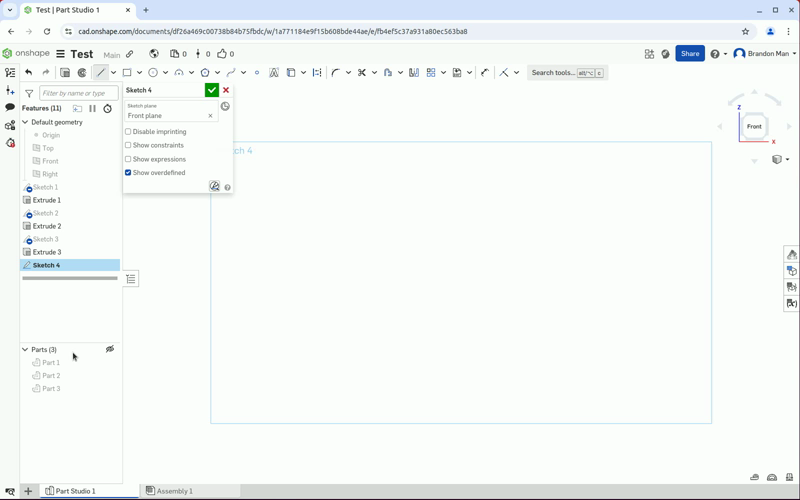
mouse_move(404, 321)
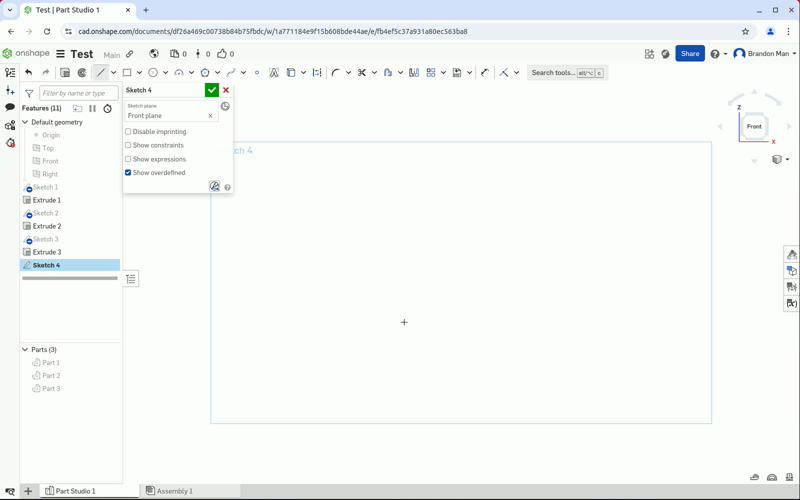
click(404, 321)
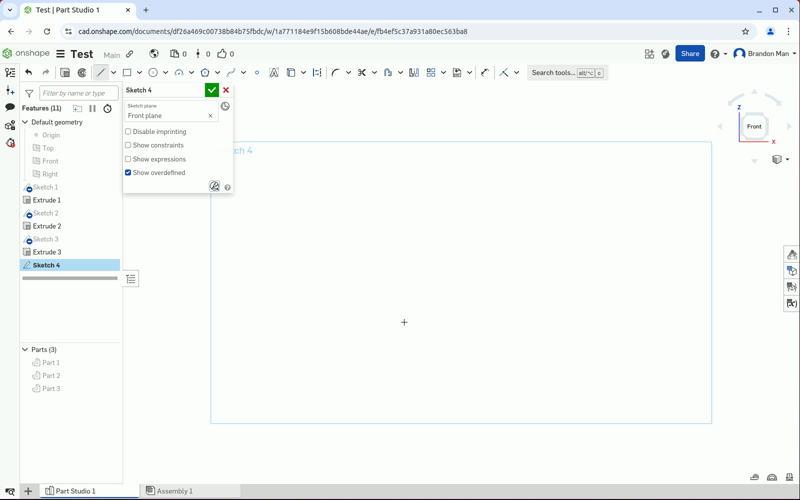
key_up(shift)
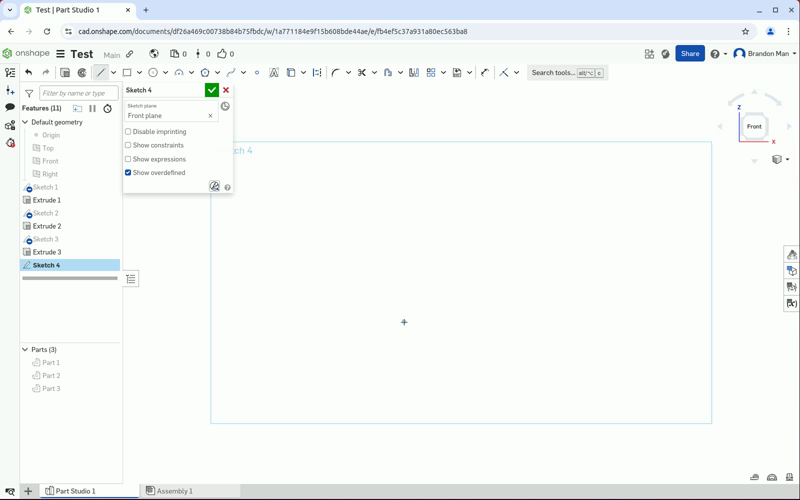
key_down(shift)
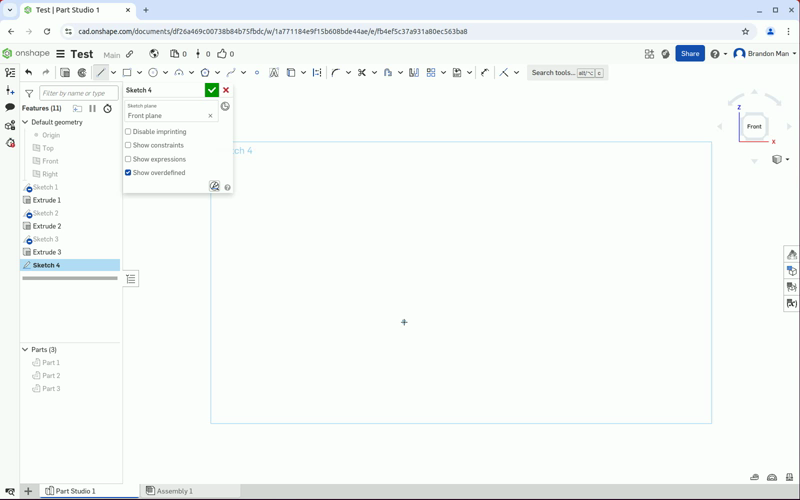
mouse_move(434, 321)
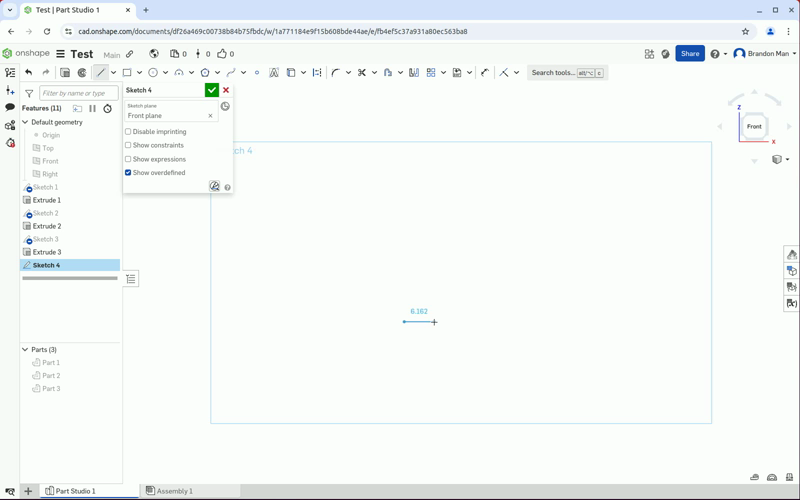
mouse_move(442, 321)
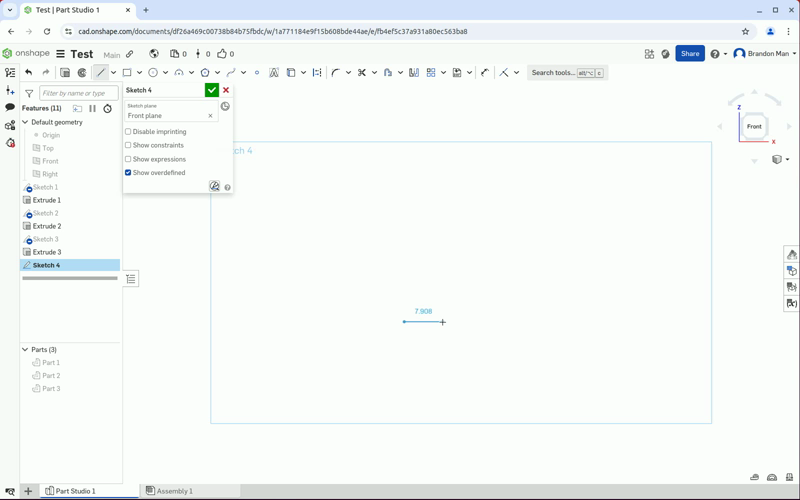
click(442, 321)
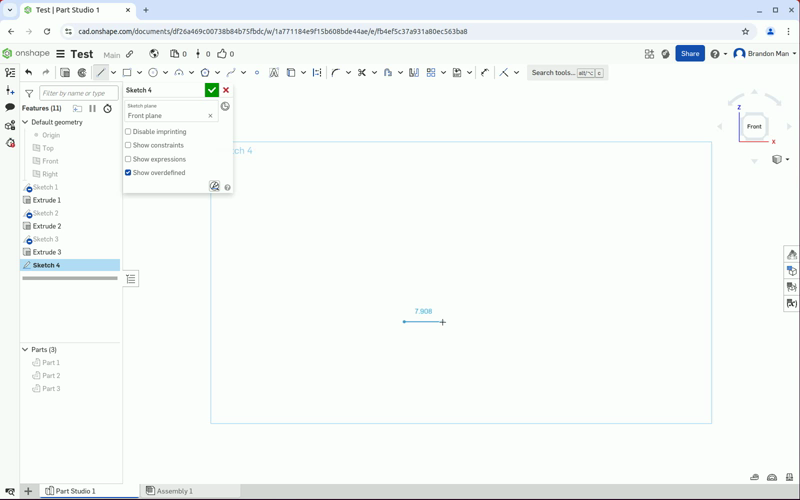
key_up(shift)
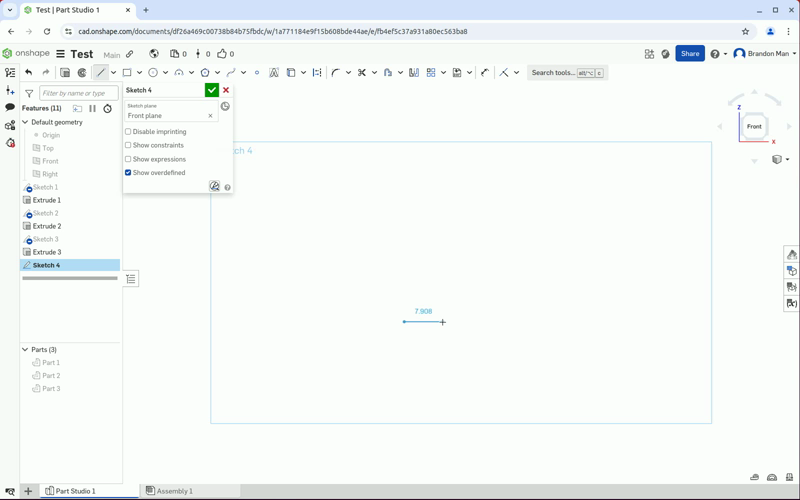
key_down(shift)
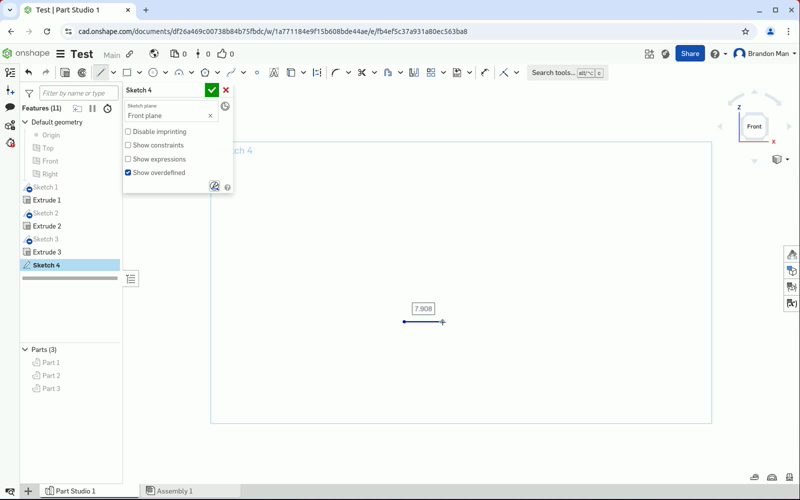
mouse_move(472, 321)
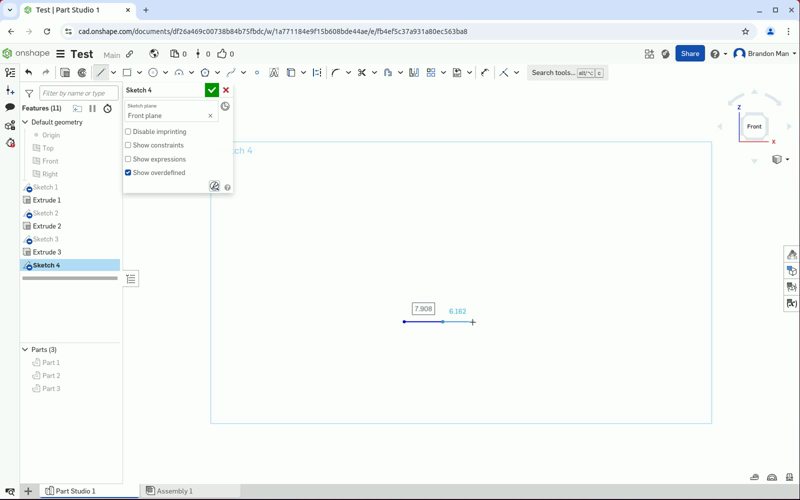
mouse_move(442, 283)
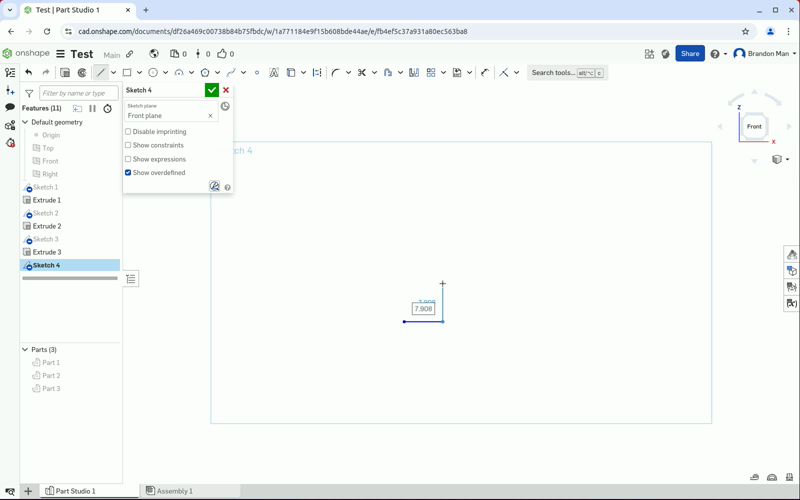
click(442, 283)
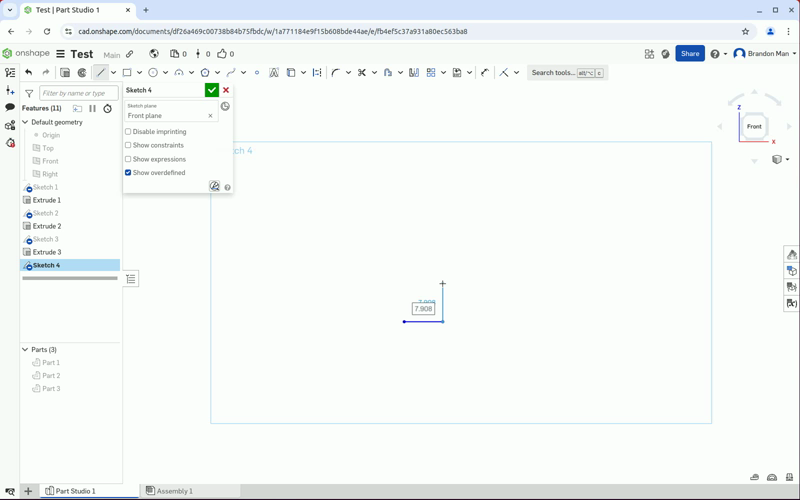
key_up(shift)
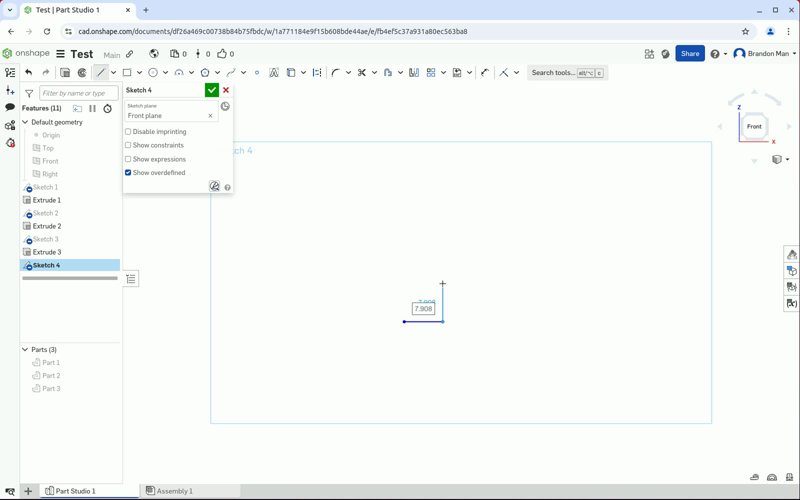
key_down(shift)
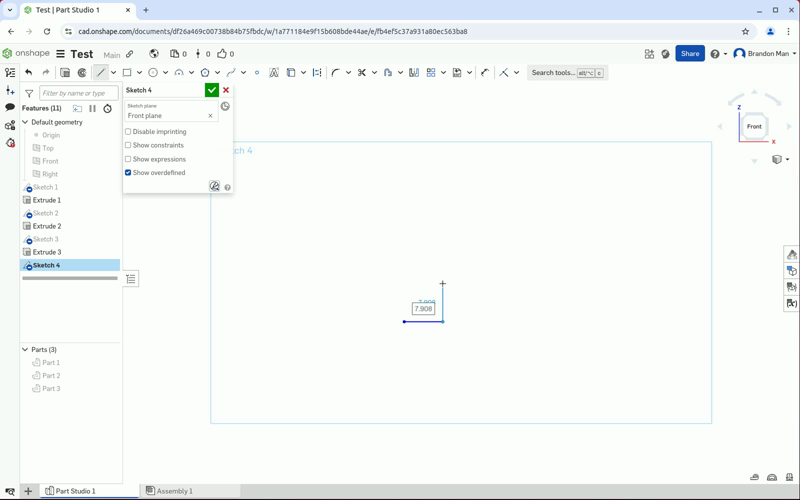
mouse_move(472, 283)
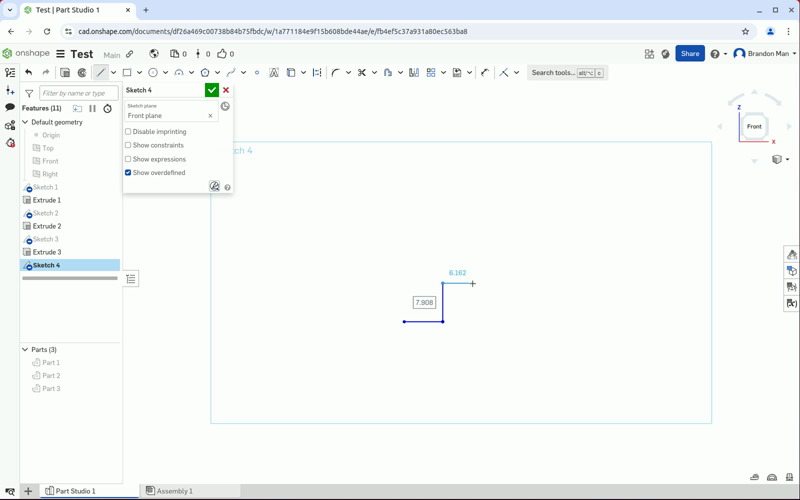
mouse_move(404, 283)
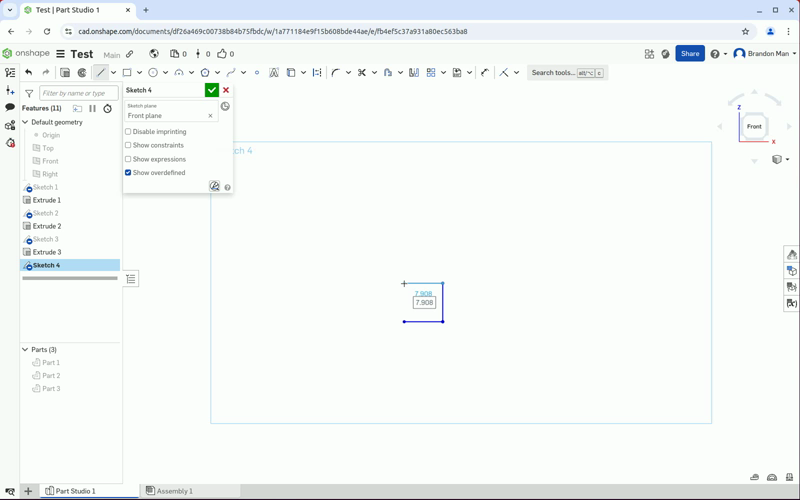
click(404, 283)
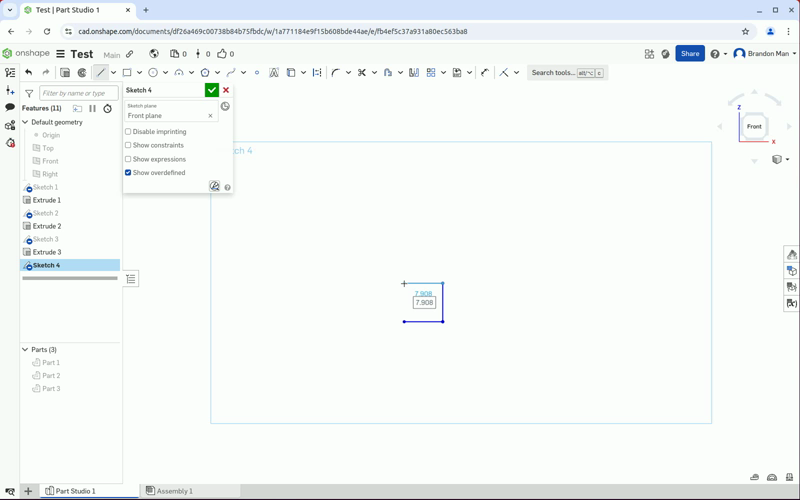
key_up(shift)
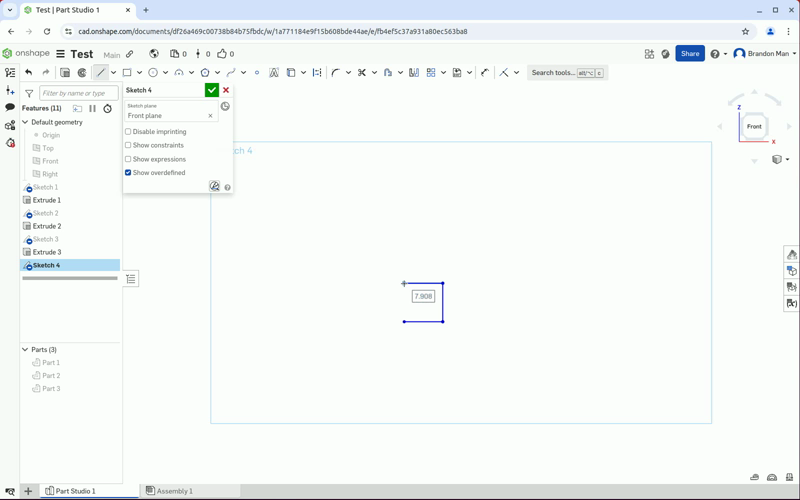
mouse_move(434, 283)
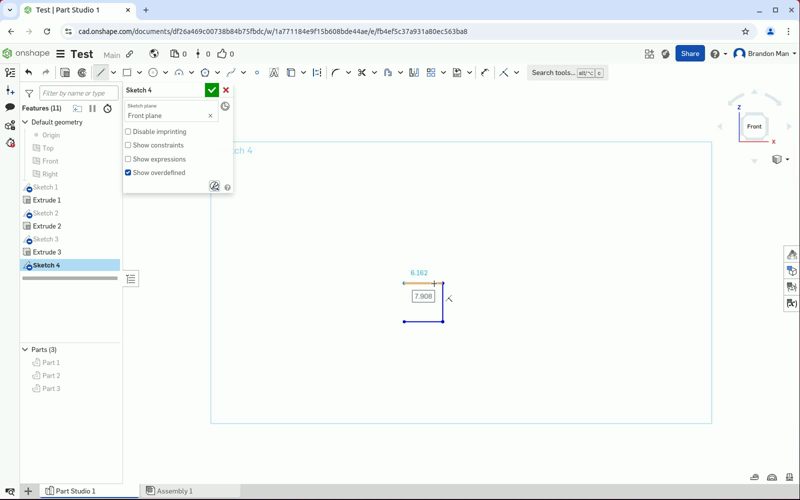
key_down(shift)
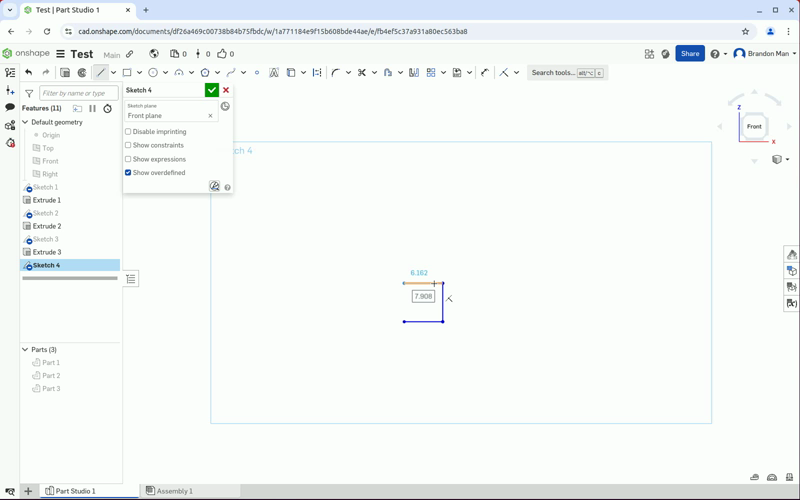
mouse_move(404, 321)
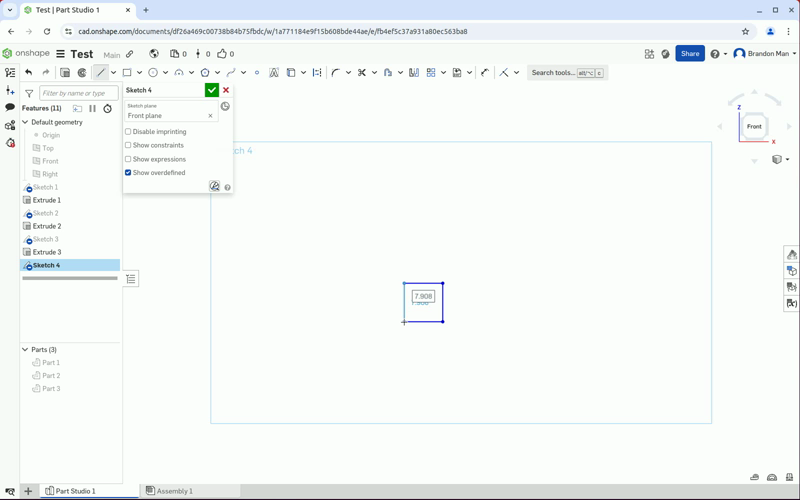
key_up(shift)
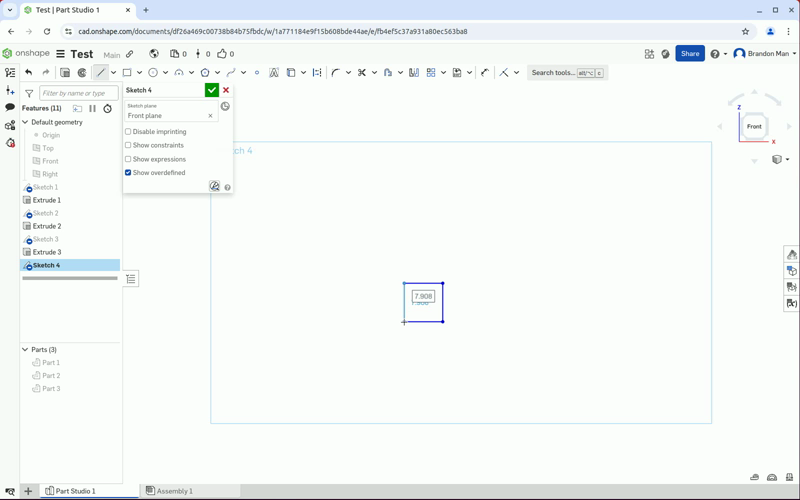
click(404, 321)
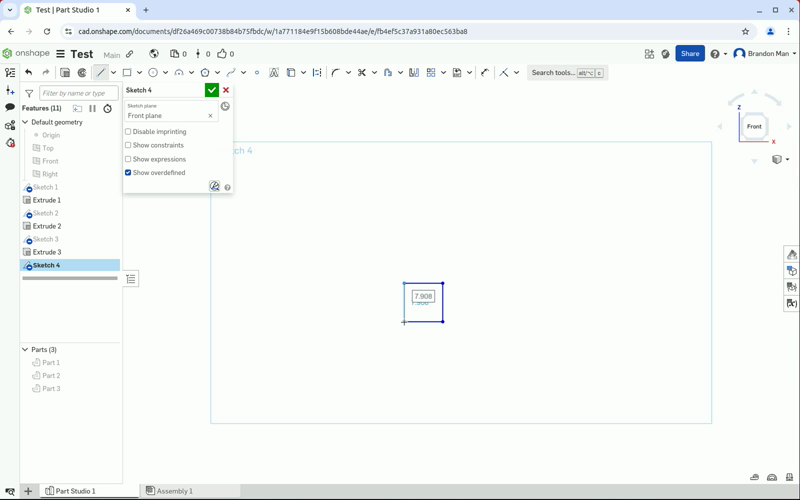
key(esc)
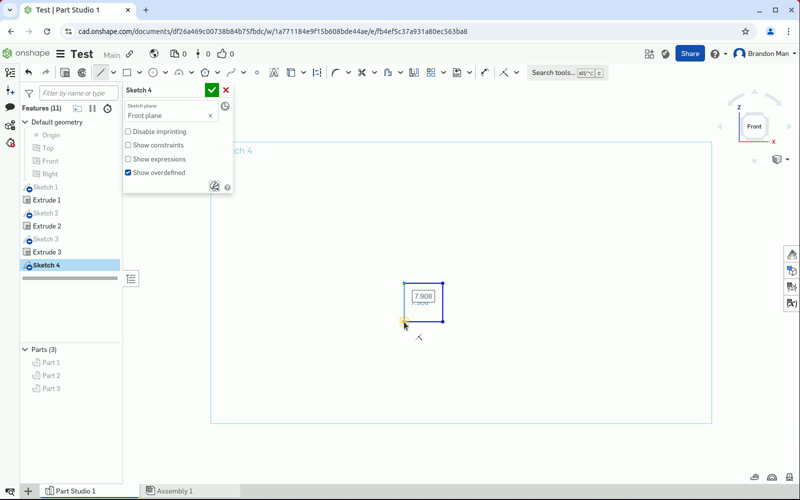
mouse_move(436, 292)
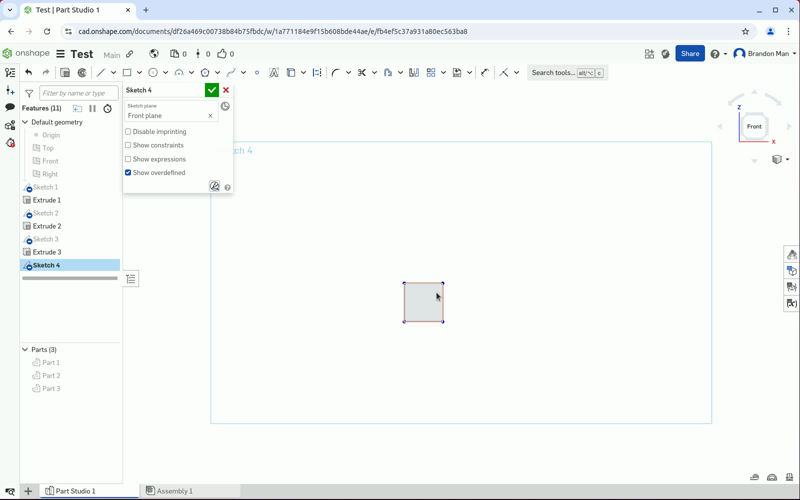
scroll(6)
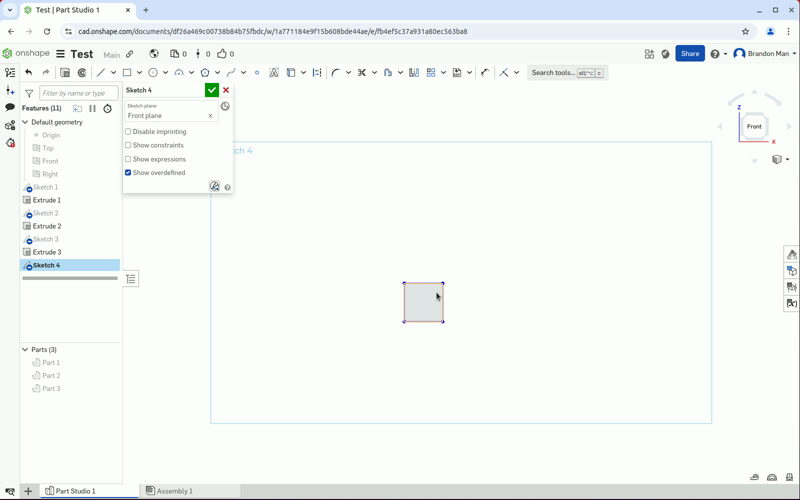
scroll(6)
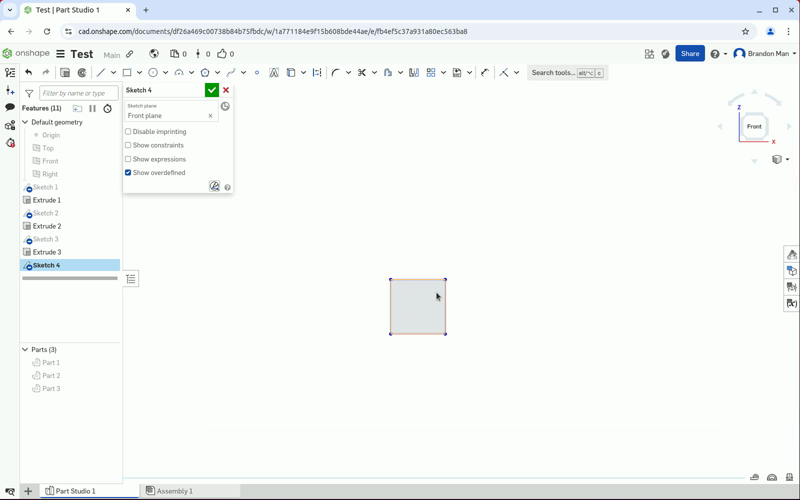
scroll(6)
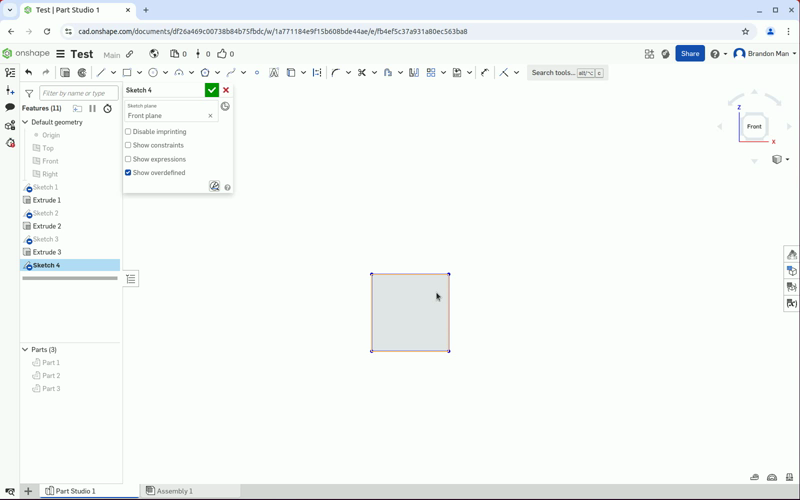
scroll(6)
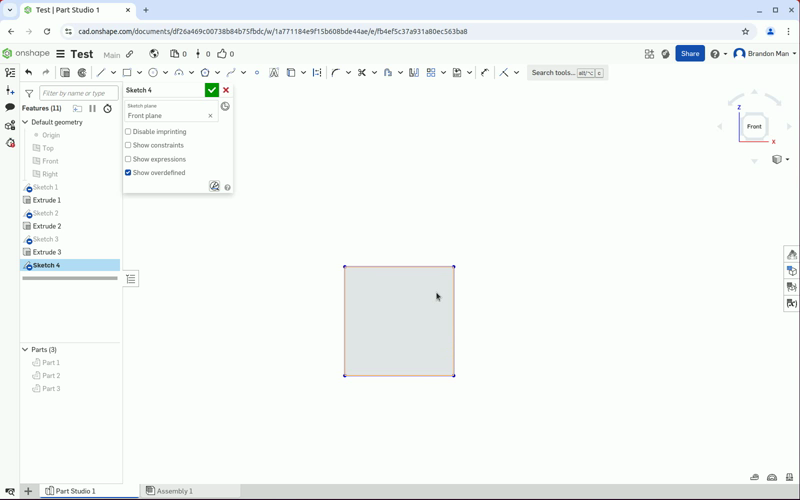
scroll(6)
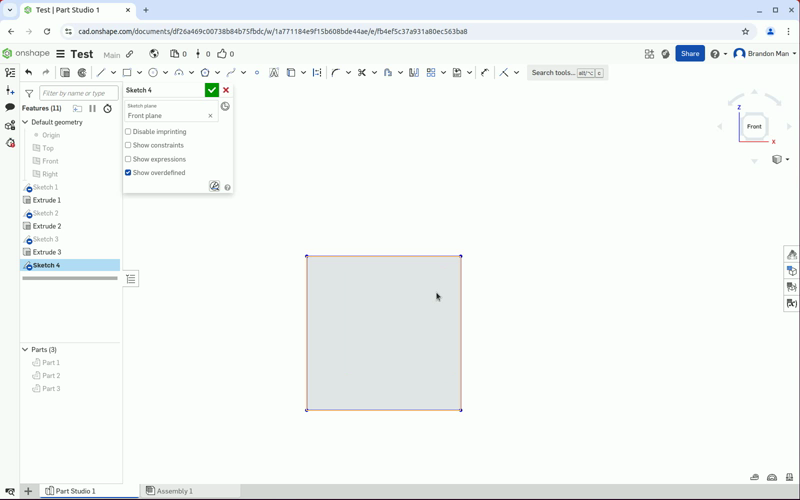
scroll(6)
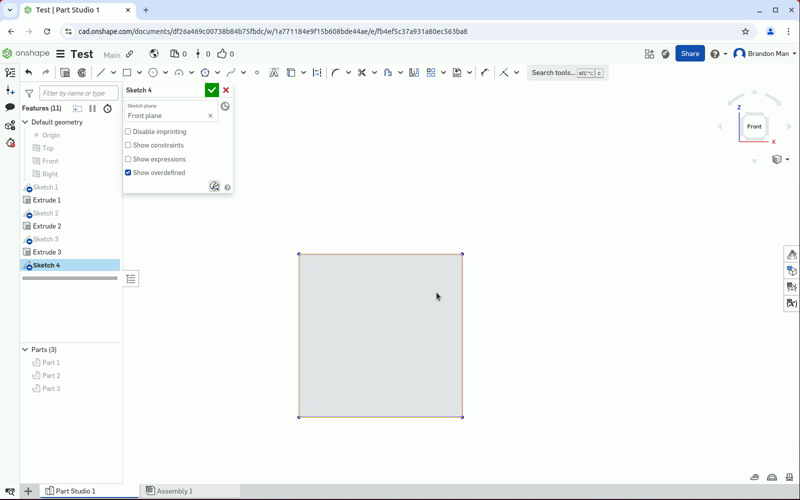
scroll(6)
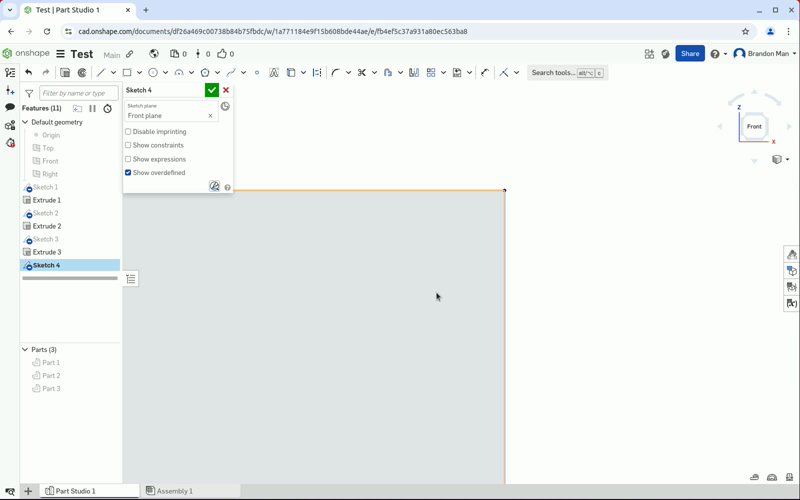
click(436, 292)
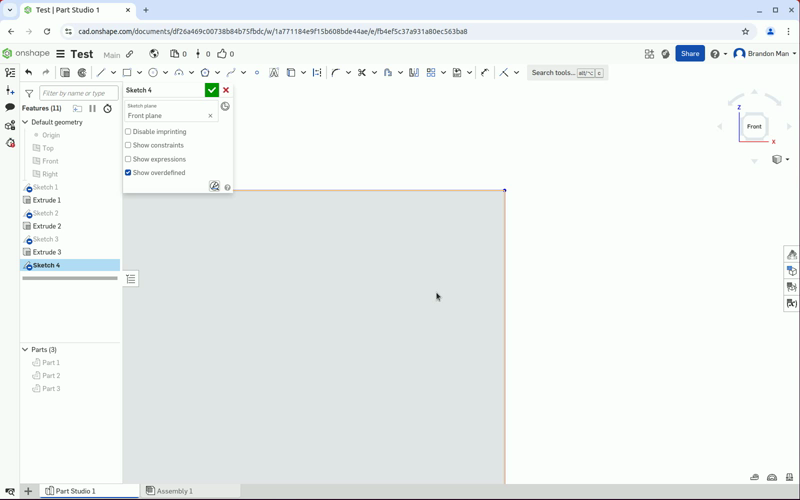
scroll(-6)
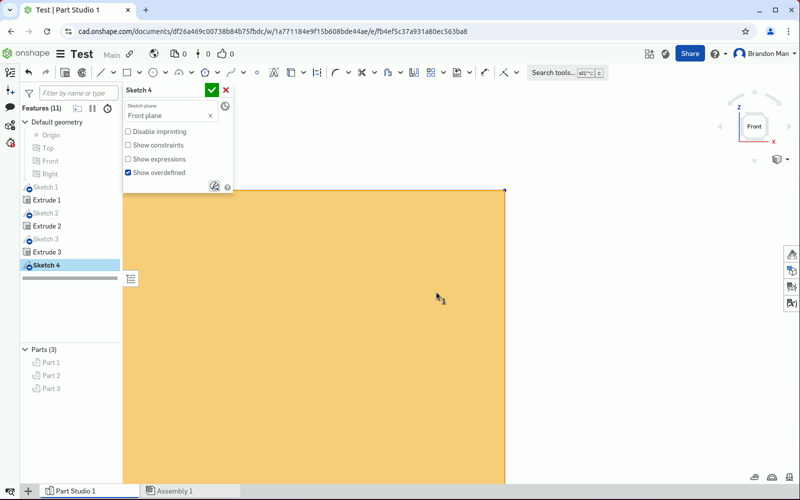
scroll(-6)
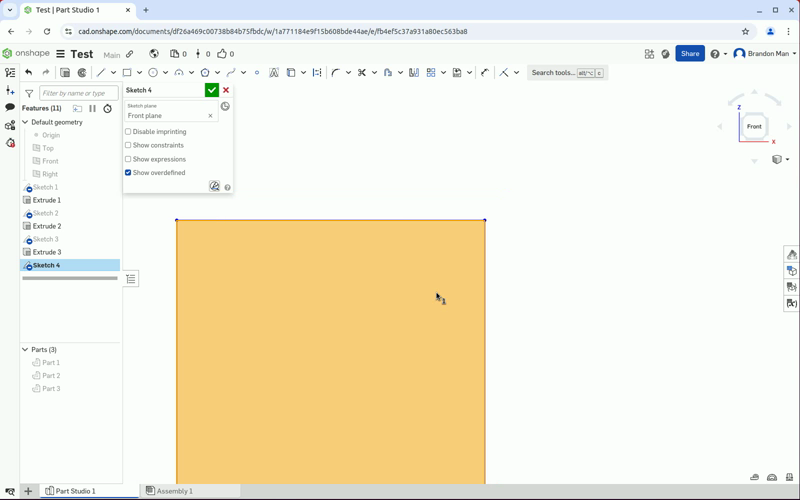
scroll(-6)
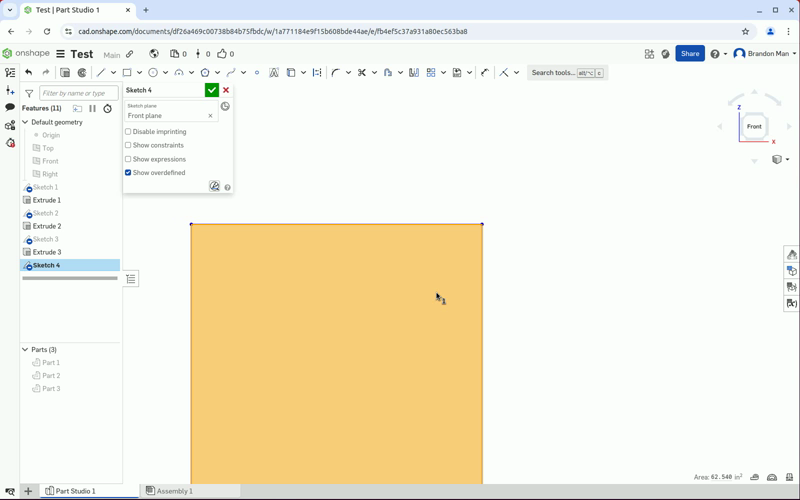
scroll(-6)
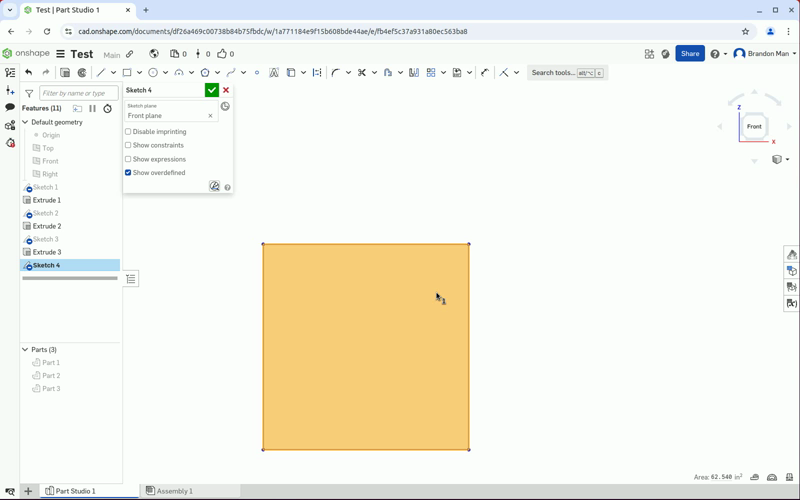
scroll(-6)
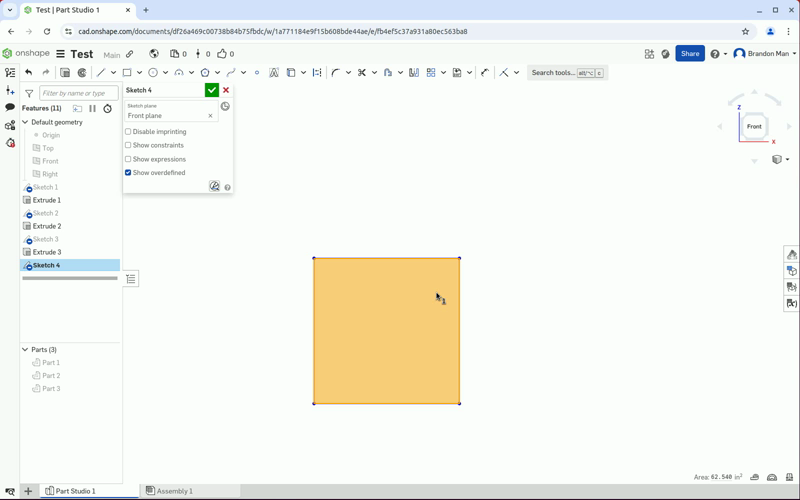
scroll(-6)
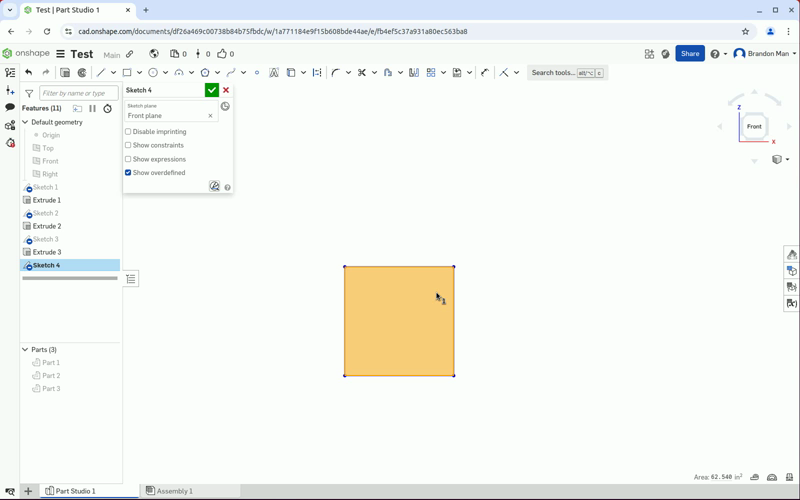
scroll(-6)
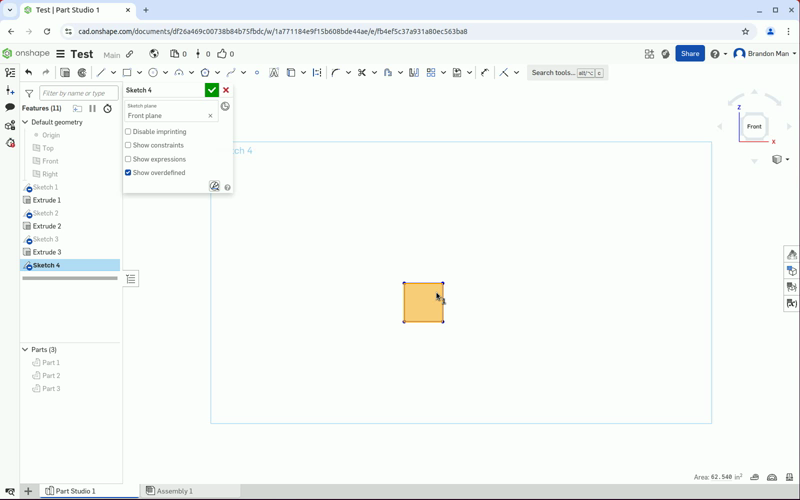
mouse_move(73, 352)
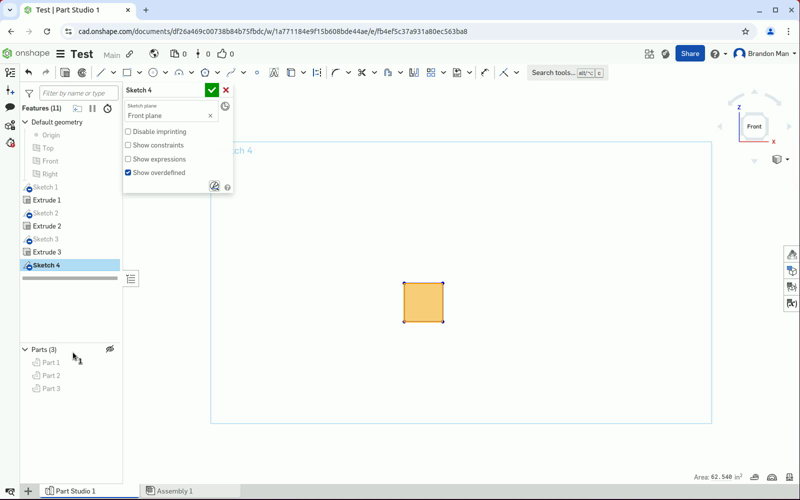
key(shift+y)
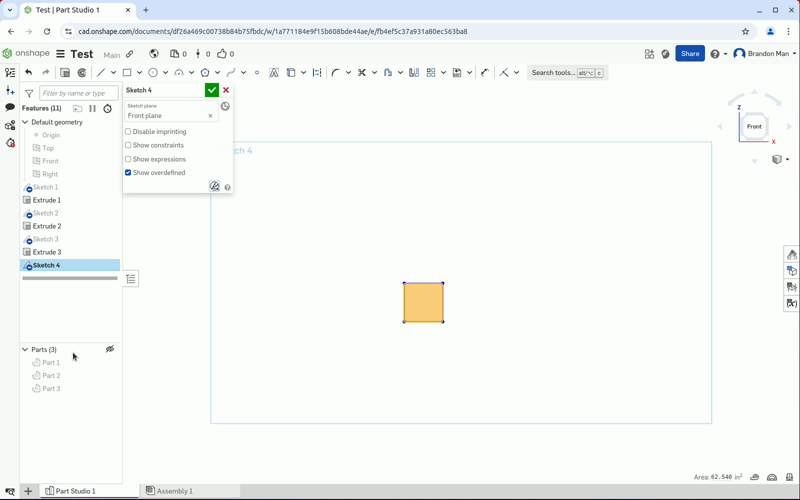
key(shift+e)
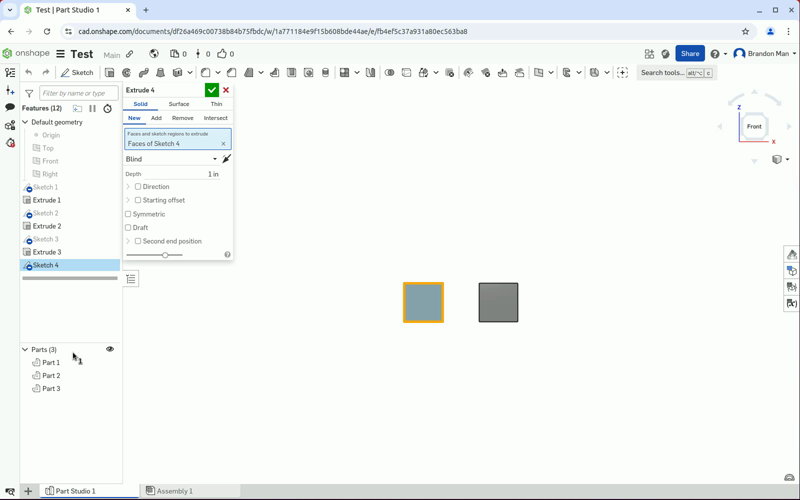
mouse_move(143, 106)
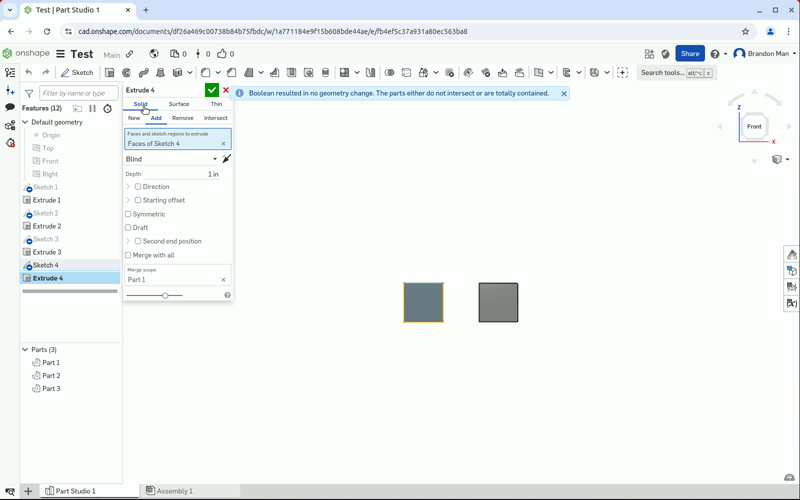
click(143, 106)
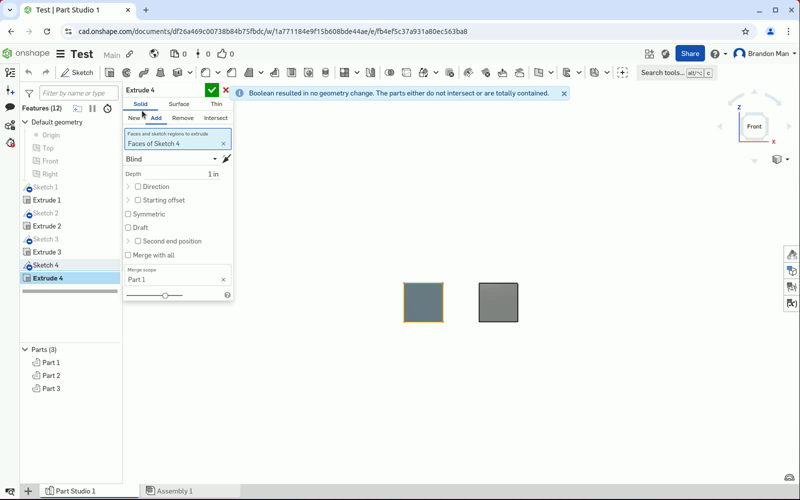
mouse_move(137, 120)
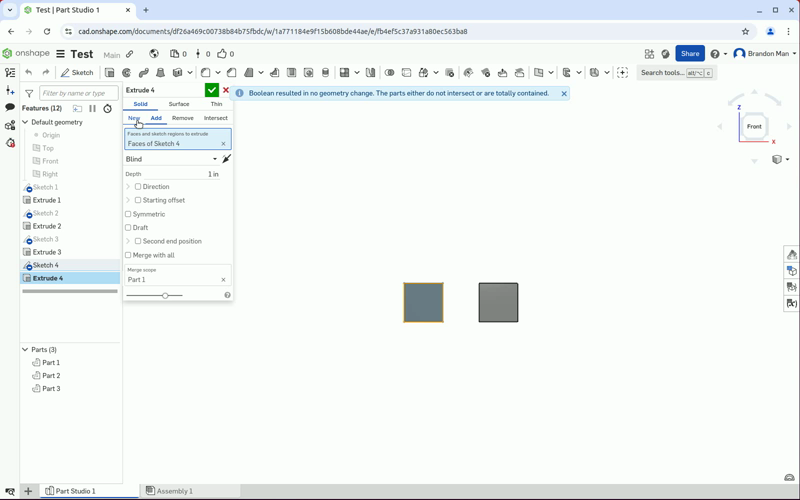
click(137, 120)
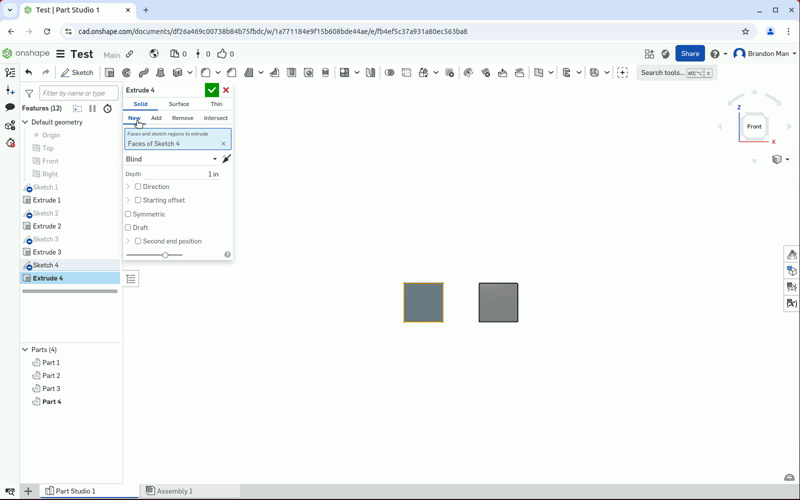
key(tab, 4)
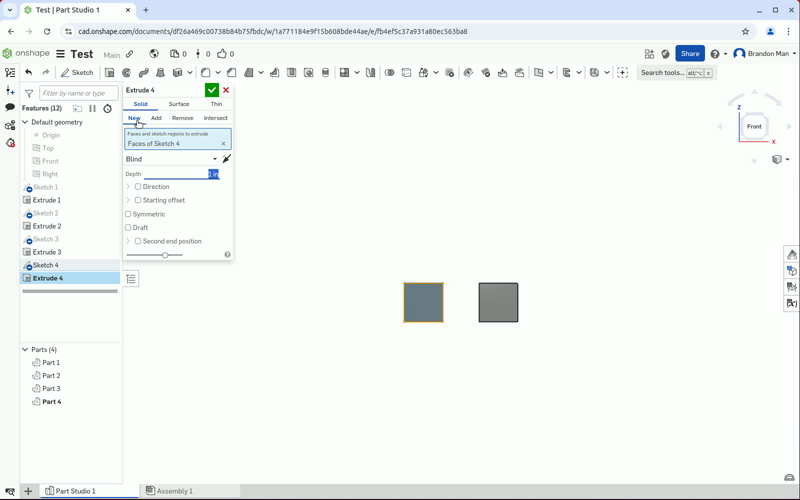
text(-3.851)
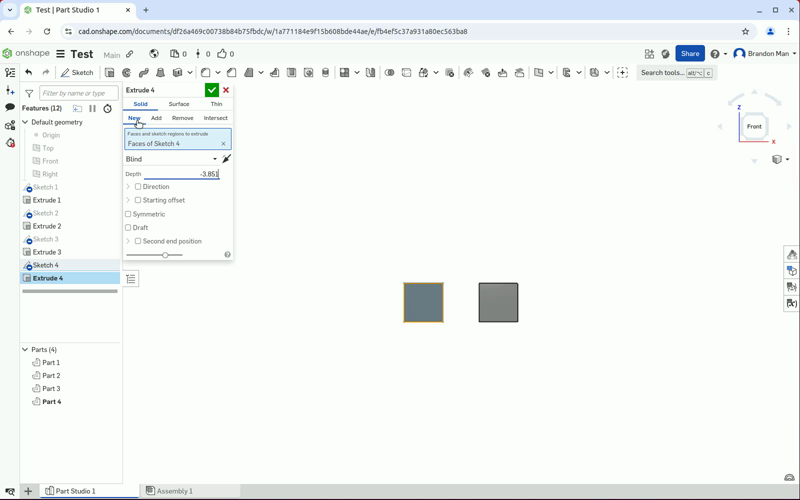
key(enter)
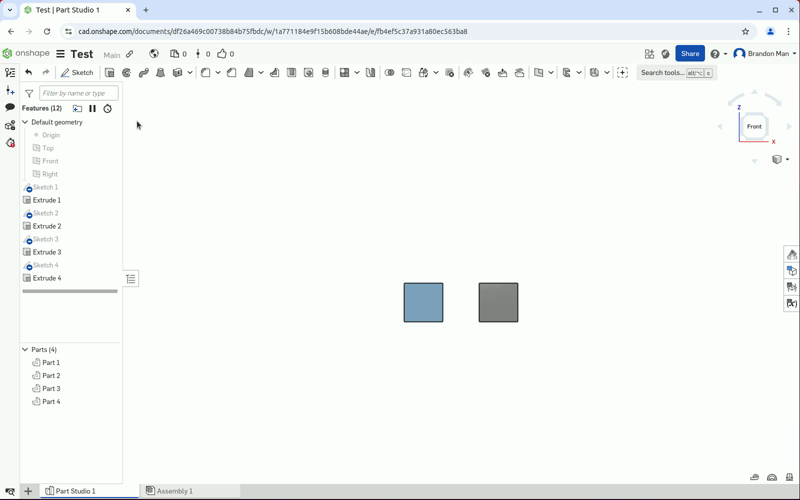
key(shift+h)
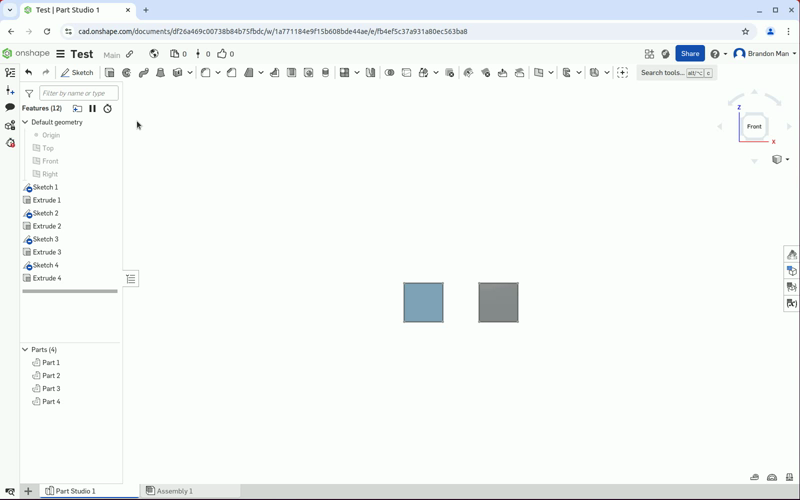
key(shift+h)
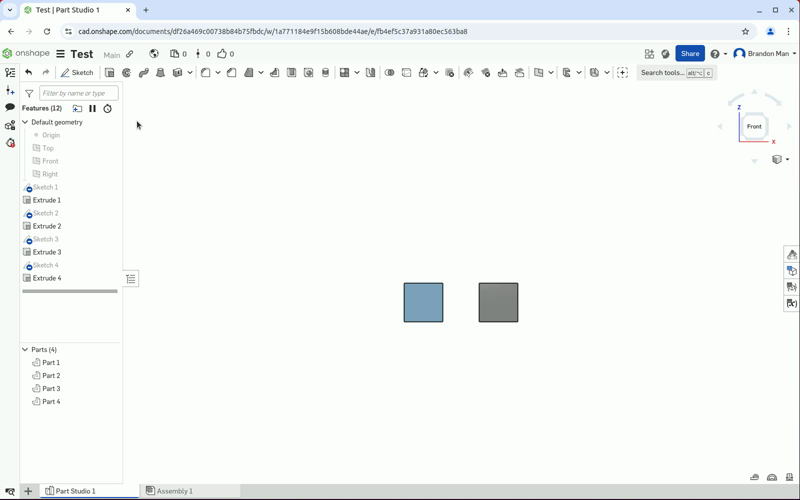
mouse_move(73, 189)
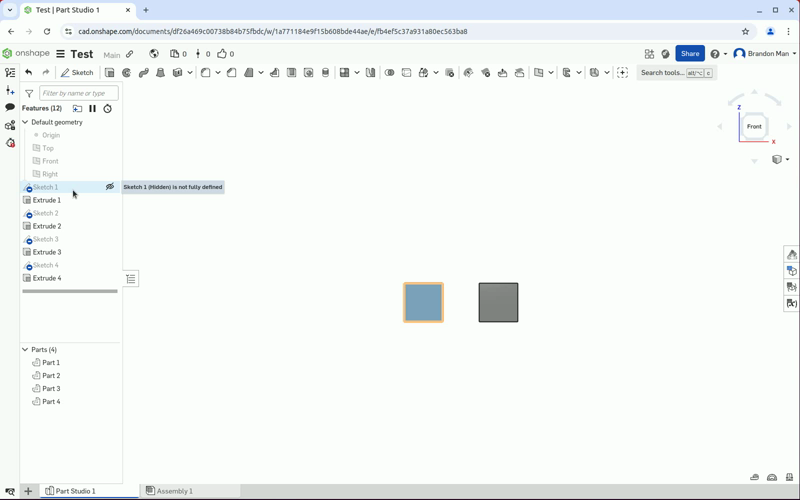
click(73, 189)
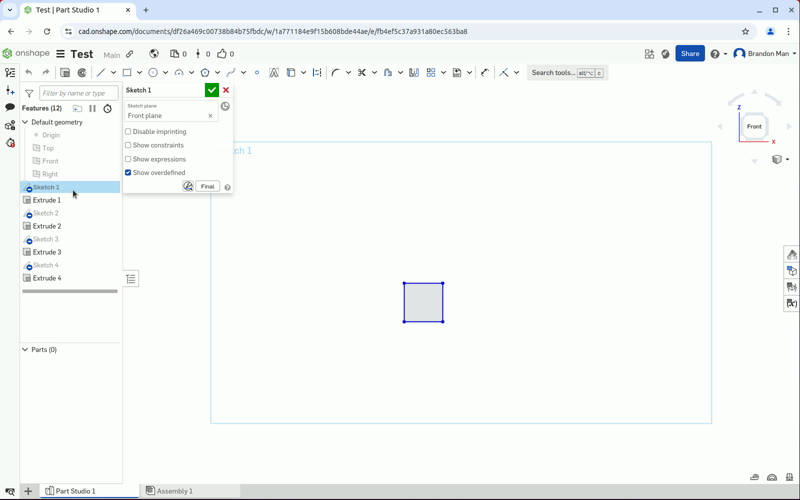
mouse_move(229, 92)
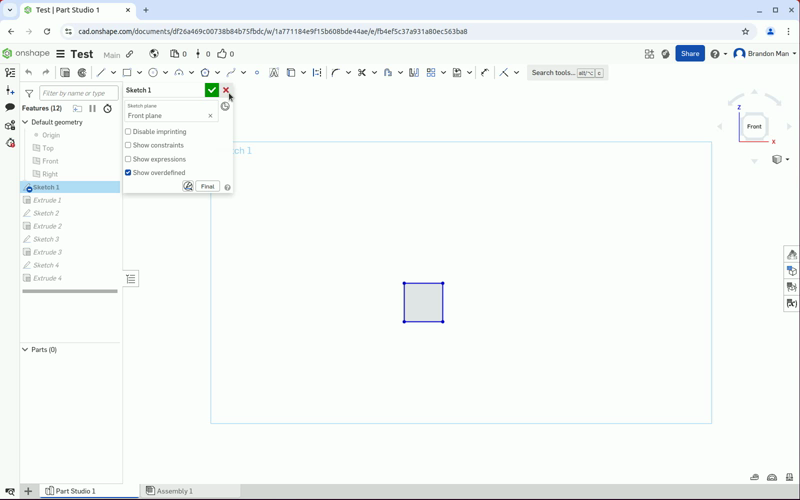
click(229, 92)
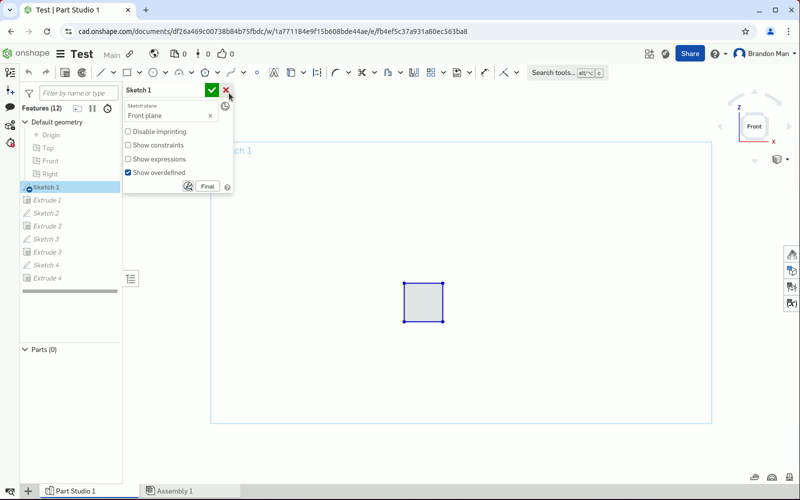
key(shift+s)
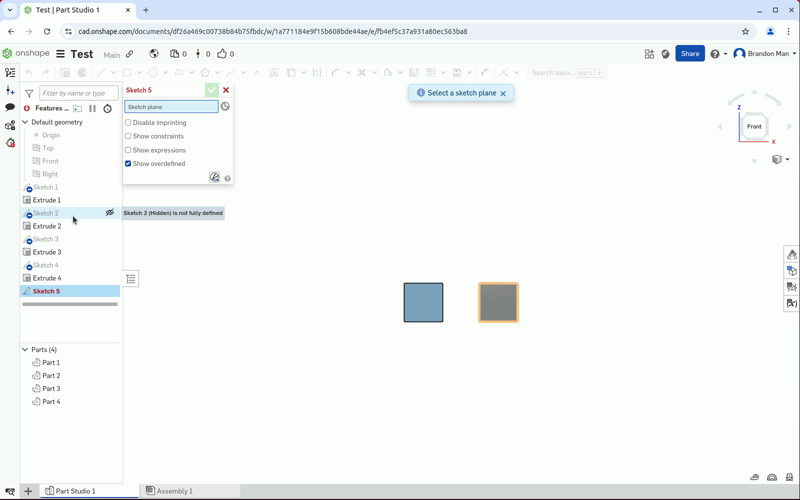
scroll(3)
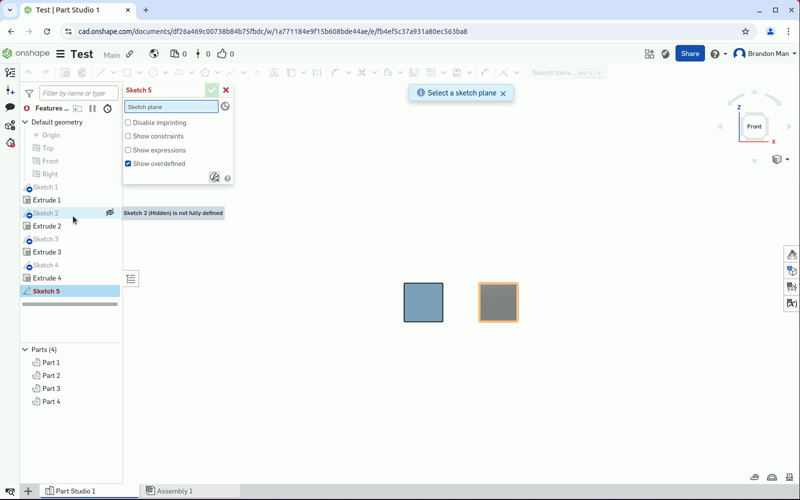
mouse_move(73, 163)
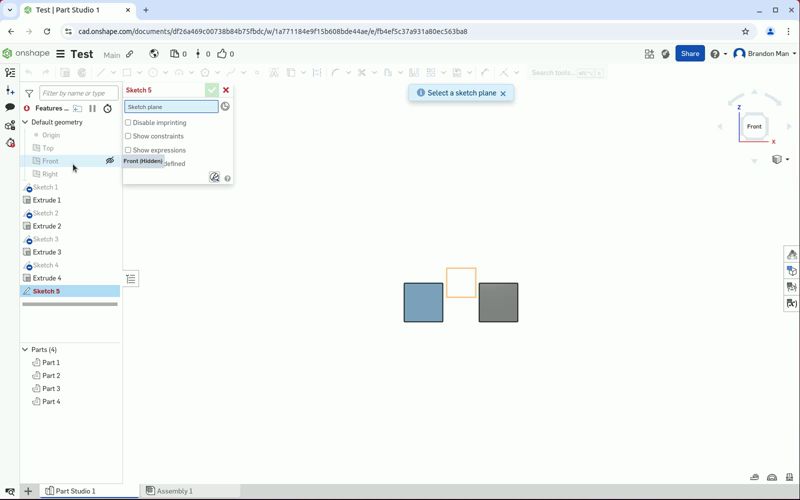
click(73, 163)
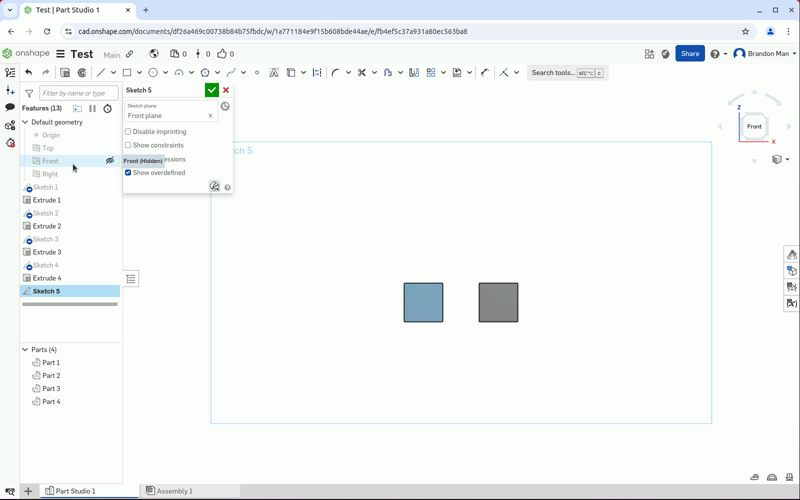
mouse_move(73, 352)
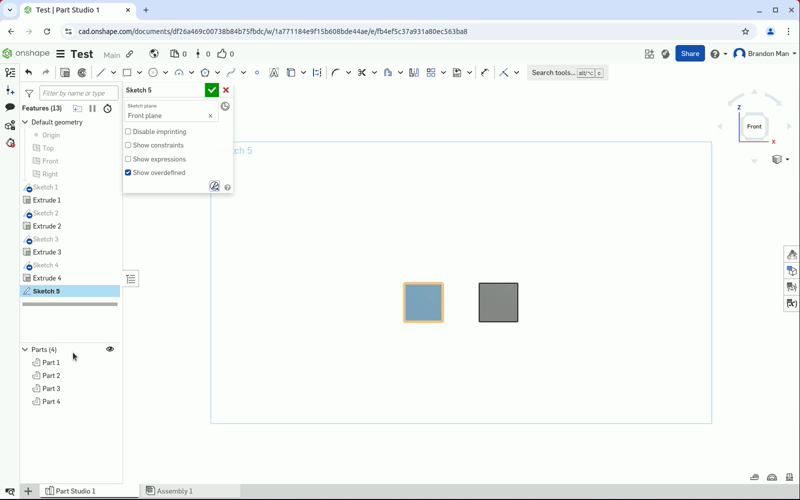
key(y)
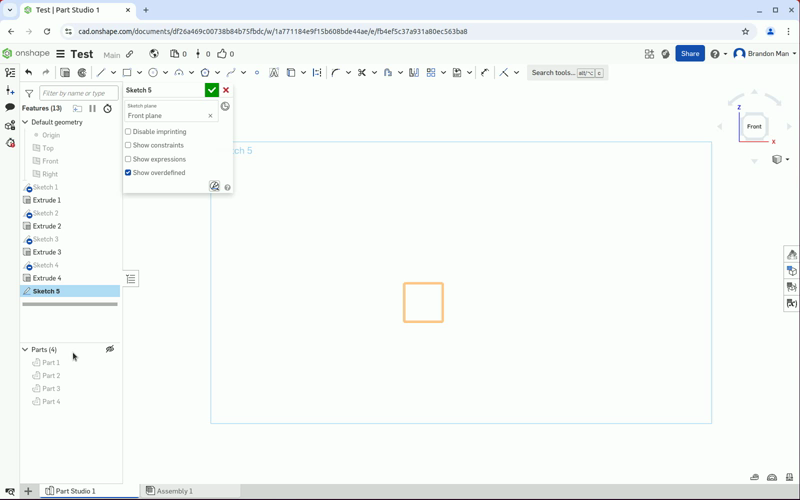
key(l)
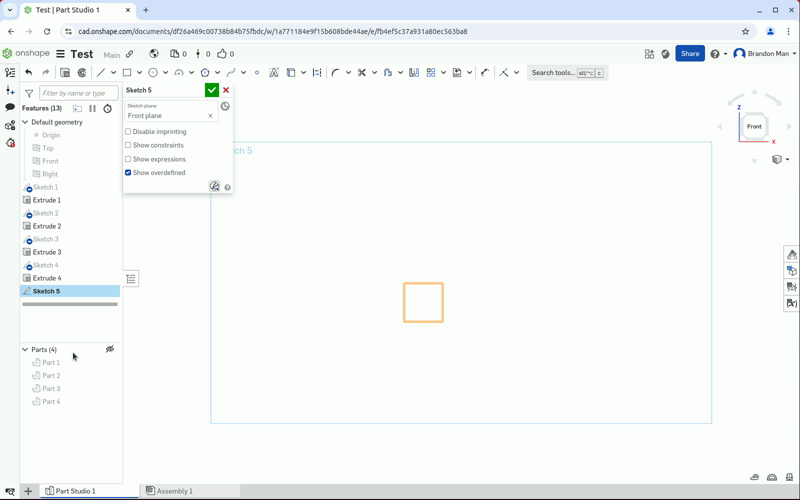
key_down(shift)
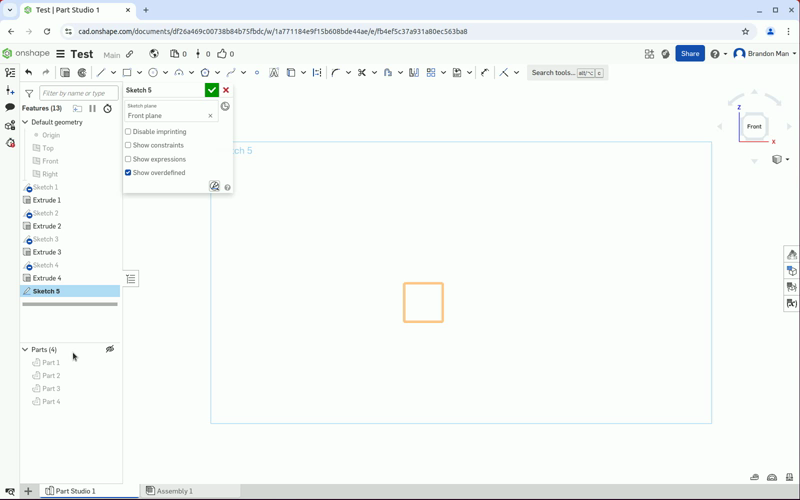
mouse_move(441, 321)
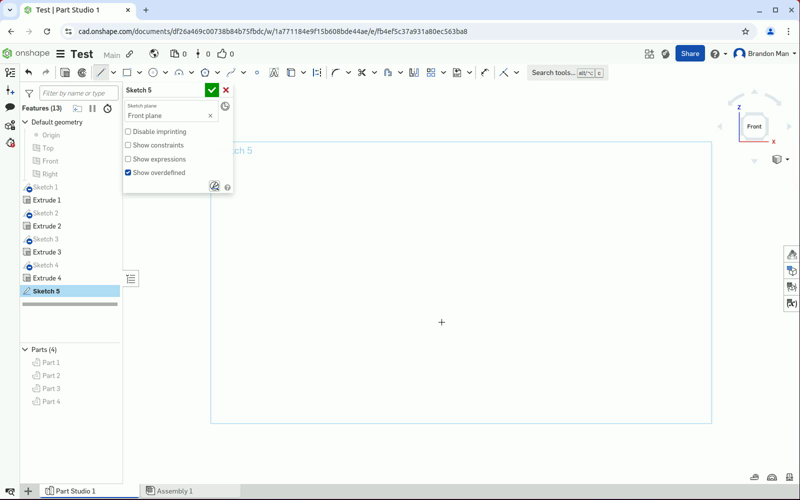
click(441, 321)
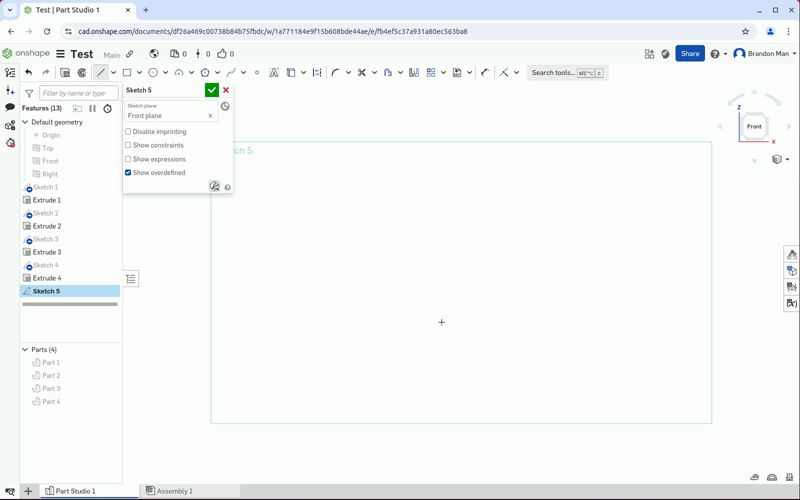
key_up(shift)
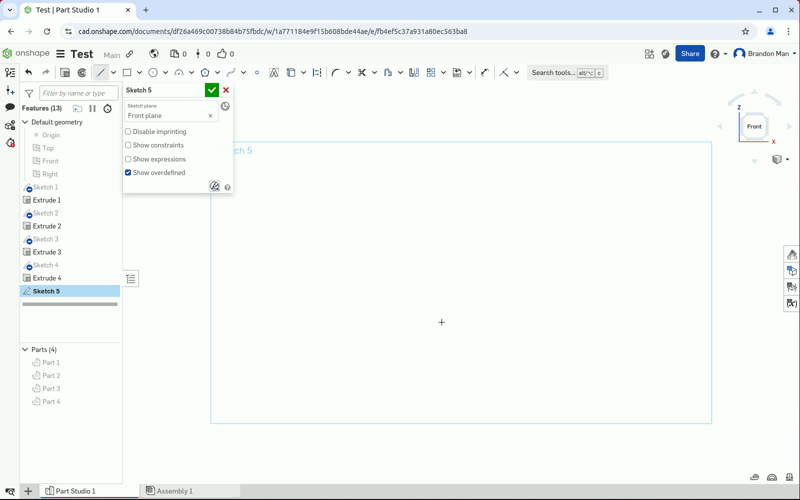
key_down(shift)
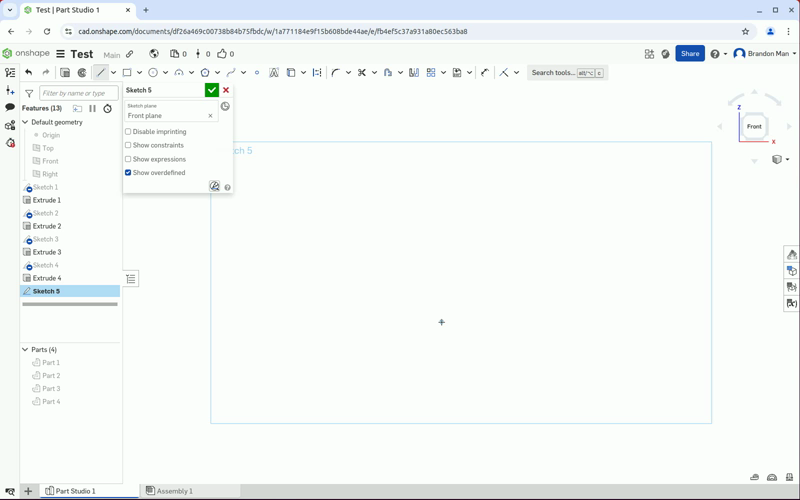
mouse_move(471, 321)
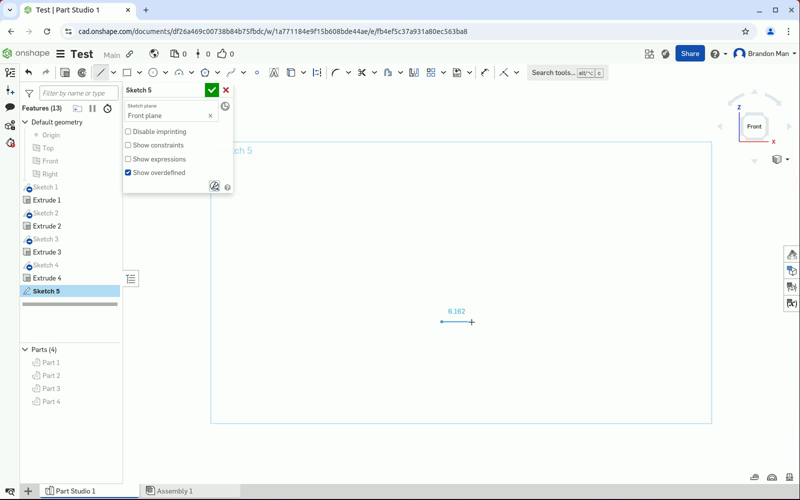
mouse_move(480, 321)
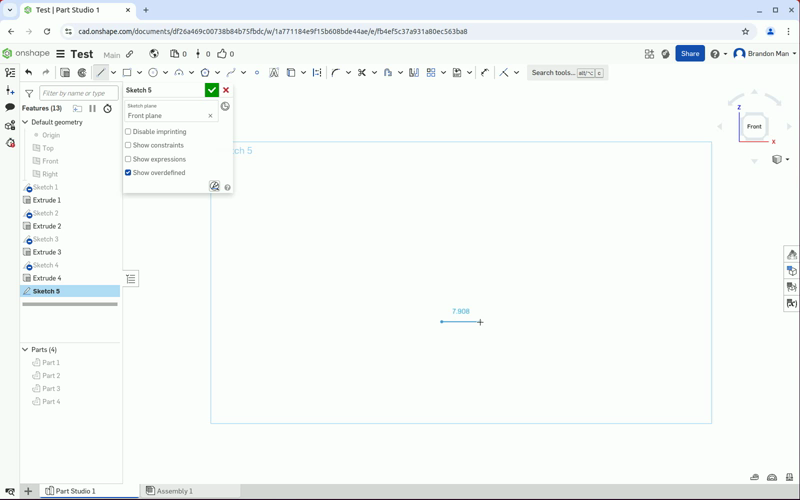
click(480, 321)
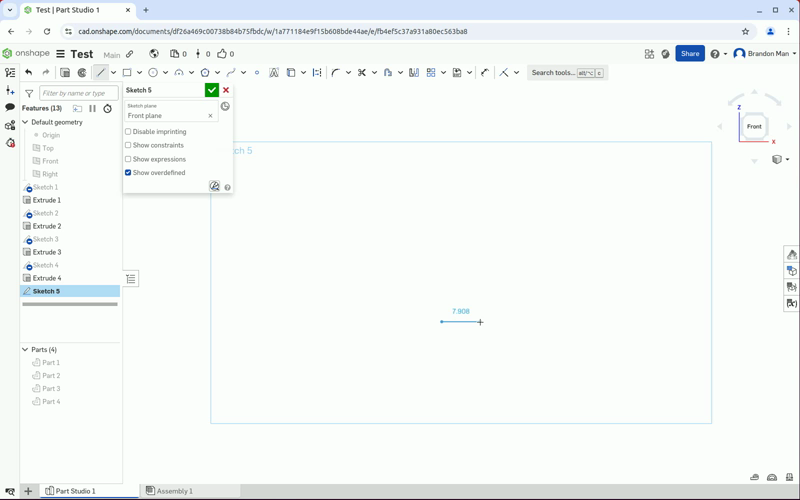
key_up(shift)
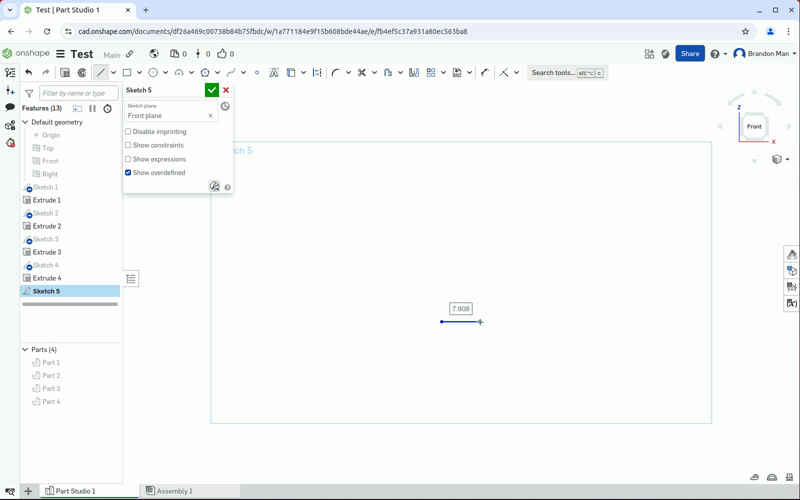
key_down(shift)
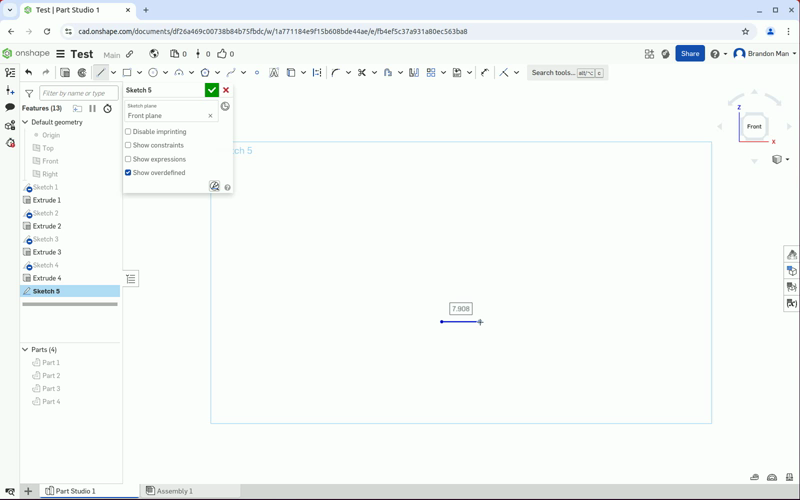
mouse_move(510, 321)
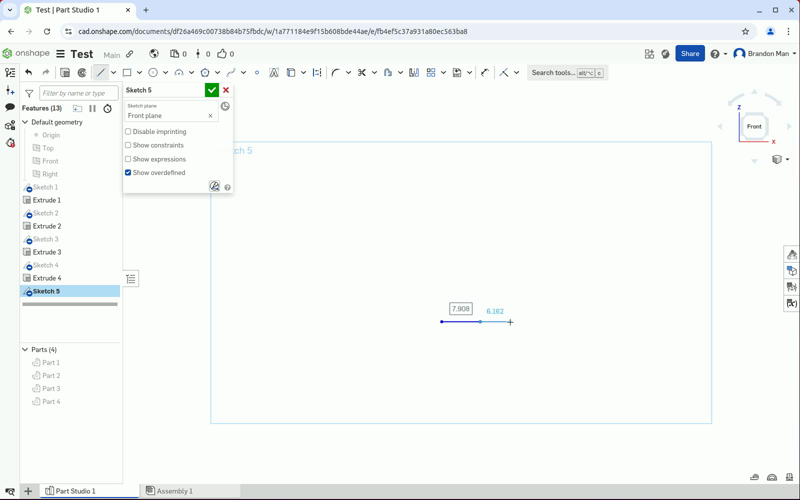
mouse_move(480, 283)
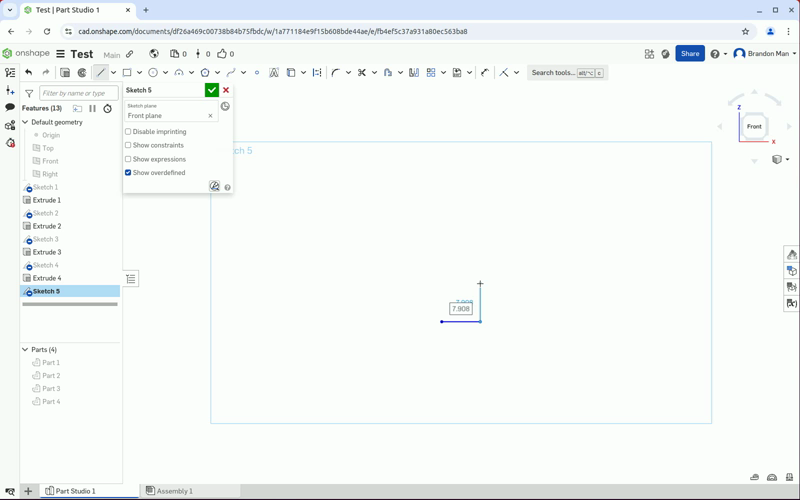
click(480, 283)
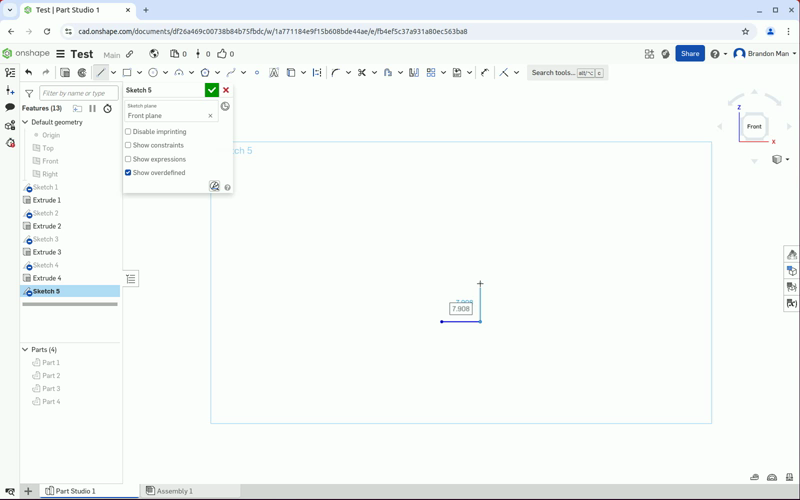
key_up(shift)
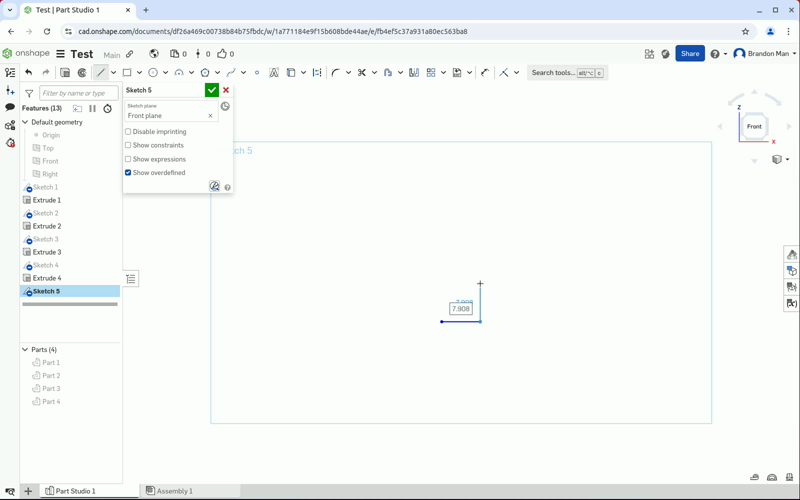
key_down(shift)
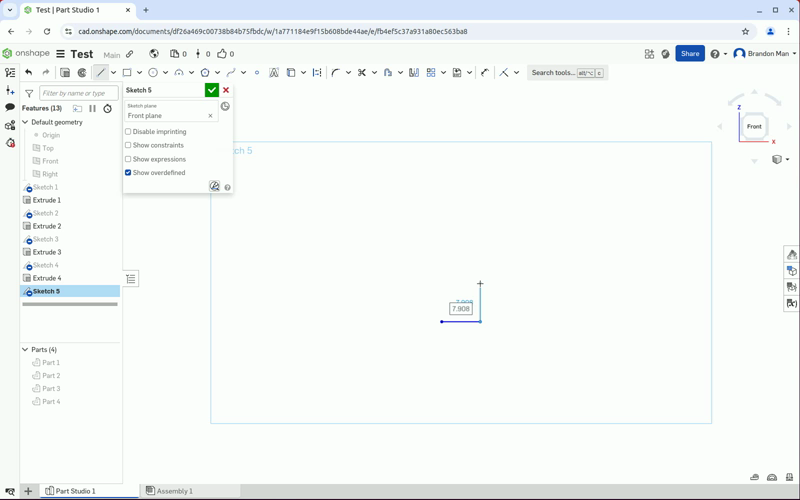
mouse_move(510, 283)
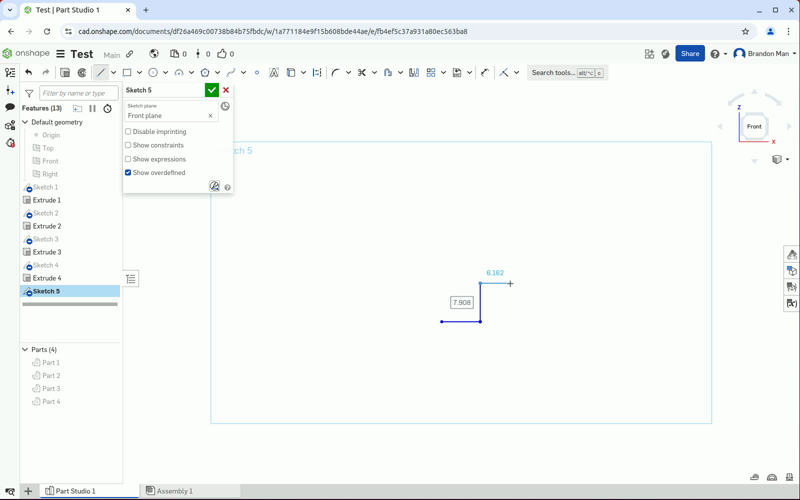
mouse_move(441, 283)
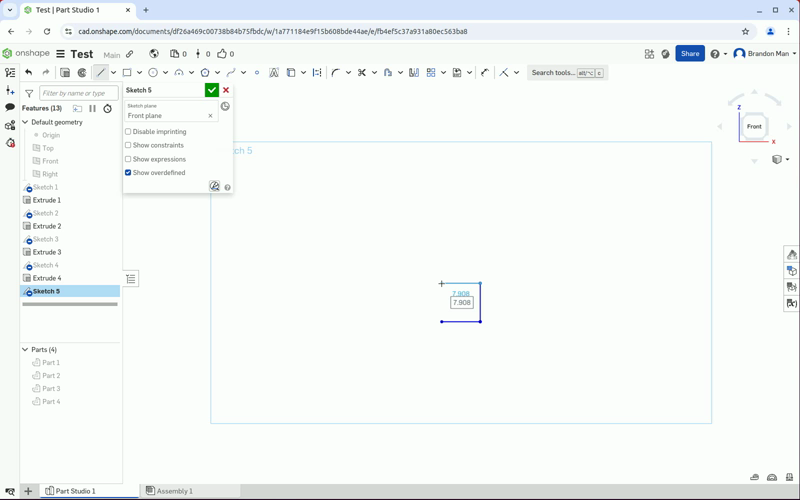
click(441, 283)
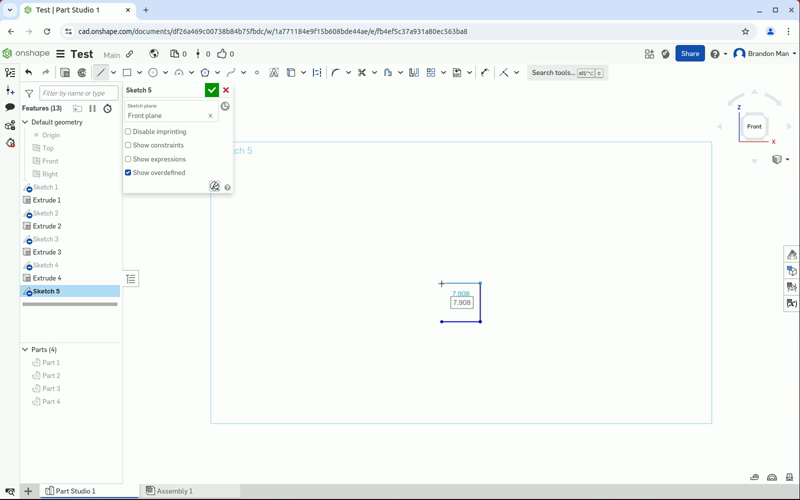
key_up(shift)
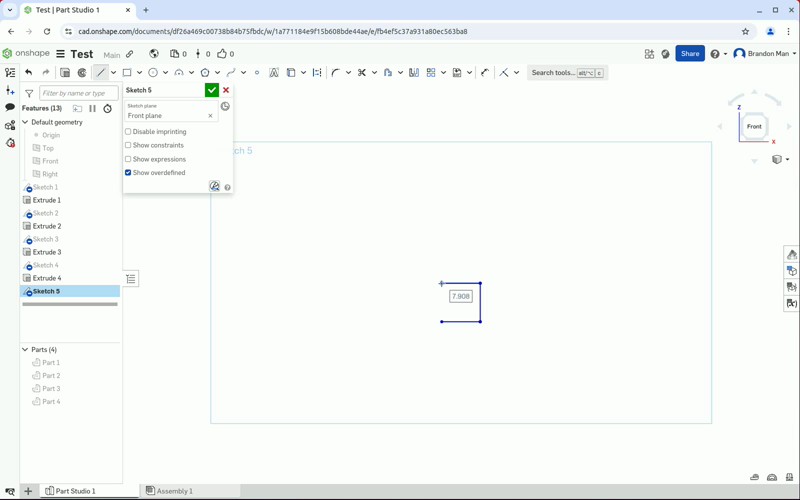
mouse_move(471, 283)
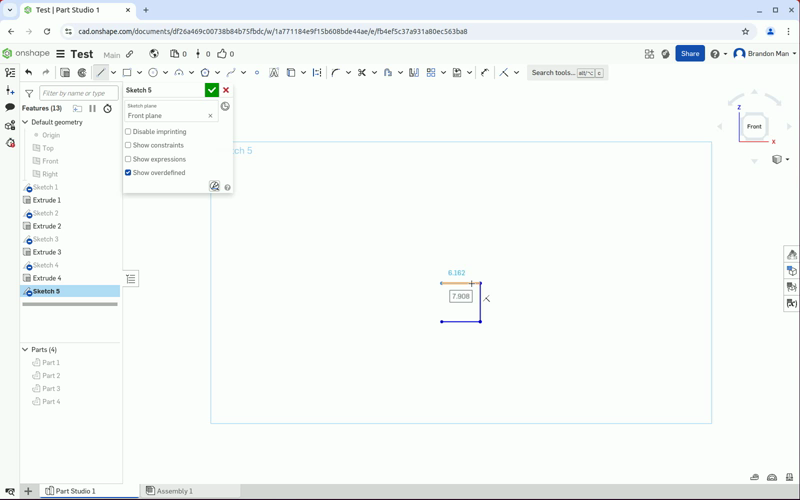
key_down(shift)
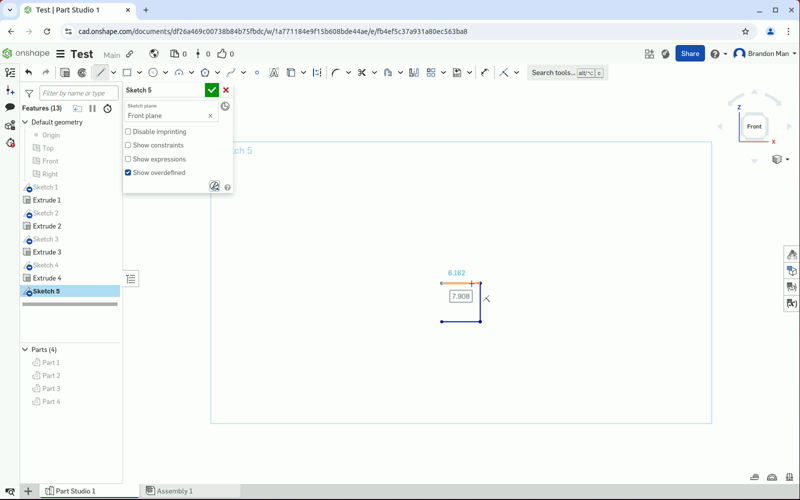
mouse_move(441, 321)
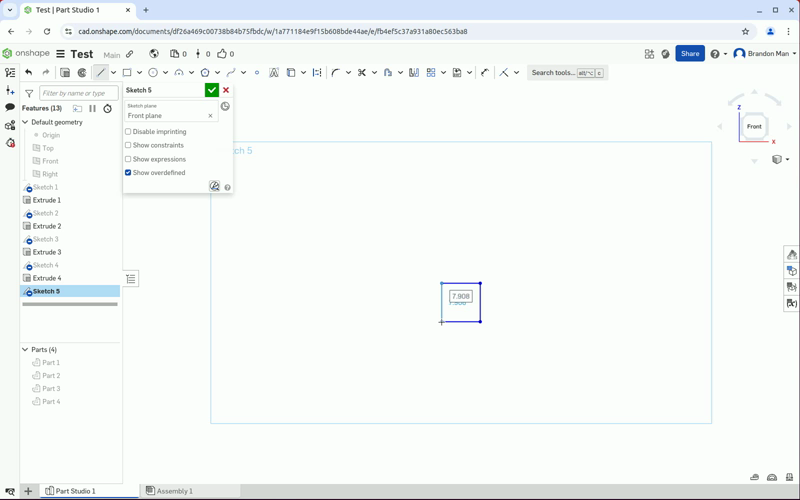
key_up(shift)
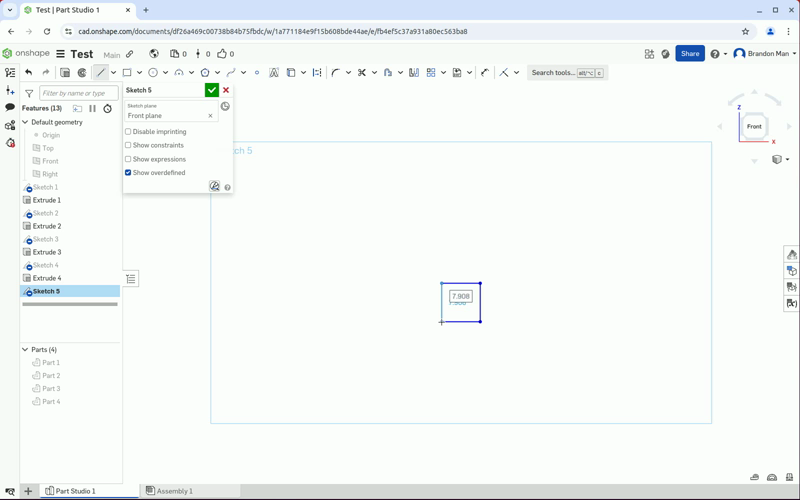
click(441, 321)
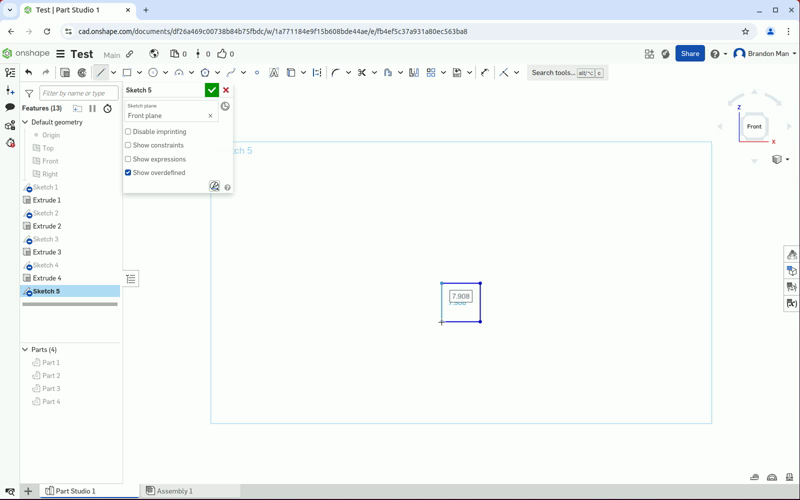
key(esc)
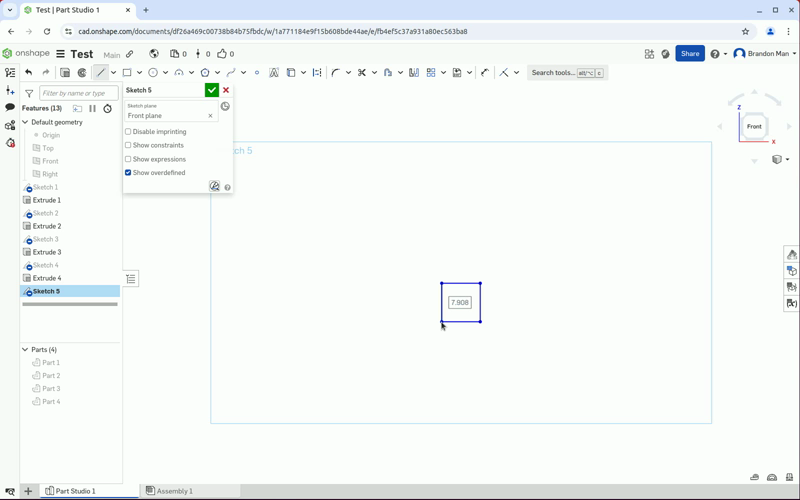
mouse_move(469, 300)
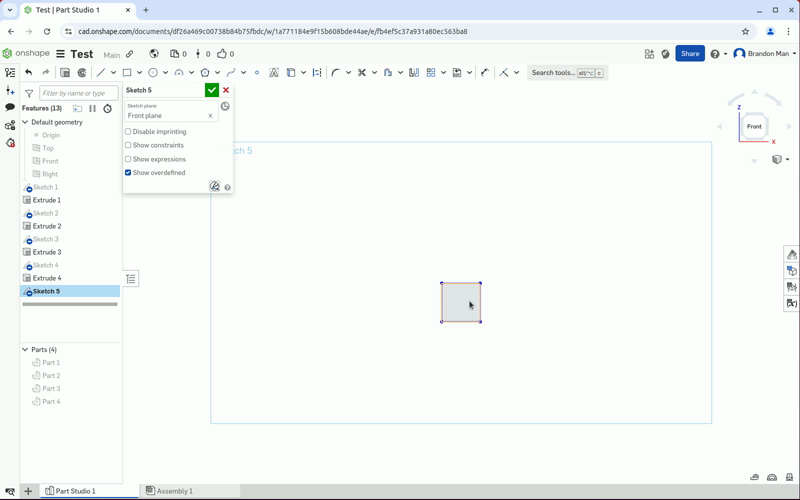
scroll(6)
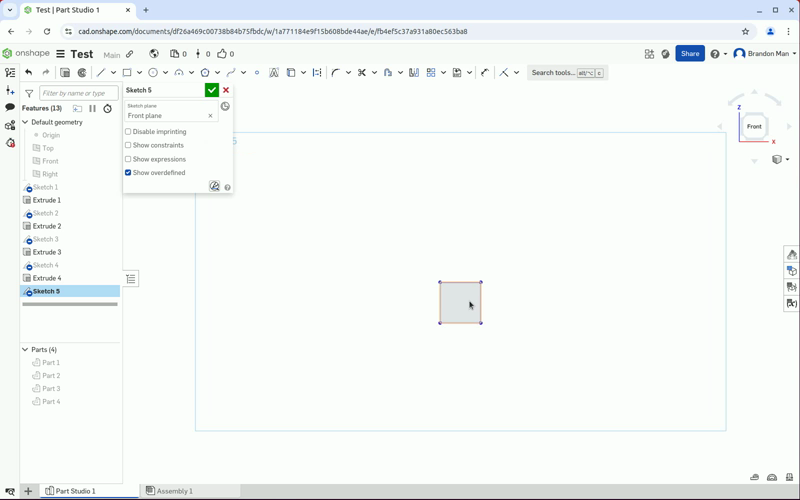
scroll(6)
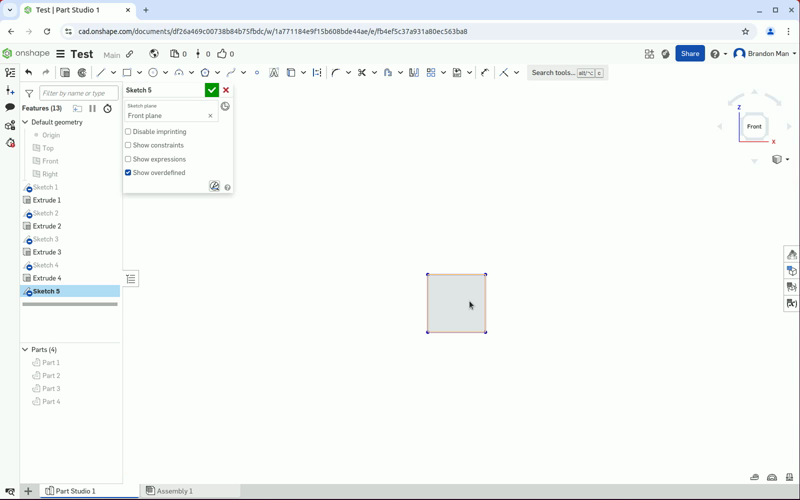
scroll(6)
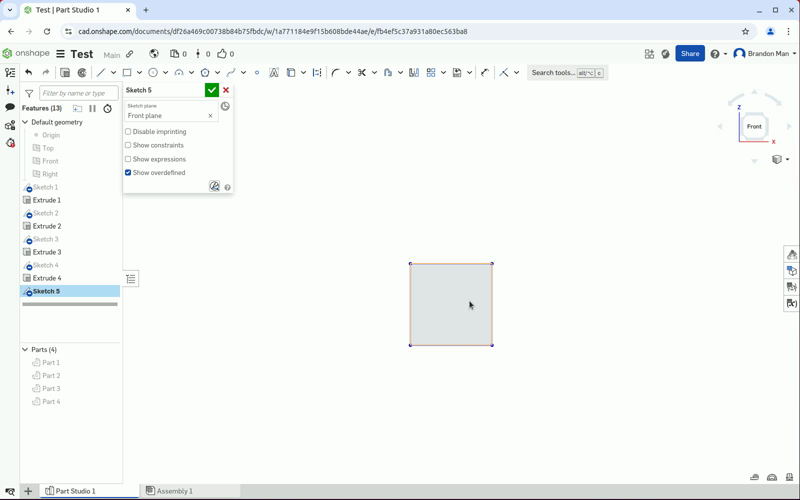
scroll(6)
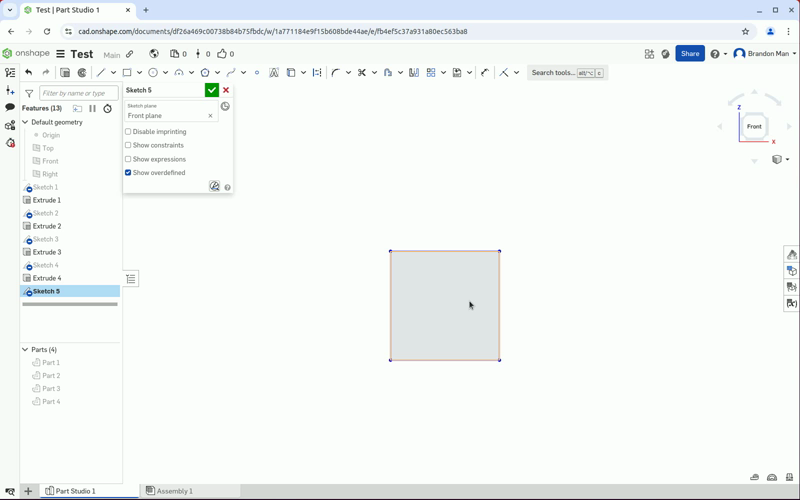
scroll(6)
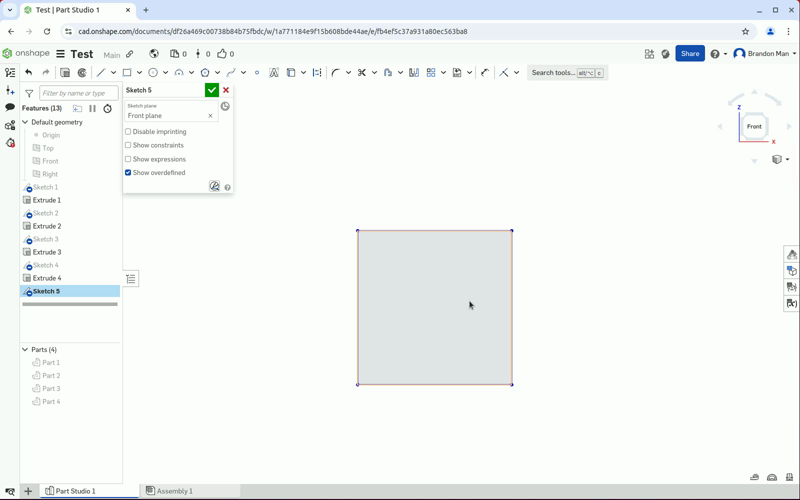
scroll(6)
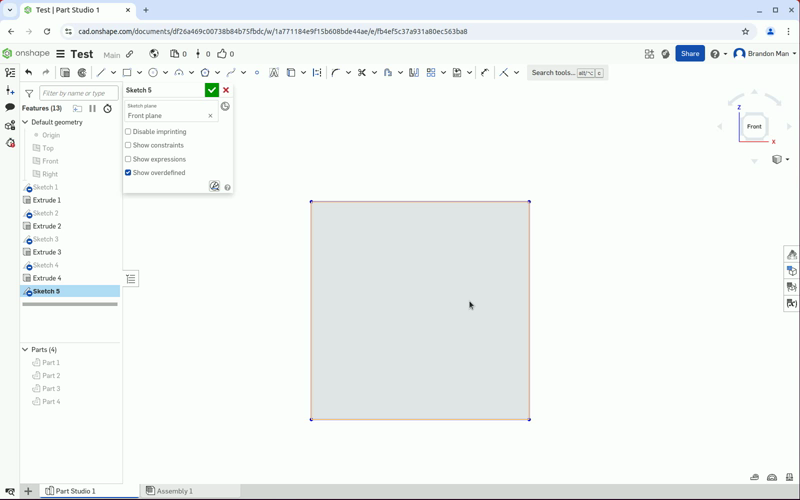
scroll(6)
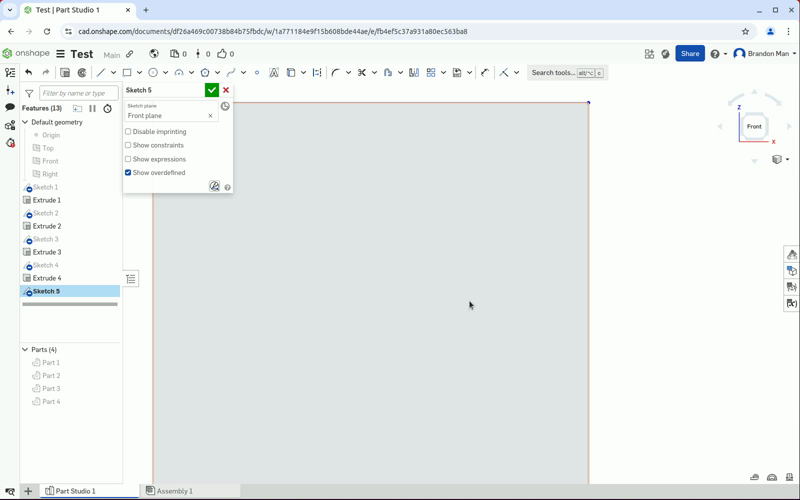
click(469, 300)
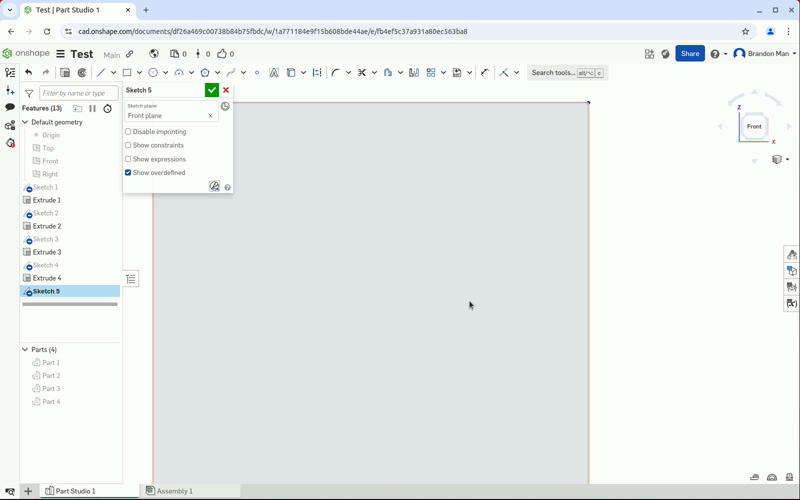
scroll(-6)
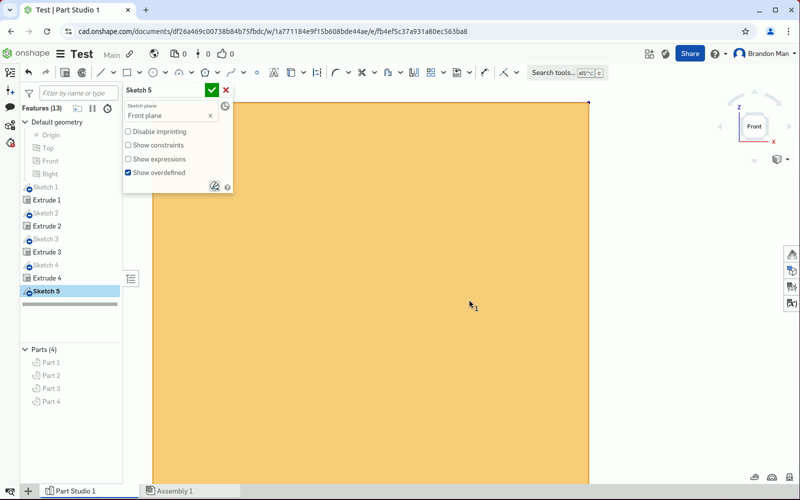
scroll(-6)
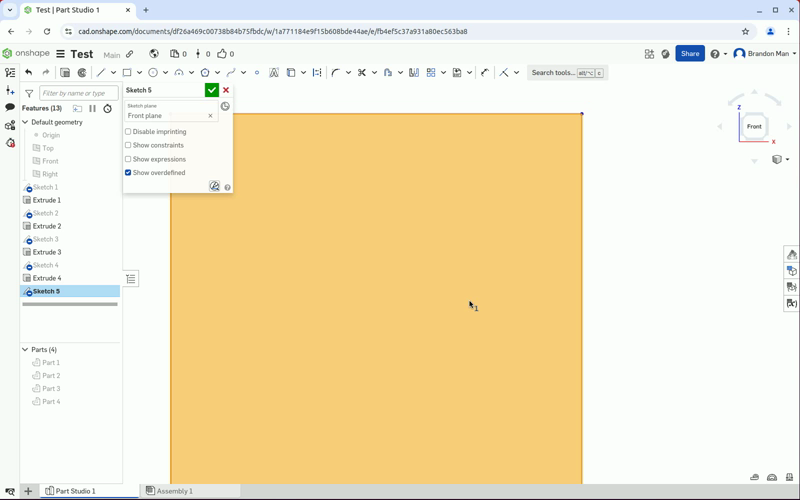
scroll(-6)
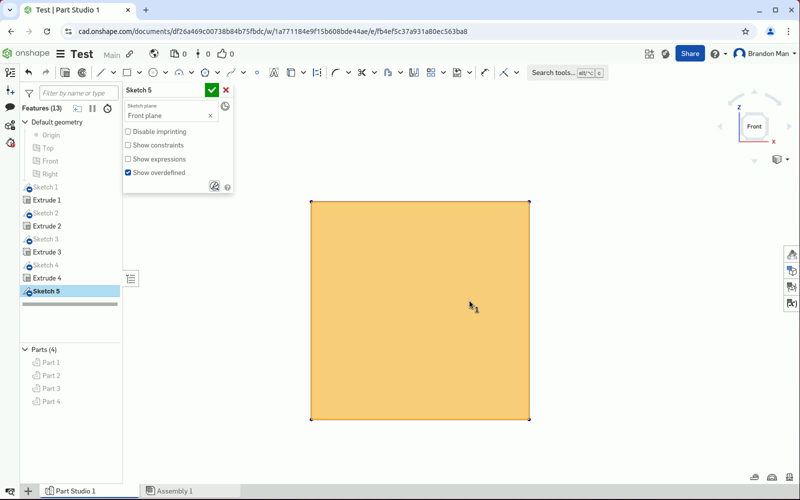
scroll(-6)
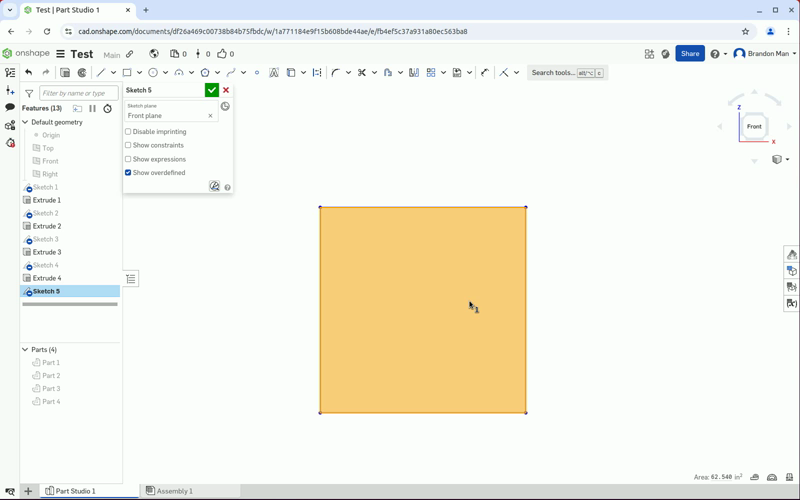
scroll(-6)
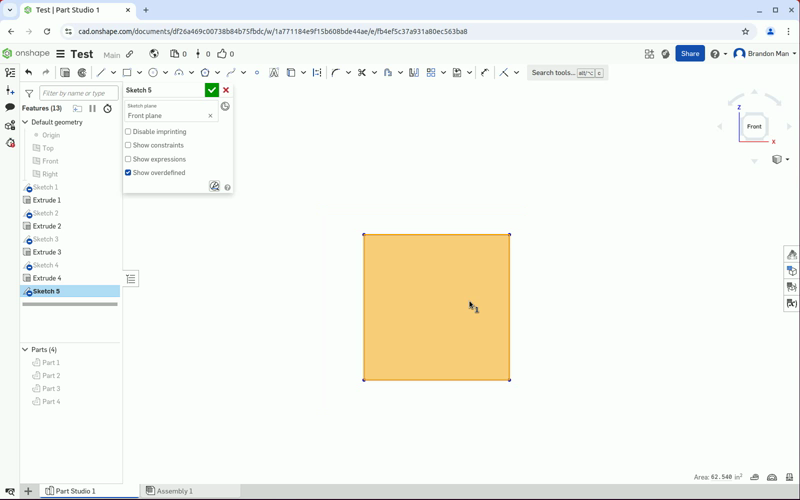
scroll(-6)
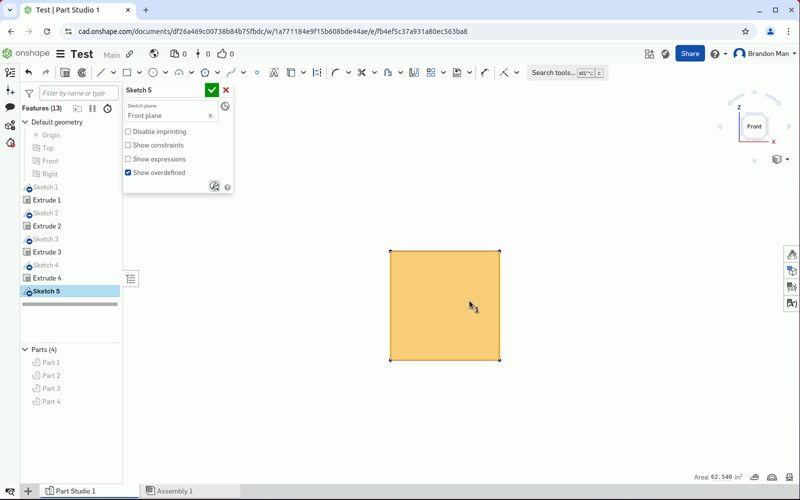
scroll(-6)
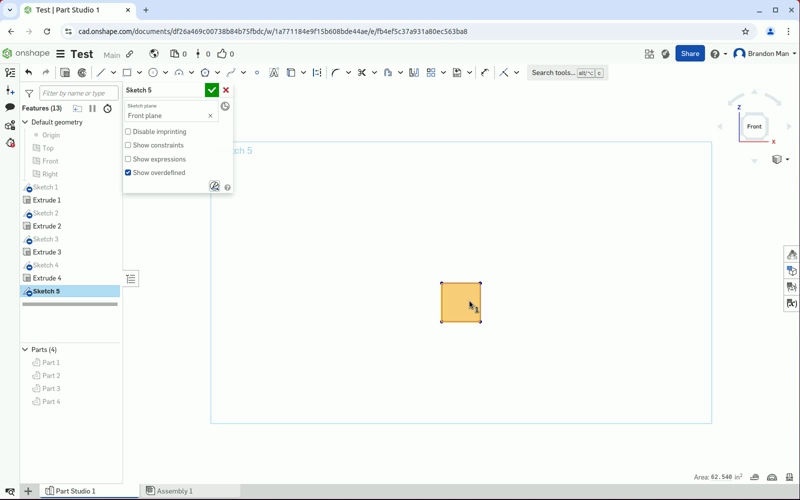
mouse_move(73, 352)
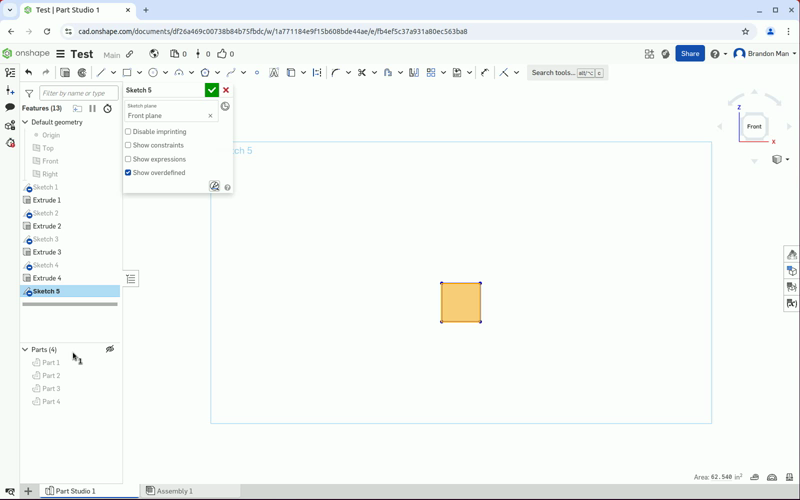
key(shift+y)
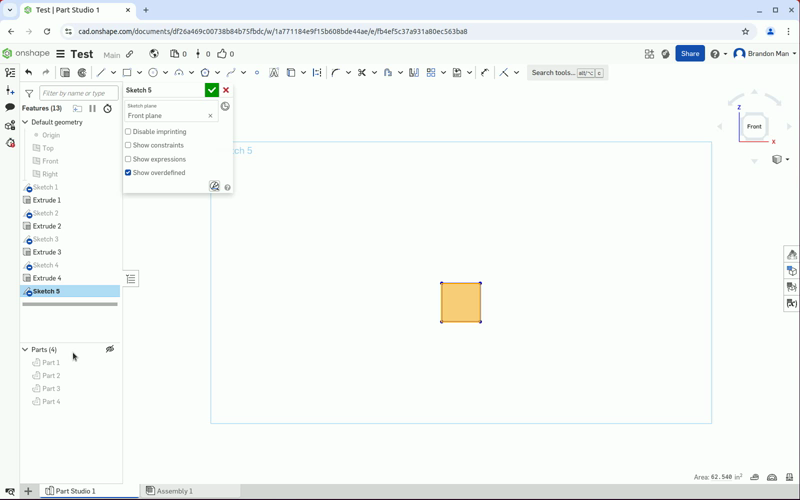
key(shift+e)
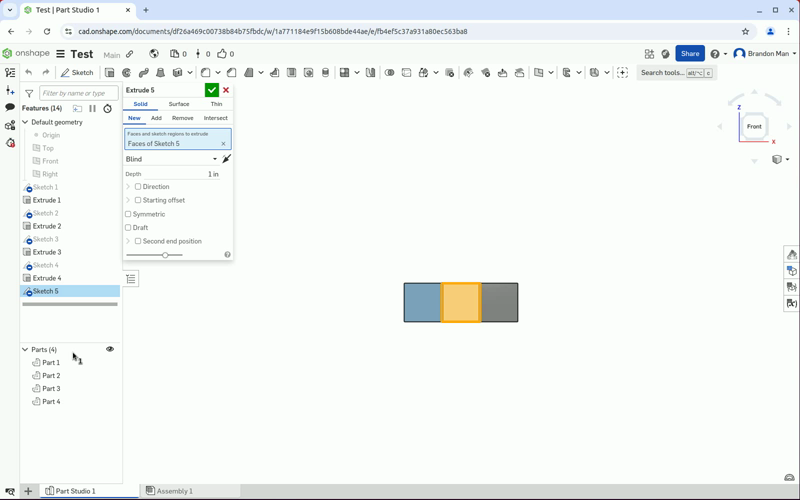
mouse_move(143, 106)
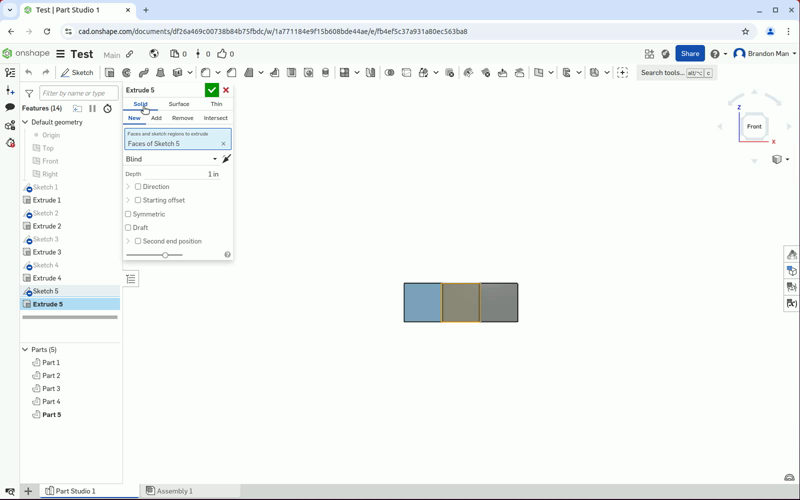
click(143, 106)
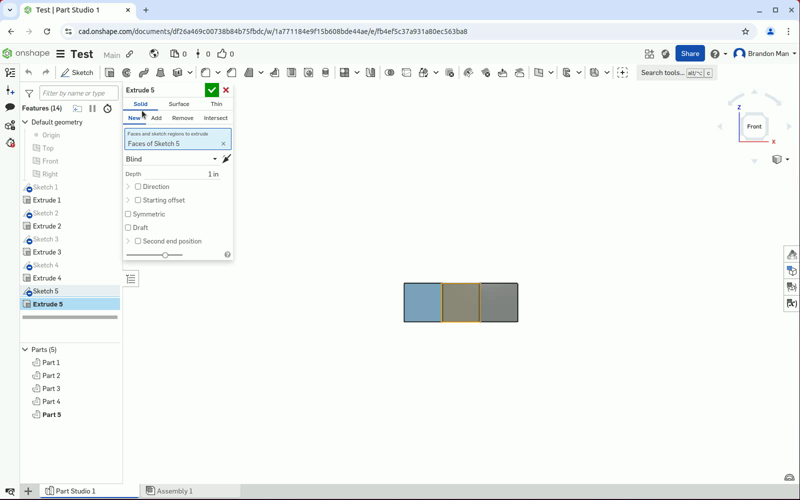
mouse_move(137, 120)
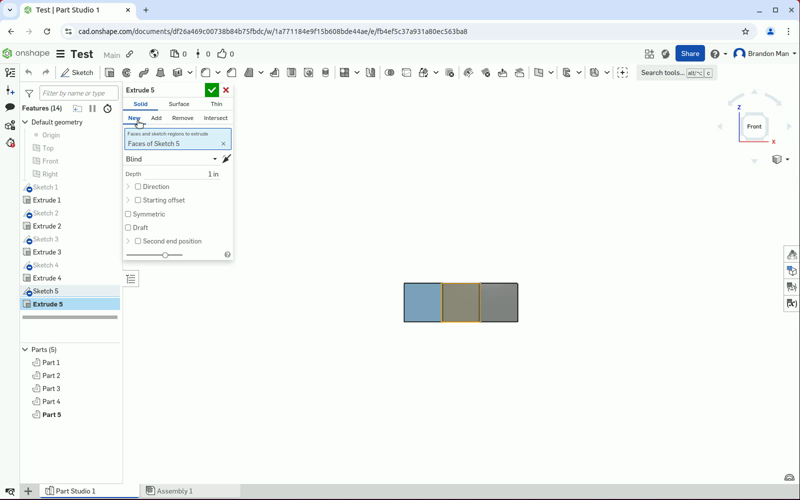
click(137, 120)
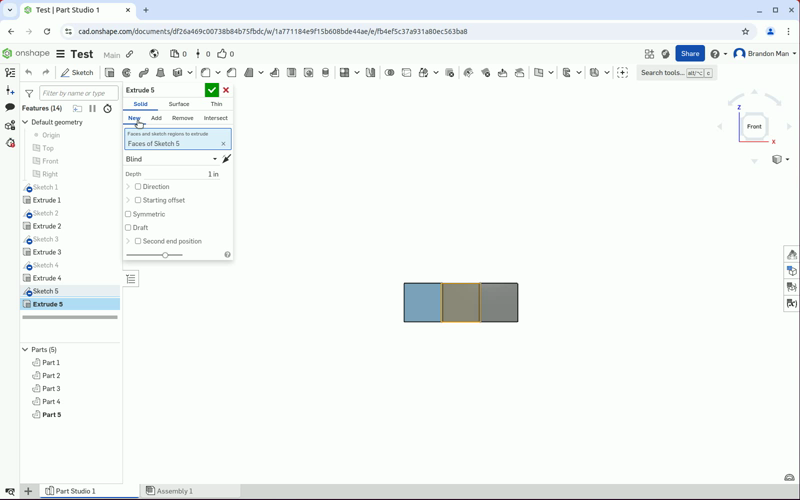
key(tab, 4)
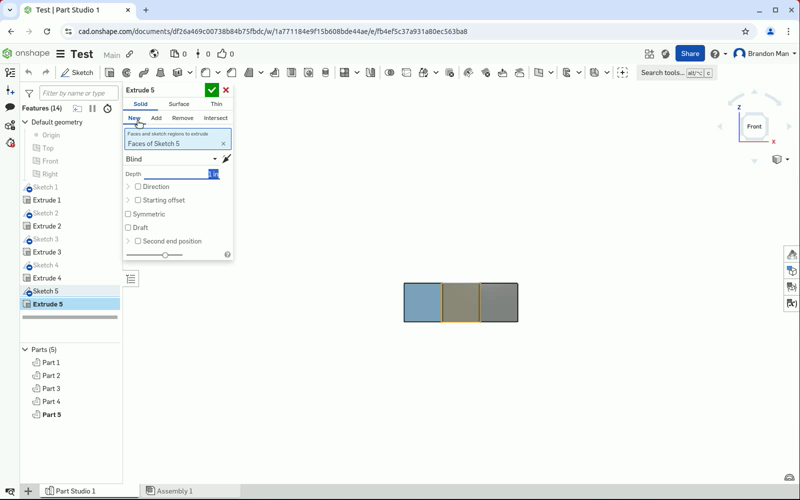
text(7.703)
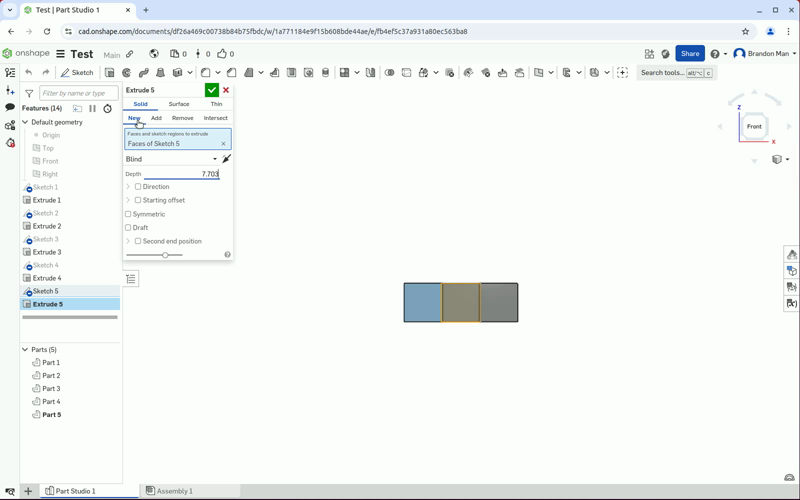
key(enter)
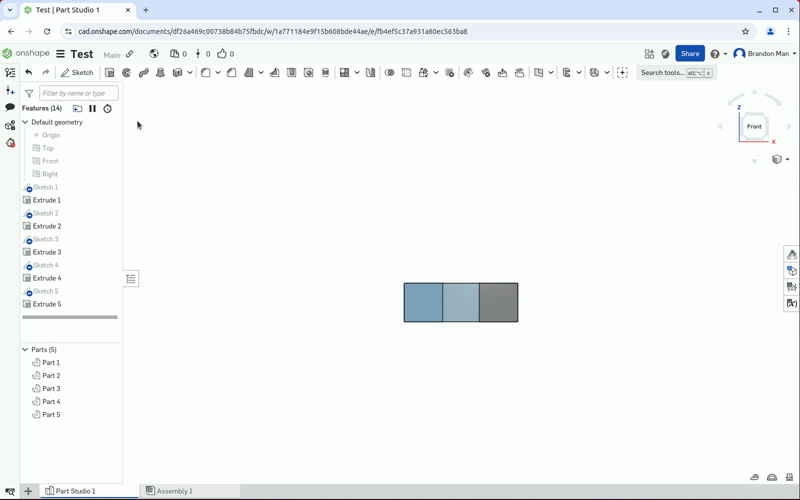
key(shift+h)
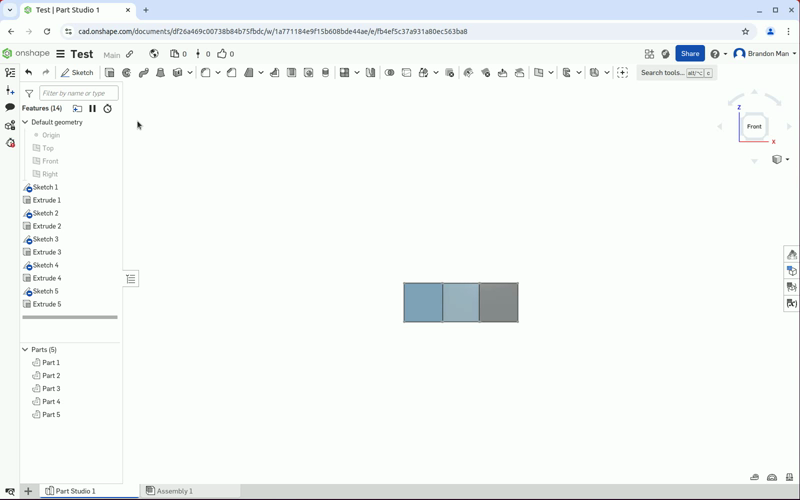
key(shift+h)
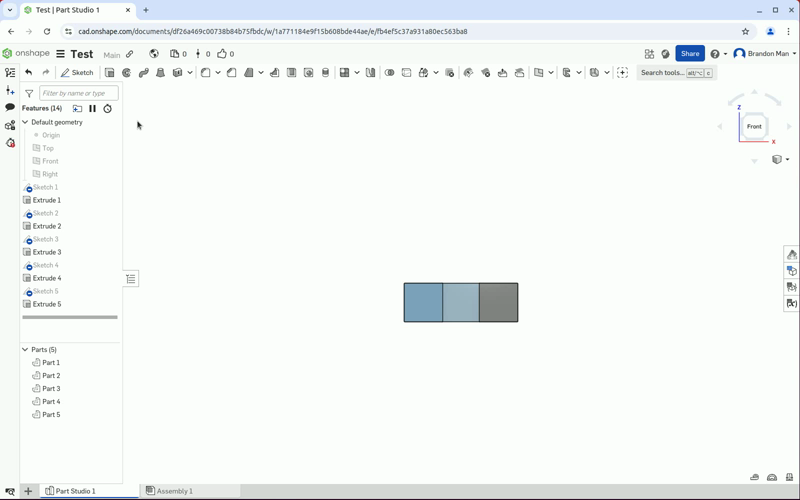
mouse_move(73, 189)
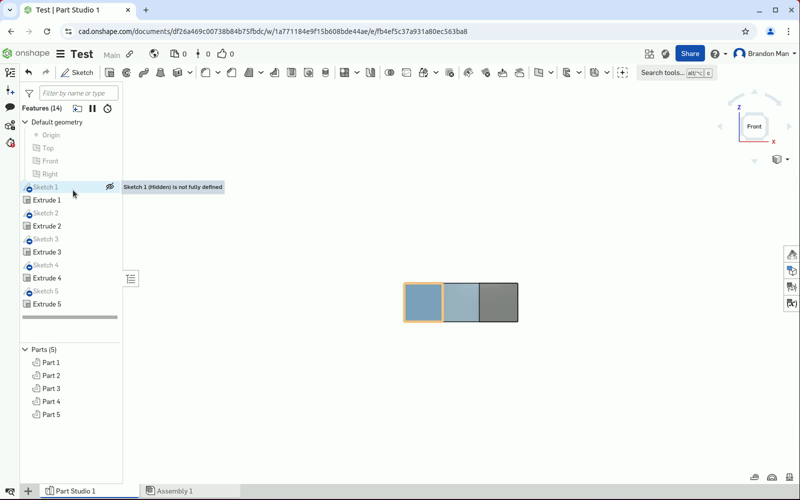
click(73, 189)
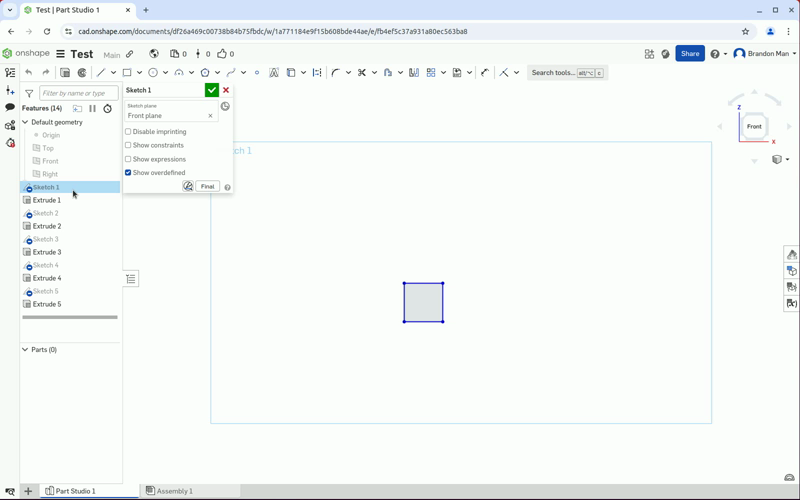
mouse_move(229, 92)
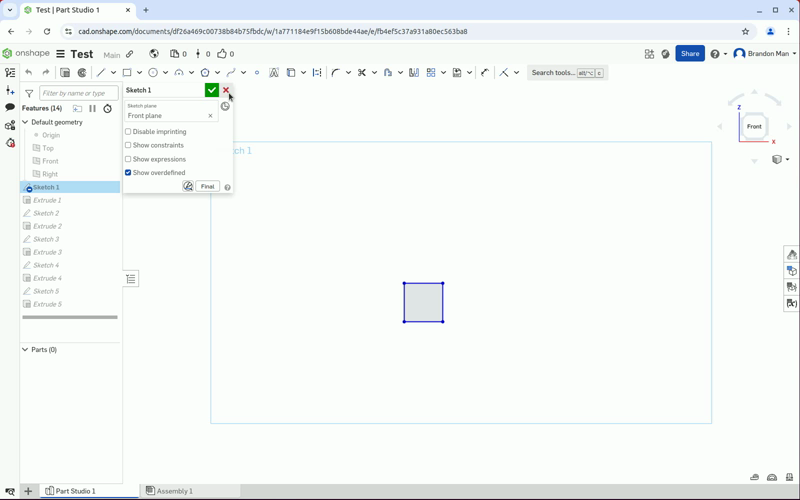
click(229, 92)
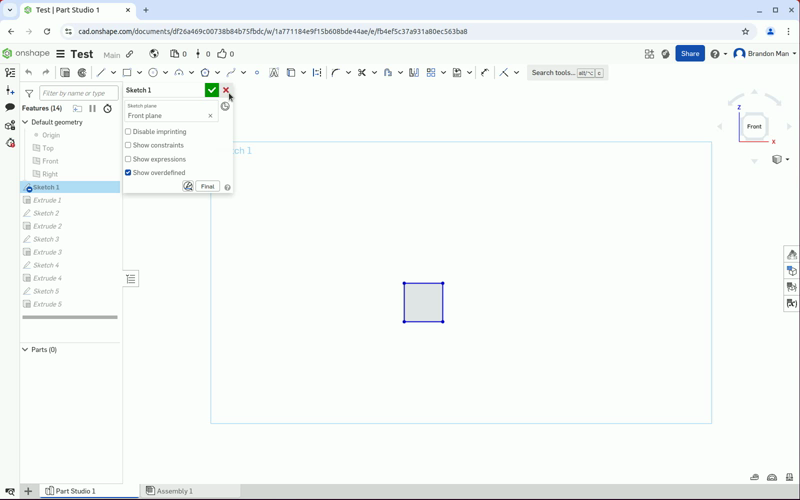
key(shift+s)
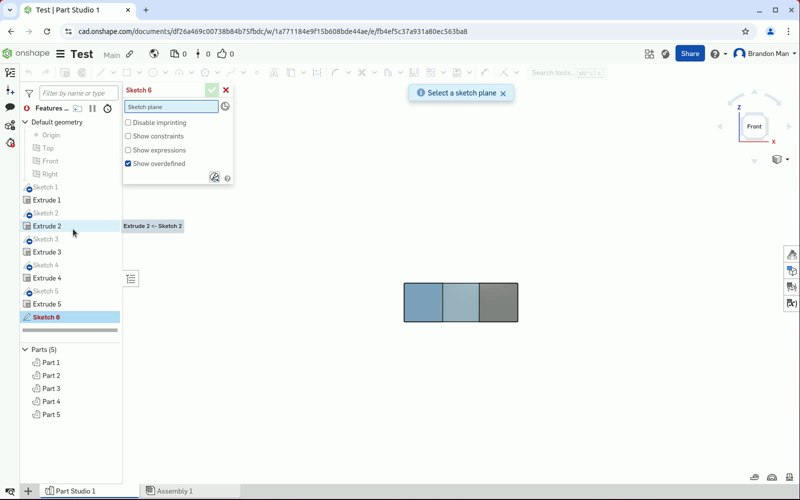
scroll(3)
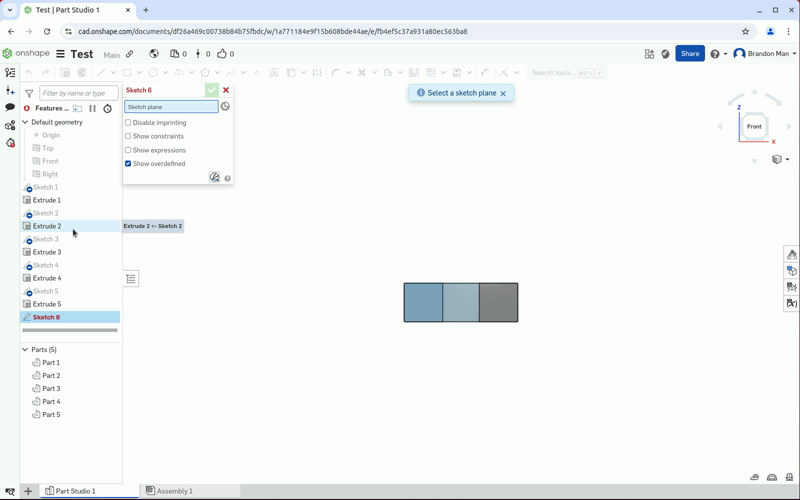
mouse_move(73, 163)
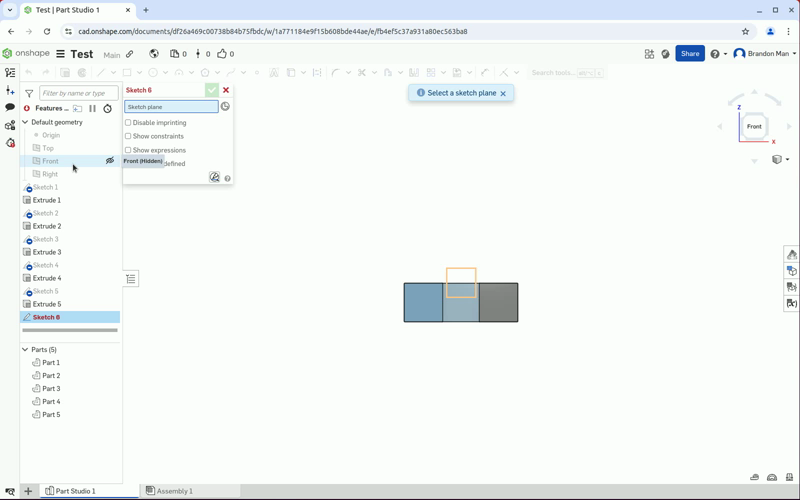
click(73, 163)
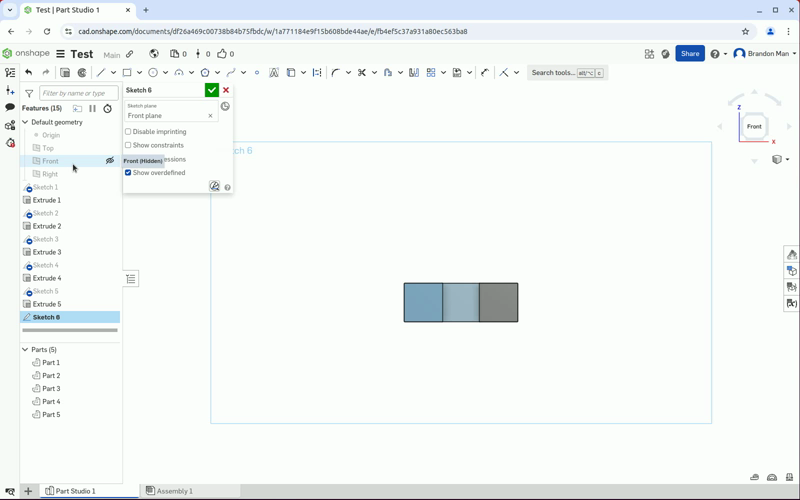
mouse_move(73, 352)
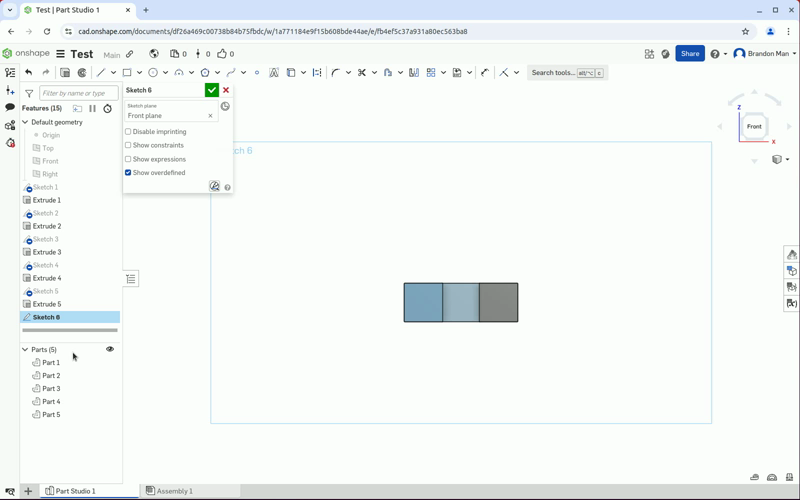
key(y)
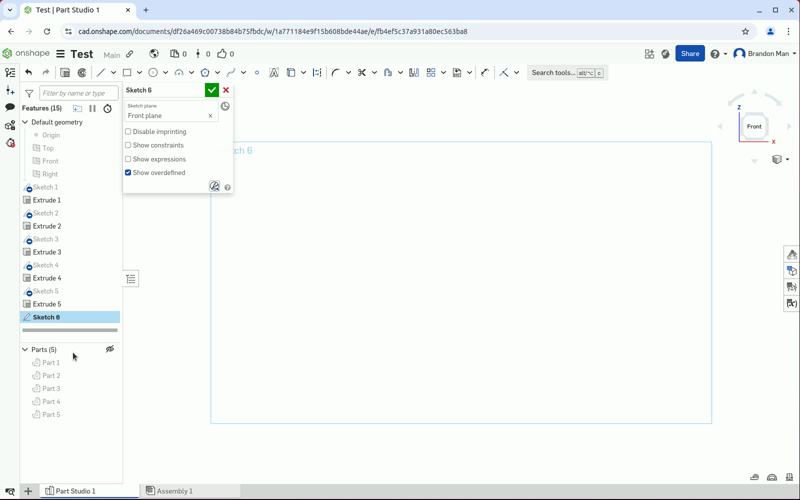
key(l)
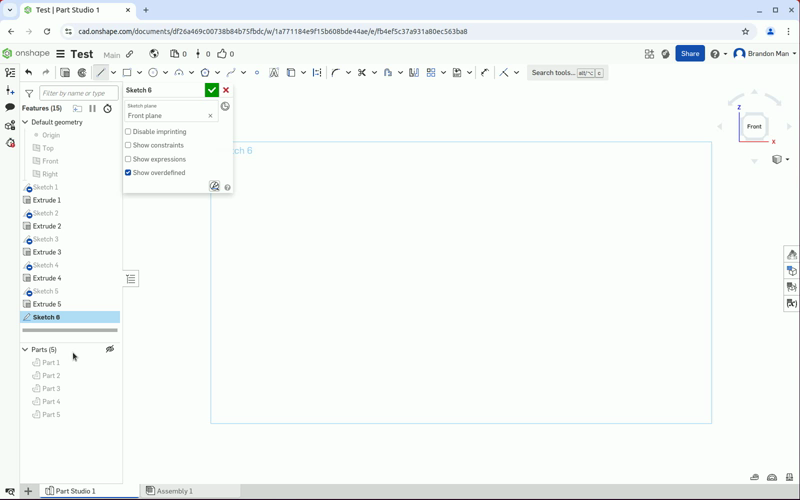
key_down(shift)
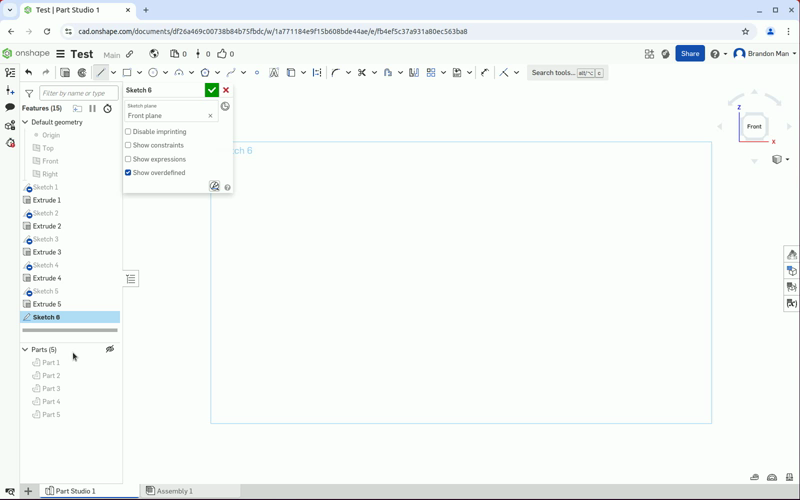
mouse_move(441, 321)
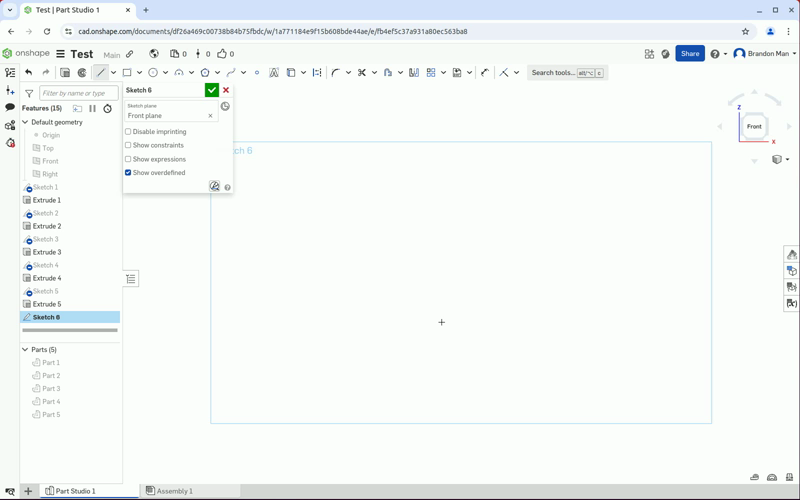
click(441, 321)
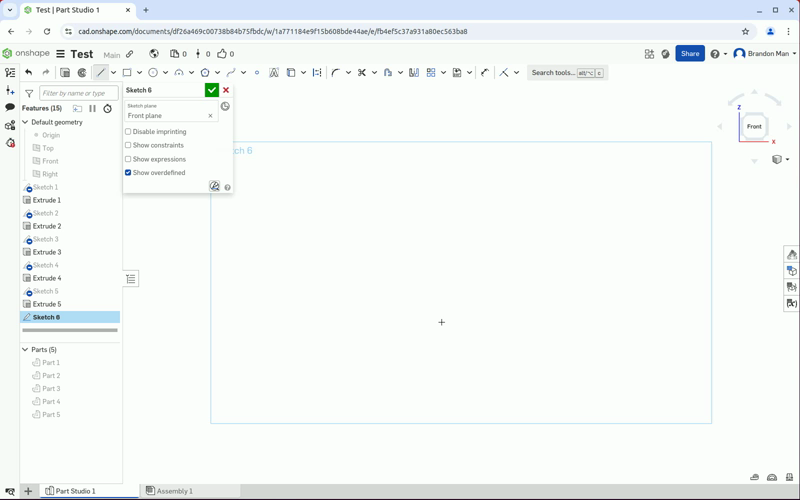
key_up(shift)
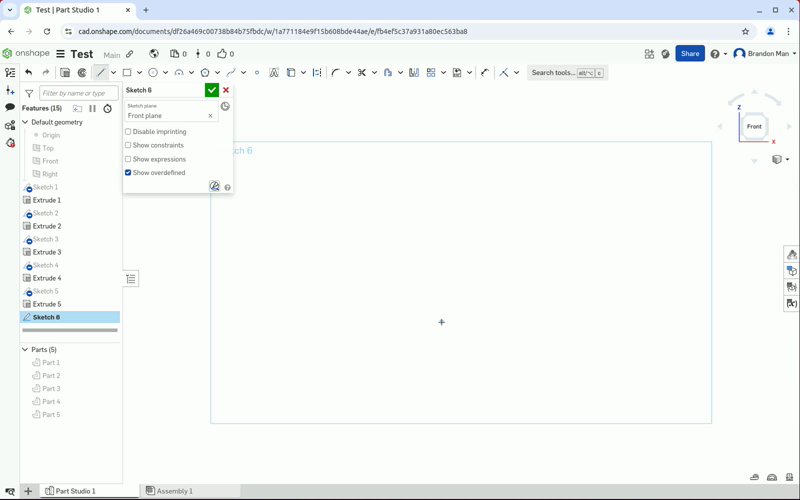
key_down(shift)
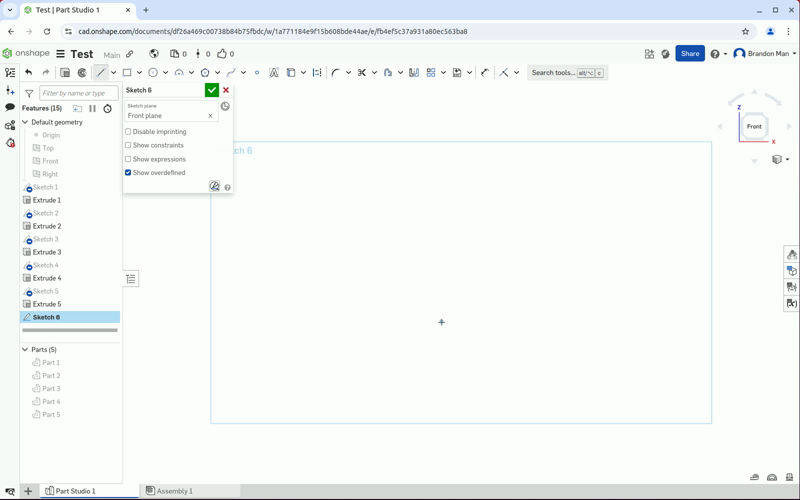
mouse_move(471, 321)
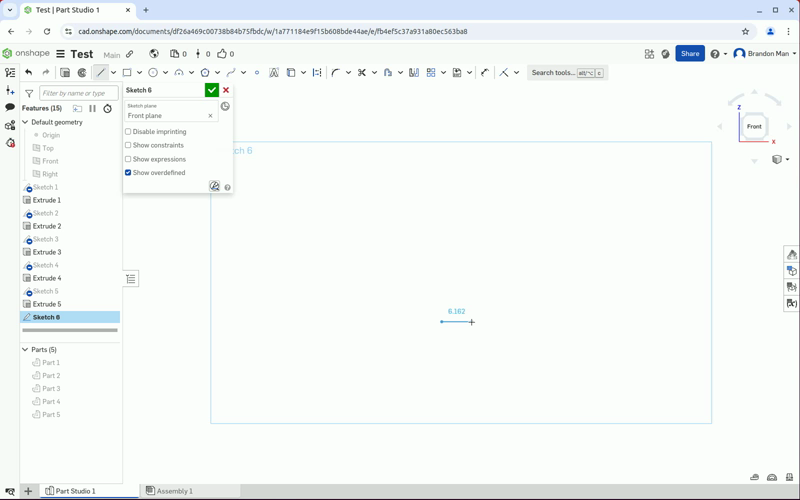
mouse_move(480, 321)
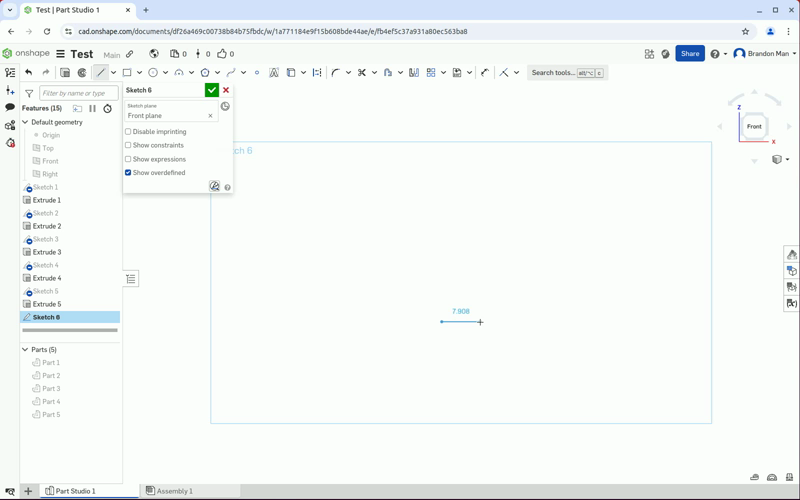
click(480, 321)
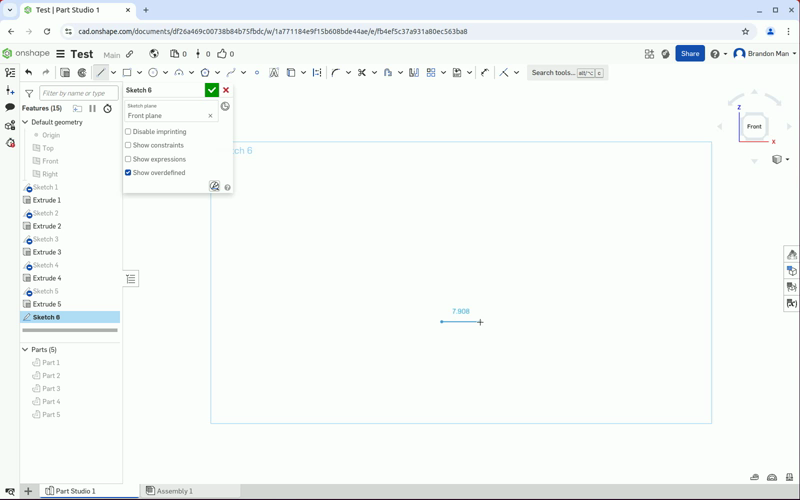
key_up(shift)
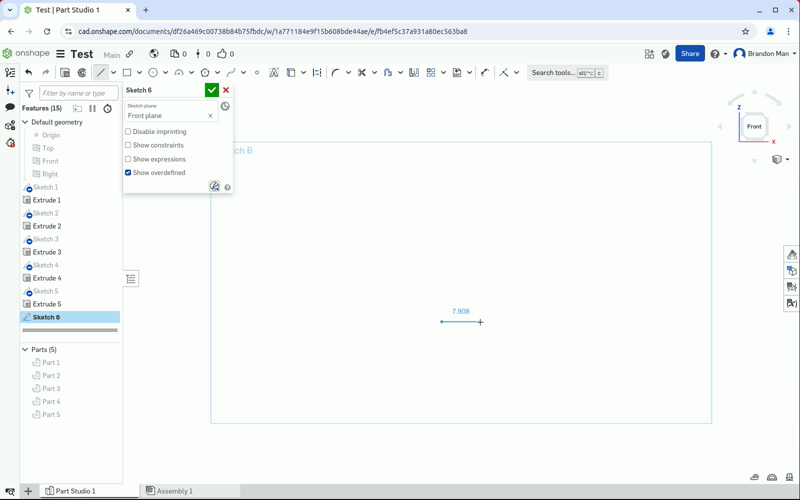
key_down(shift)
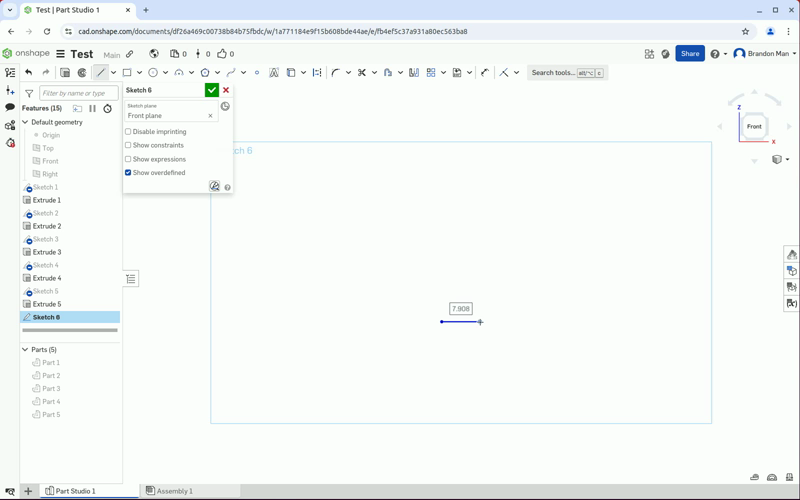
mouse_move(510, 321)
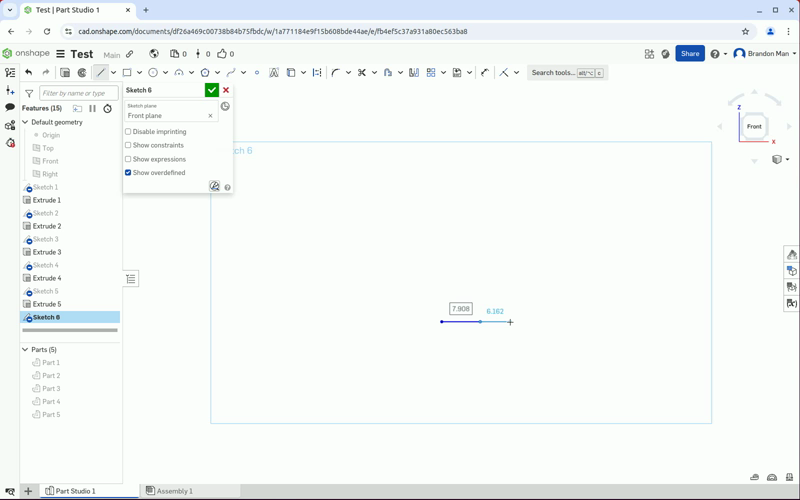
mouse_move(480, 283)
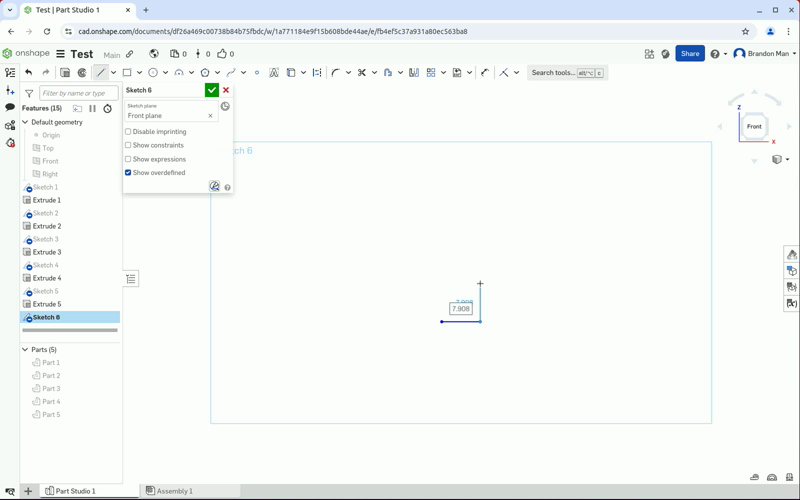
click(480, 283)
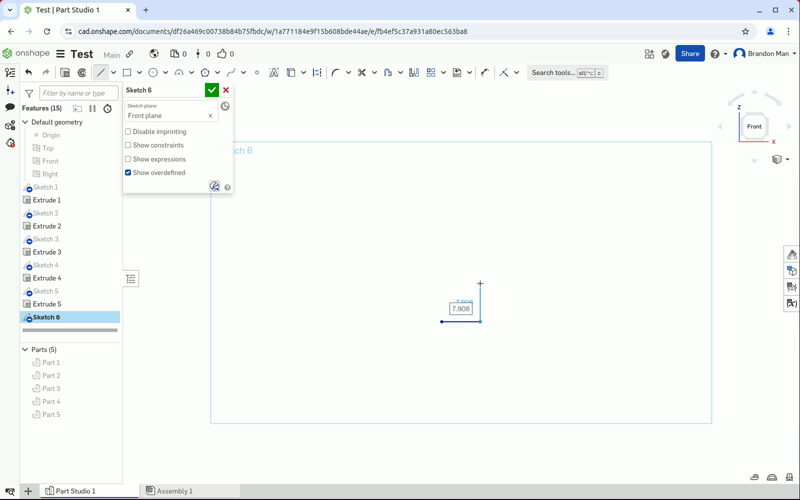
key_up(shift)
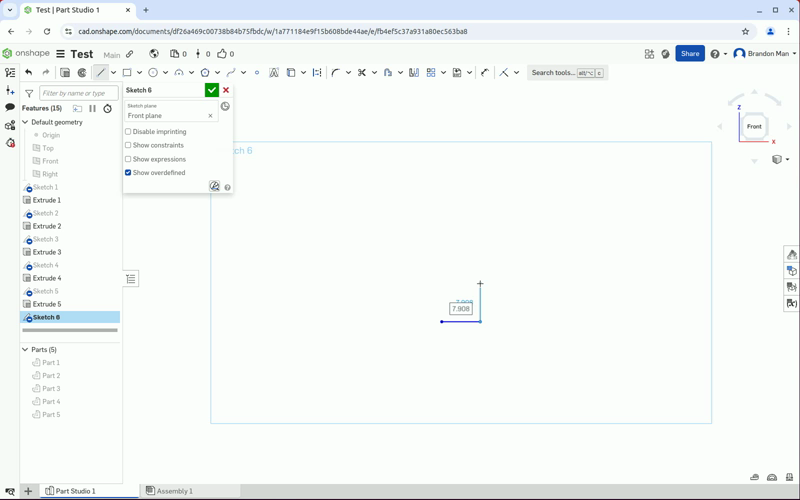
key_down(shift)
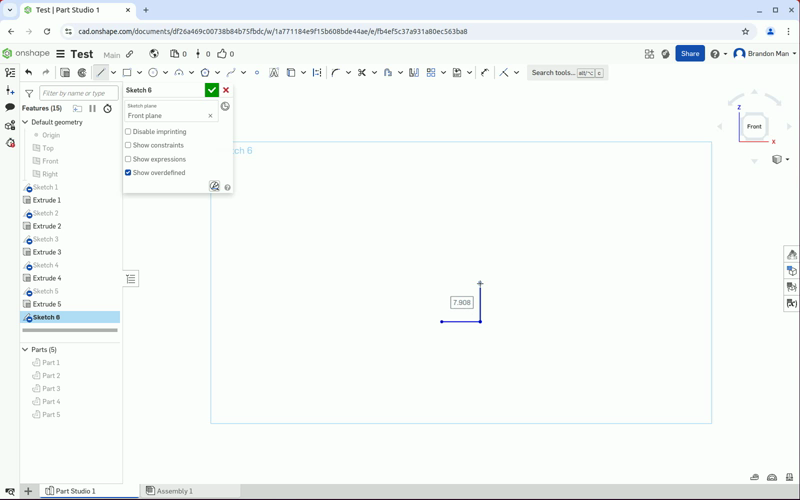
mouse_move(510, 283)
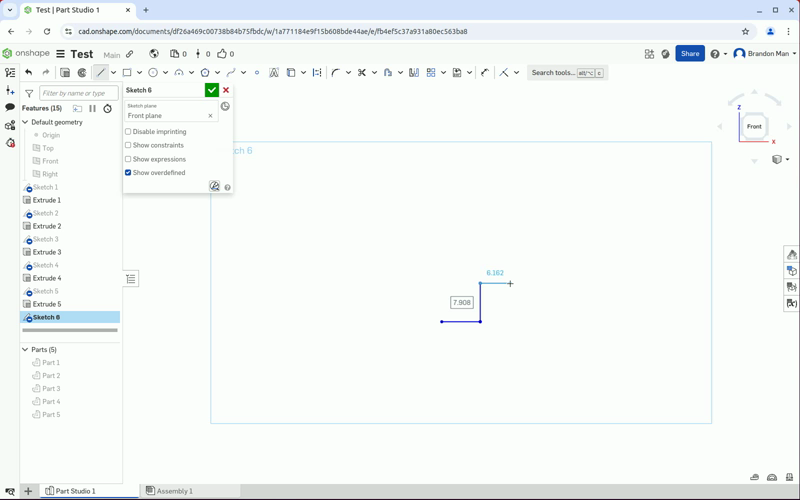
mouse_move(441, 283)
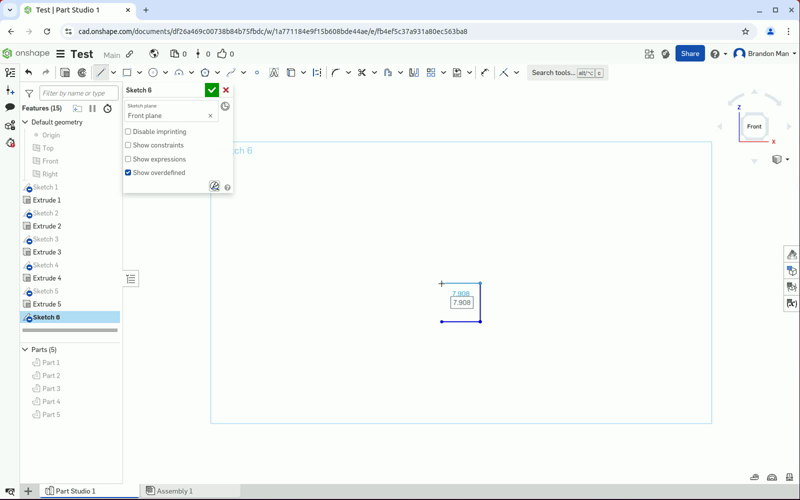
click(441, 283)
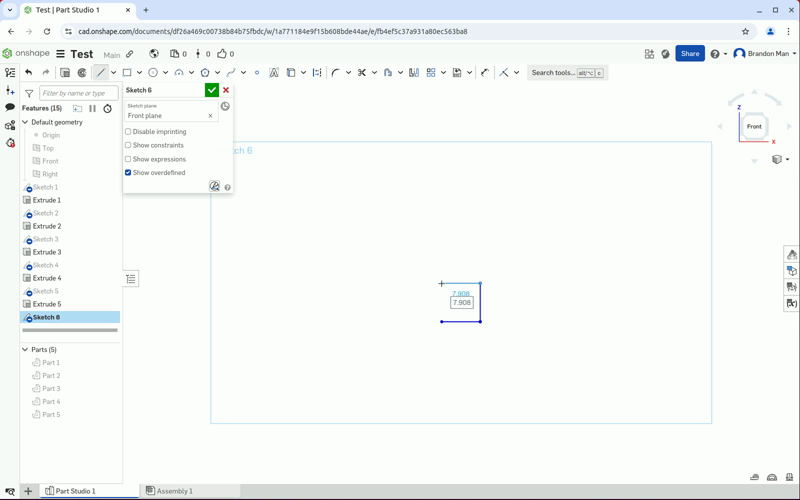
key_up(shift)
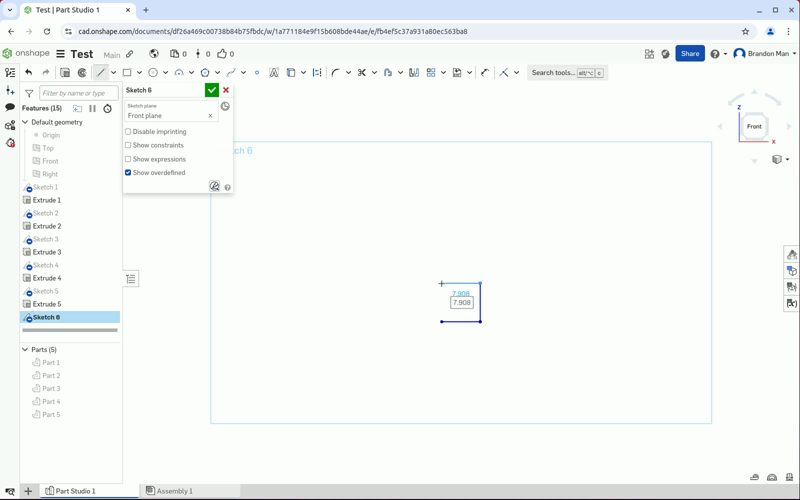
mouse_move(471, 283)
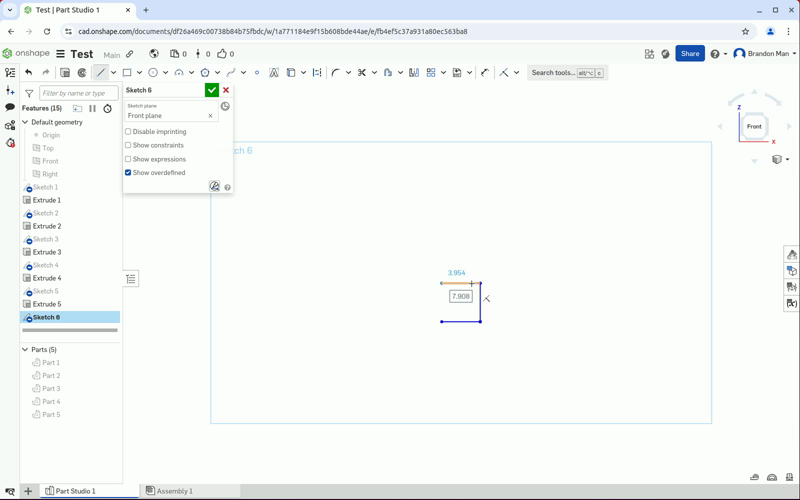
key_down(shift)
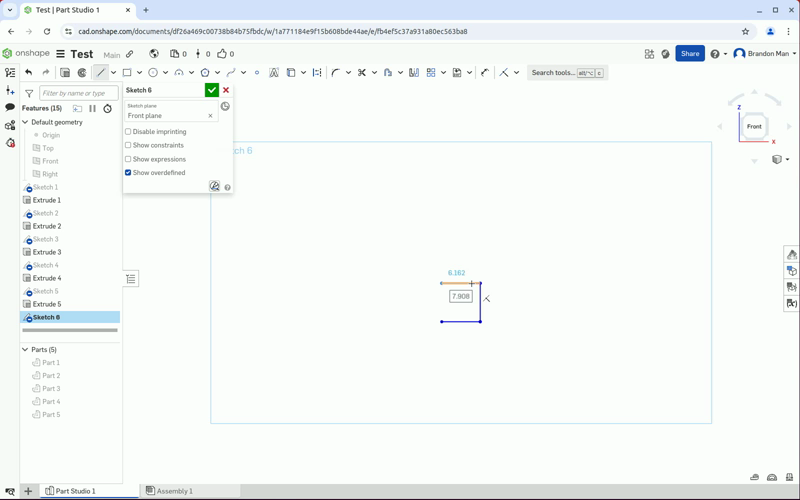
mouse_move(441, 321)
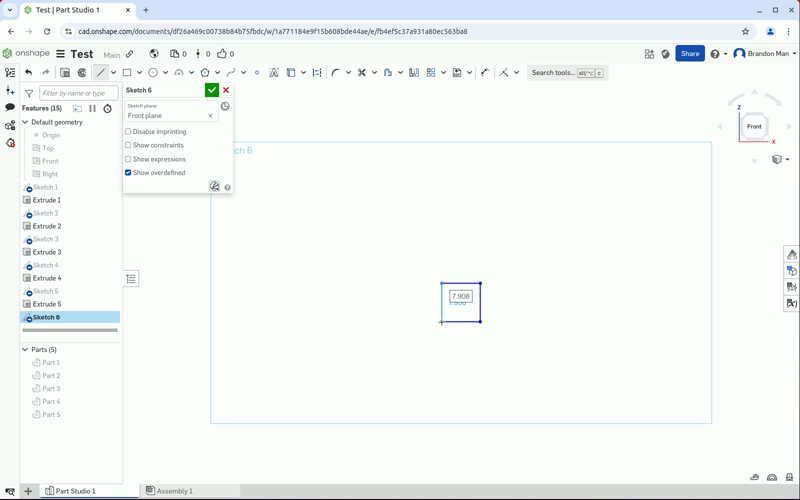
key_up(shift)
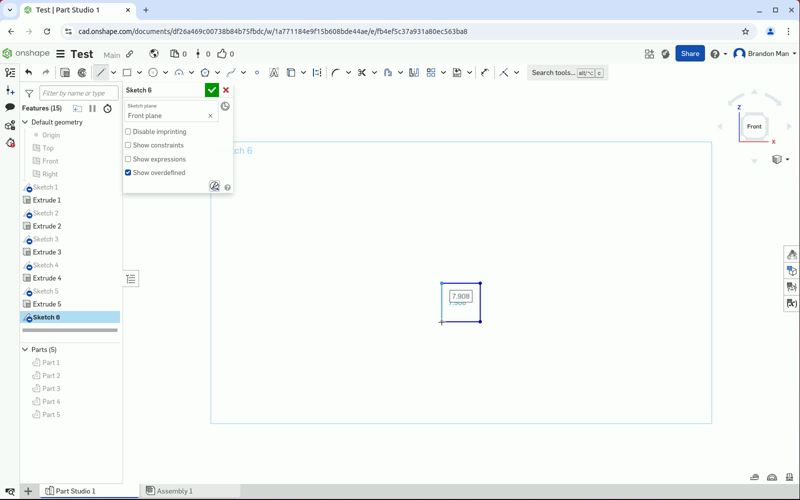
click(441, 321)
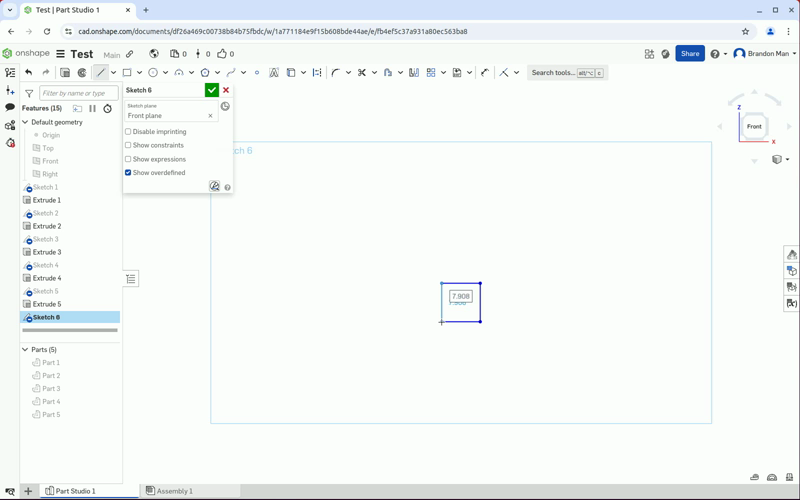
key(esc)
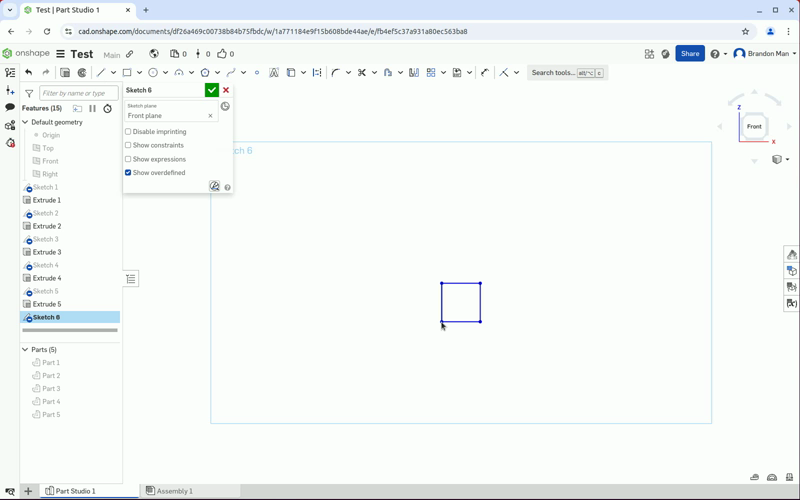
mouse_move(464, 310)
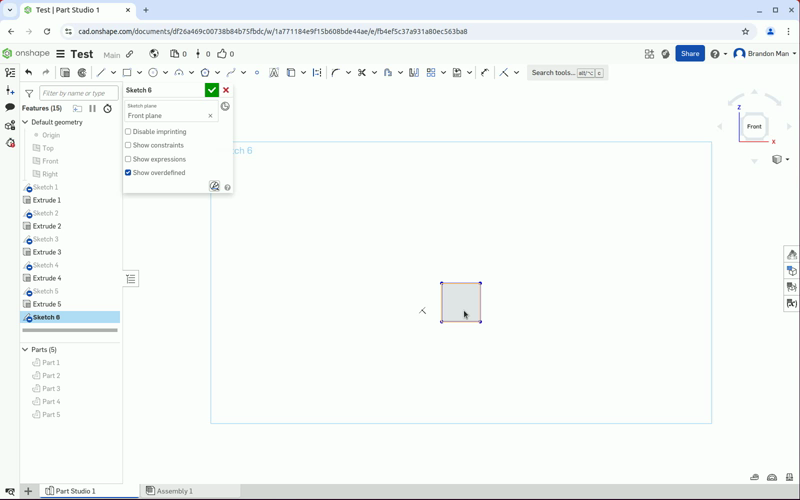
scroll(6)
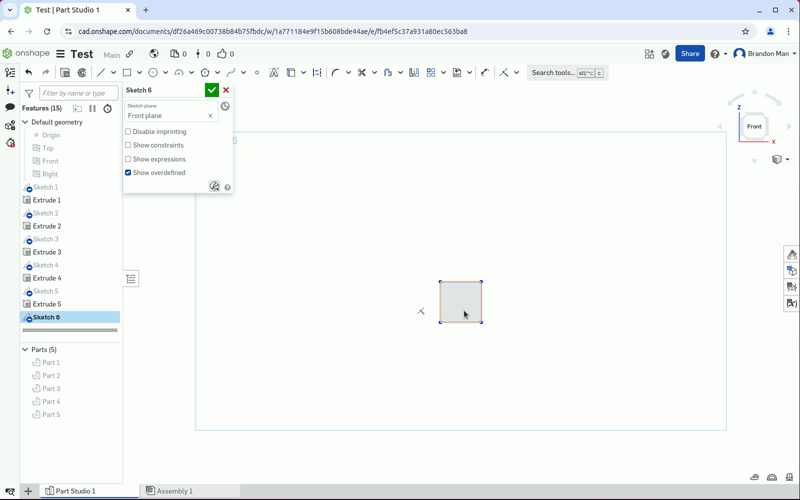
scroll(6)
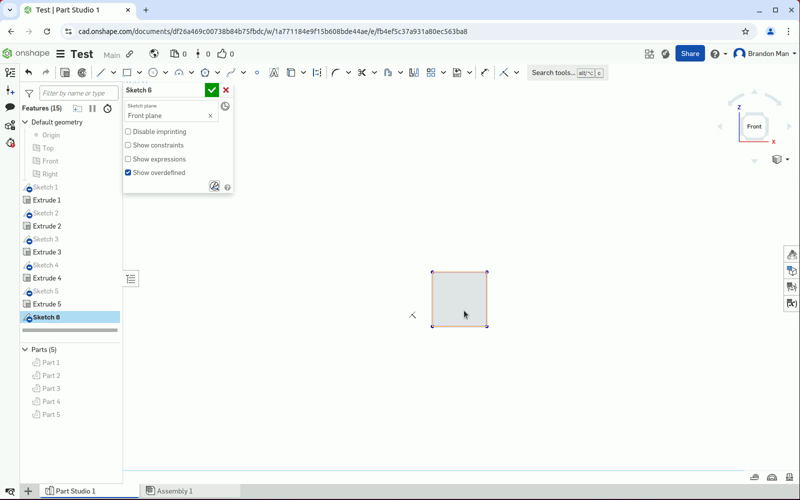
scroll(6)
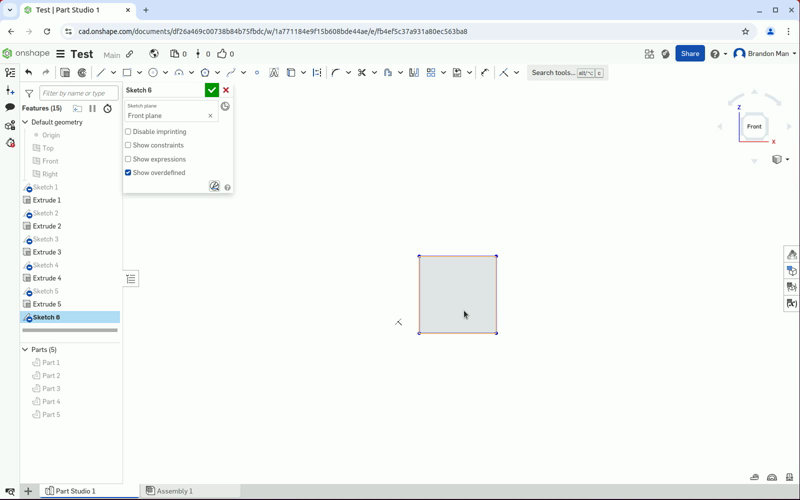
scroll(6)
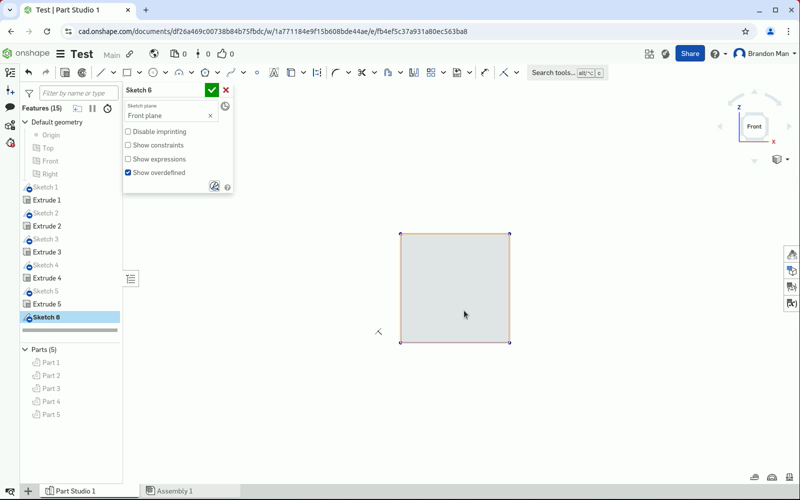
scroll(6)
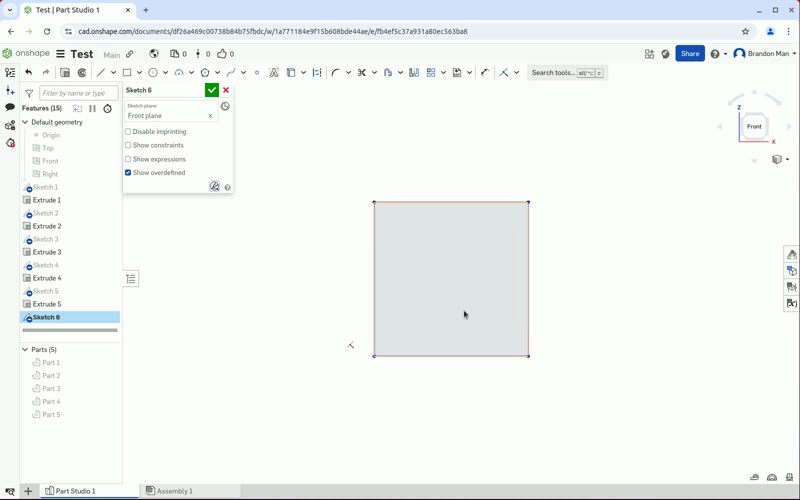
scroll(6)
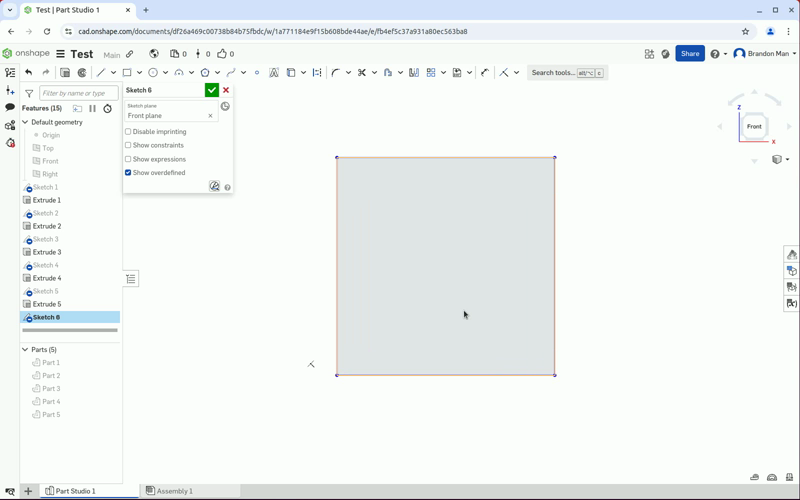
scroll(6)
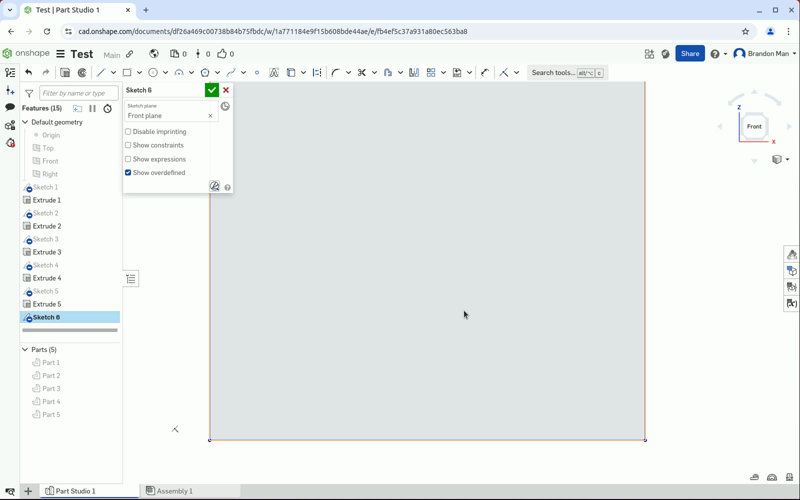
click(464, 310)
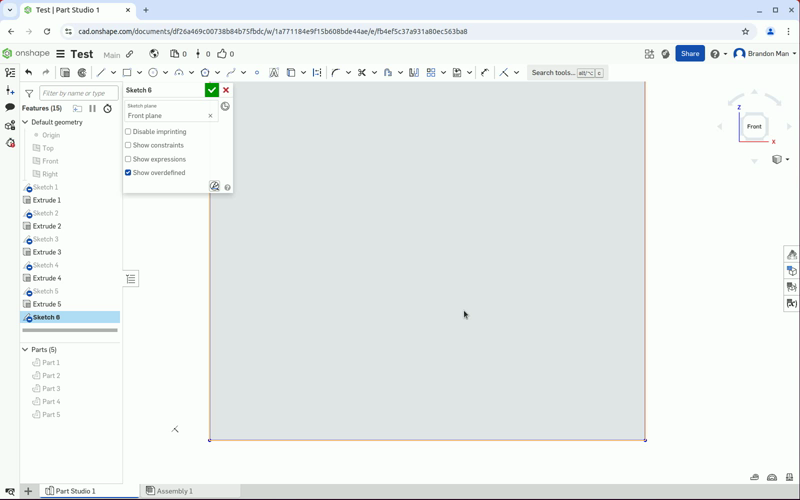
scroll(-6)
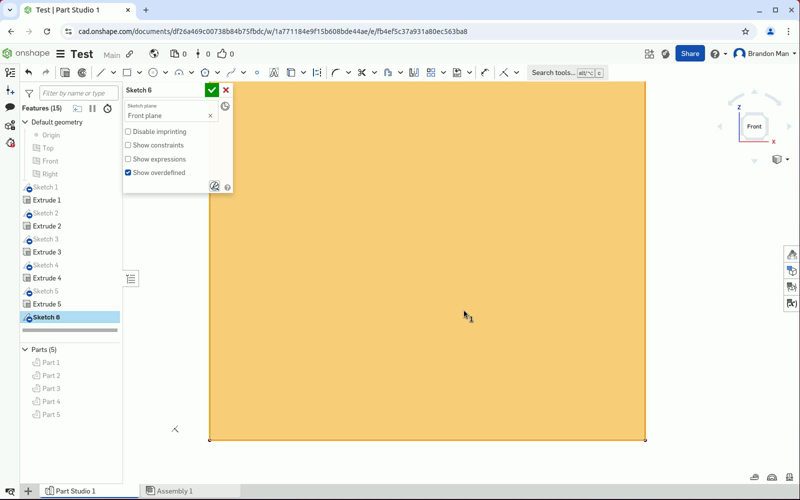
scroll(-6)
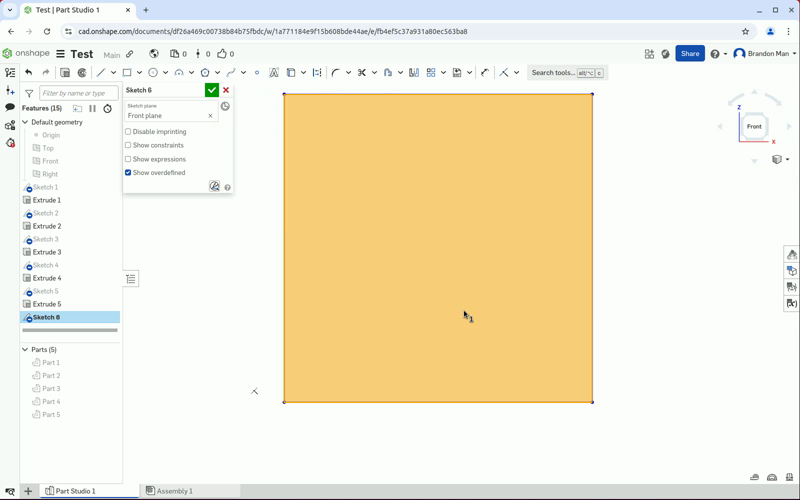
scroll(-6)
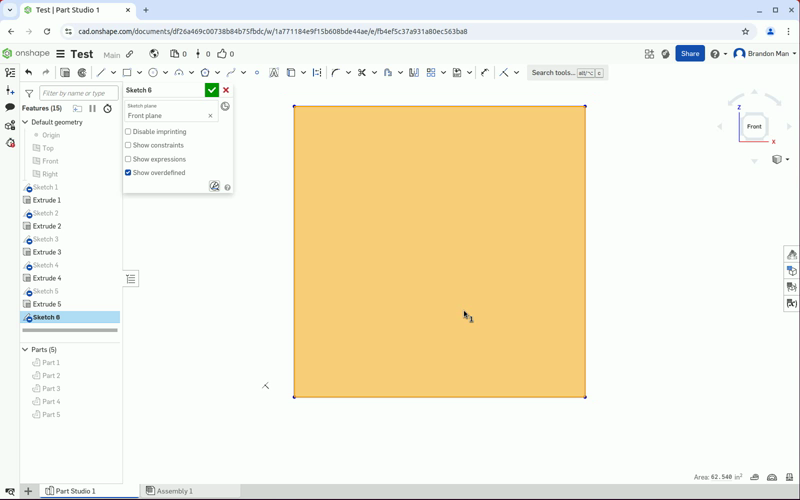
scroll(-6)
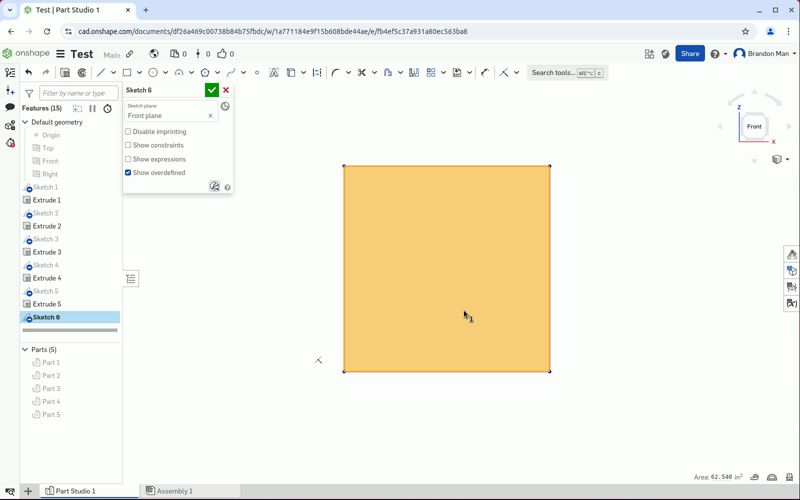
scroll(-6)
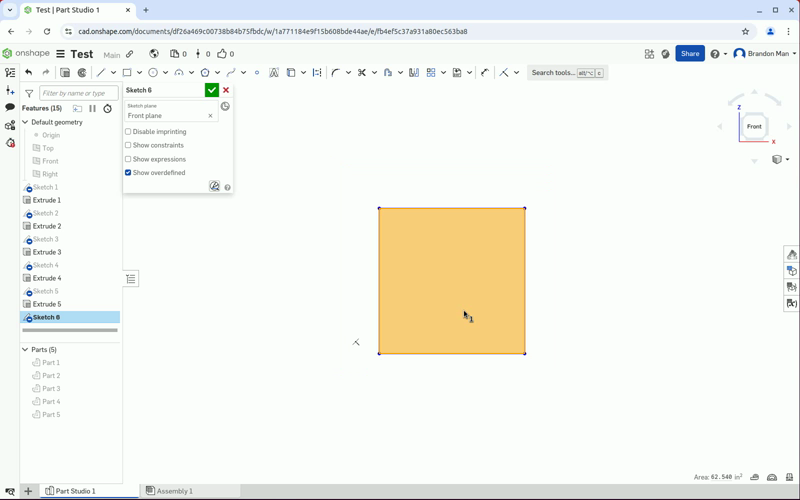
scroll(-6)
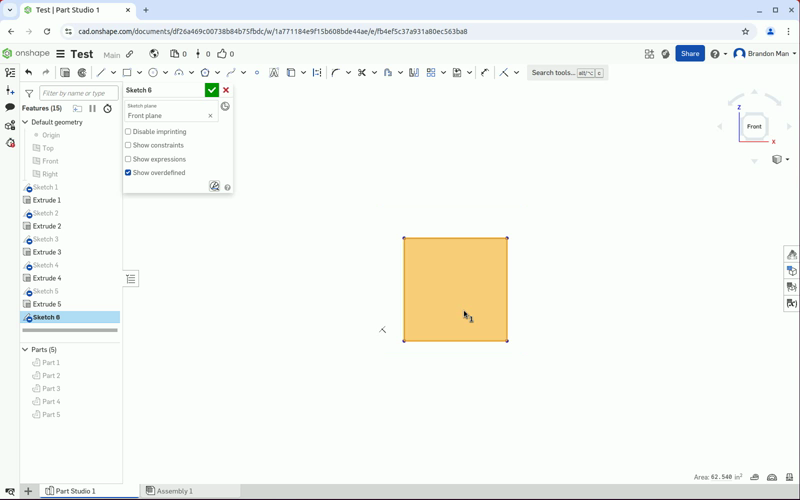
scroll(-6)
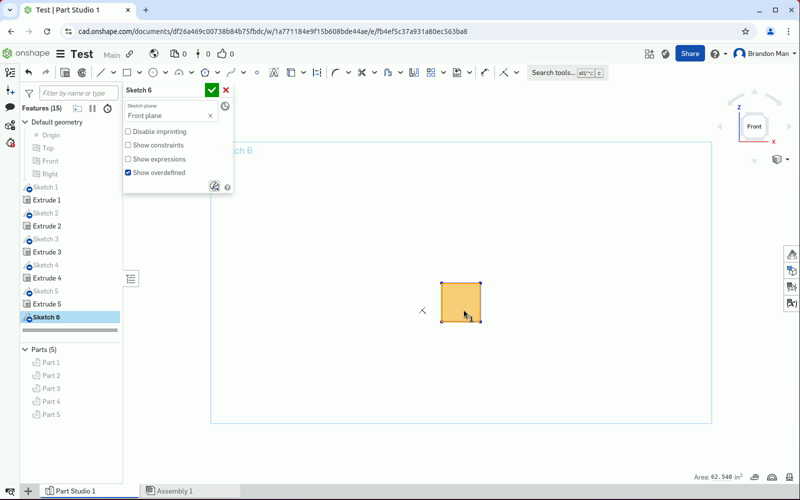
mouse_move(73, 352)
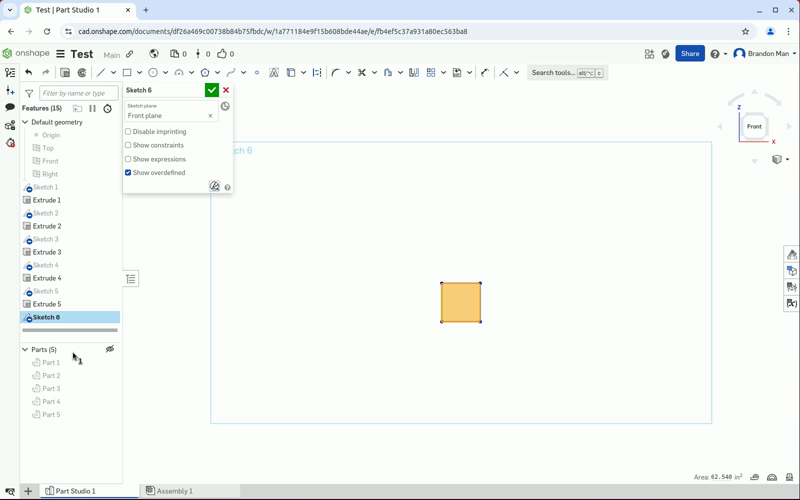
key(shift+y)
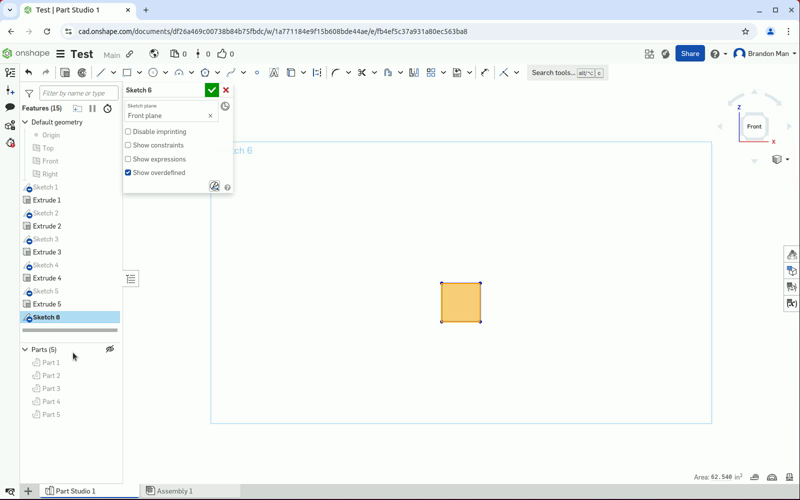
key(shift+e)
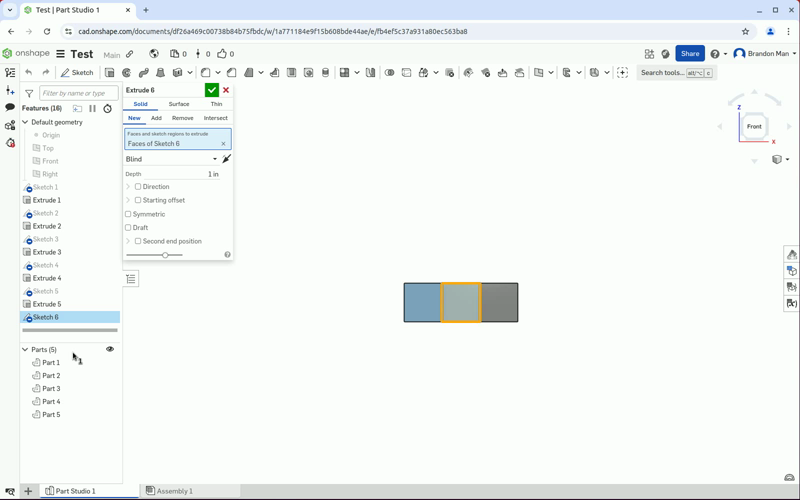
mouse_move(143, 106)
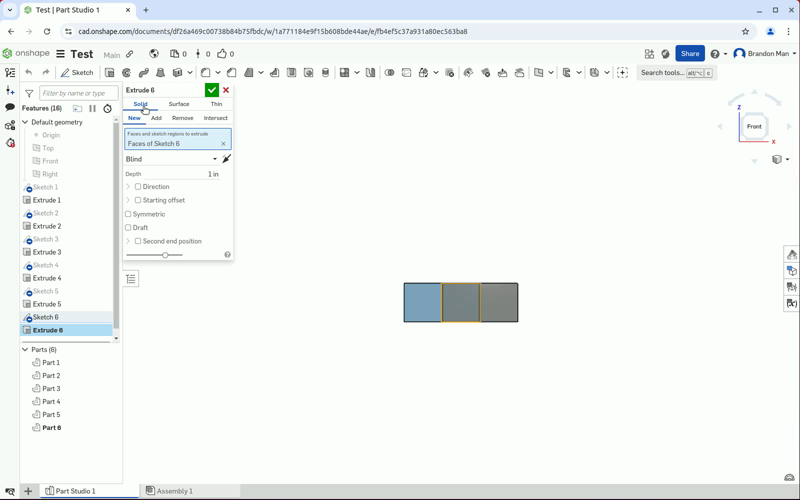
click(143, 106)
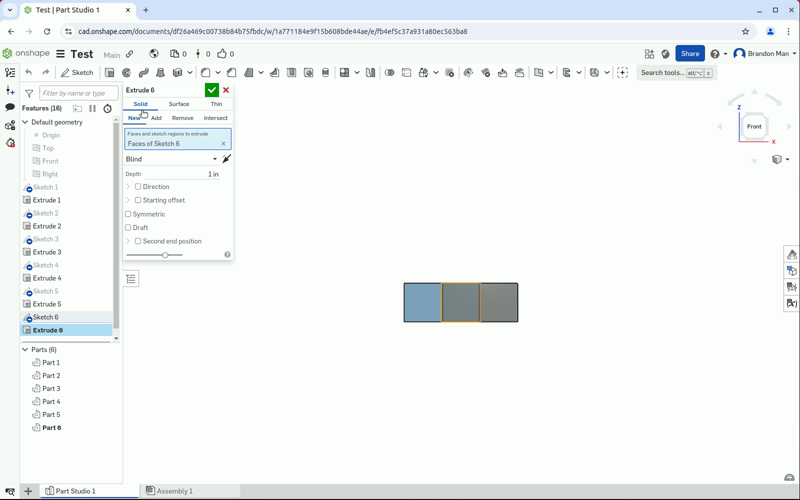
mouse_move(137, 120)
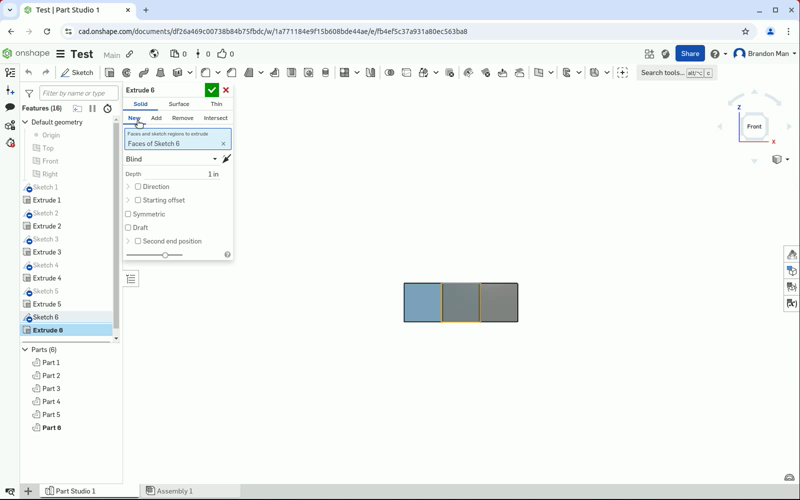
click(137, 120)
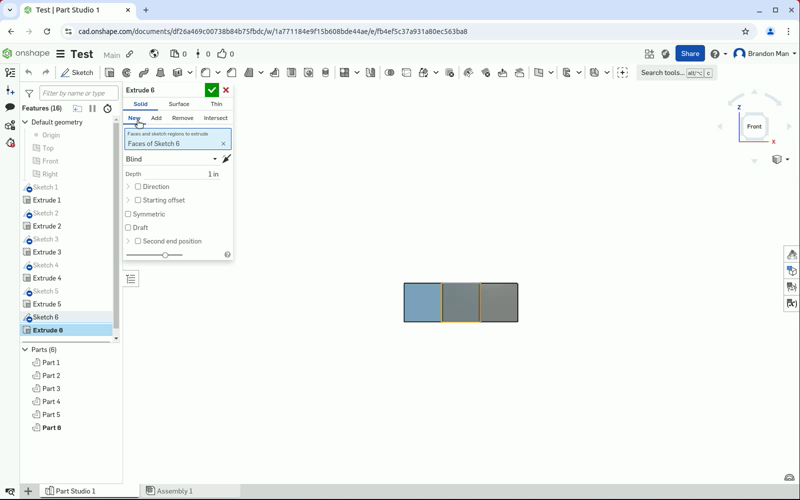
key(tab, 4)
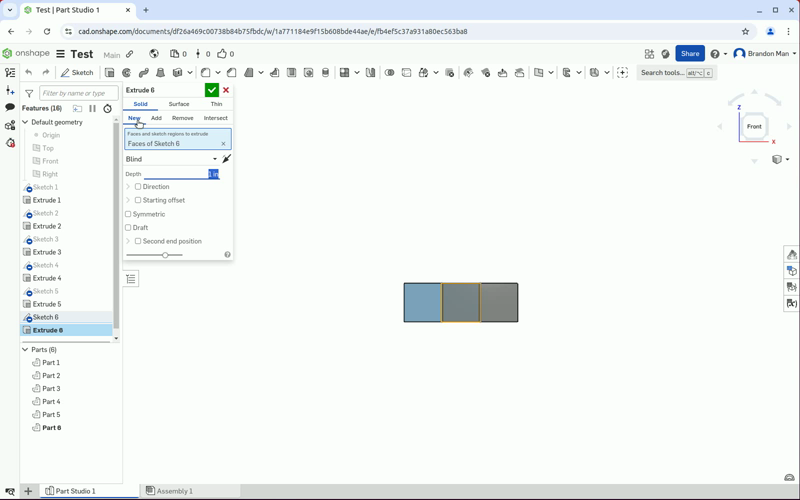
text(-3.851)
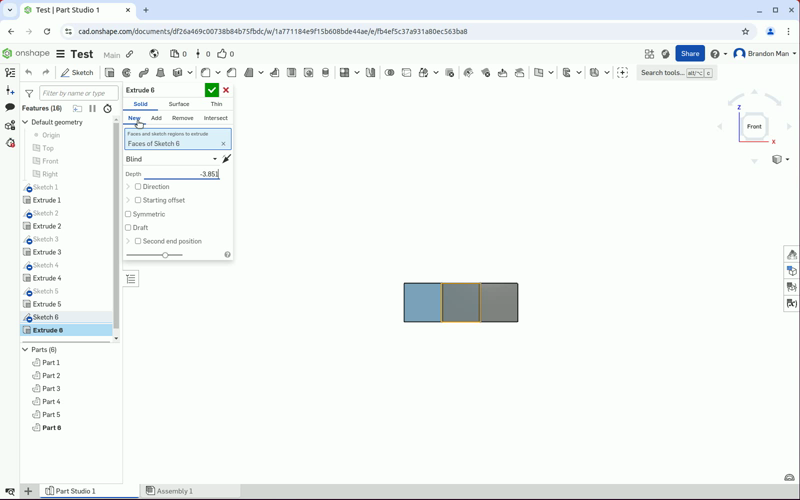
key(enter)
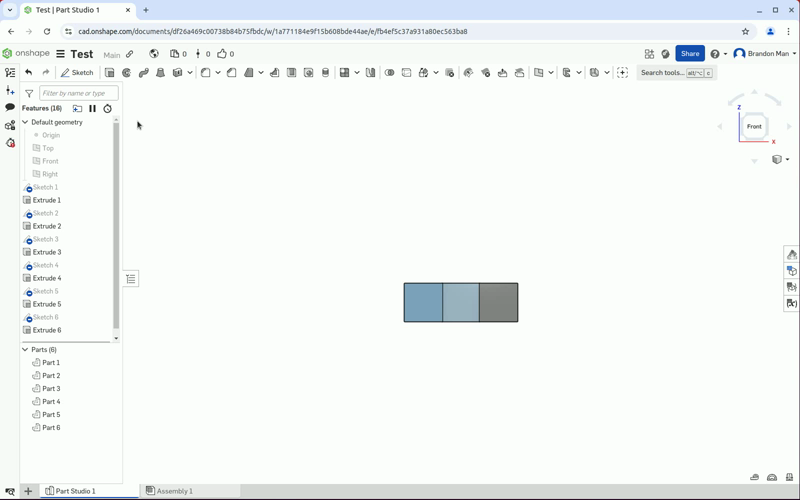
key(shift+h)
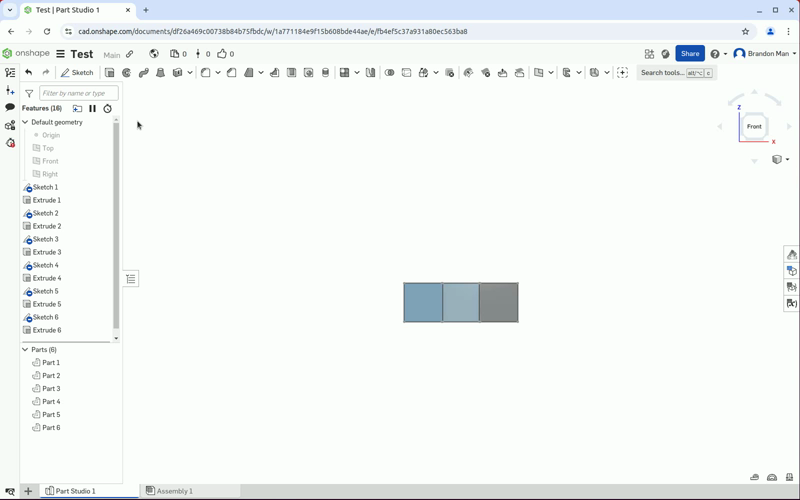
key(shift+h)
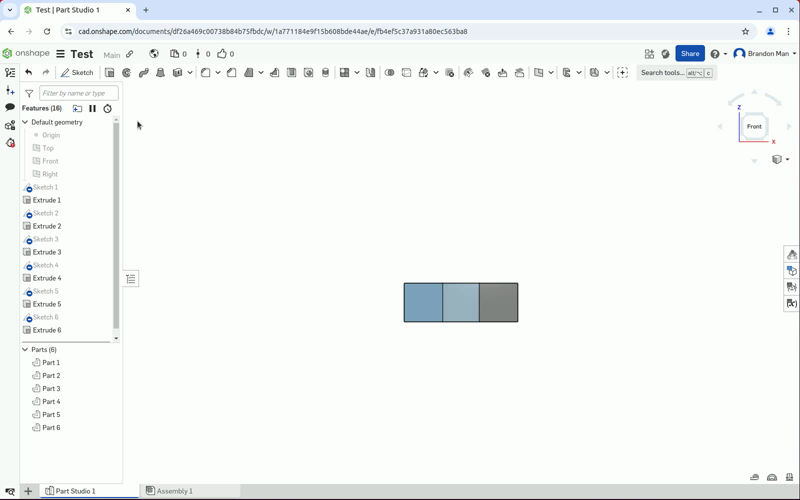
mouse_move(69, 189)
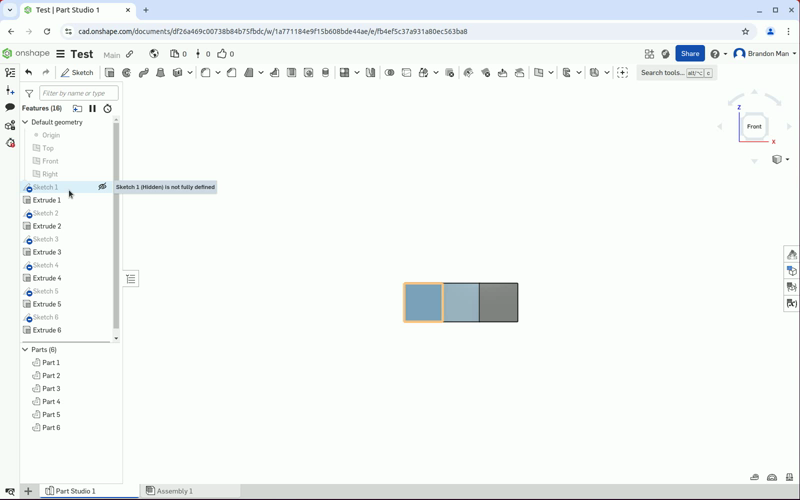
click(69, 189)
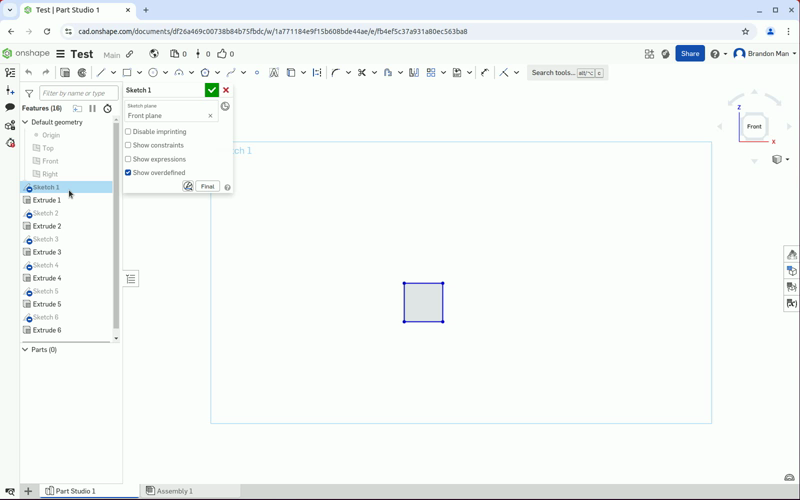
mouse_move(229, 92)
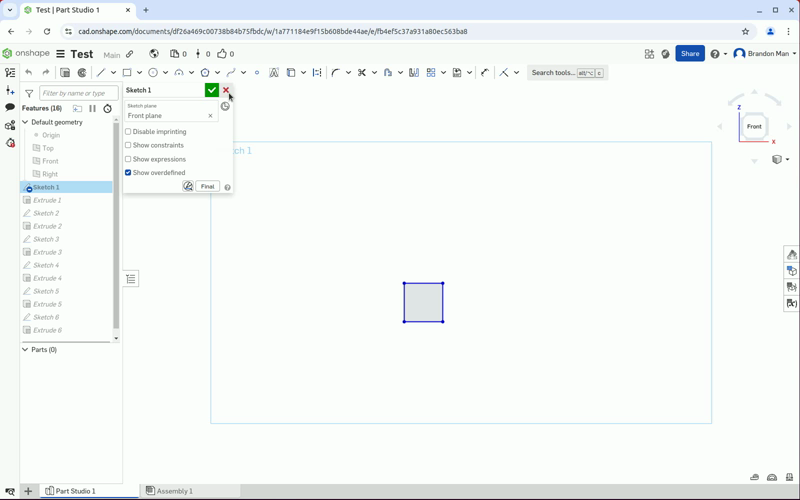
click(229, 92)
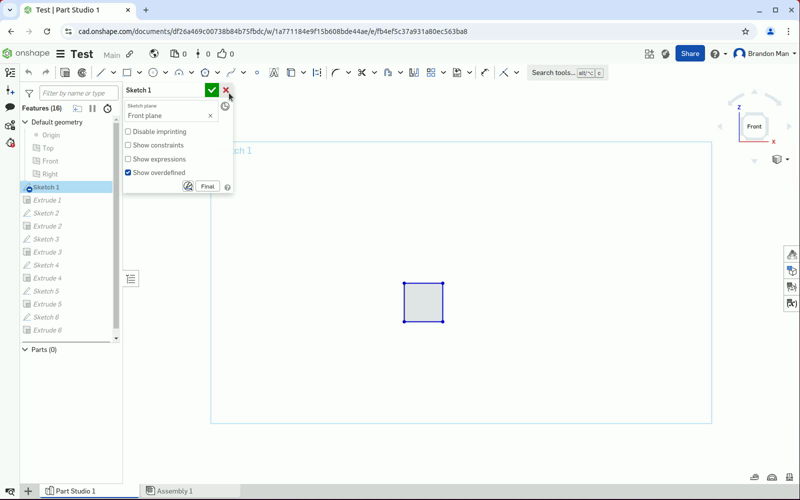
key(shift+s)
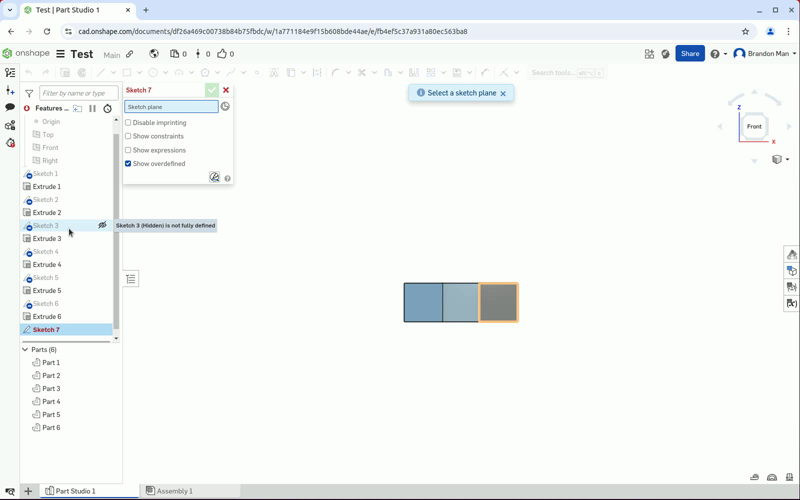
scroll(3)
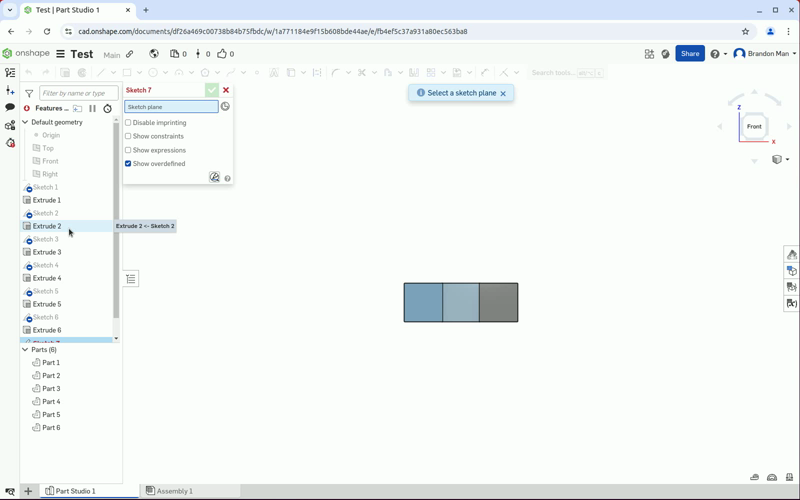
mouse_move(69, 163)
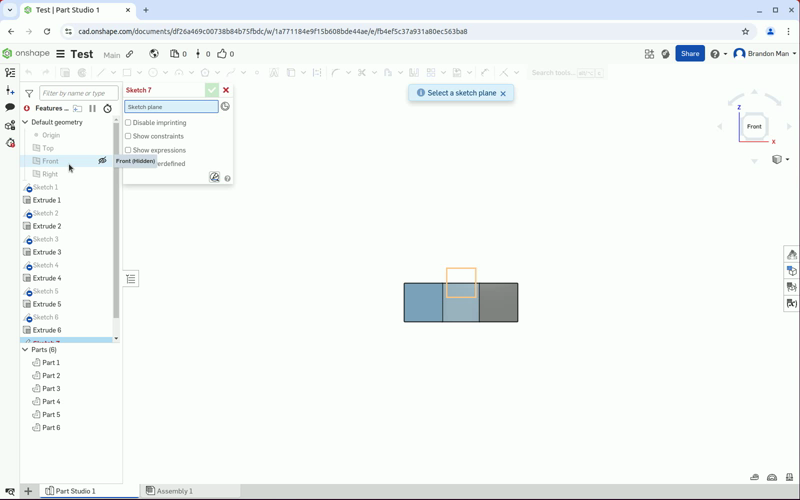
click(69, 163)
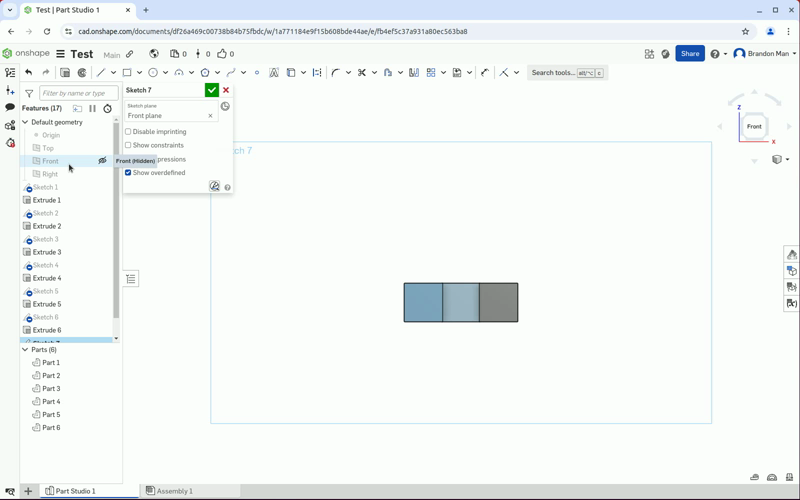
mouse_move(73, 352)
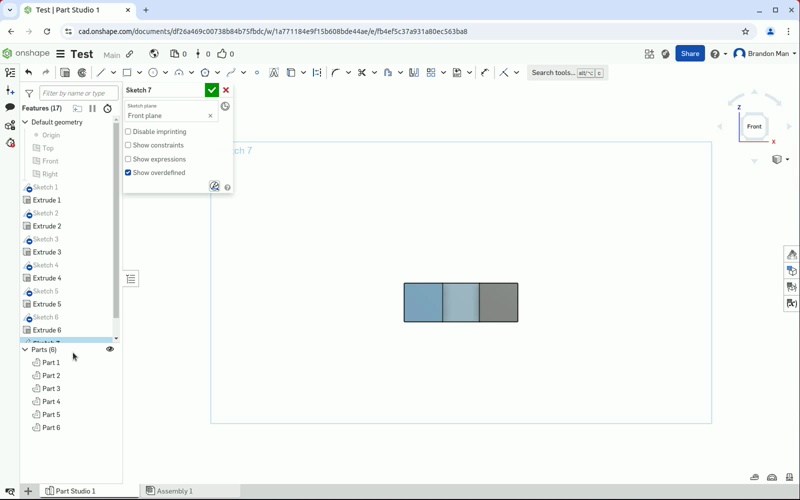
key(y)
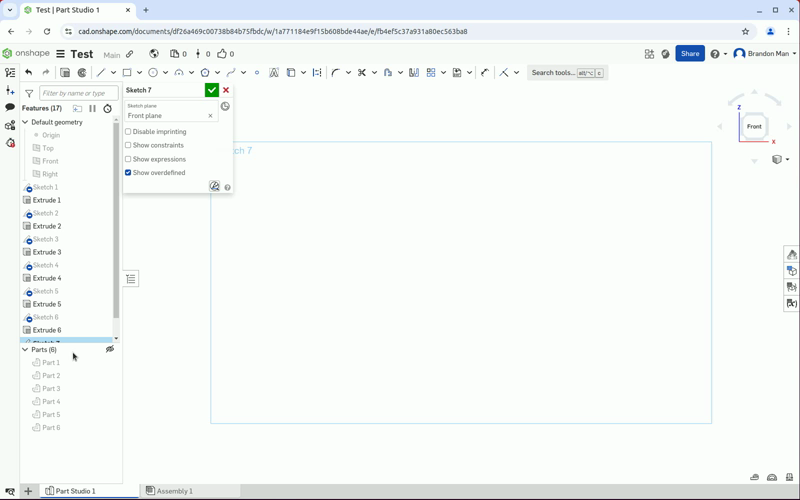
key(l)
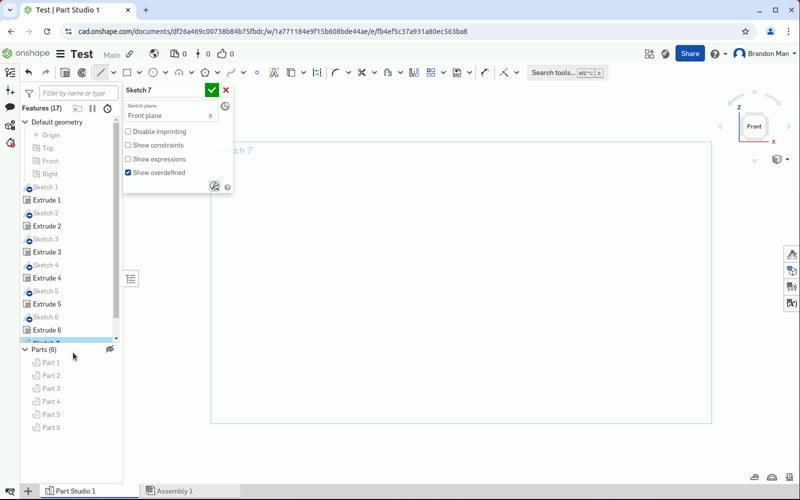
key_down(shift)
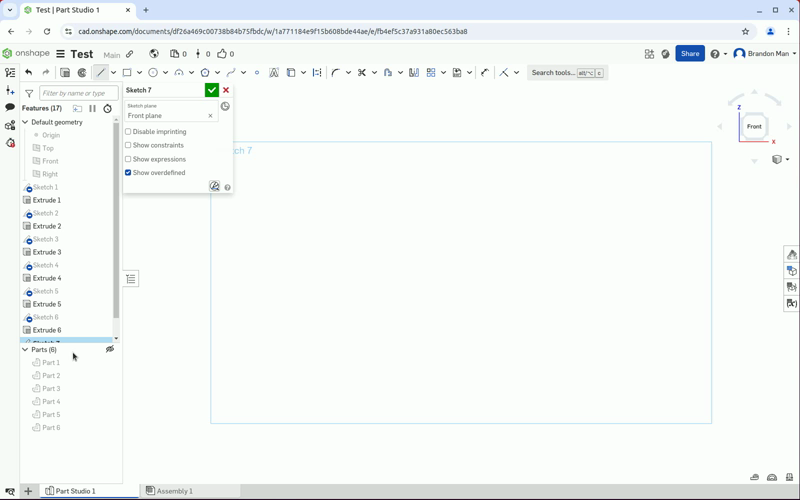
mouse_move(404, 284)
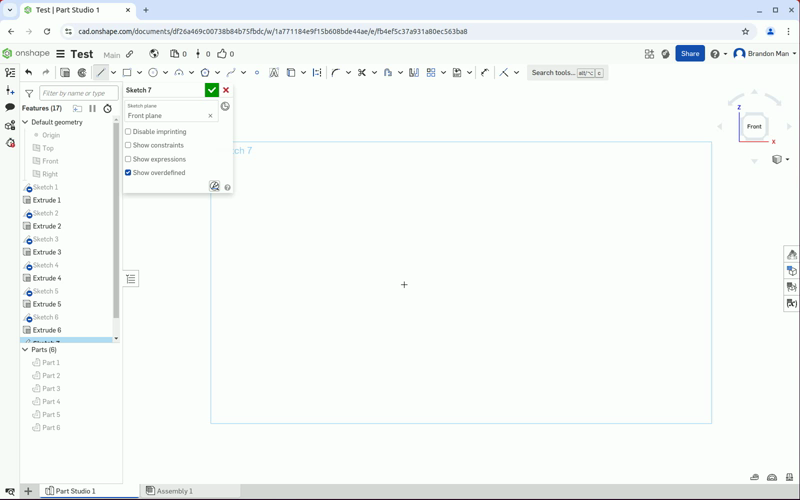
click(404, 284)
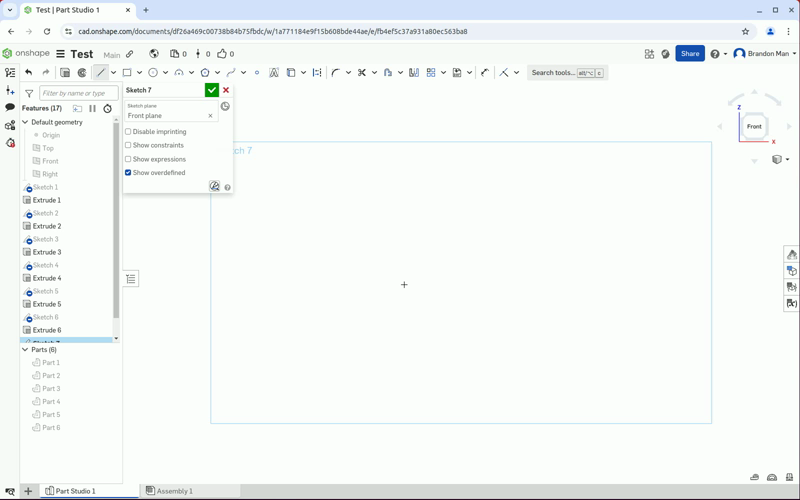
key_up(shift)
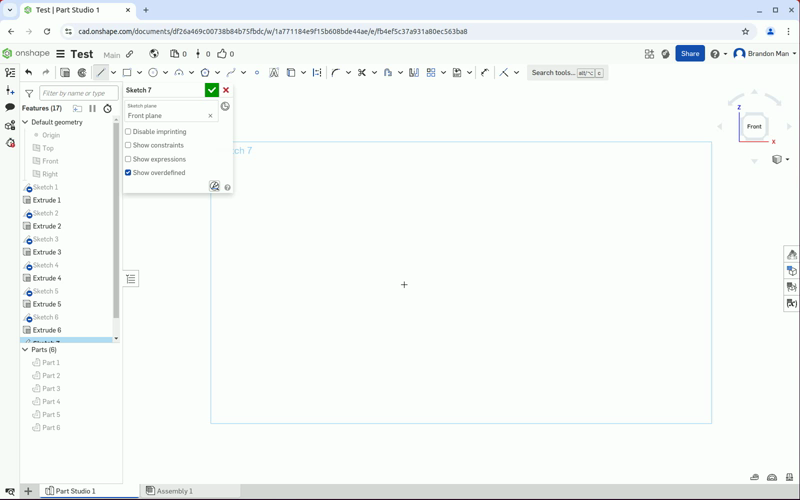
key_down(shift)
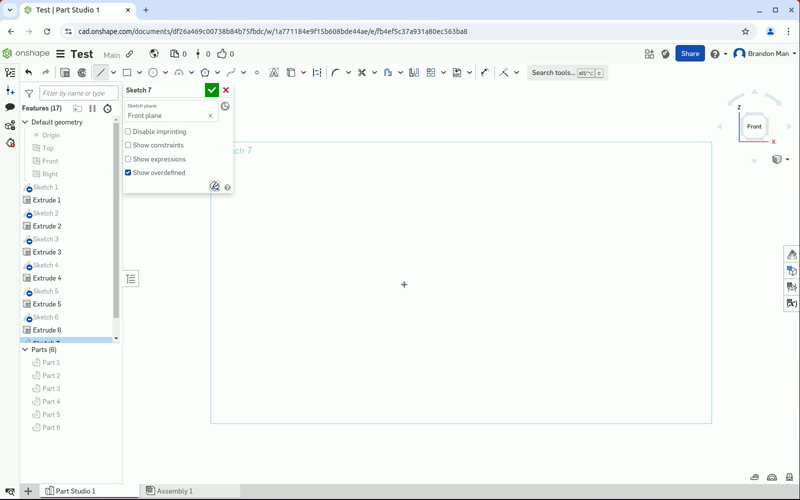
mouse_move(434, 284)
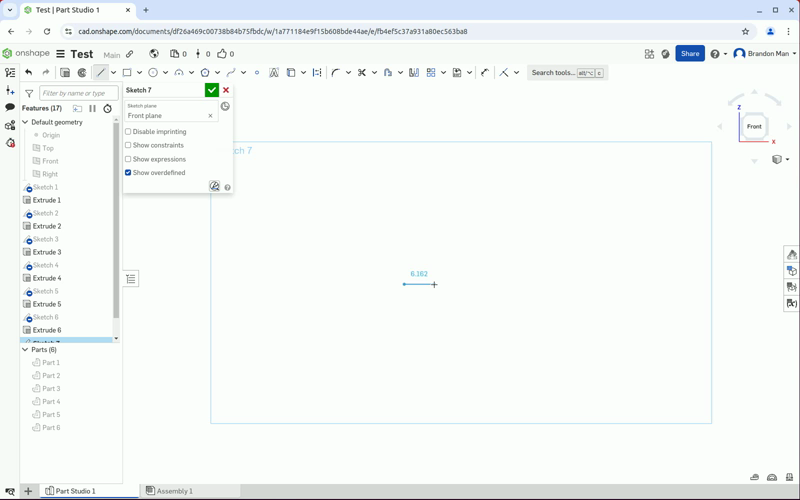
mouse_move(442, 284)
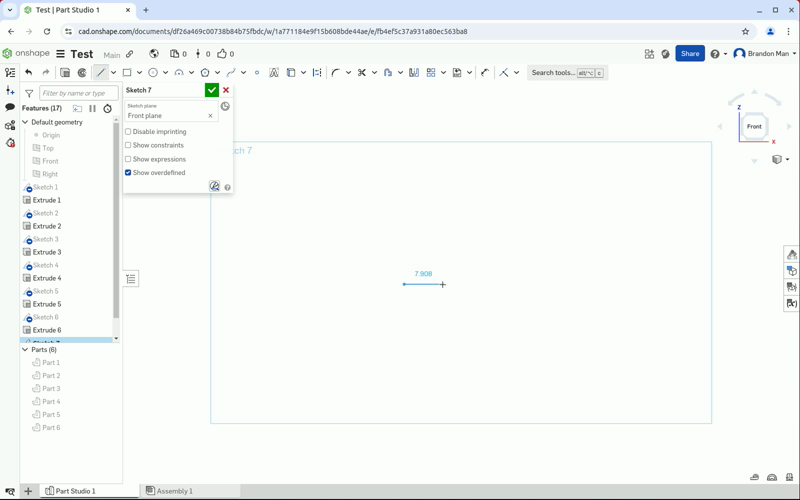
click(442, 284)
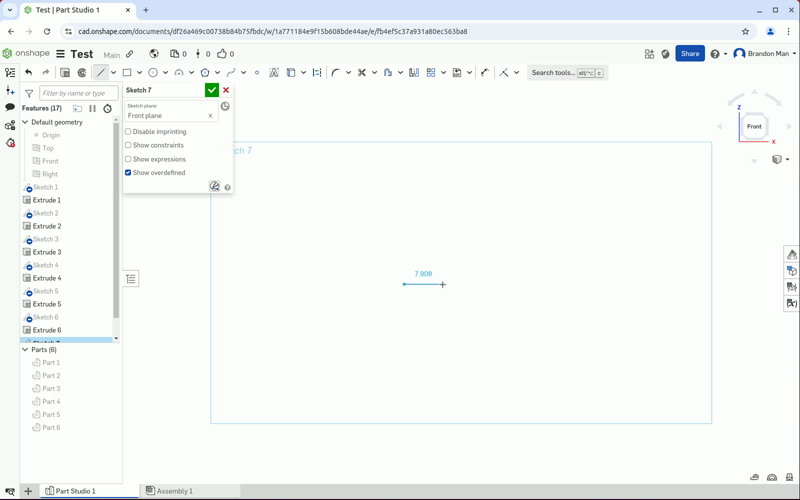
key_up(shift)
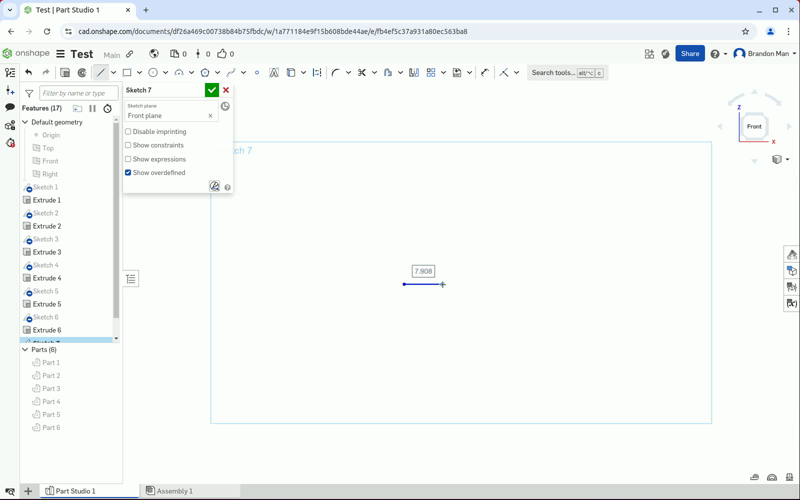
key_down(shift)
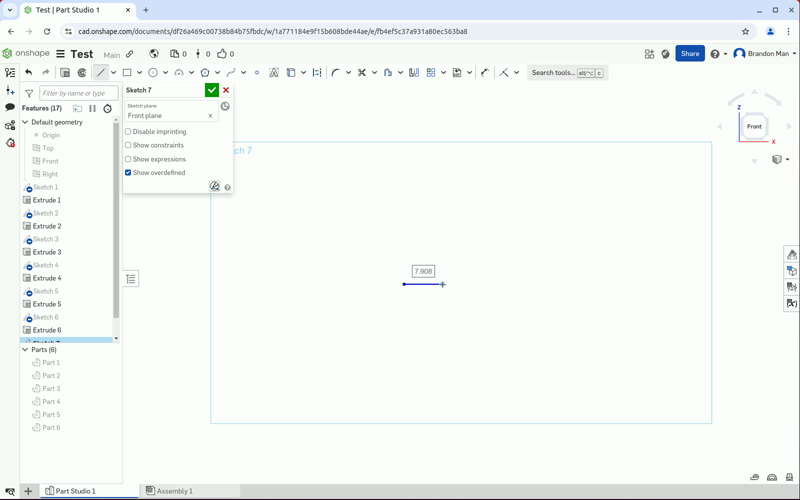
mouse_move(472, 284)
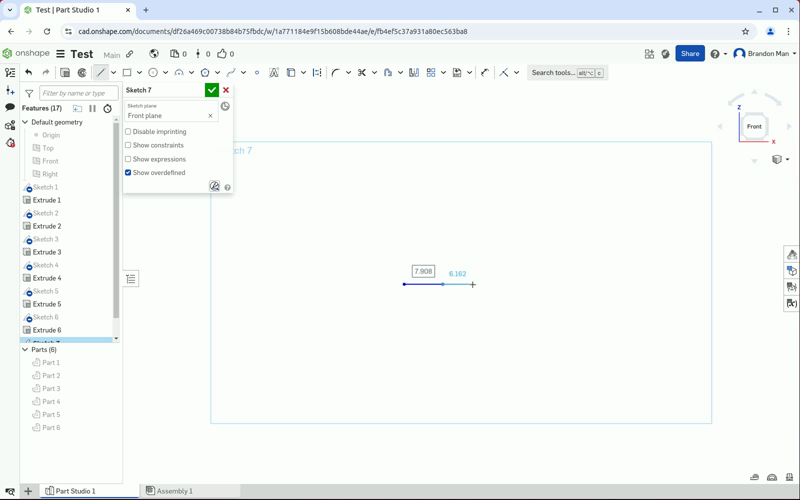
mouse_move(480, 284)
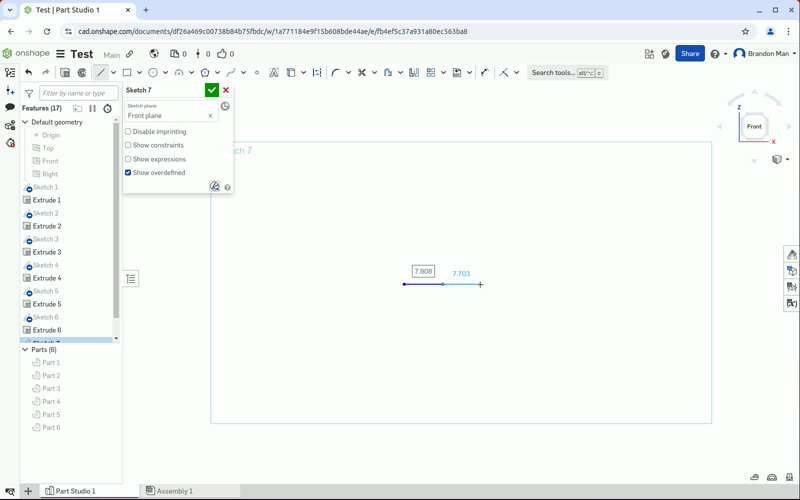
click(480, 284)
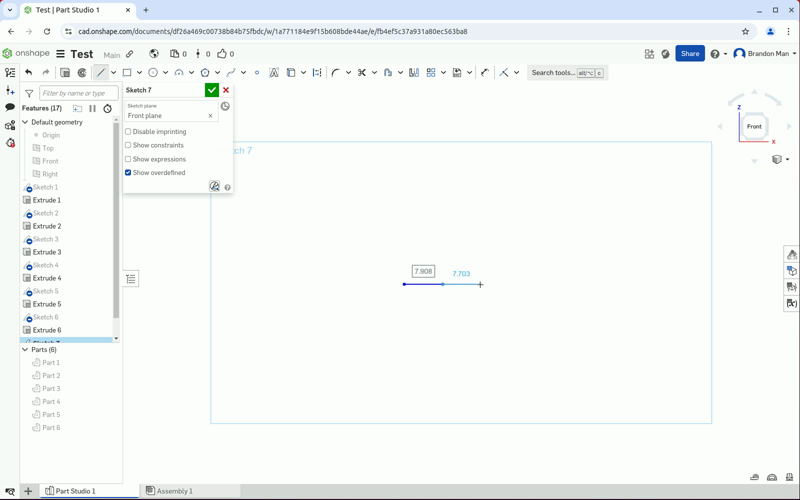
key_up(shift)
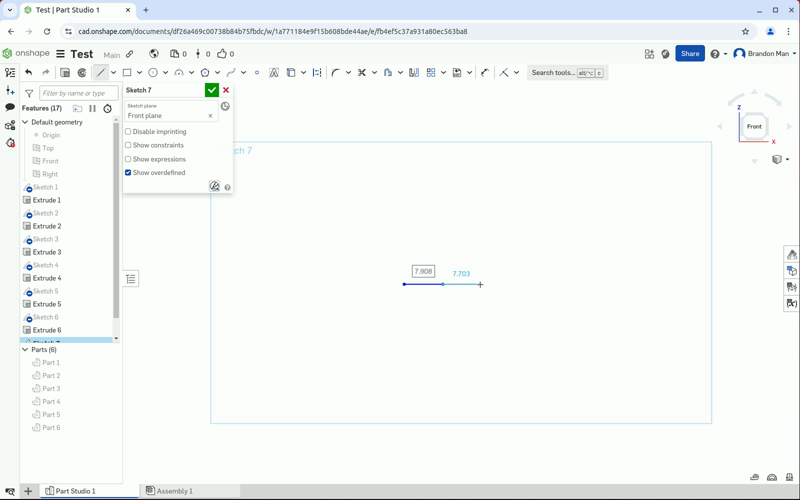
key_down(shift)
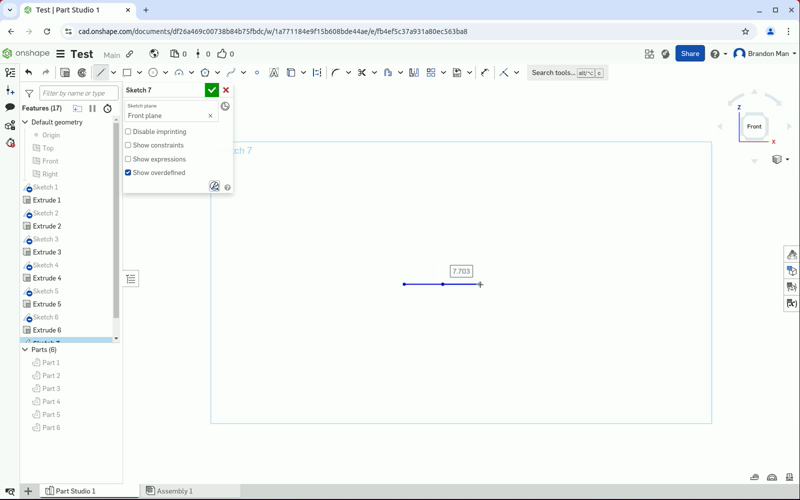
mouse_move(510, 284)
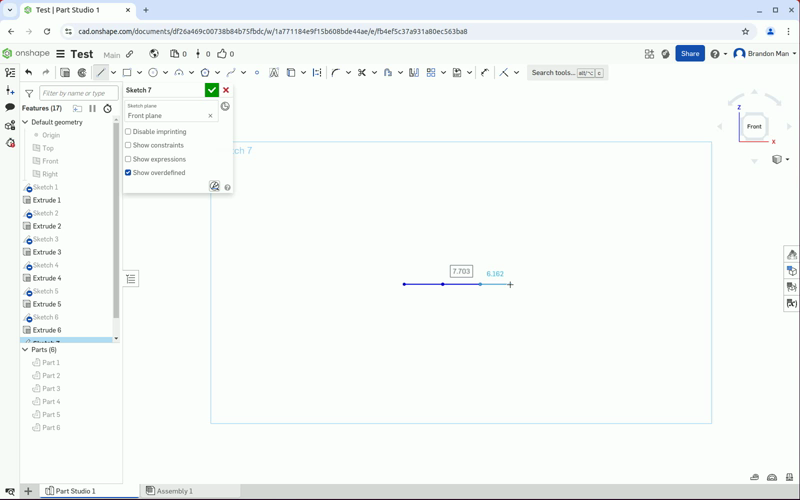
mouse_move(518, 284)
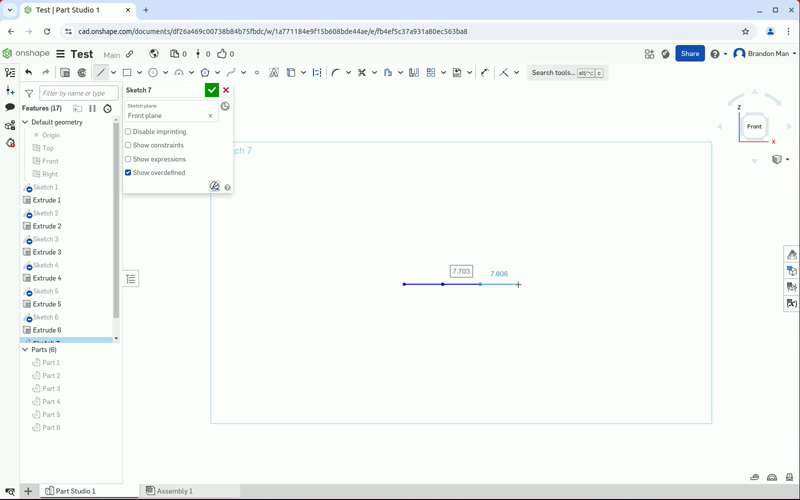
click(518, 284)
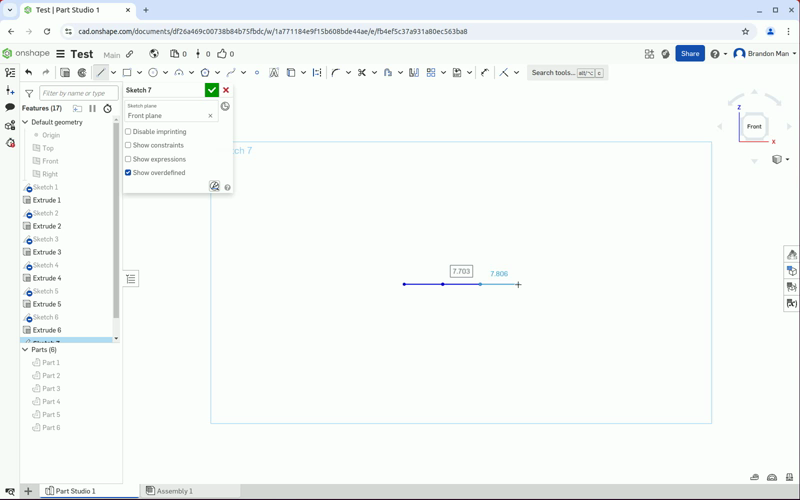
key_up(shift)
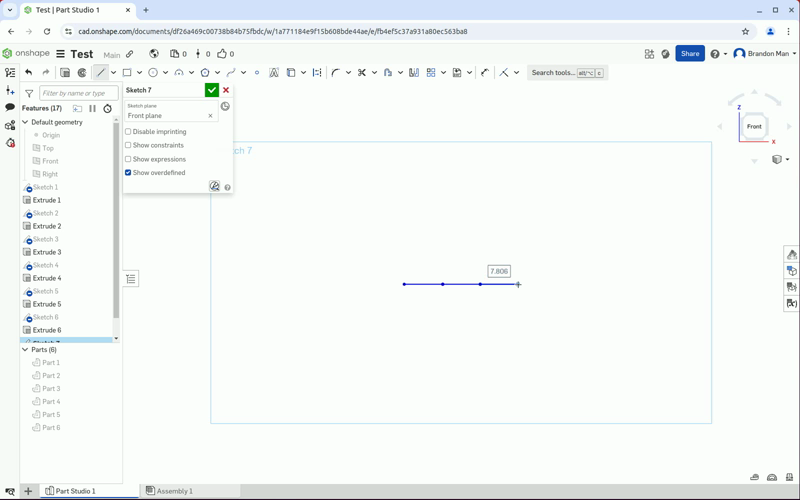
key_down(shift)
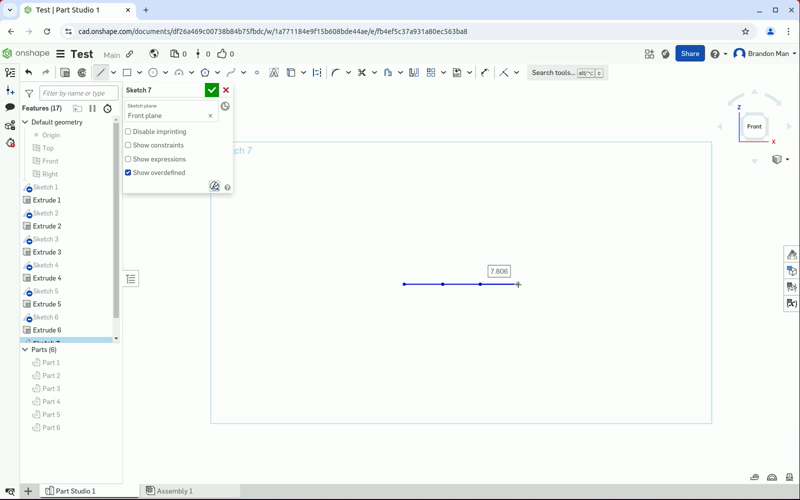
mouse_move(518, 170)
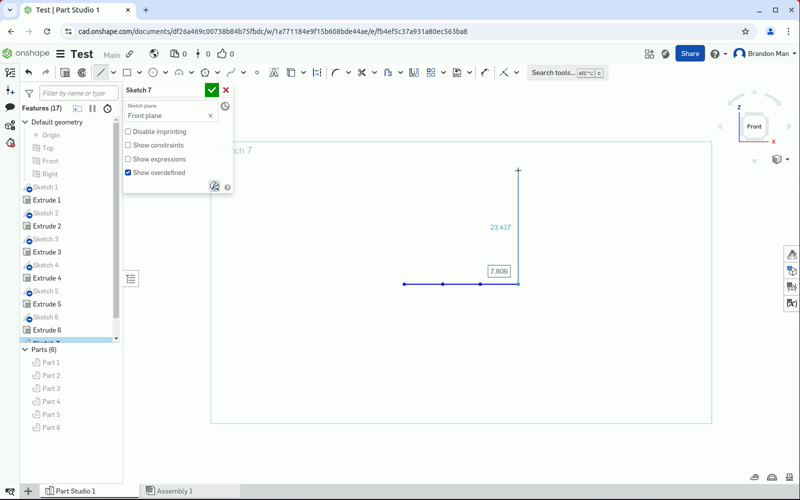
click(518, 170)
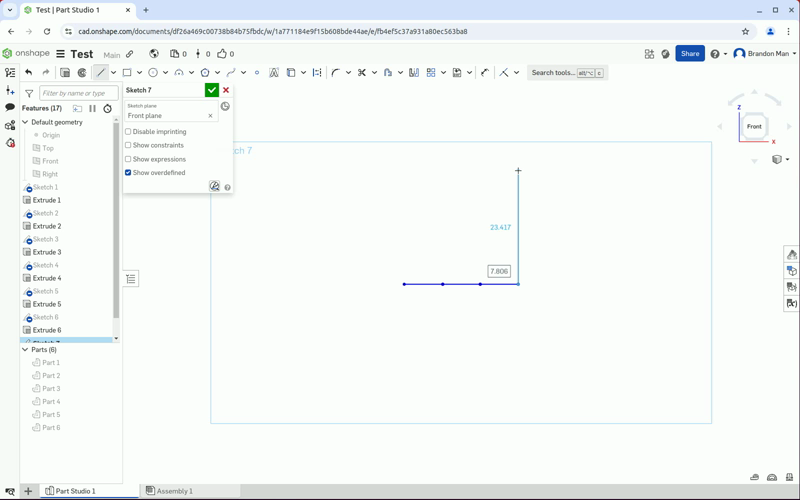
key_up(shift)
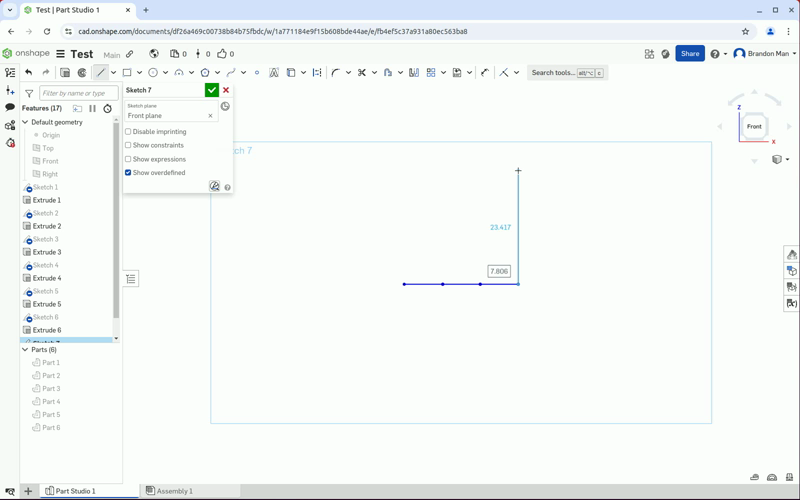
key_down(shift)
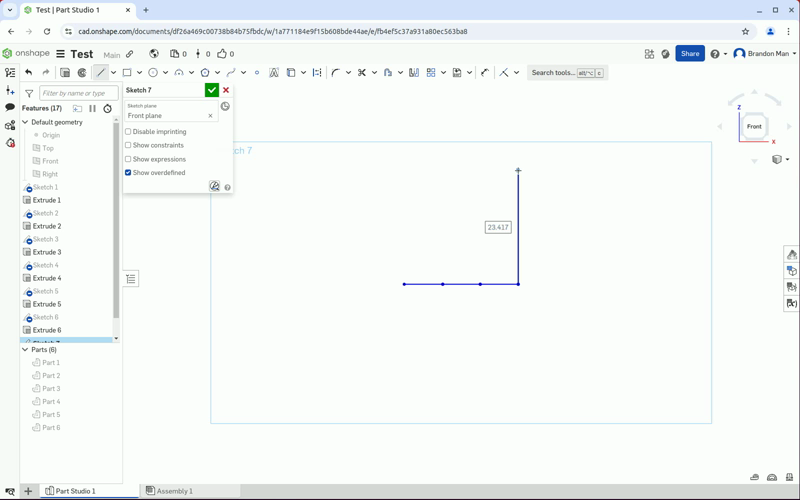
mouse_move(404, 170)
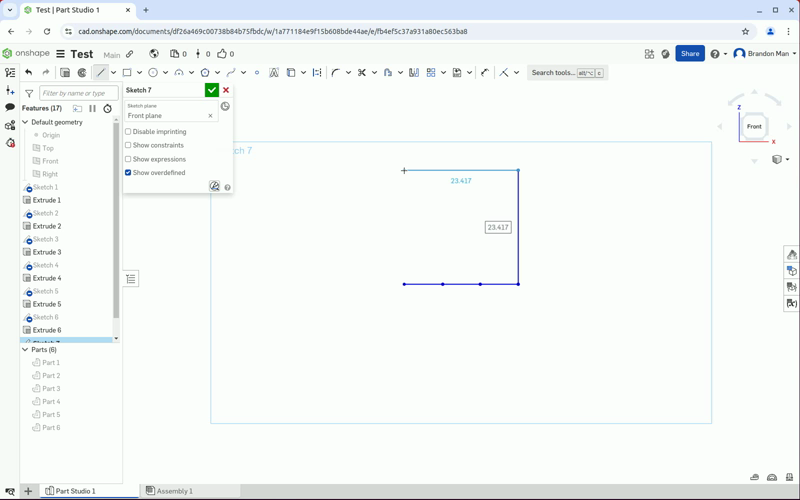
click(404, 170)
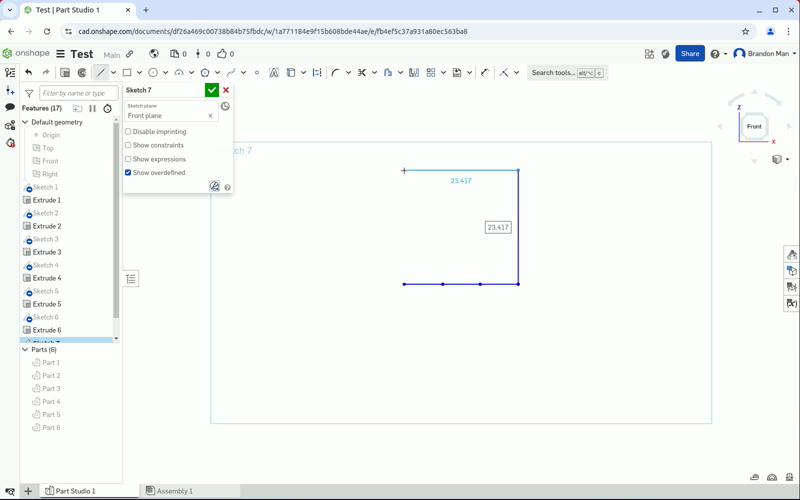
key_up(shift)
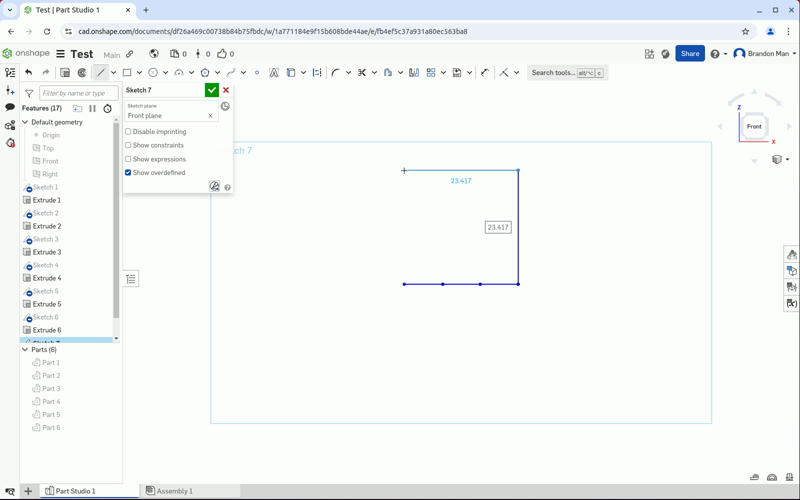
key_down(shift)
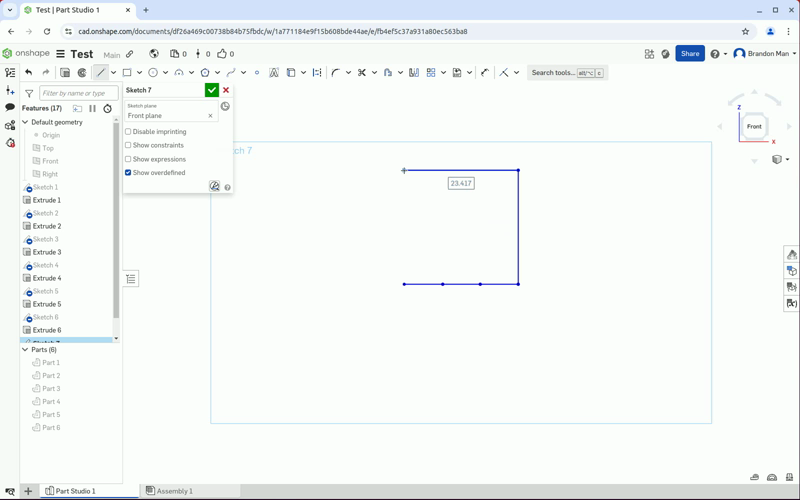
mouse_move(404, 284)
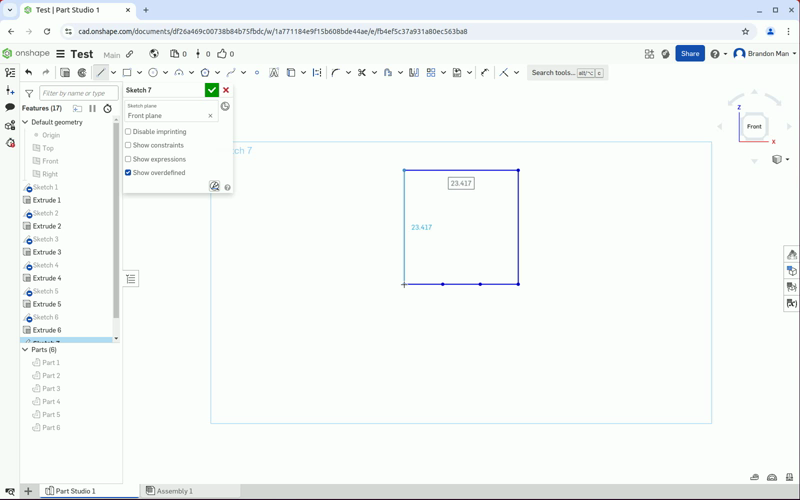
key_up(shift)
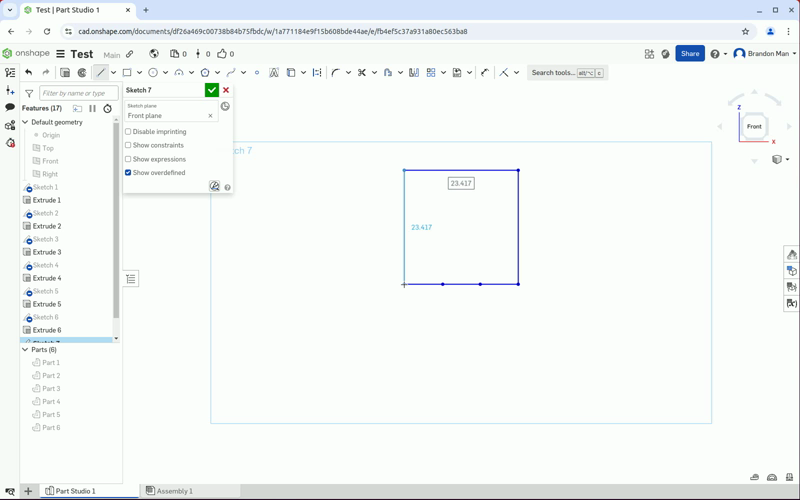
click(404, 284)
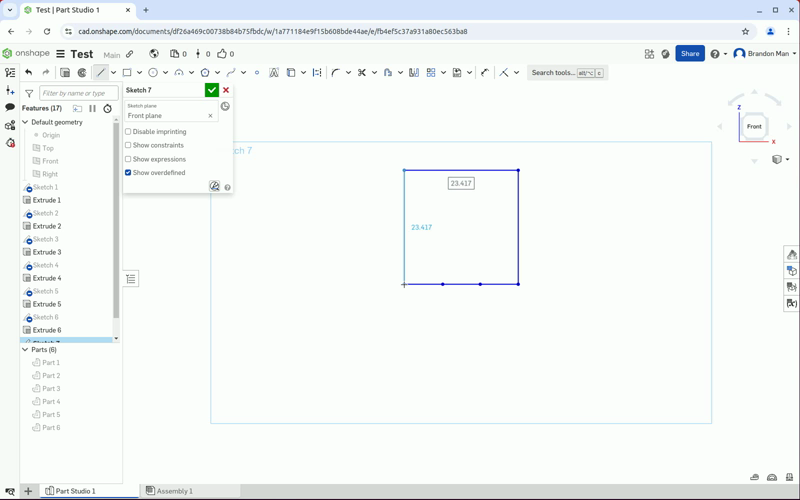
key(esc)
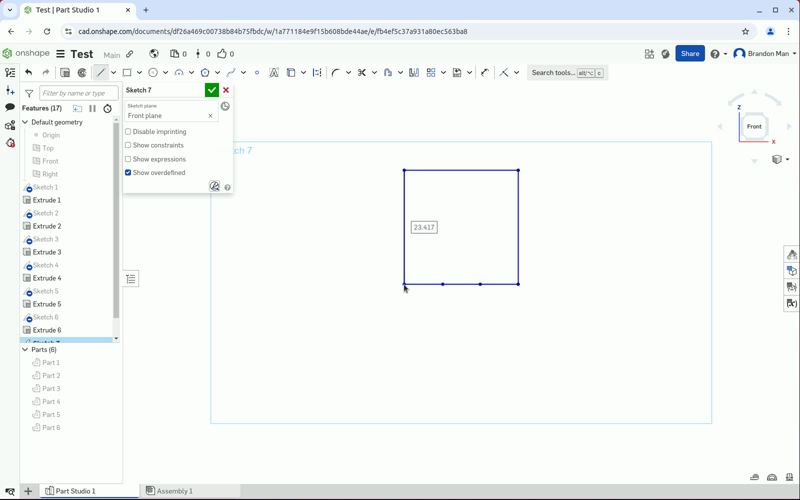
key(l)
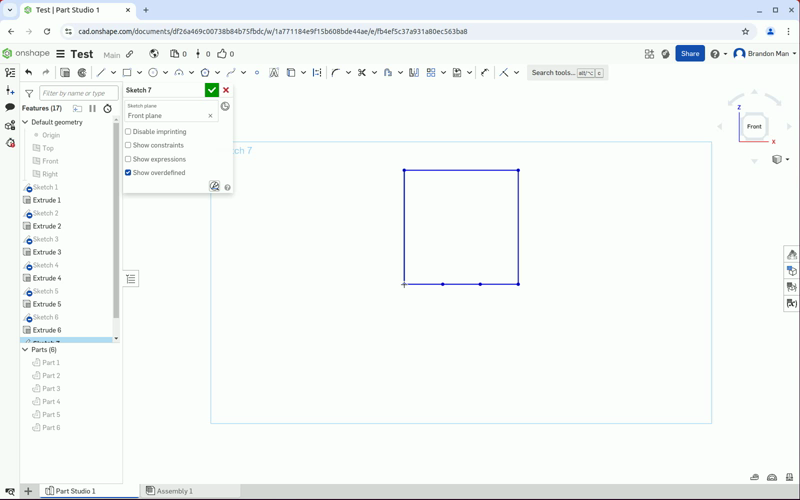
key_down(shift)
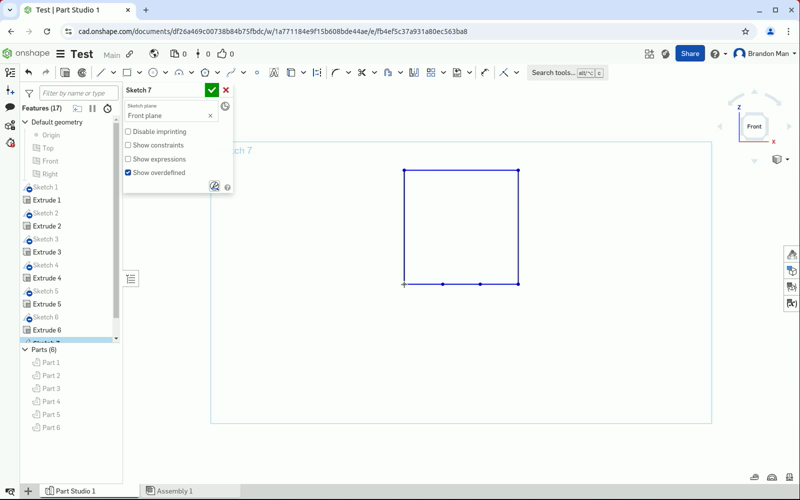
mouse_move(442, 245)
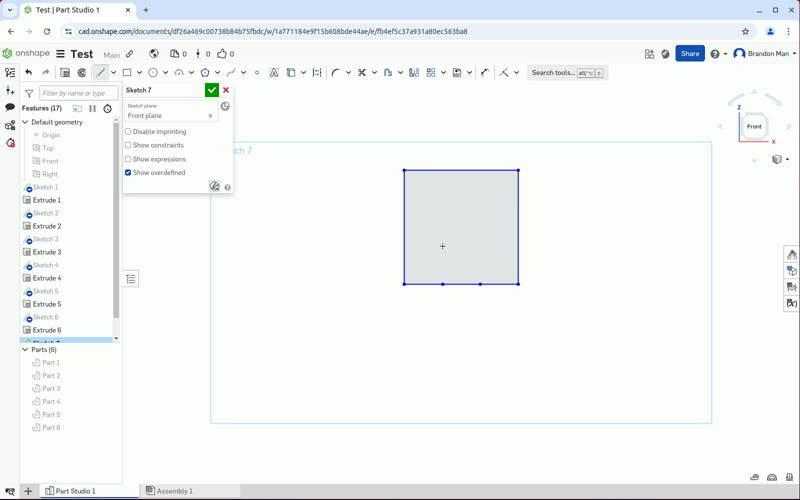
click(442, 245)
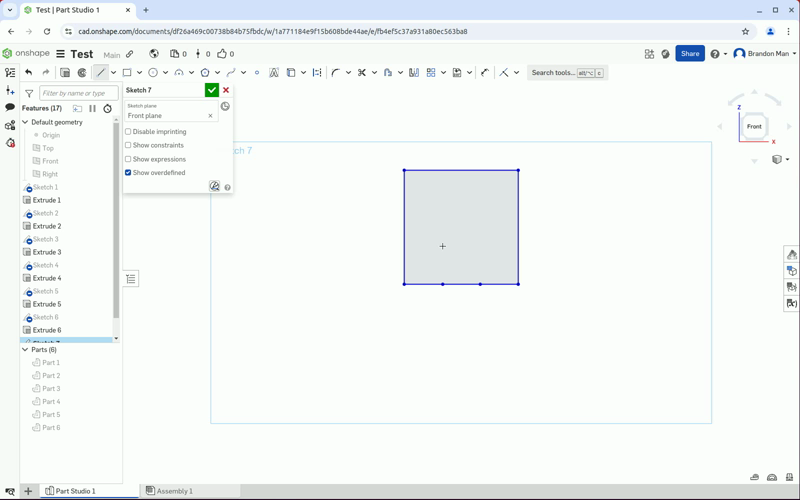
key_up(shift)
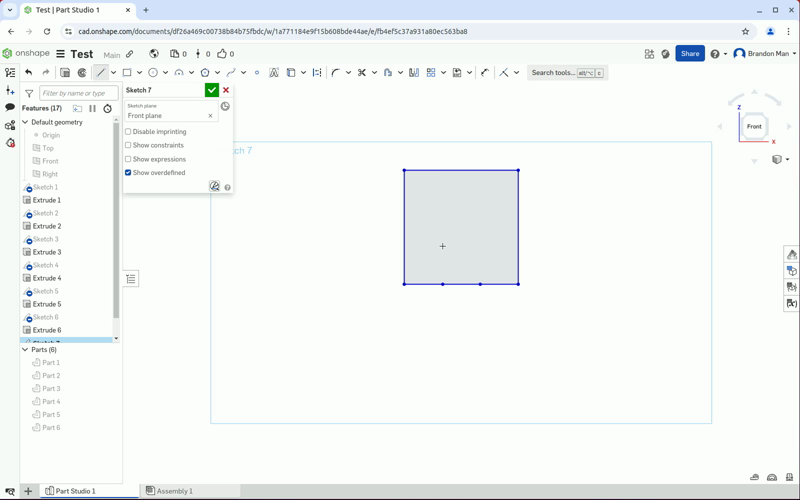
key_down(shift)
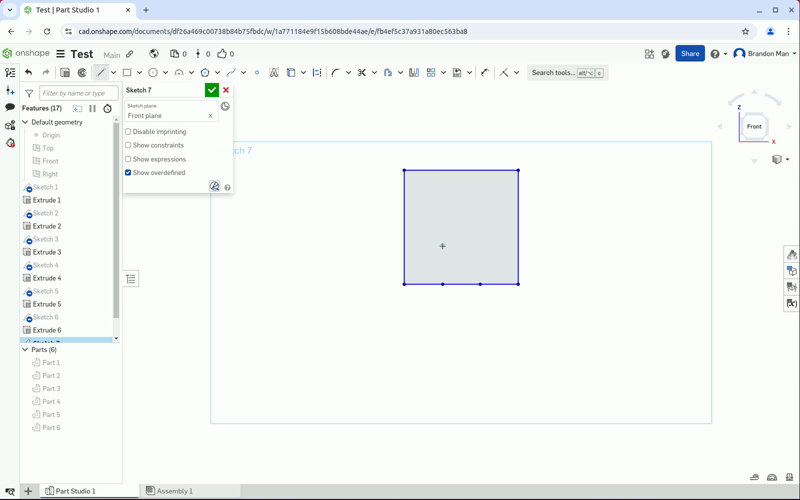
mouse_move(472, 245)
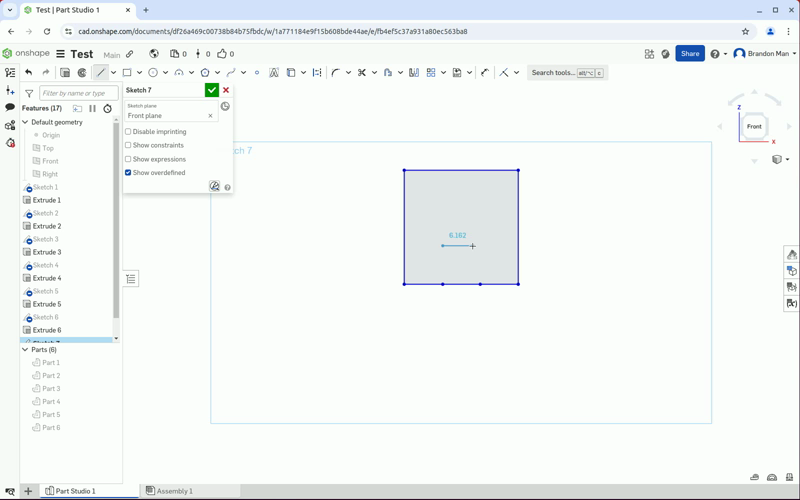
mouse_move(480, 245)
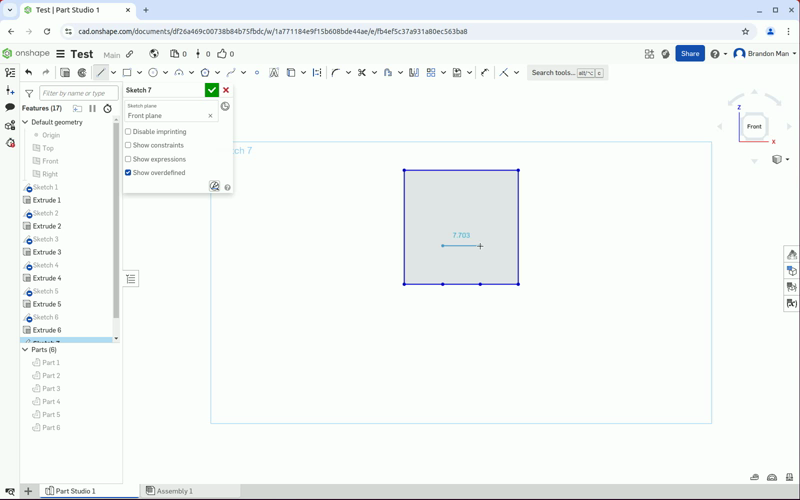
click(480, 245)
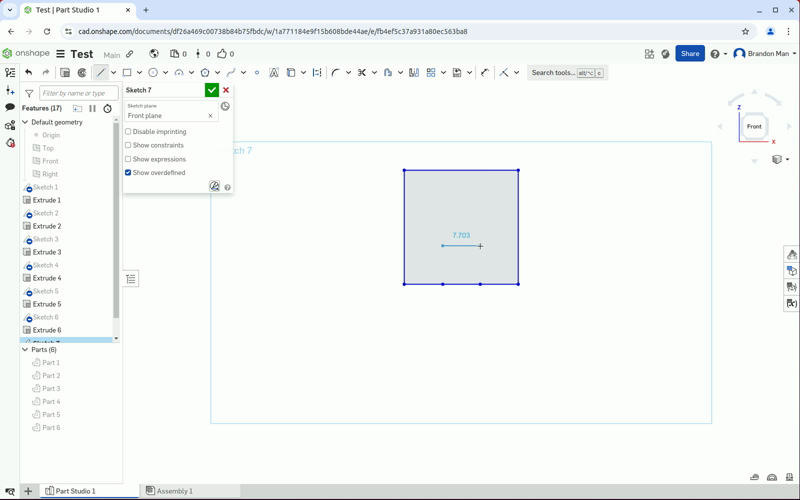
key_up(shift)
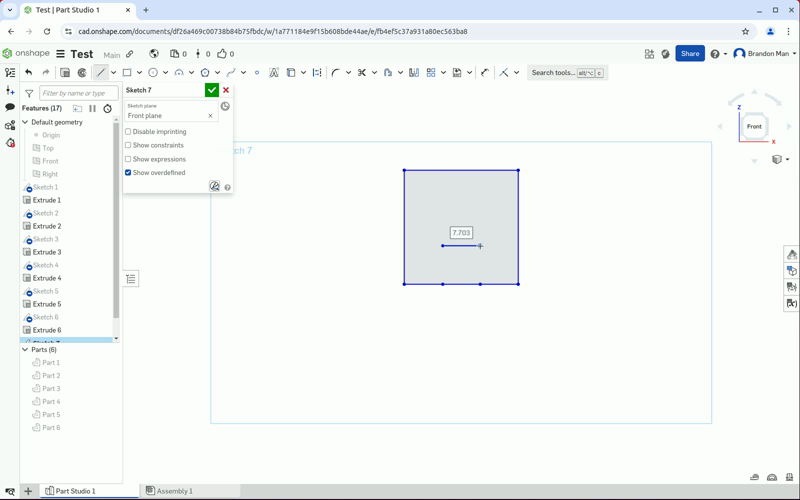
key_down(shift)
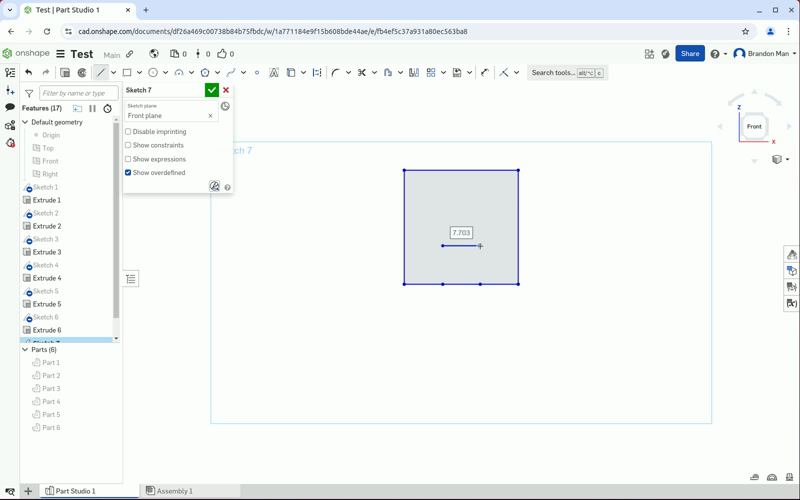
mouse_move(510, 245)
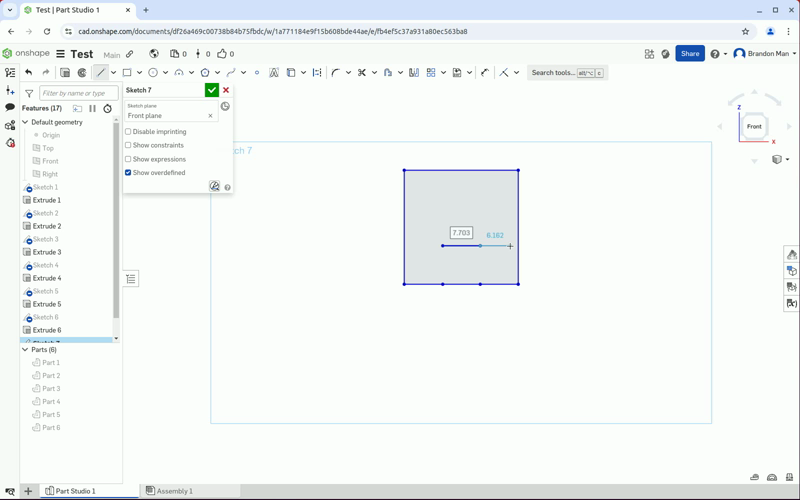
mouse_move(480, 208)
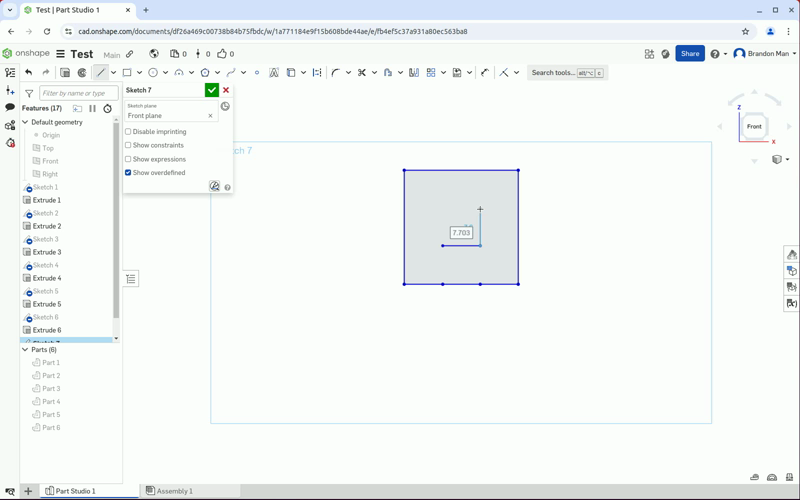
click(480, 208)
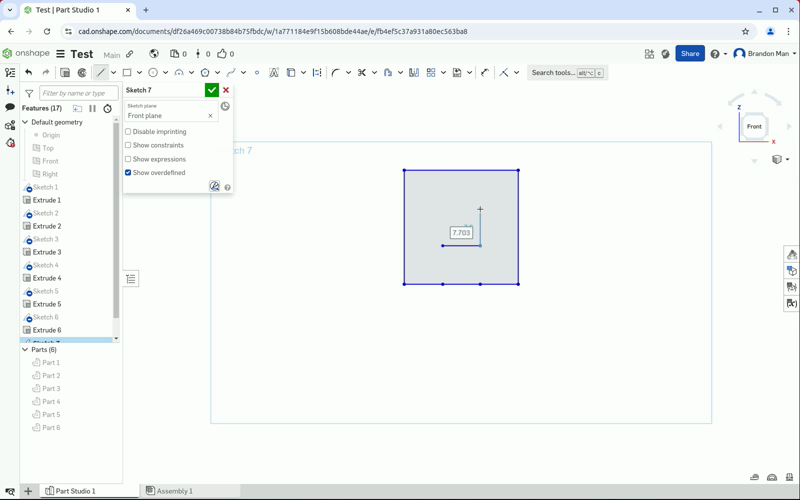
key_up(shift)
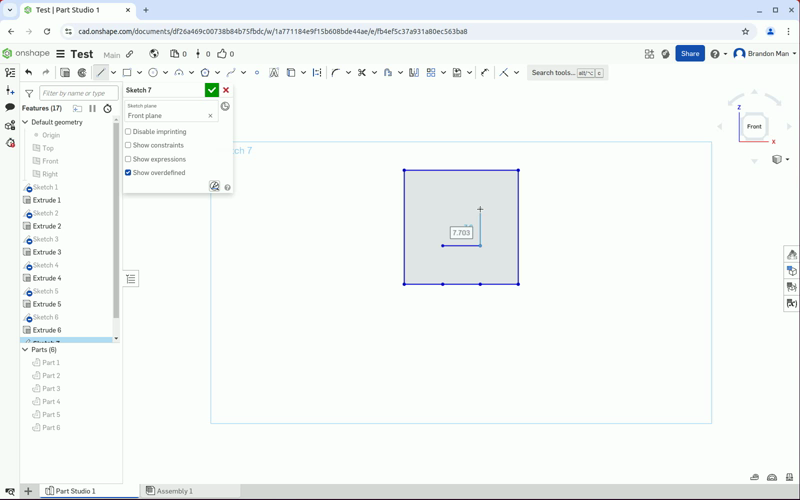
key_down(shift)
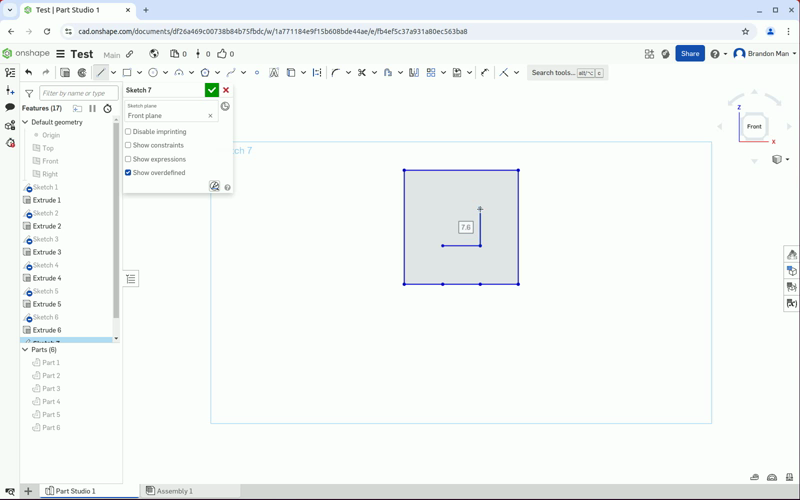
mouse_move(510, 208)
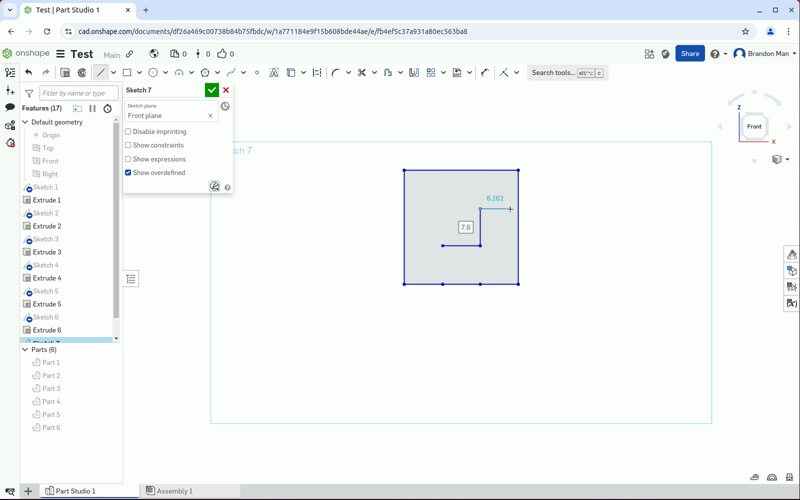
mouse_move(442, 208)
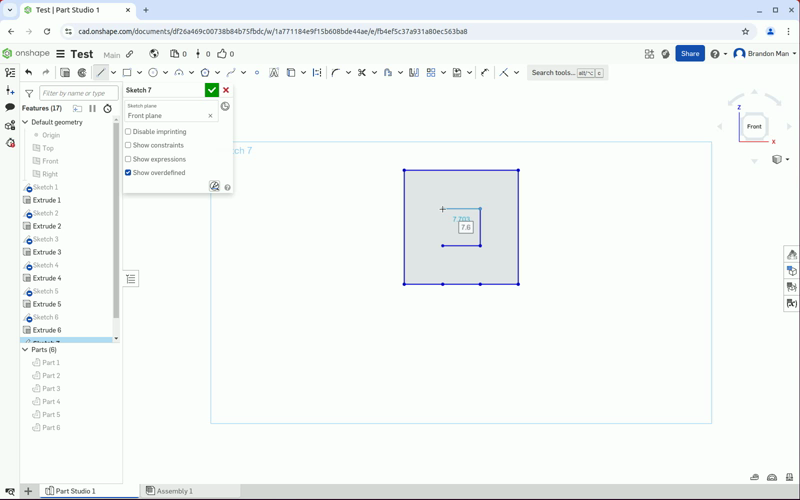
click(442, 208)
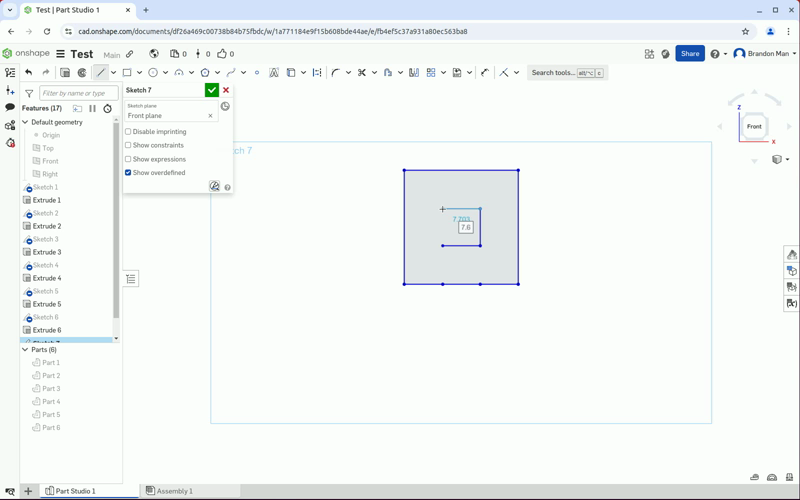
key_up(shift)
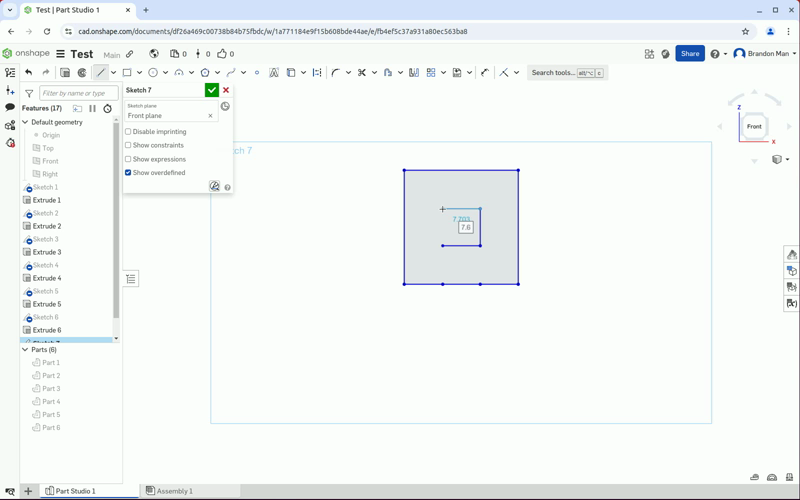
mouse_move(472, 208)
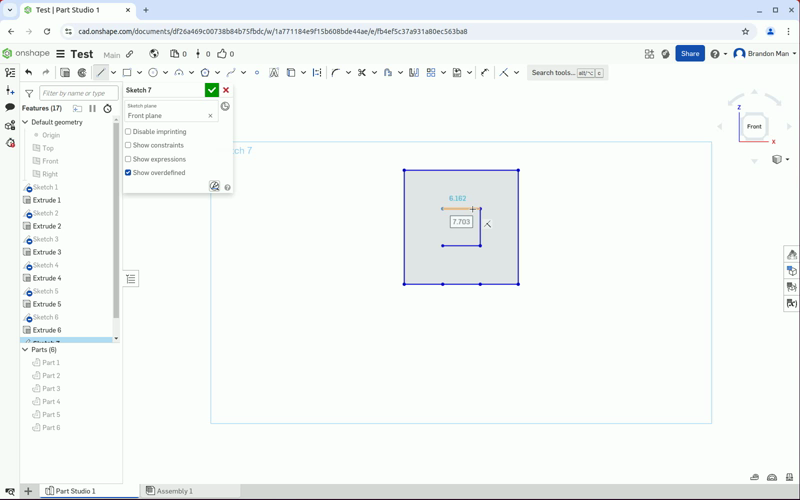
key_down(shift)
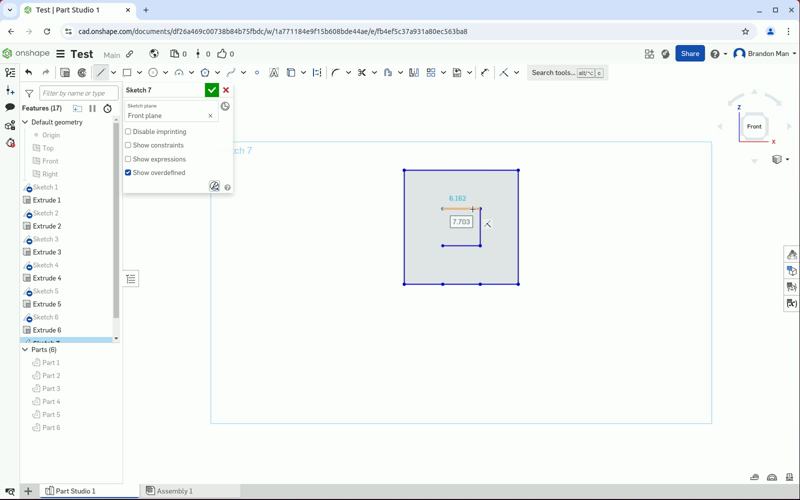
mouse_move(442, 245)
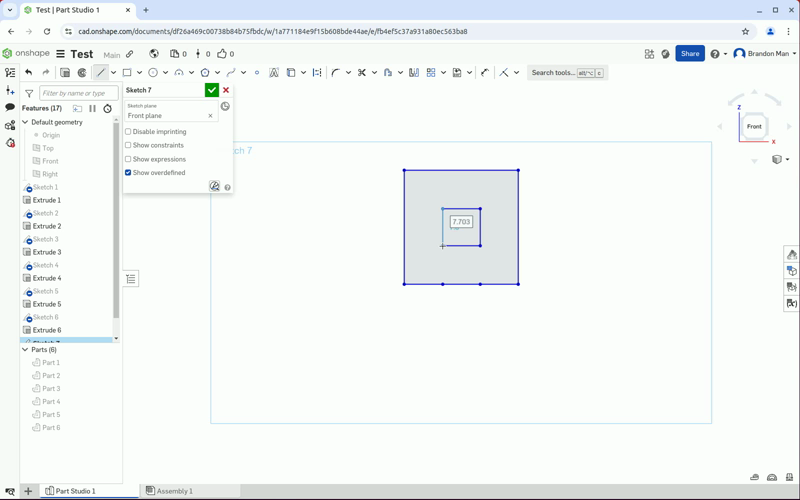
key_up(shift)
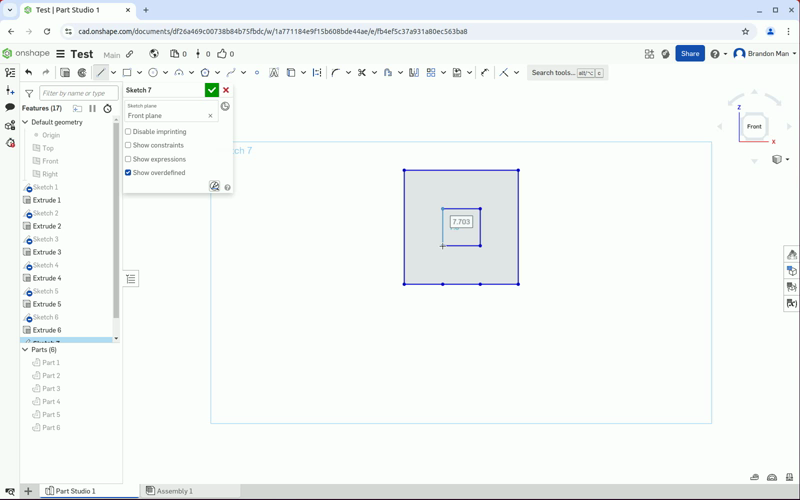
click(442, 245)
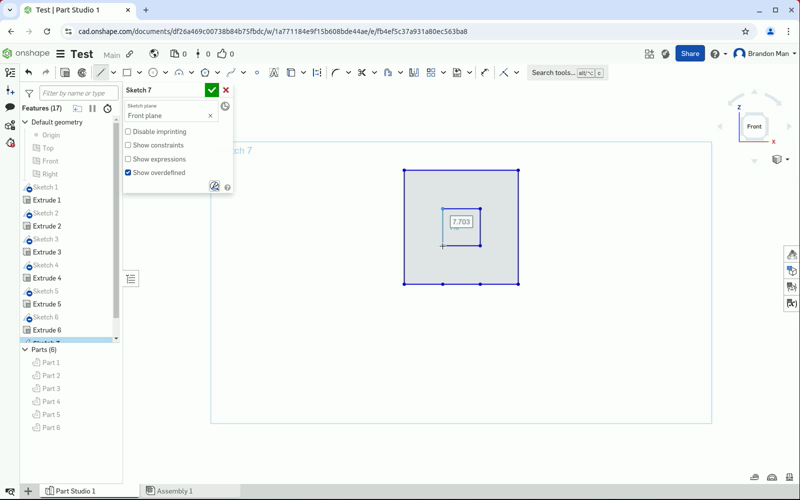
key(esc)
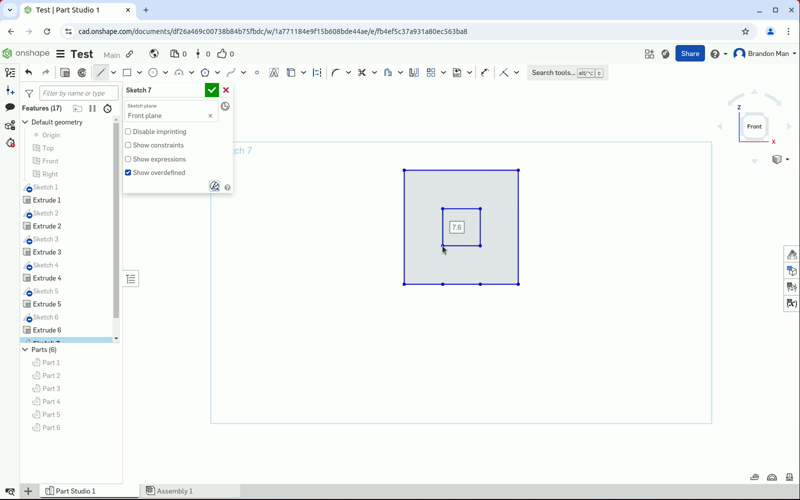
mouse_move(442, 180)
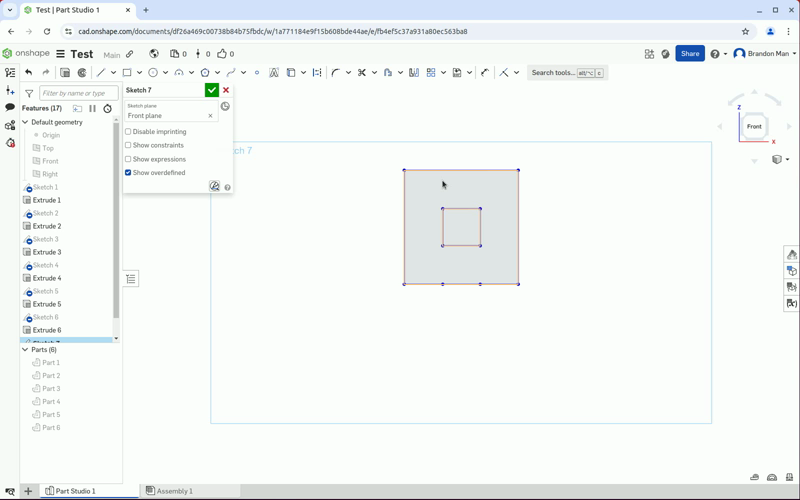
click(442, 180)
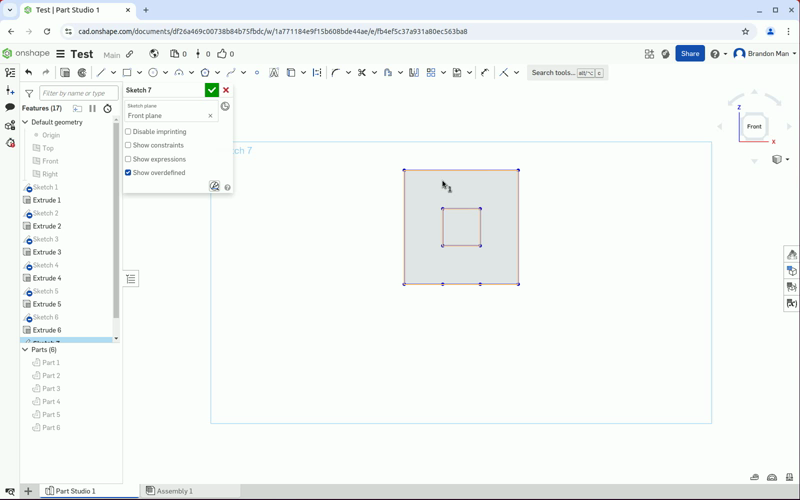
mouse_move(73, 352)
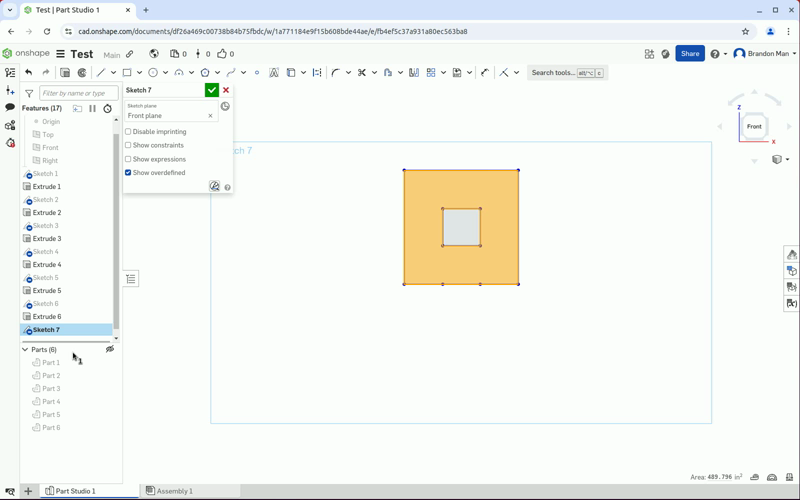
key(shift+y)
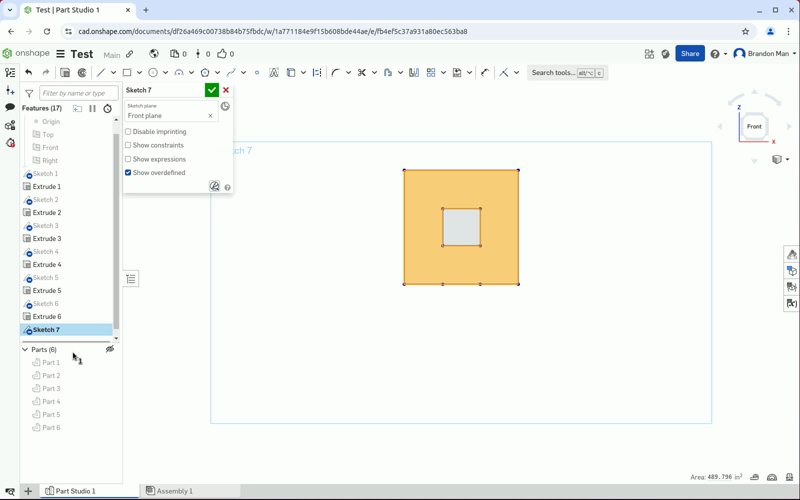
key(shift+e)
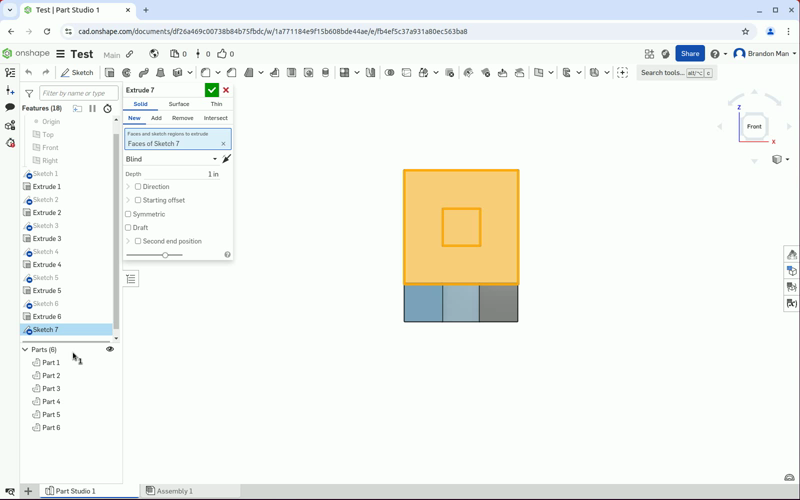
mouse_move(143, 106)
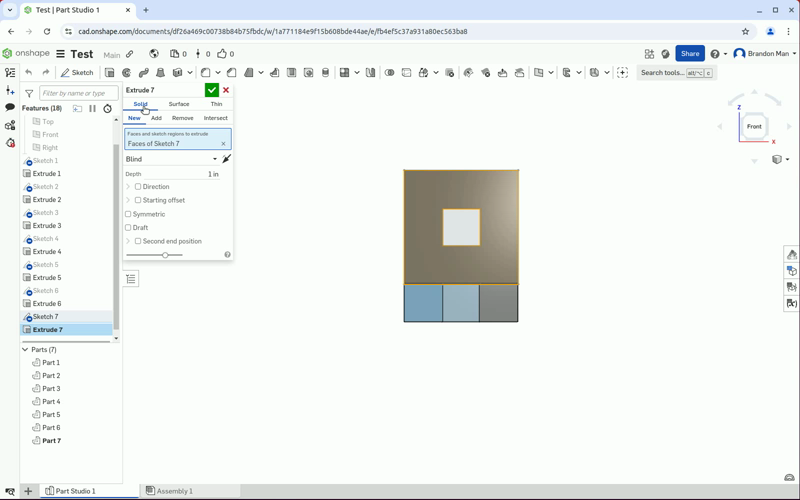
click(143, 106)
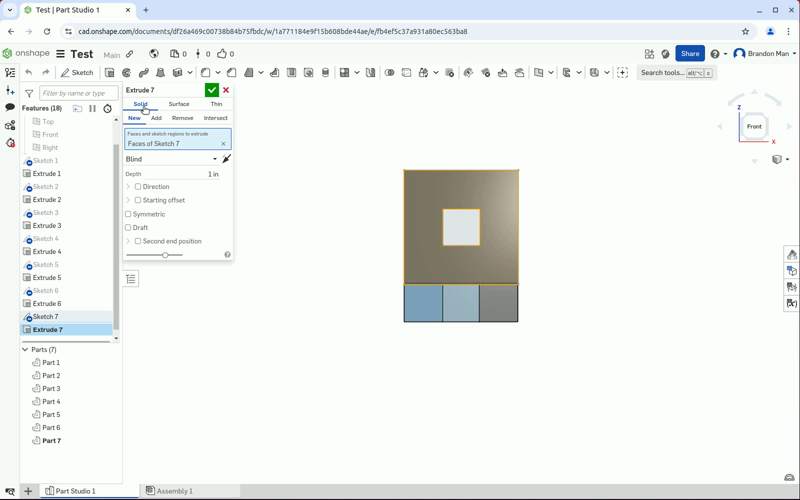
mouse_move(137, 120)
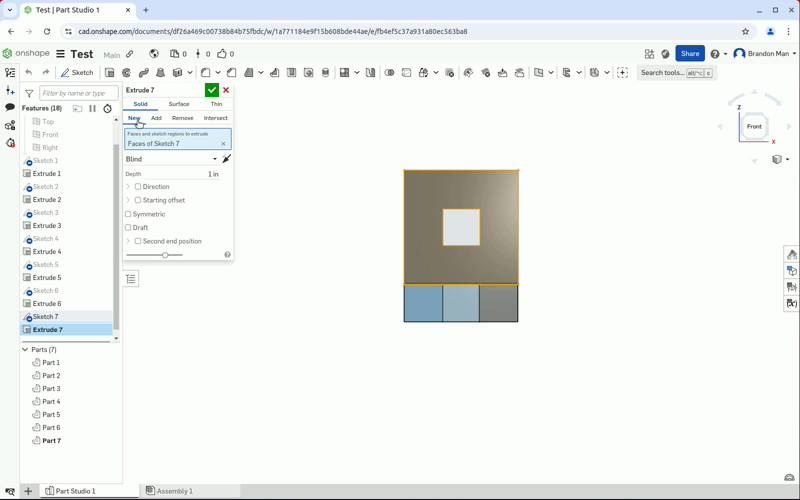
click(137, 120)
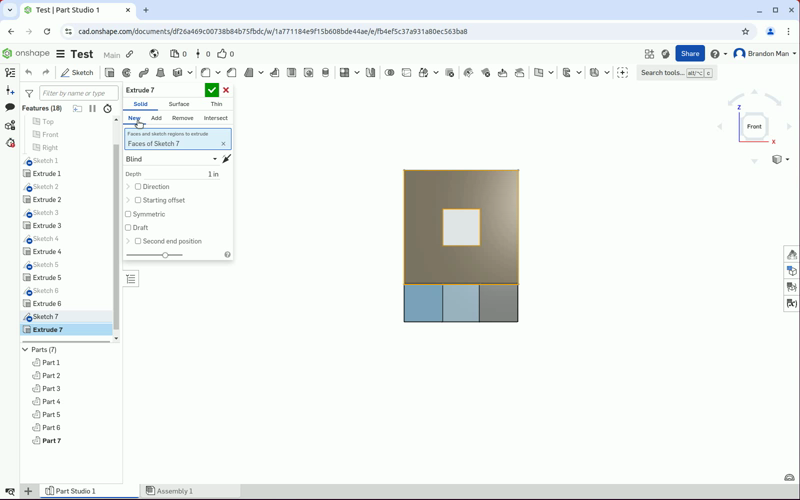
key(tab, 4)
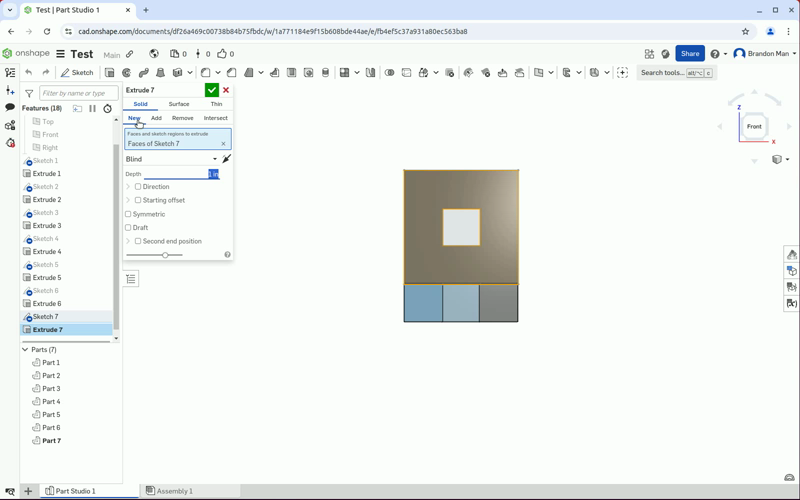
text(7.702)
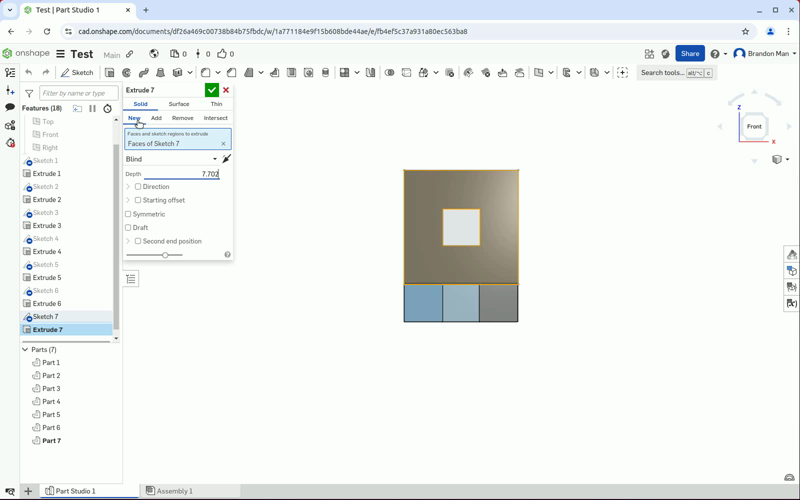
key(tab, 3)
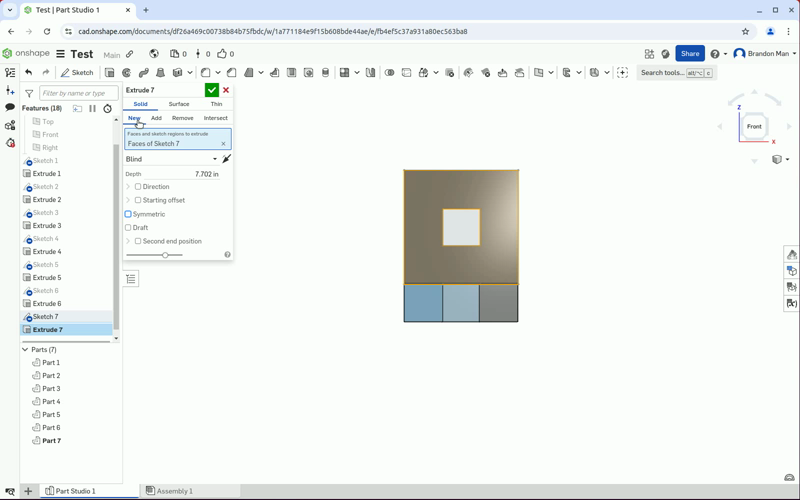
key(space)
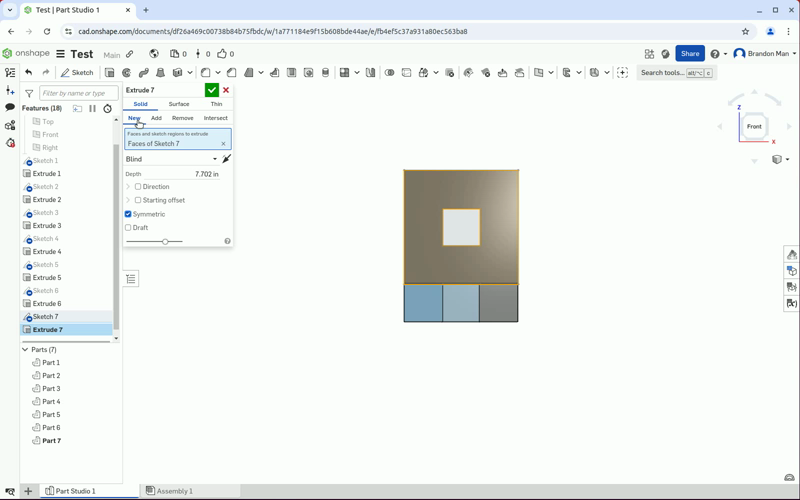
key(enter)
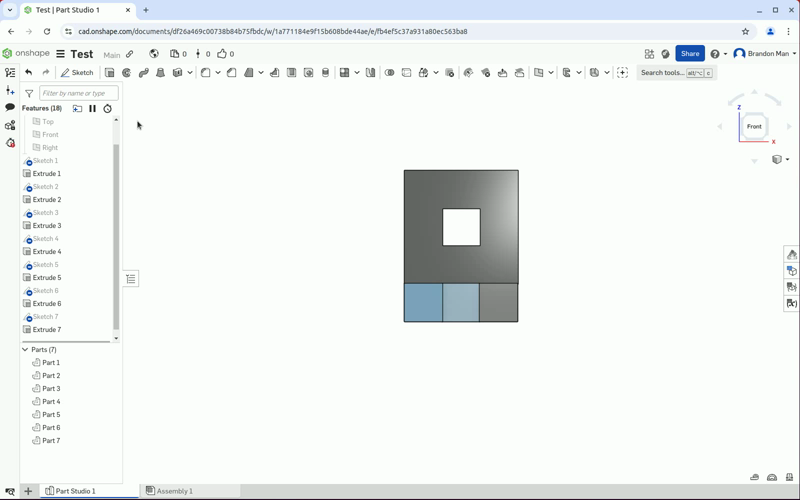
key(shift+h)
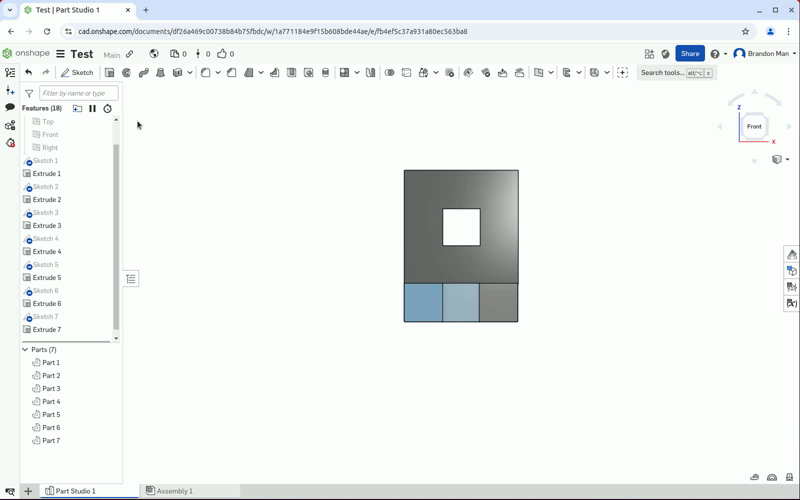
key(shift+h)
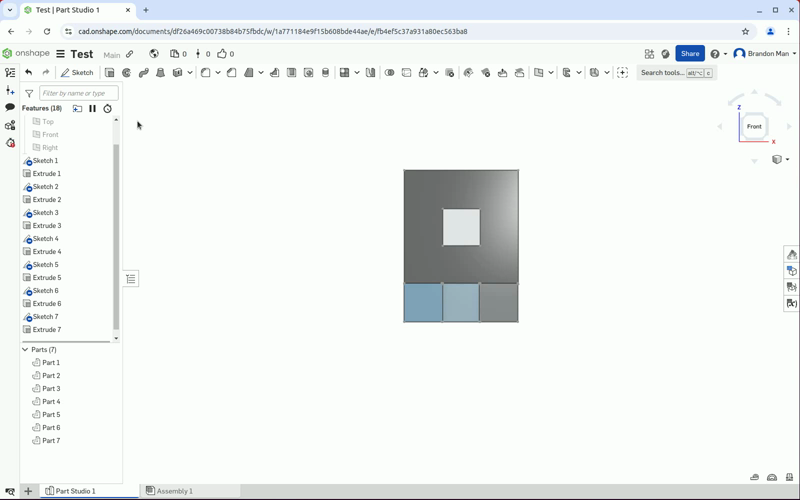
key(shift+7)
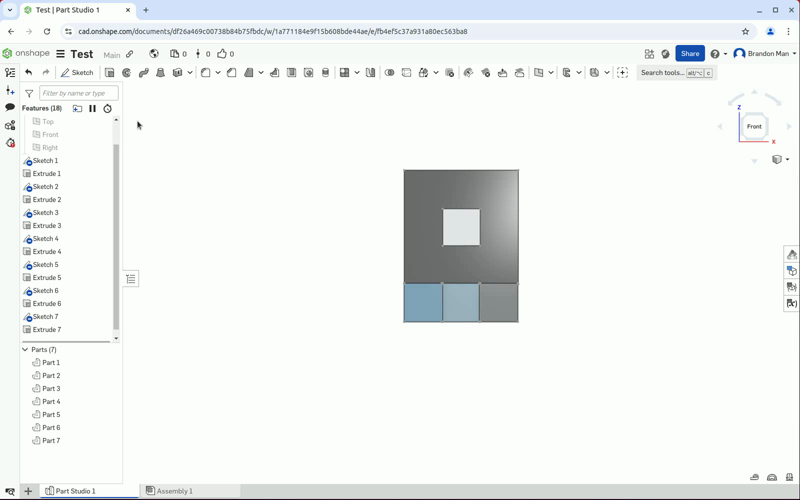
key(left, 2)
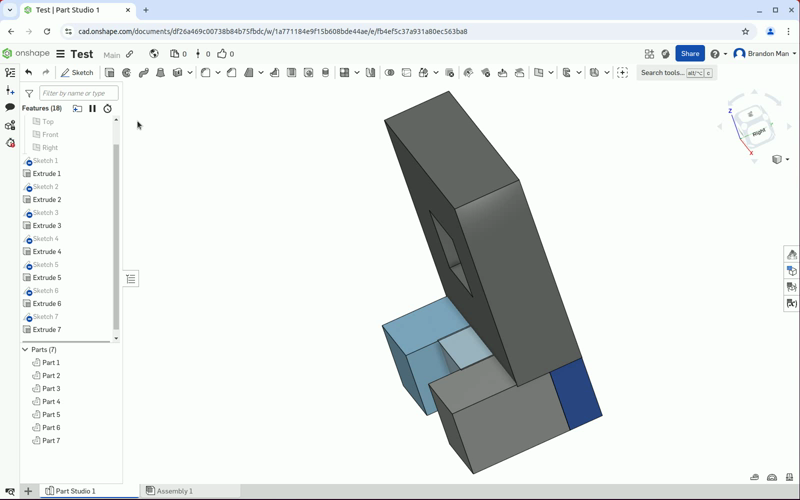
key(down, 2)
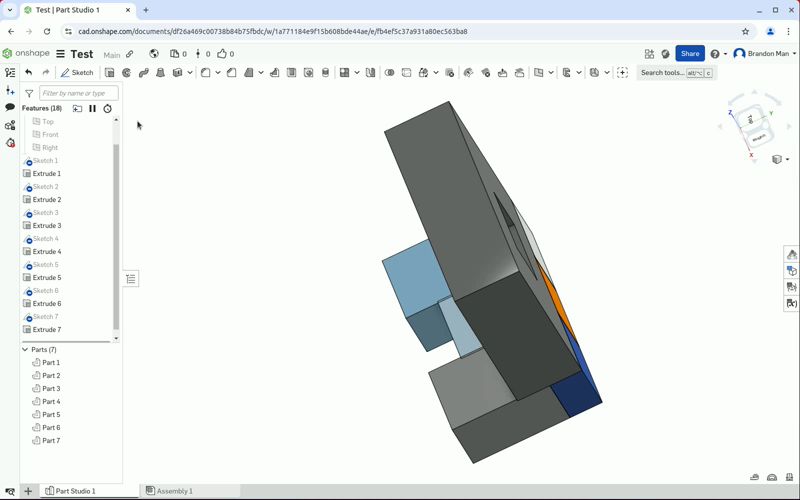
key(up, 2)
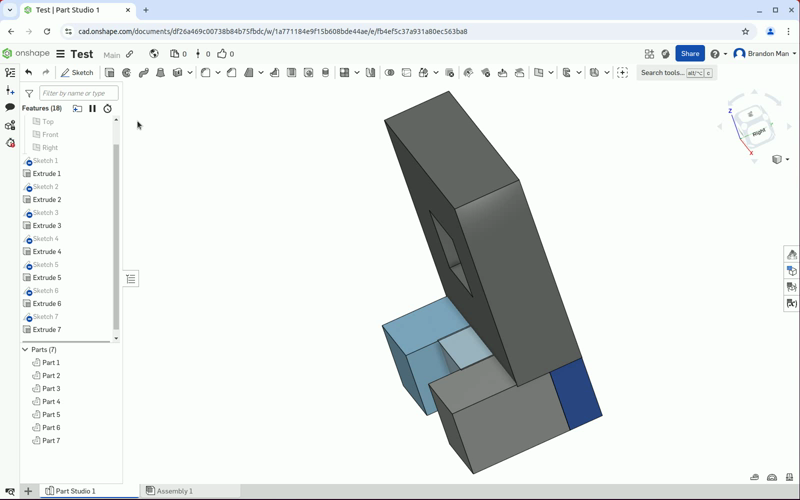
key(right, 2)
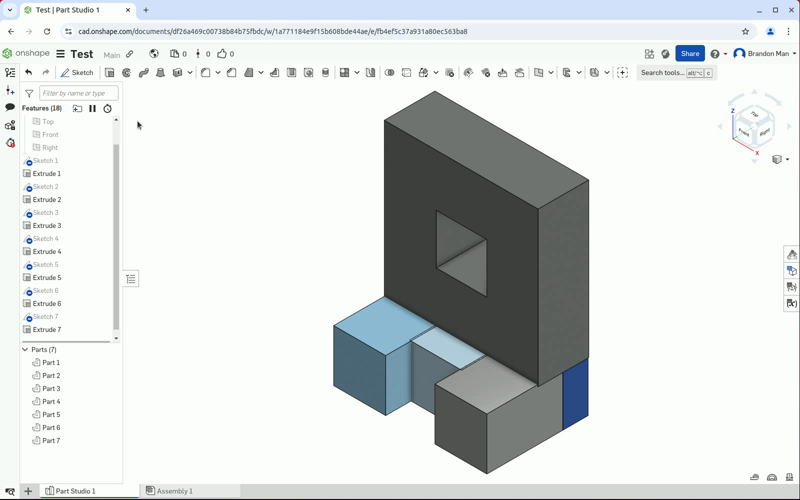
mouse_move(69, 163)
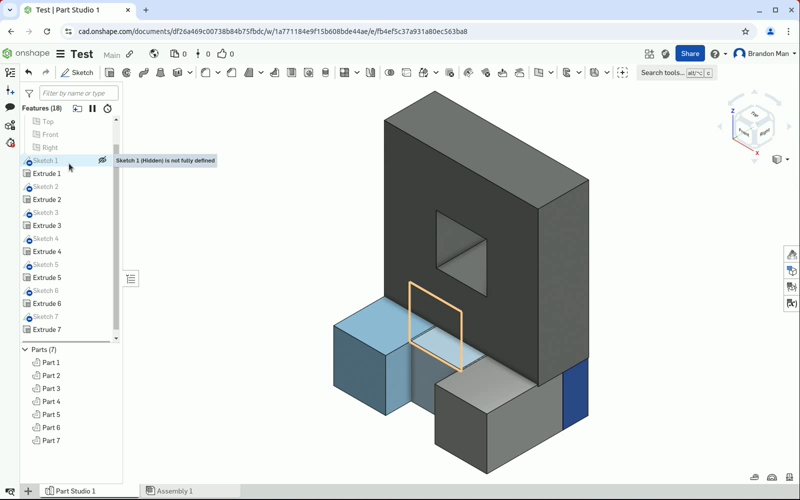
click(69, 163)